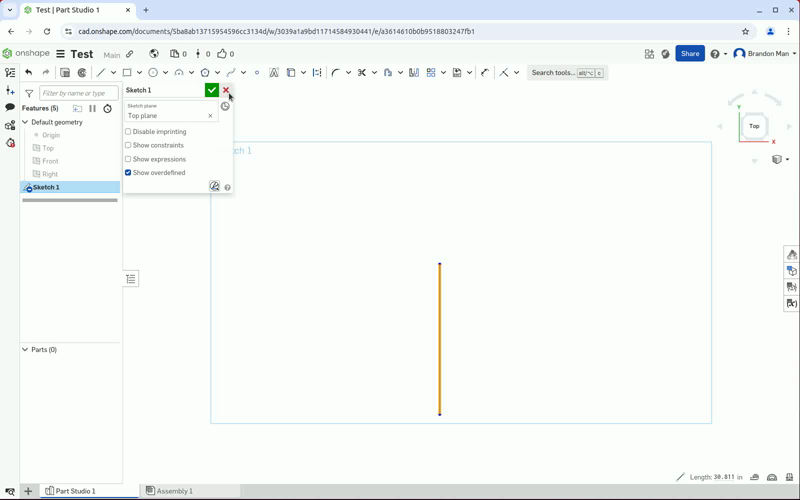
key(shift+h)
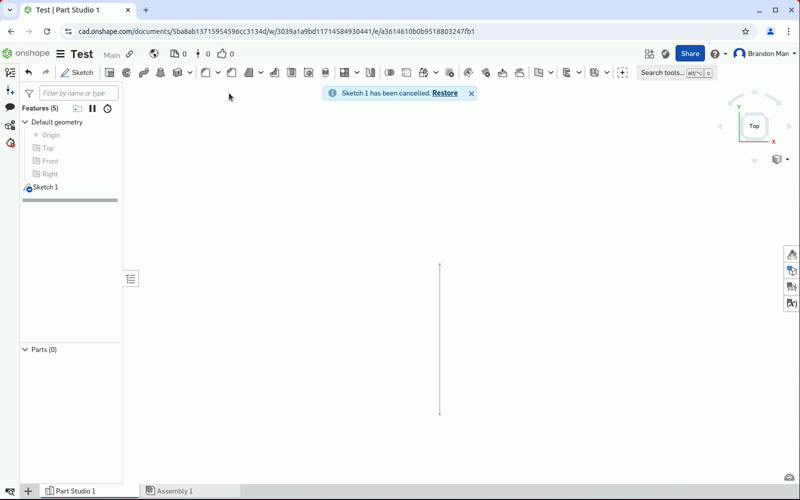
key(shift+s)
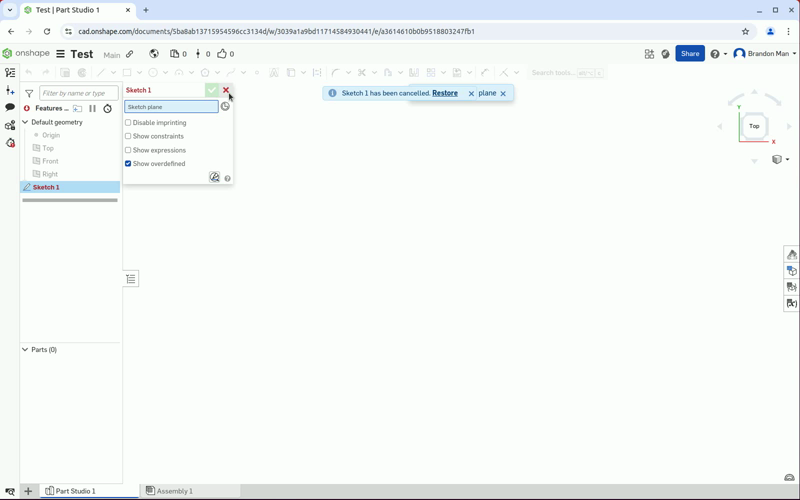
mouse_move(73, 150)
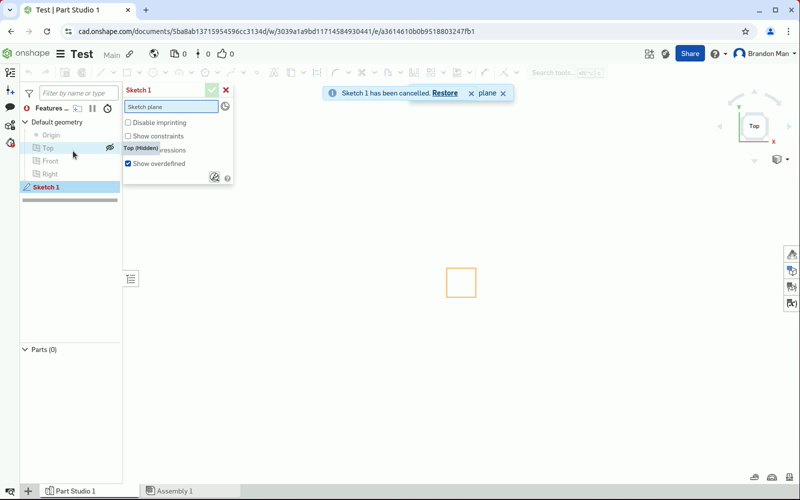
click(73, 150)
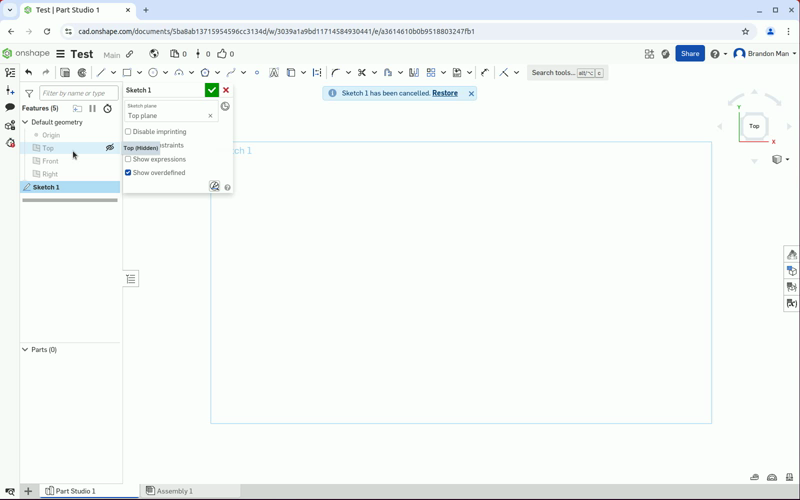
mouse_move(73, 352)
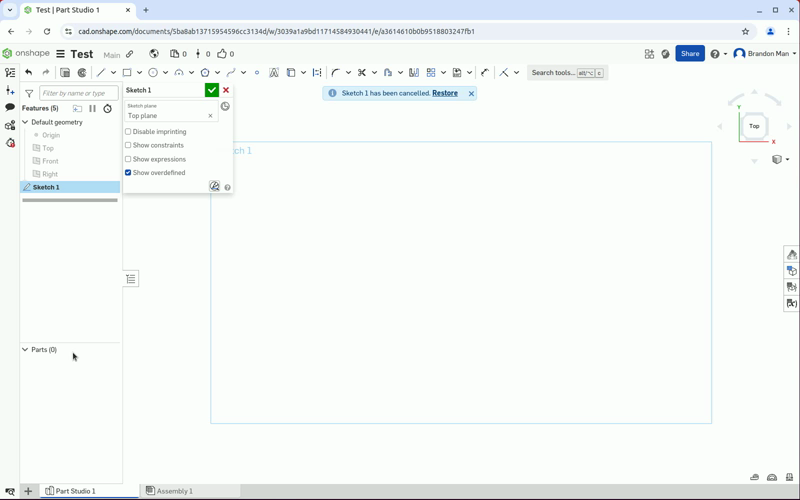
key(y)
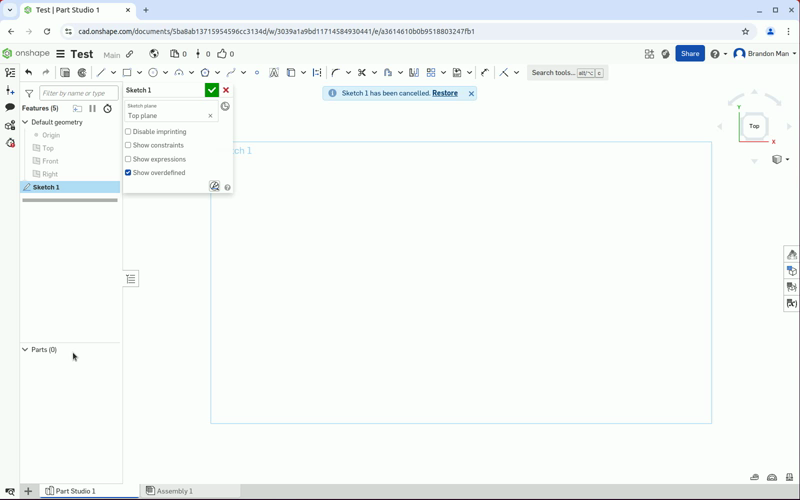
key(l)
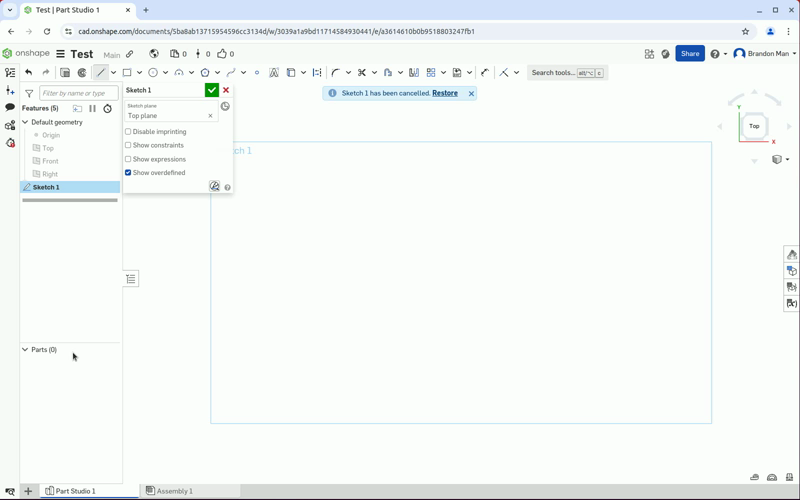
key_down(shift)
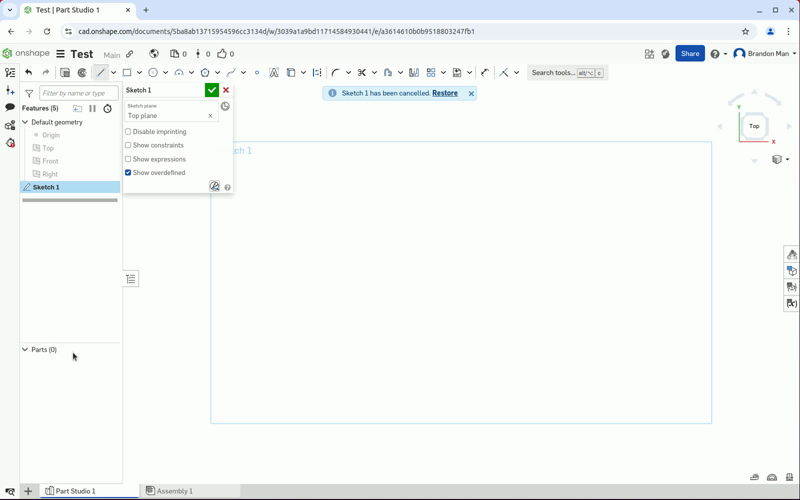
mouse_move(430, 293)
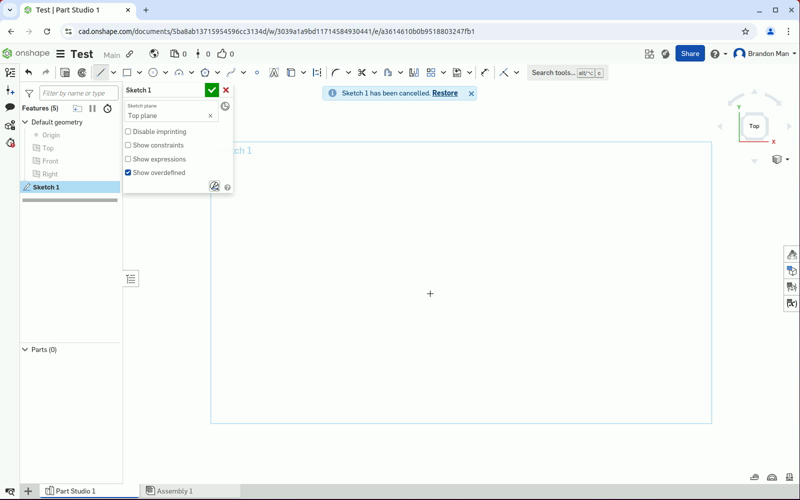
click(430, 293)
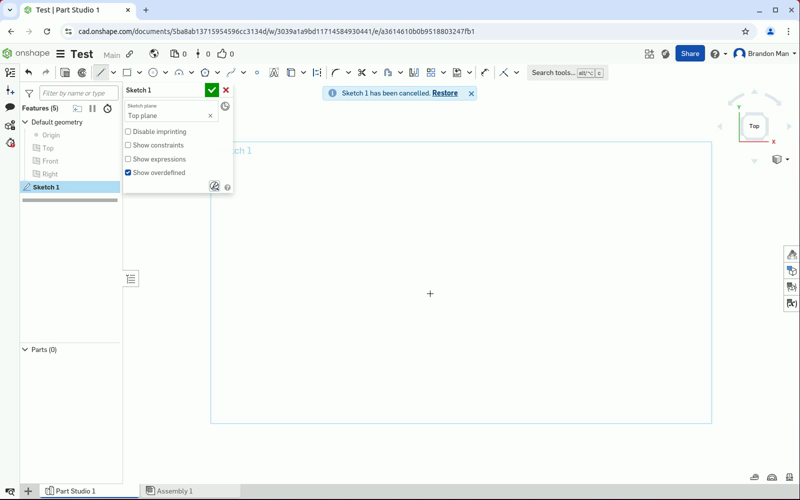
key_up(shift)
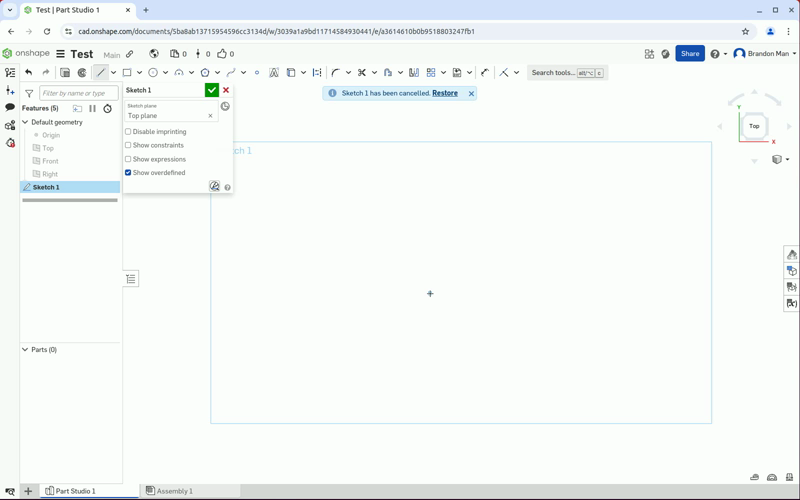
key_down(shift)
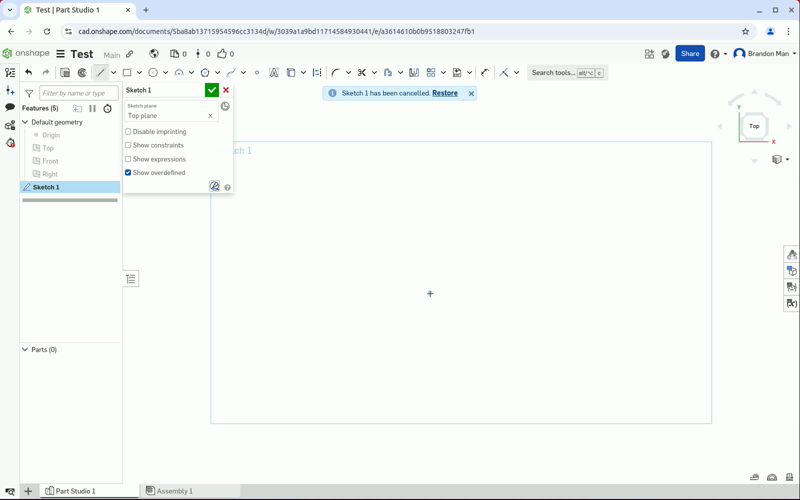
mouse_move(460, 293)
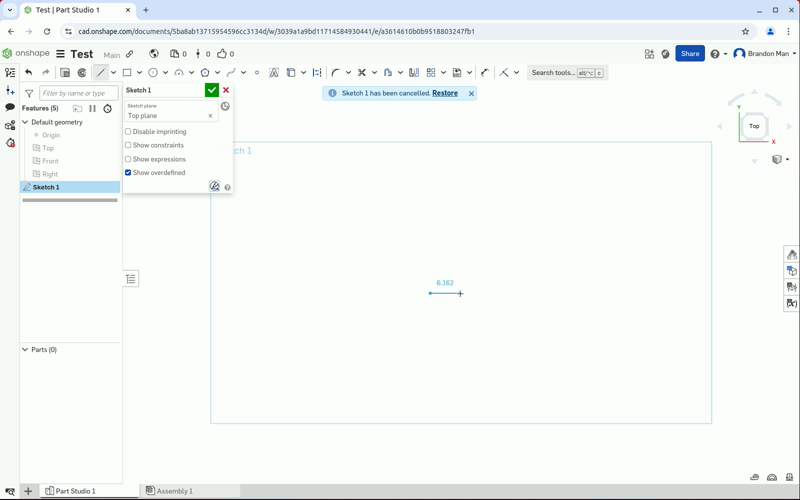
mouse_move(451, 293)
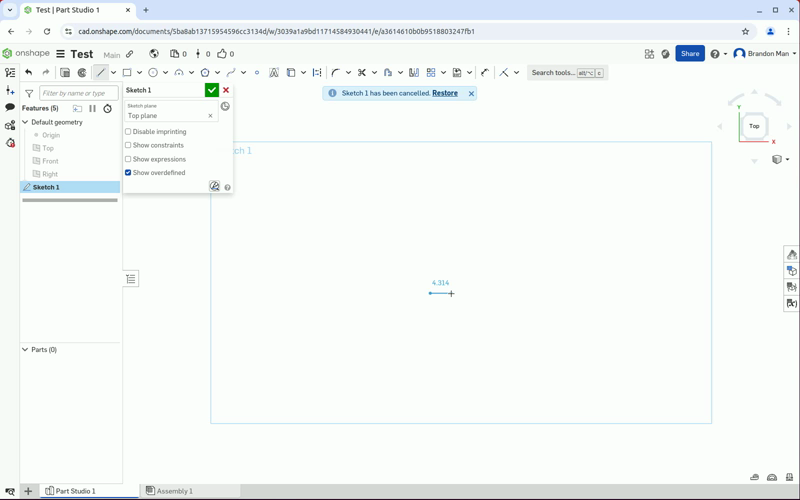
click(451, 293)
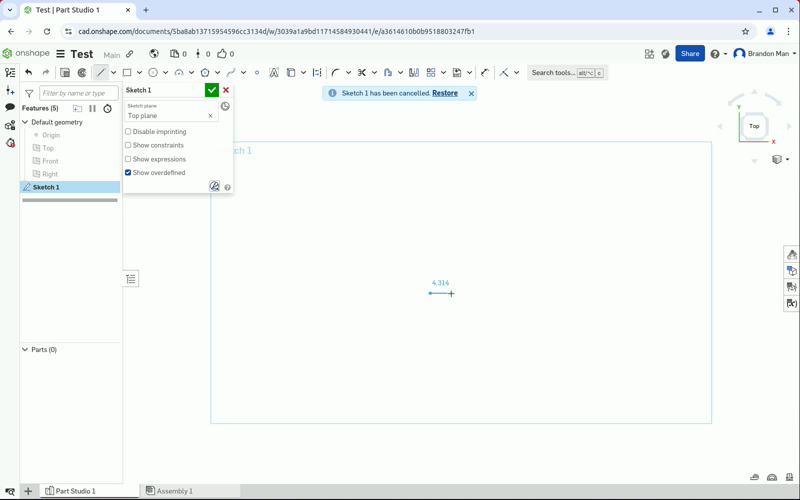
key_up(shift)
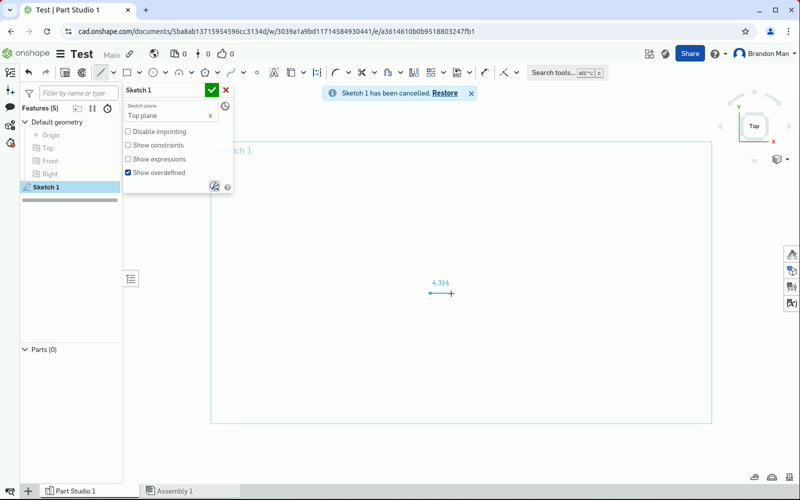
key_down(shift)
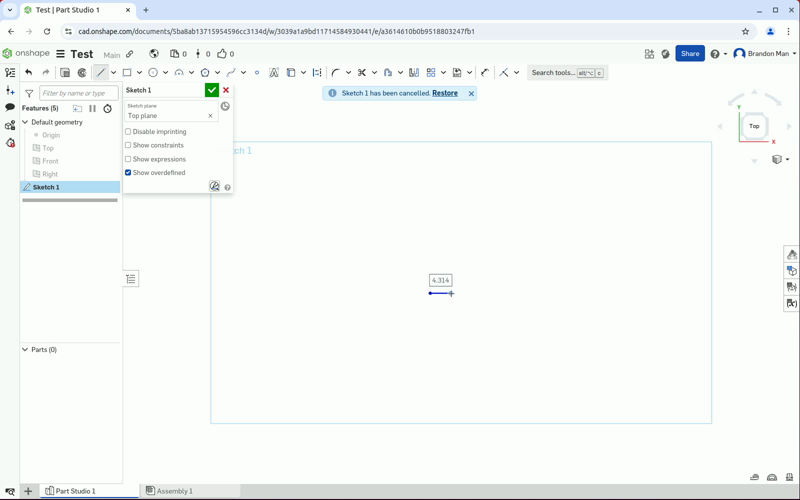
mouse_move(481, 293)
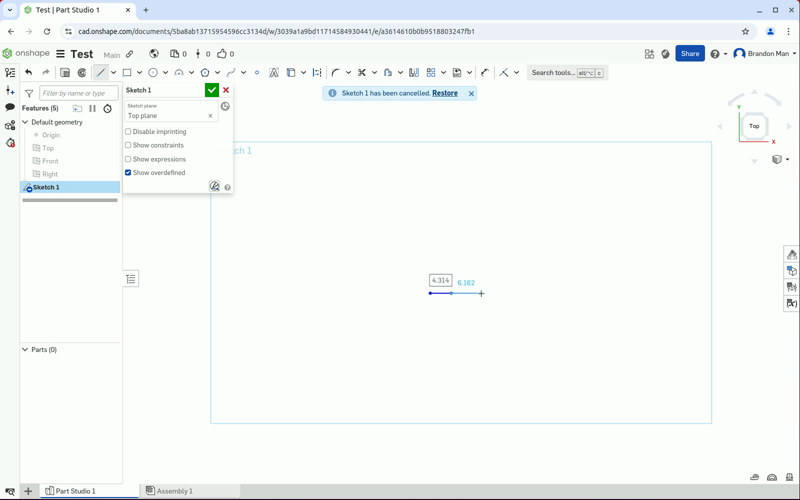
mouse_move(471, 293)
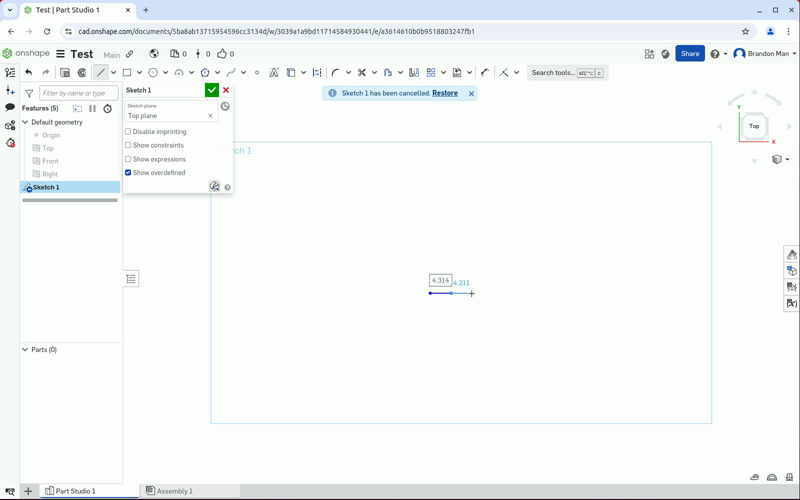
click(471, 293)
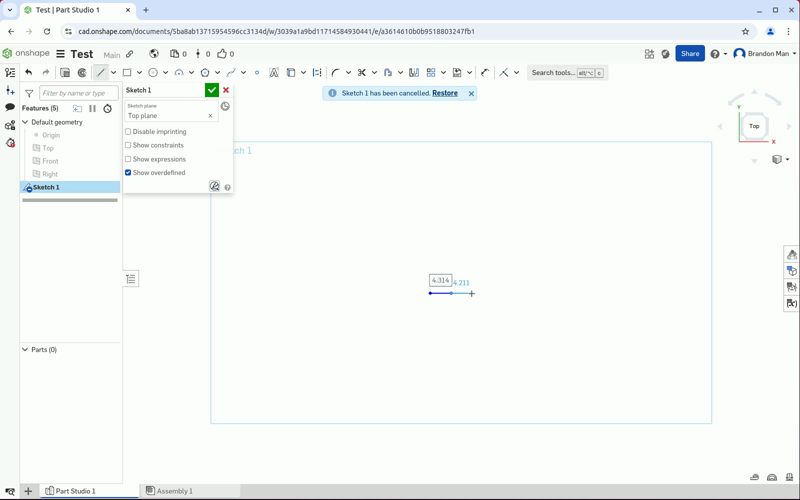
key_up(shift)
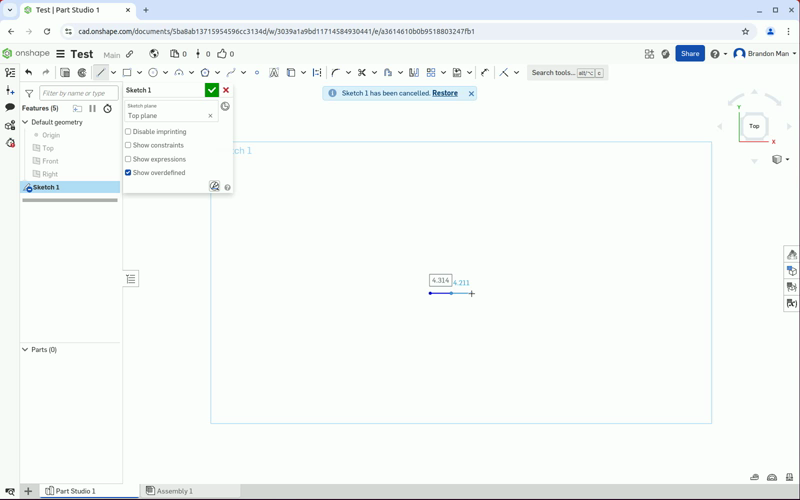
key_down(shift)
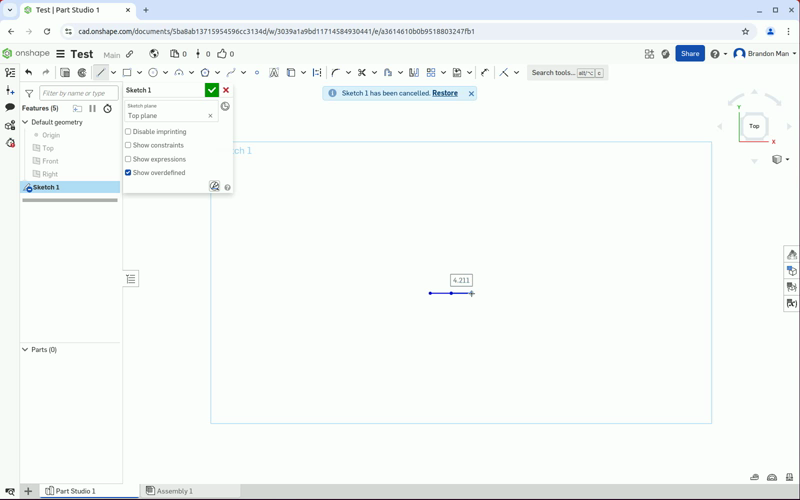
mouse_move(501, 293)
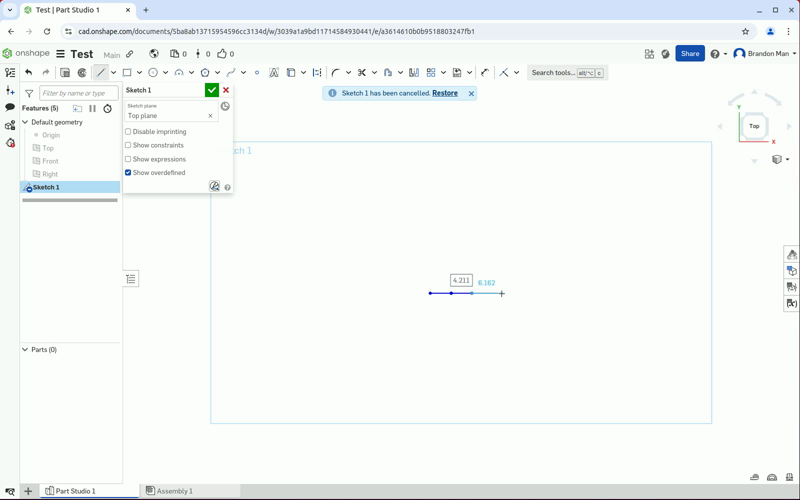
mouse_move(492, 293)
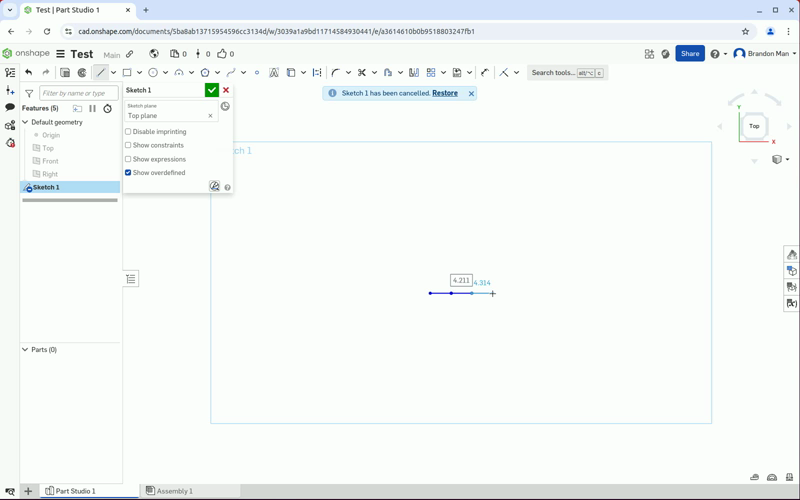
click(492, 293)
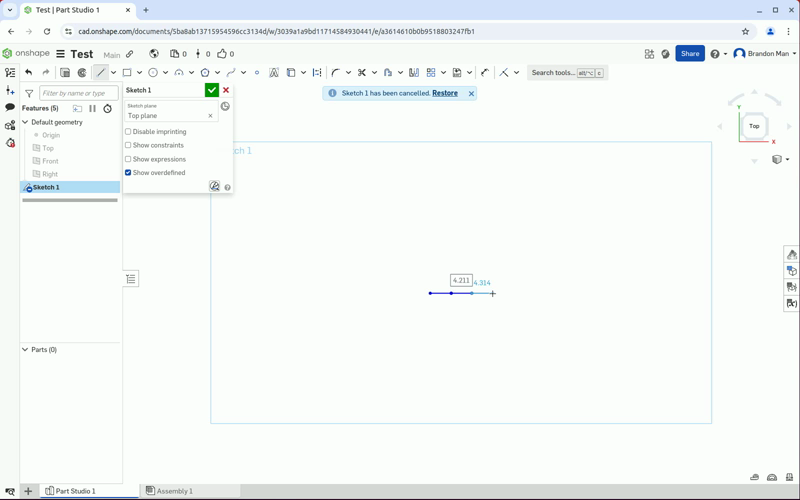
key_up(shift)
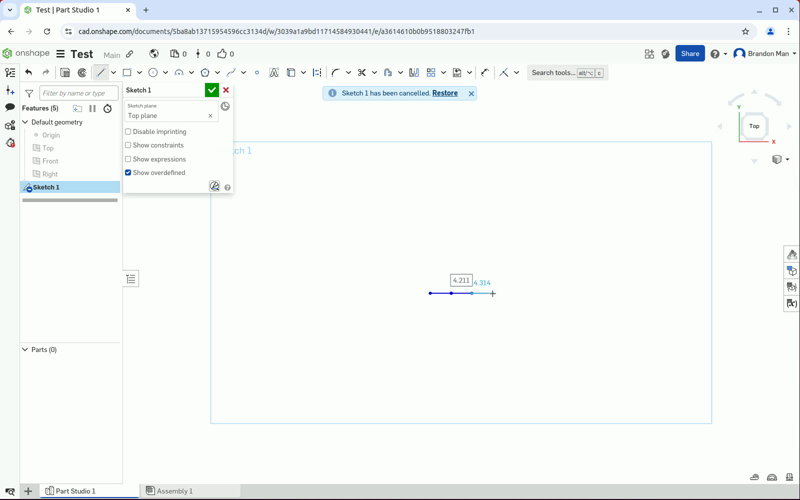
key_down(shift)
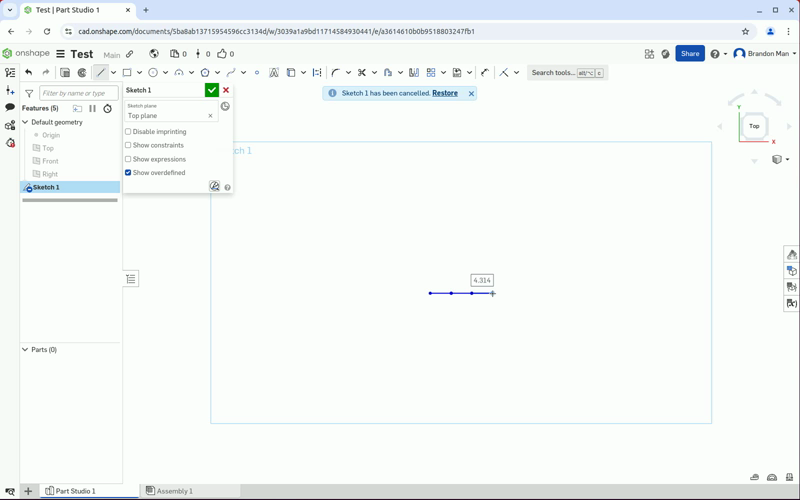
mouse_move(492, 170)
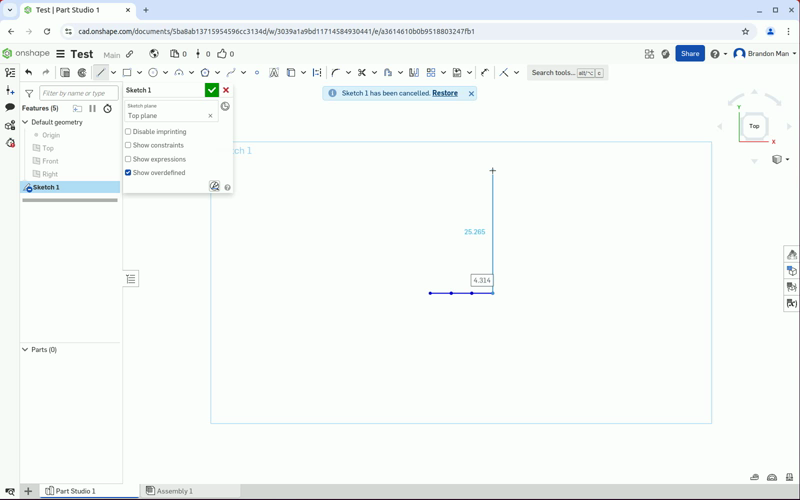
click(492, 170)
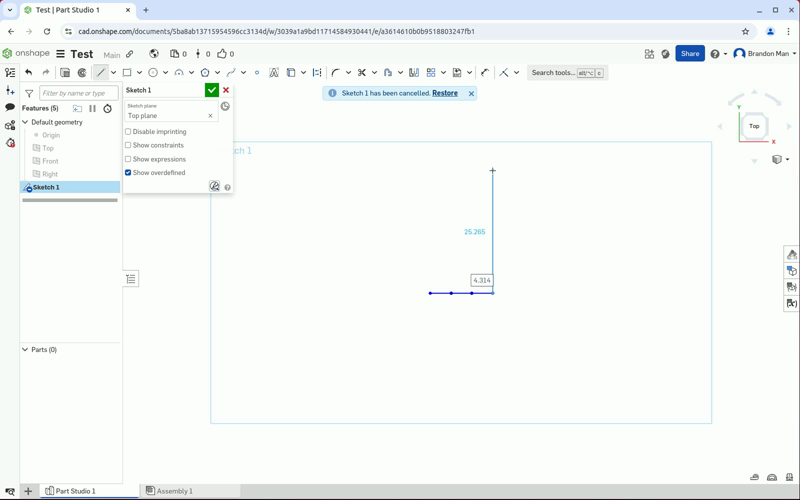
key_up(shift)
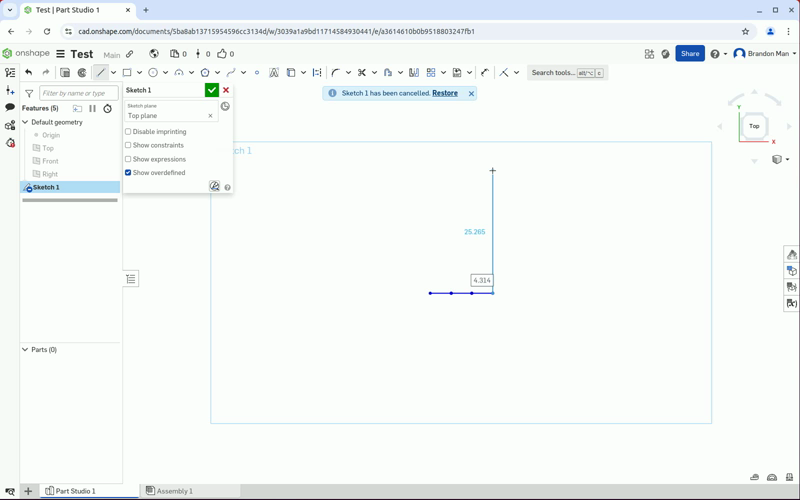
key_down(shift)
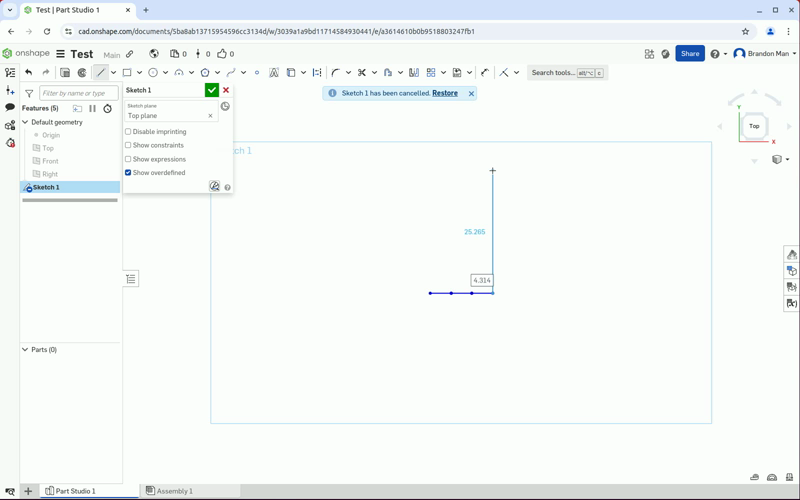
mouse_move(522, 170)
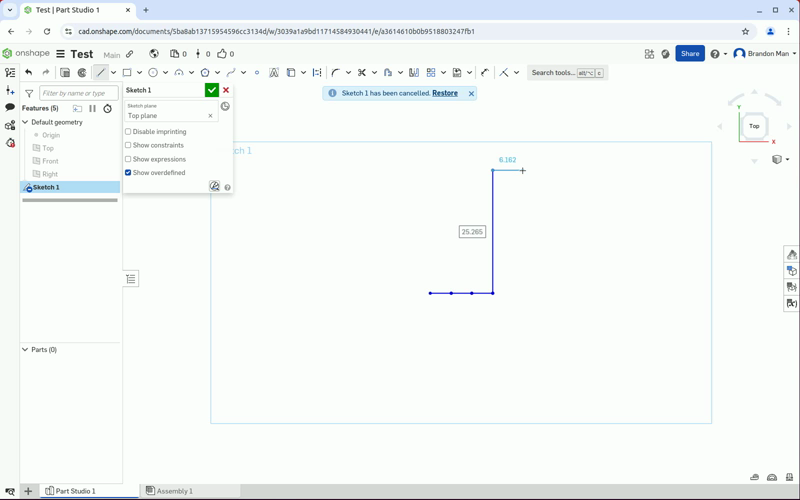
mouse_move(466, 170)
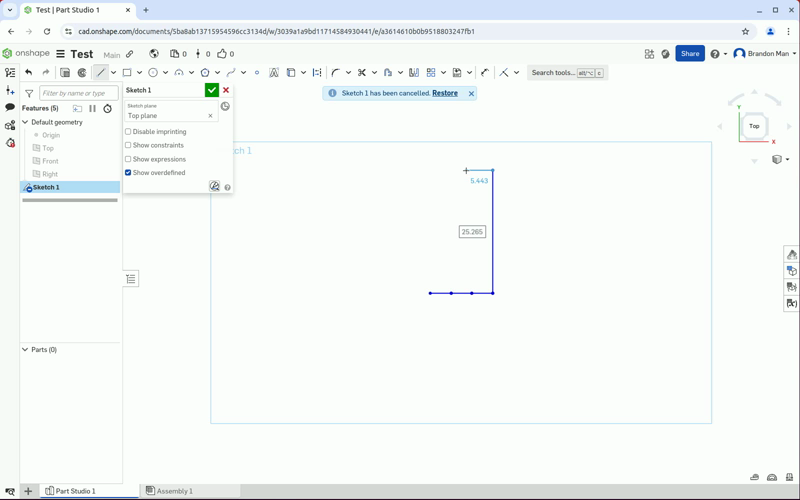
click(466, 170)
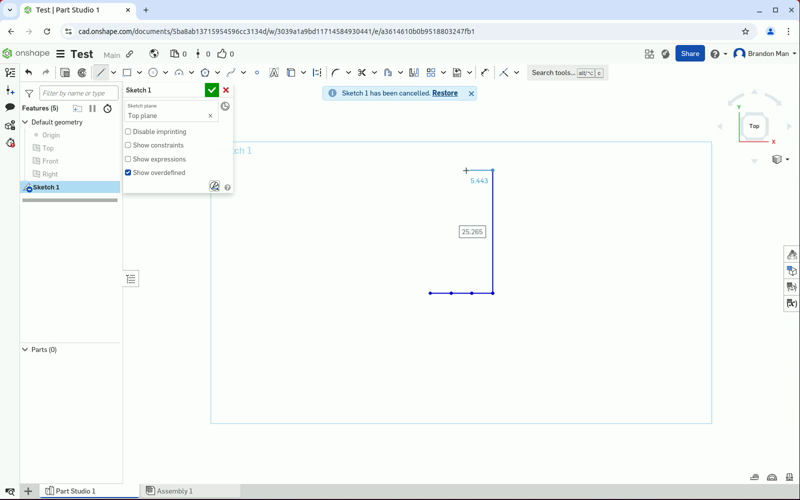
key_up(shift)
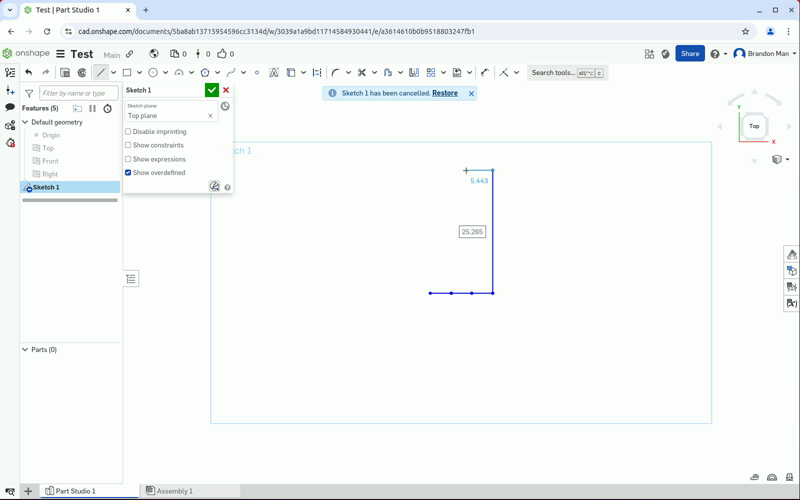
key_down(shift)
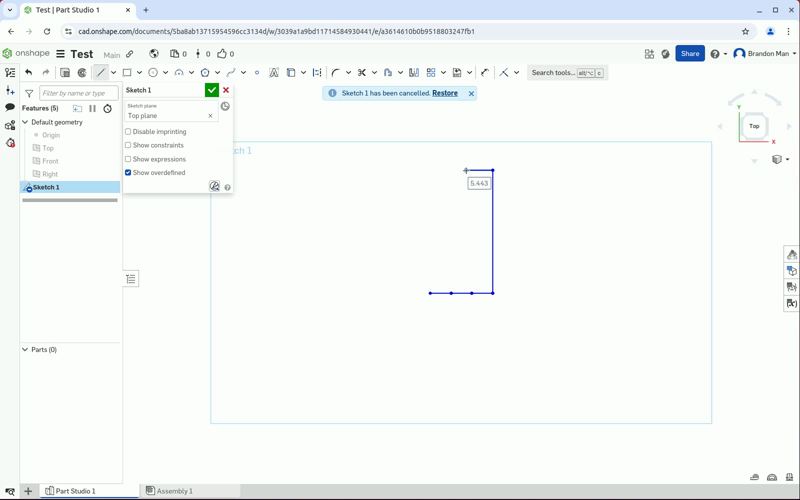
mouse_move(496, 170)
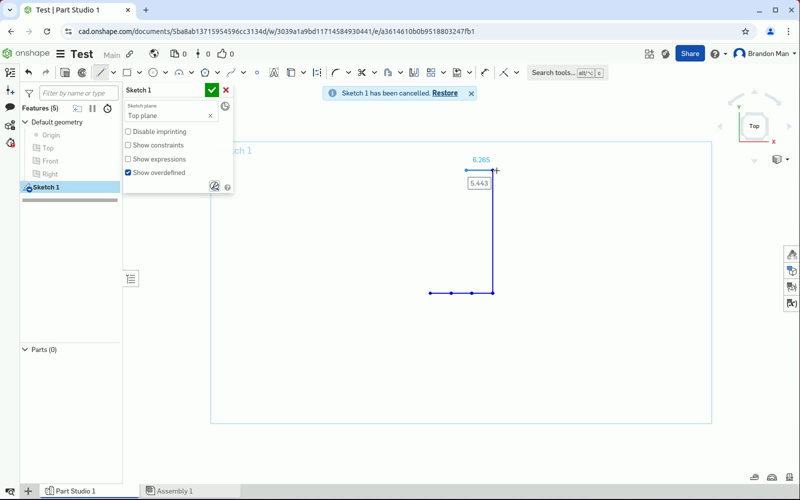
mouse_move(466, 214)
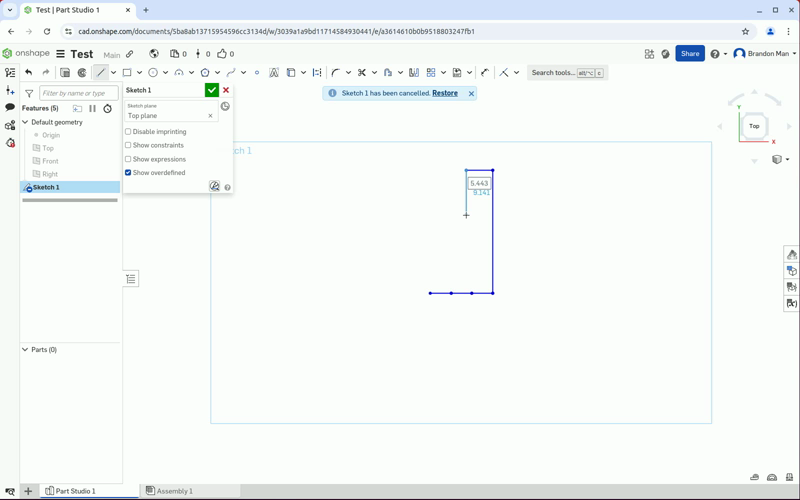
click(466, 214)
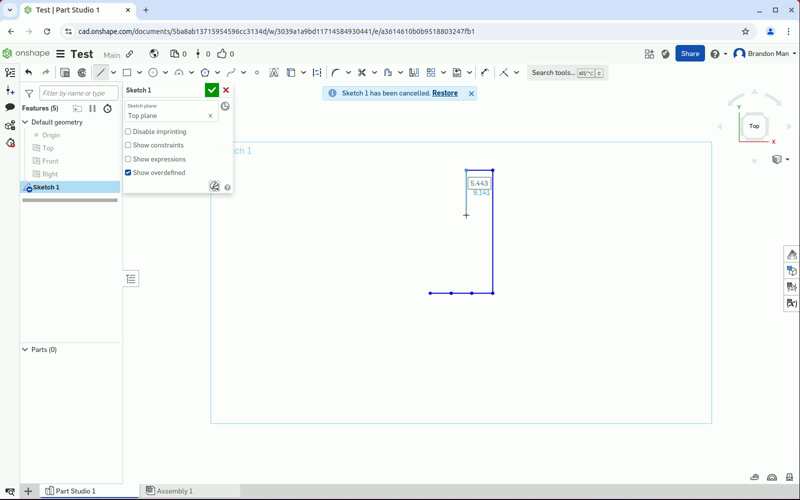
key_up(shift)
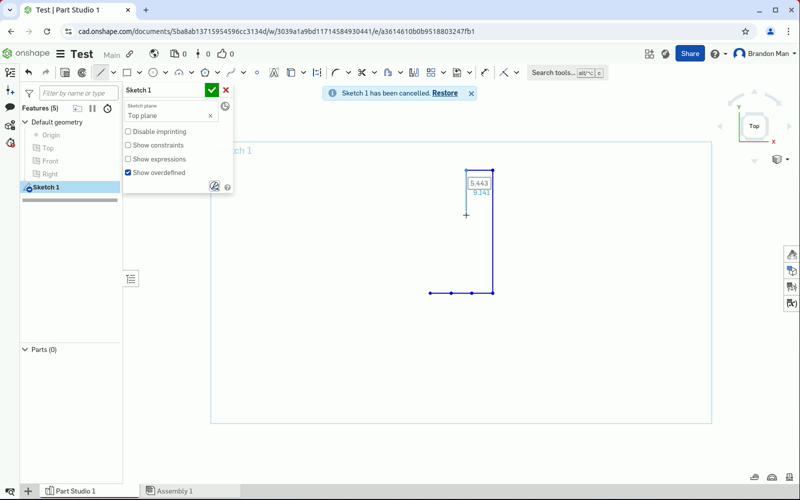
key_down(shift)
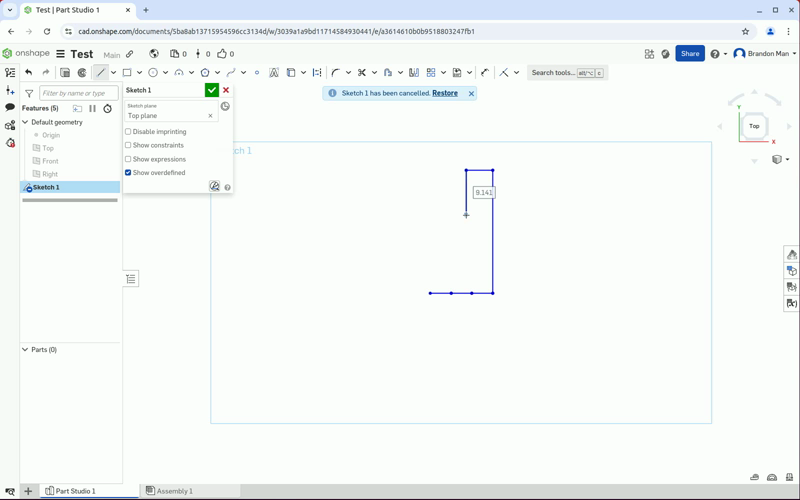
mouse_move(496, 214)
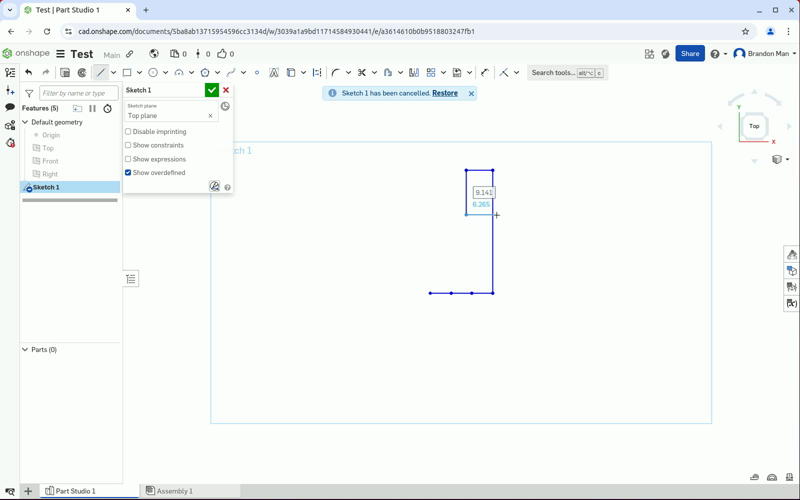
mouse_move(454, 214)
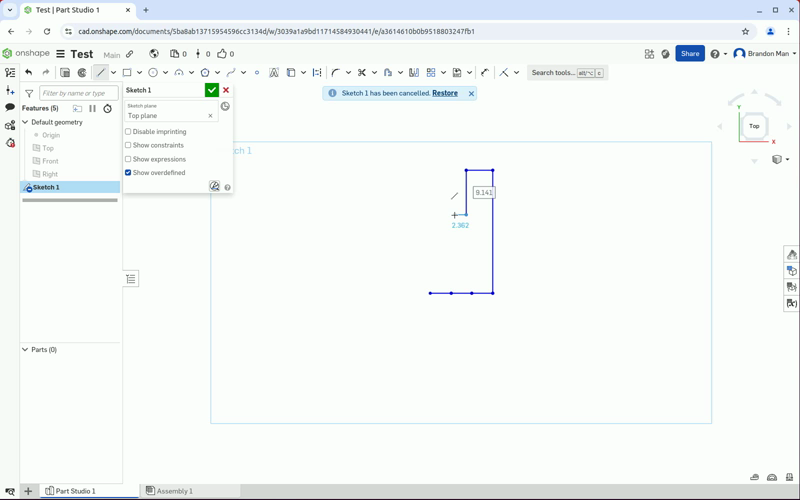
click(454, 214)
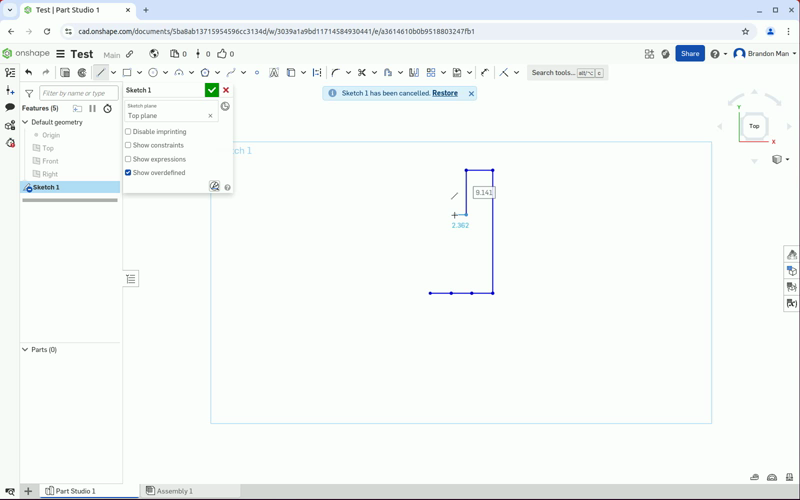
key_up(shift)
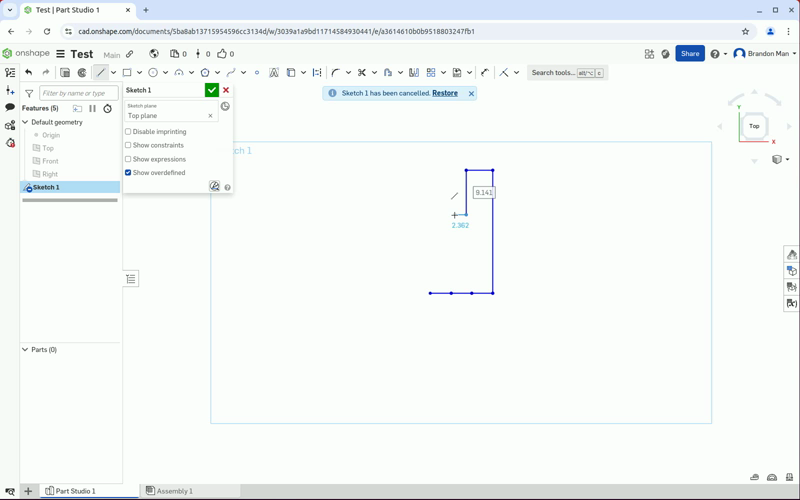
key_down(shift)
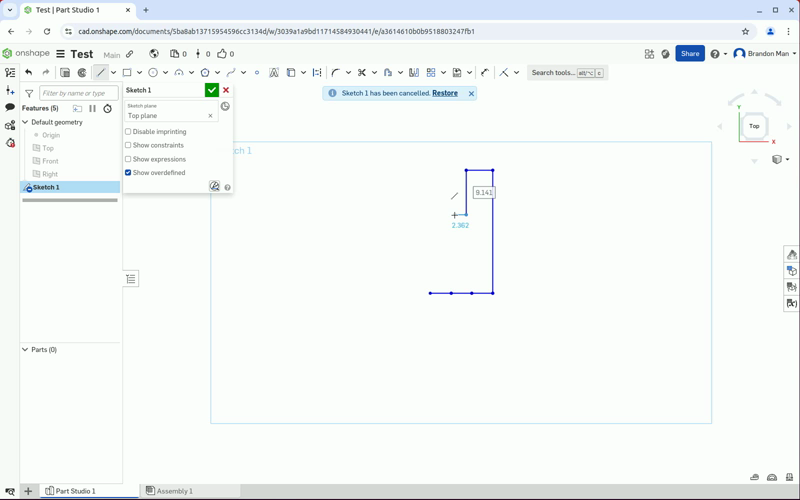
mouse_move(484, 214)
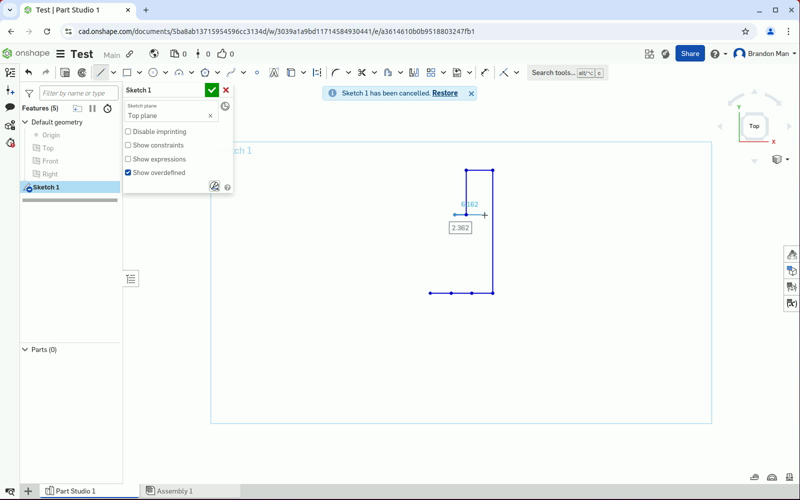
mouse_move(454, 170)
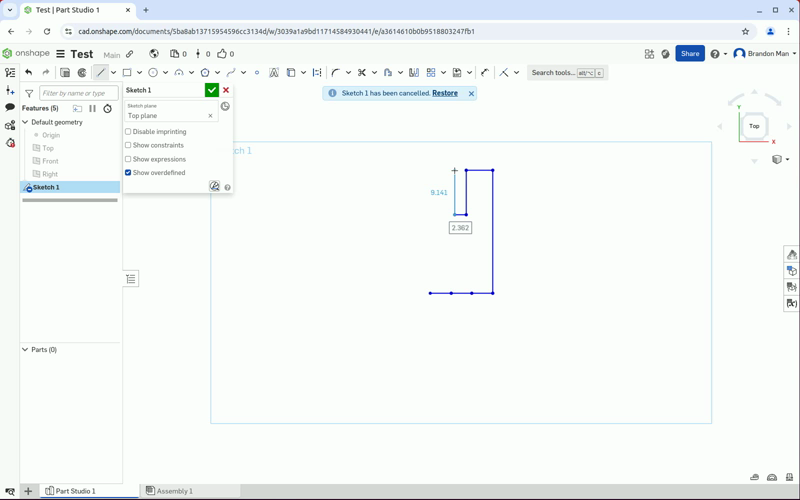
click(454, 170)
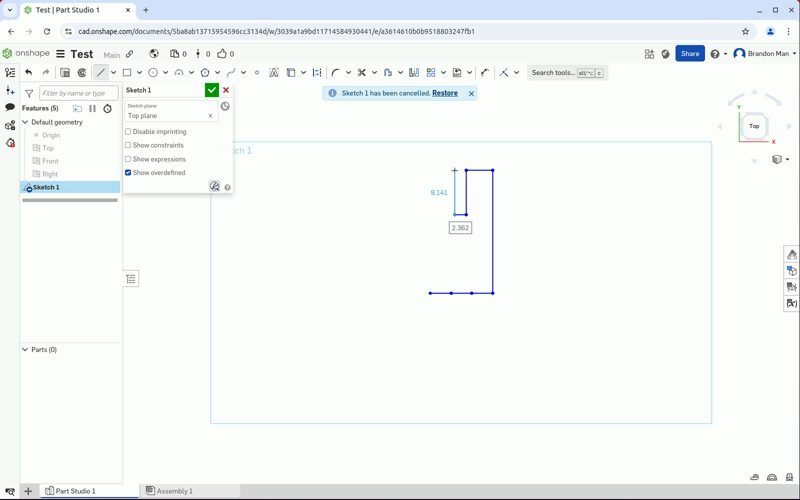
key_up(shift)
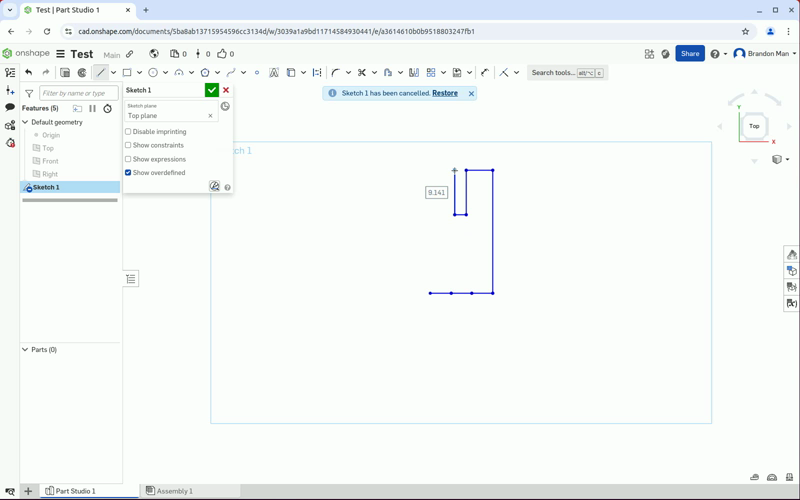
key_down(shift)
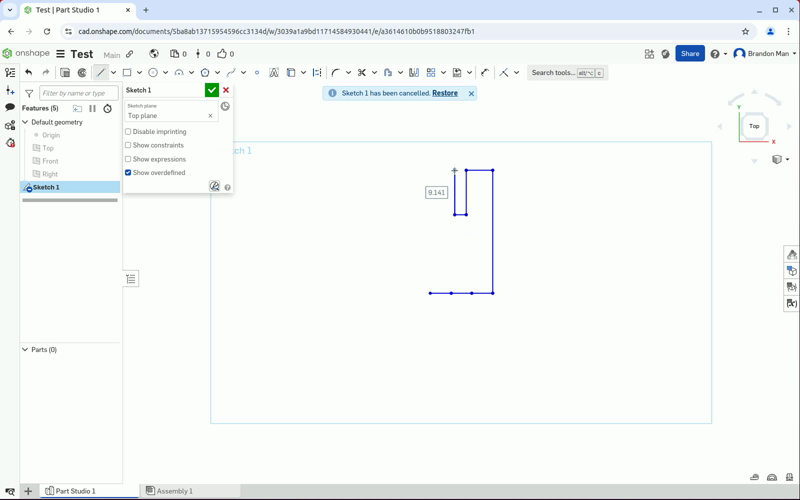
mouse_move(484, 170)
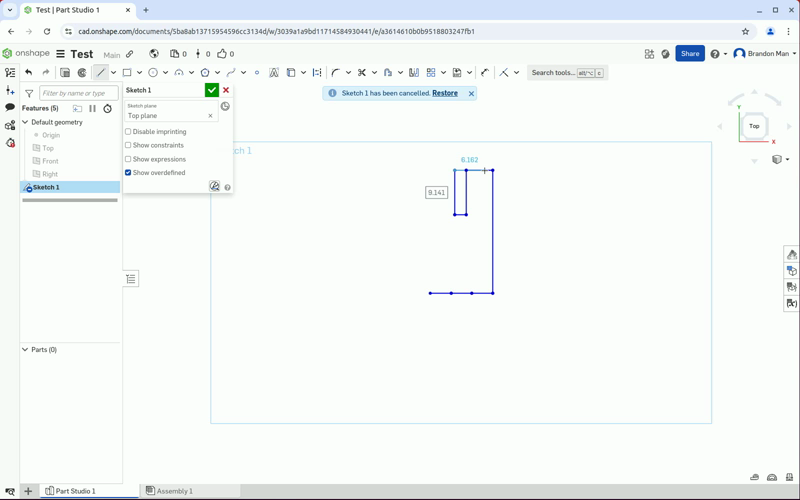
mouse_move(430, 170)
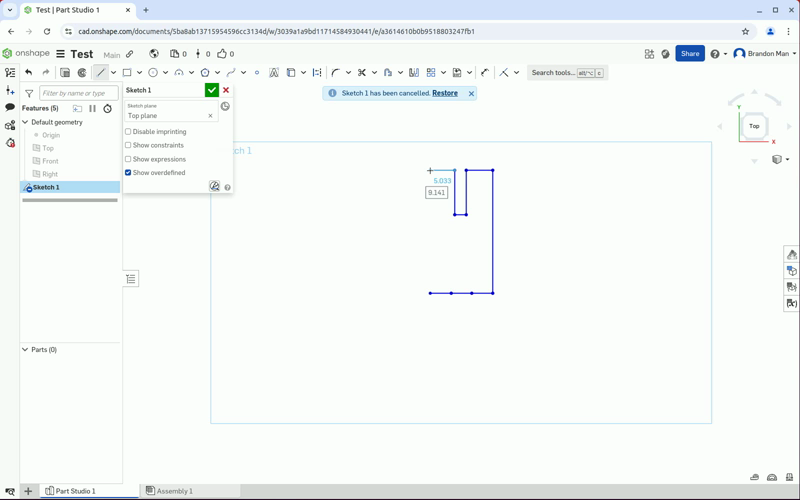
click(430, 170)
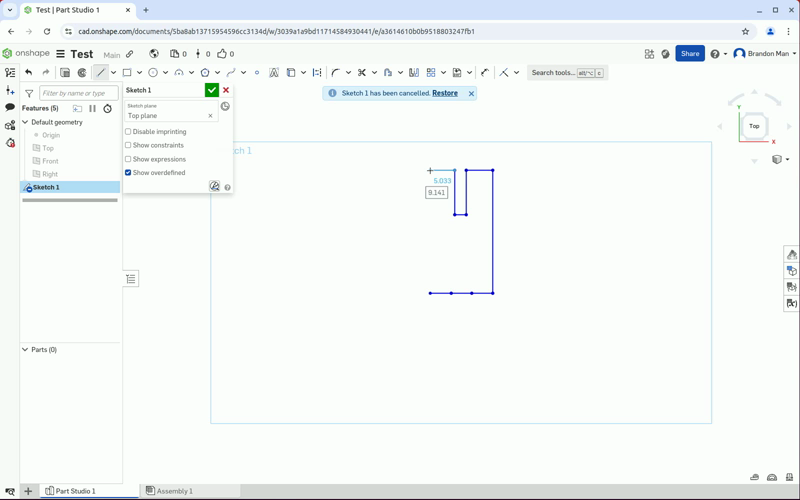
key_up(shift)
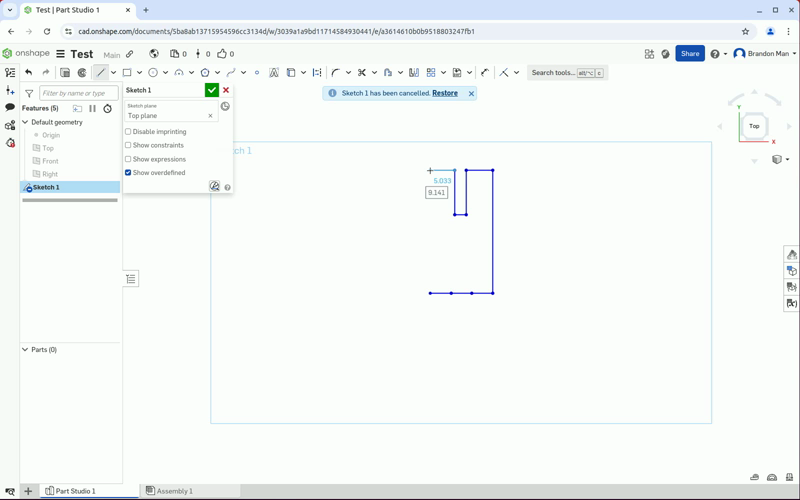
key_down(shift)
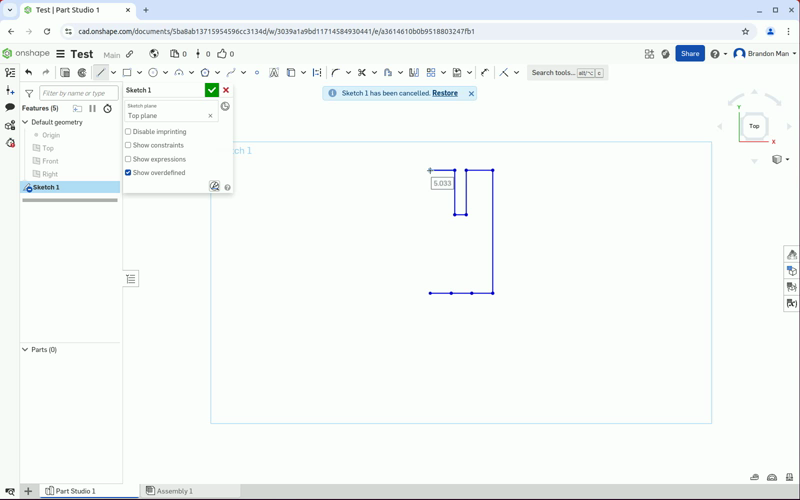
mouse_move(430, 293)
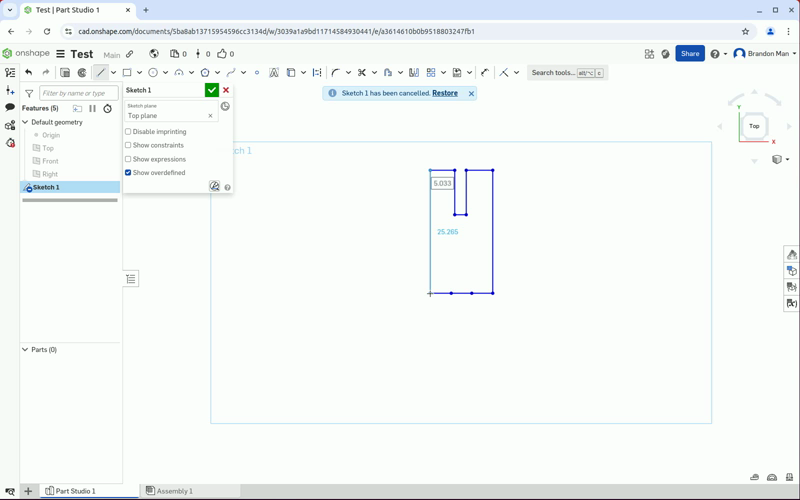
key_up(shift)
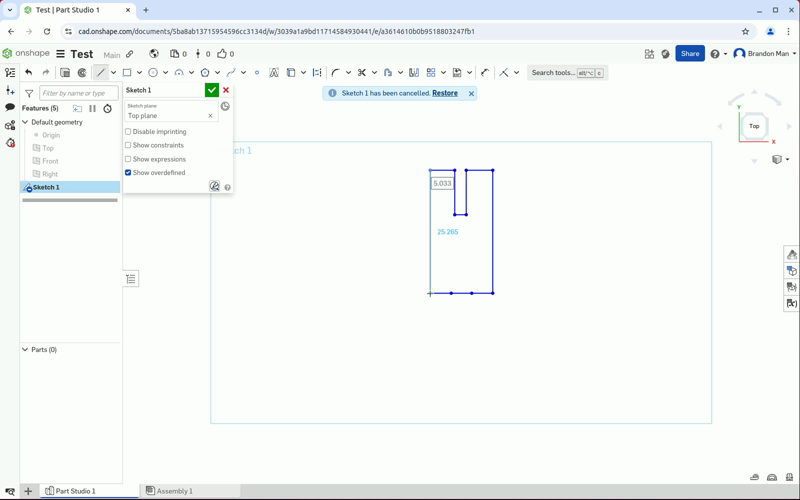
click(430, 293)
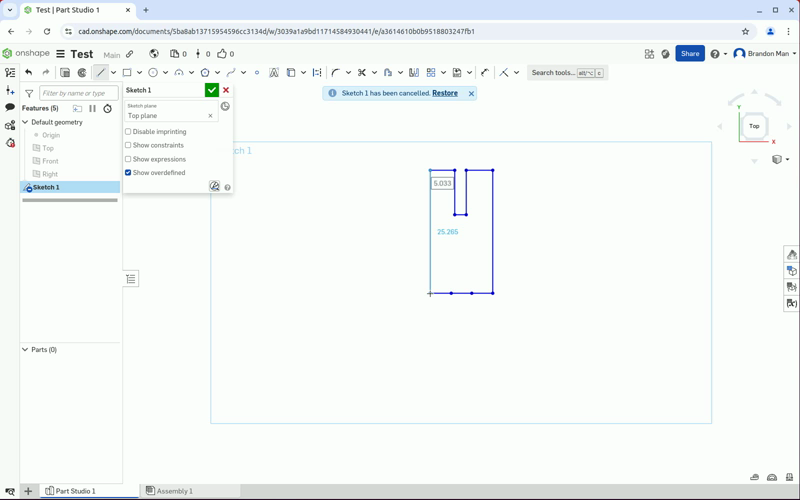
key(esc)
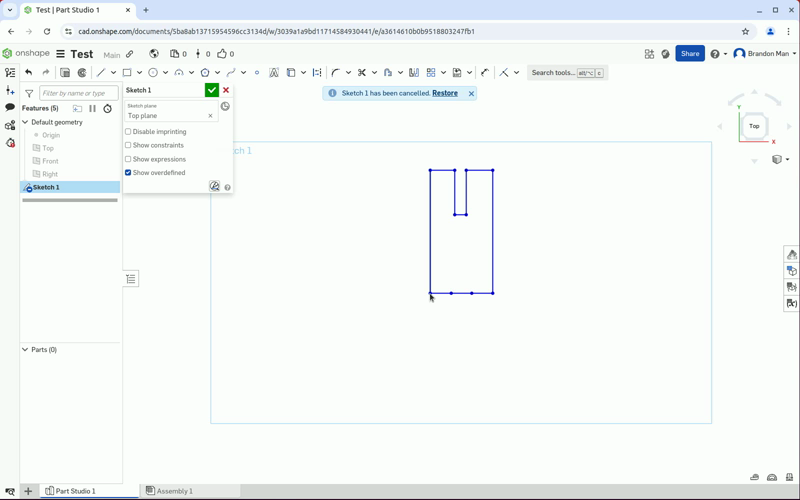
key(l)
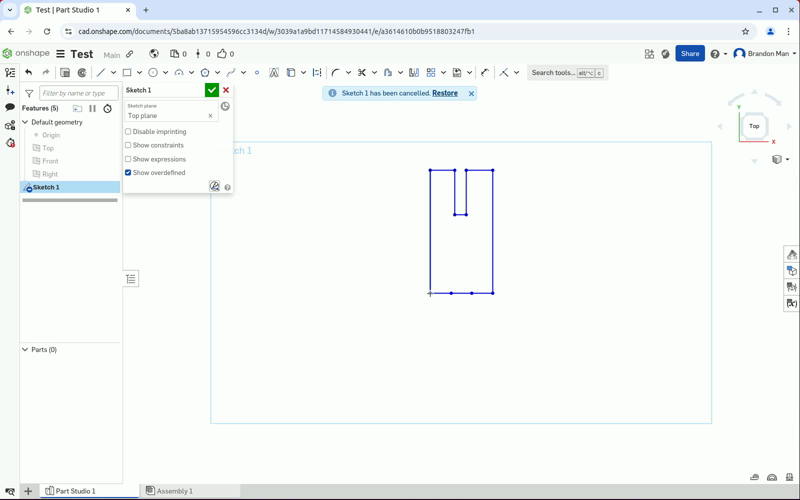
key_down(shift)
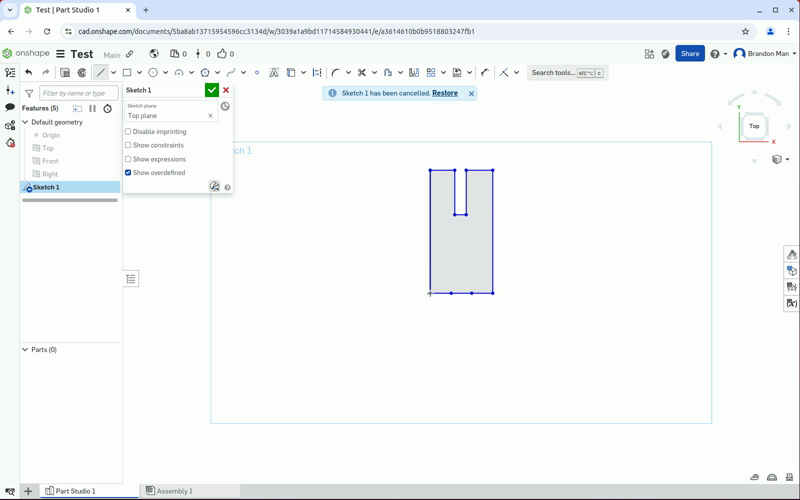
mouse_move(432, 257)
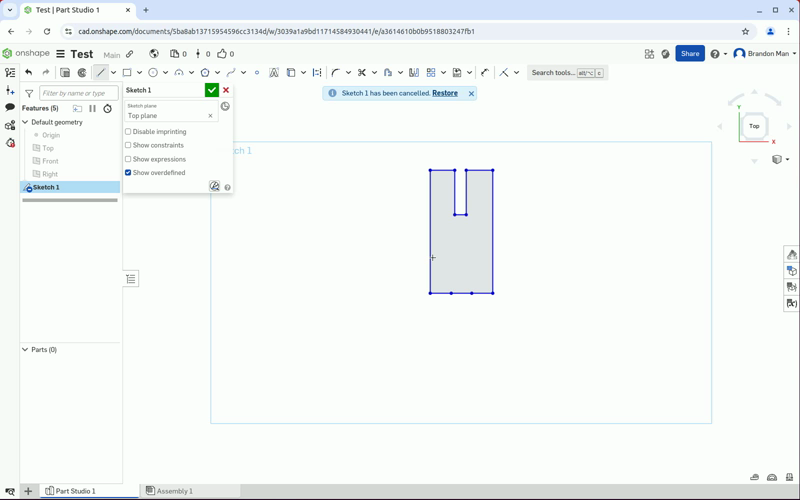
click(432, 257)
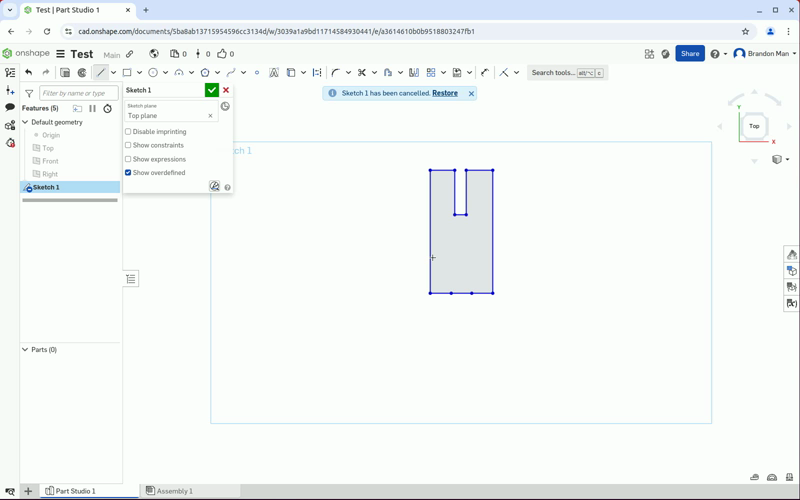
key_up(shift)
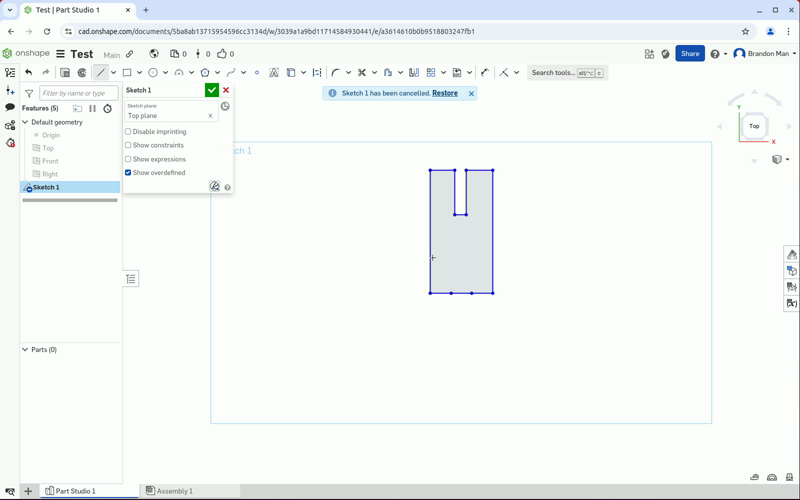
key_down(shift)
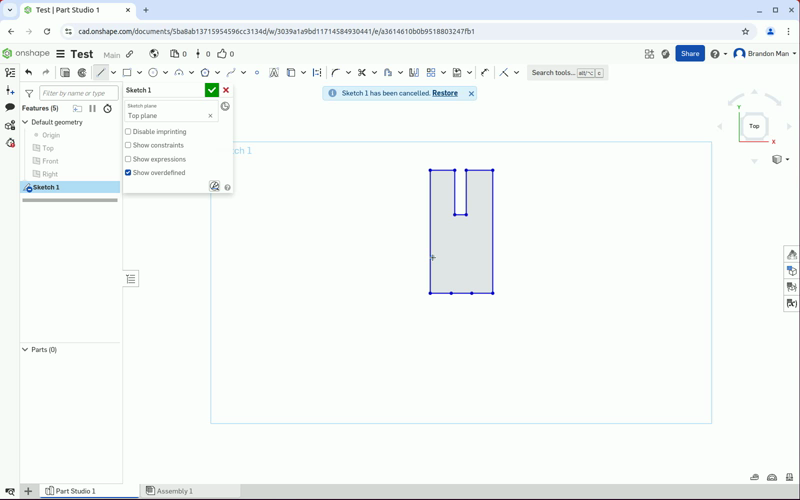
mouse_move(462, 257)
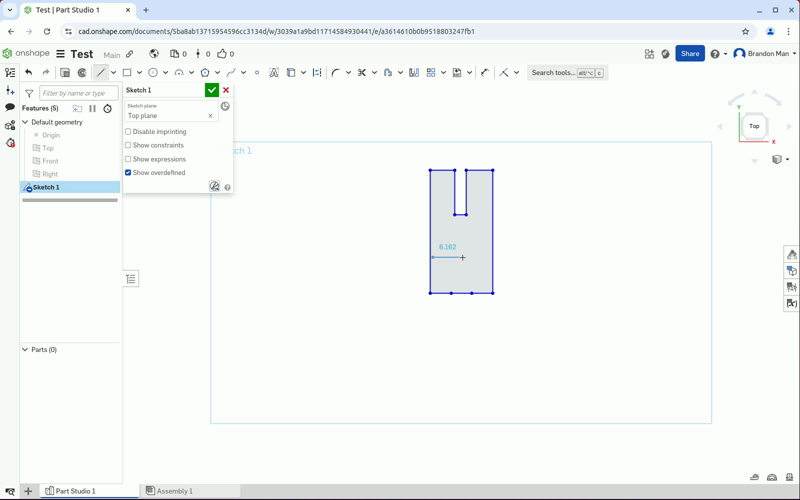
mouse_move(435, 257)
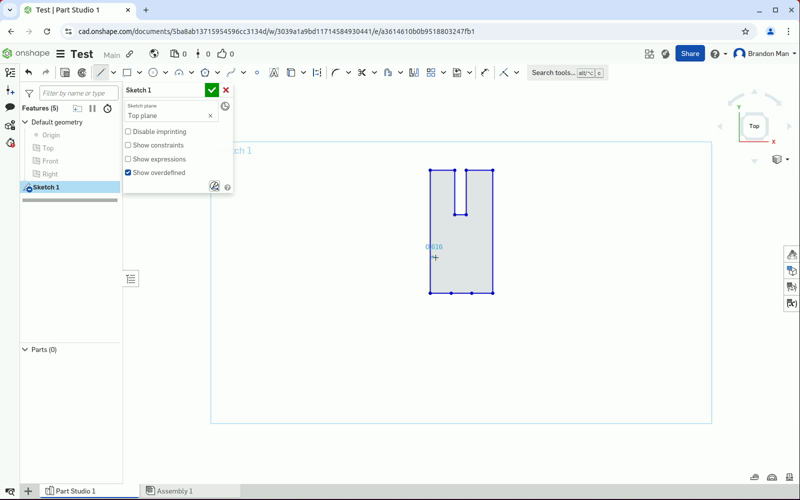
scroll(6)
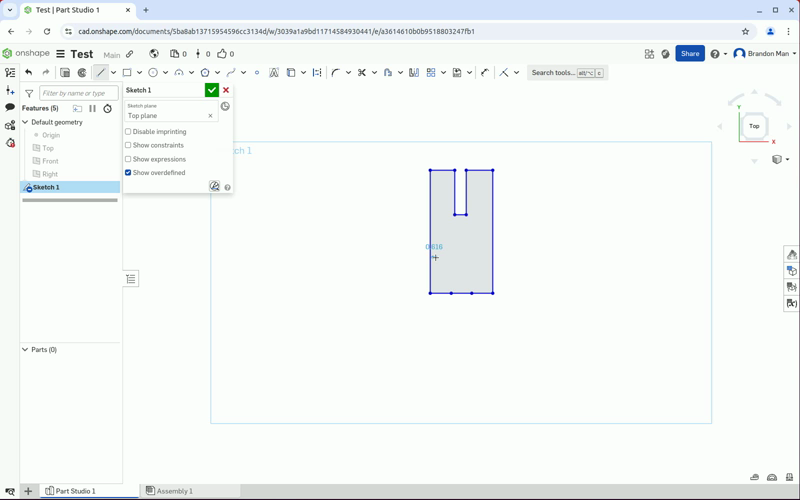
scroll(6)
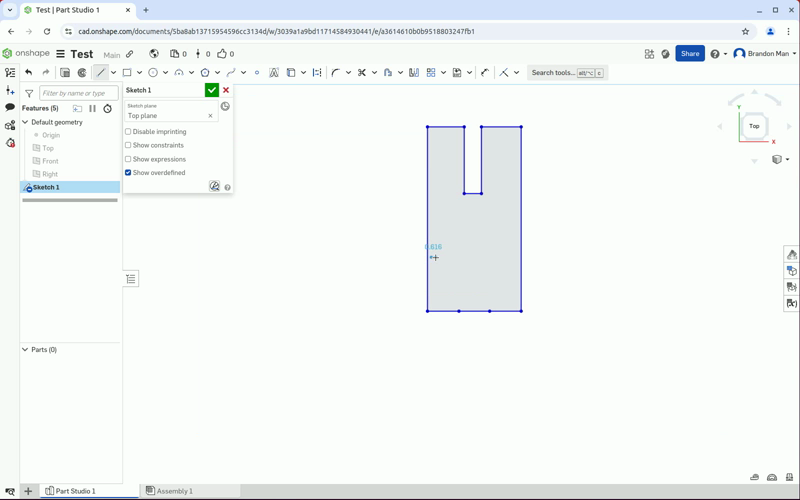
scroll(6)
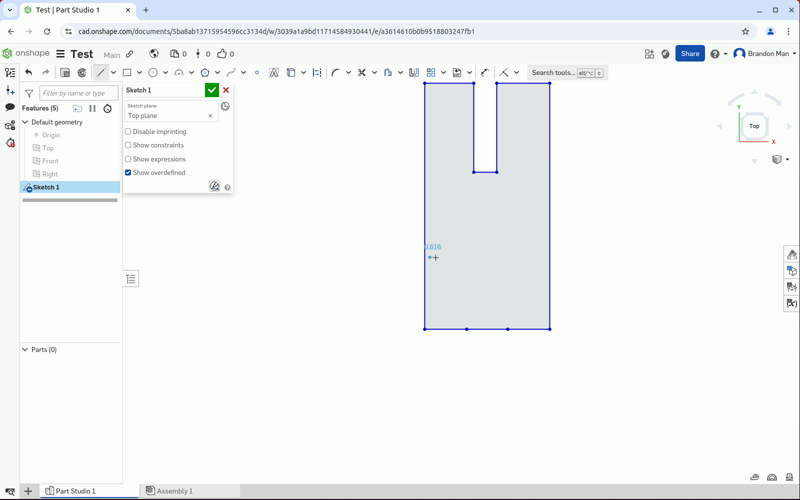
scroll(6)
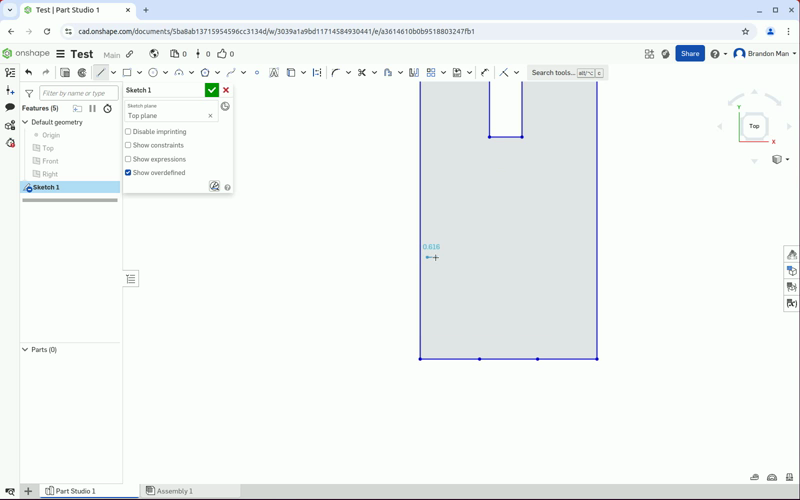
scroll(6)
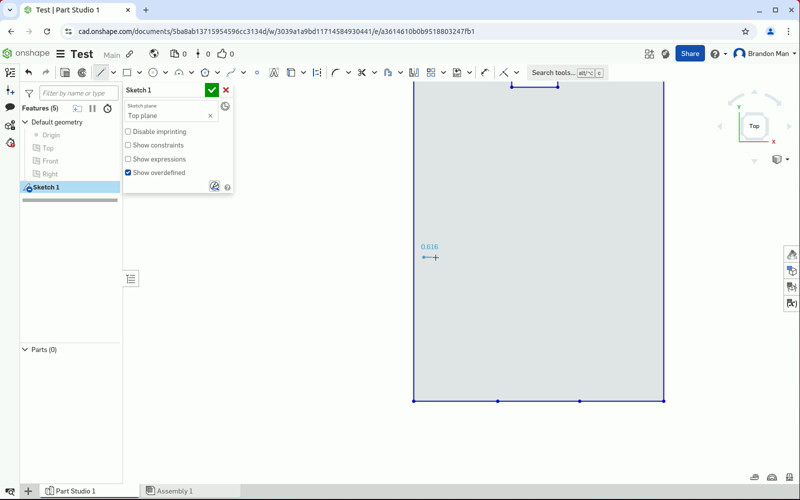
scroll(6)
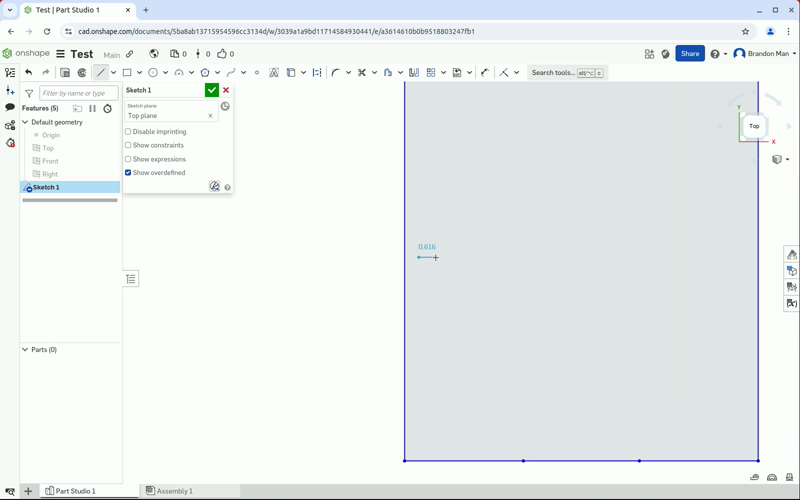
scroll(6)
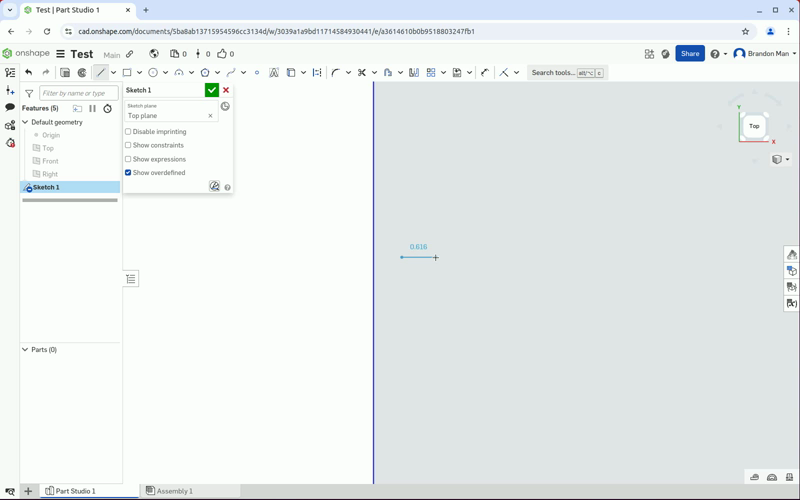
click(435, 257)
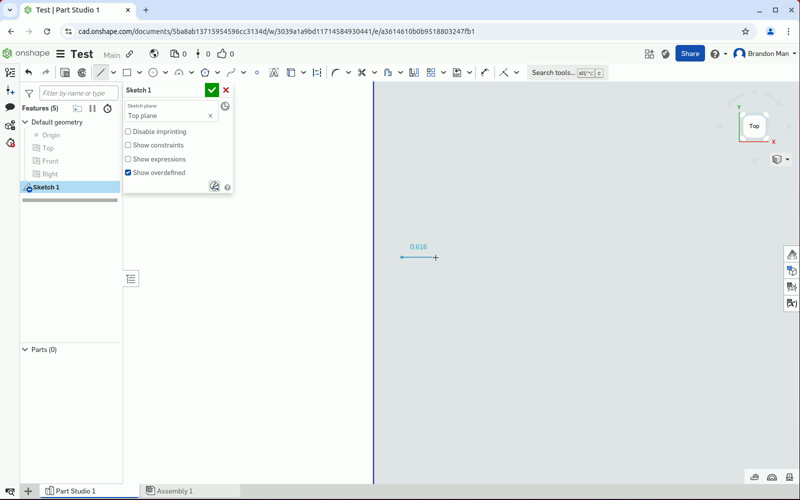
scroll(-6)
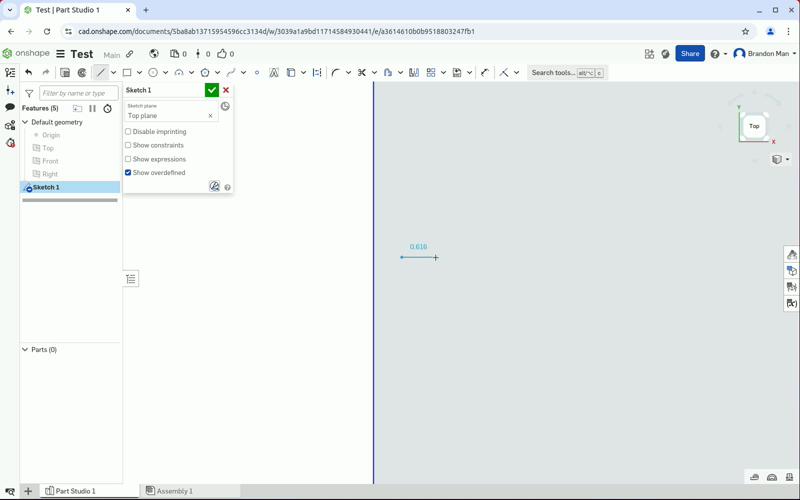
scroll(-6)
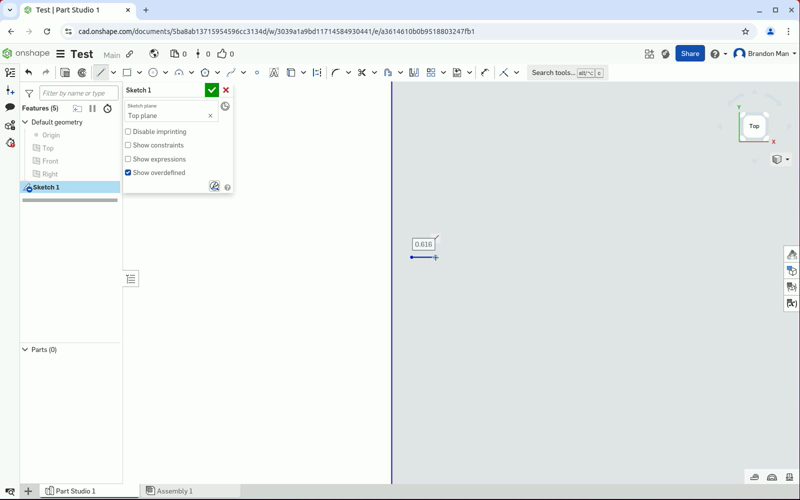
scroll(-6)
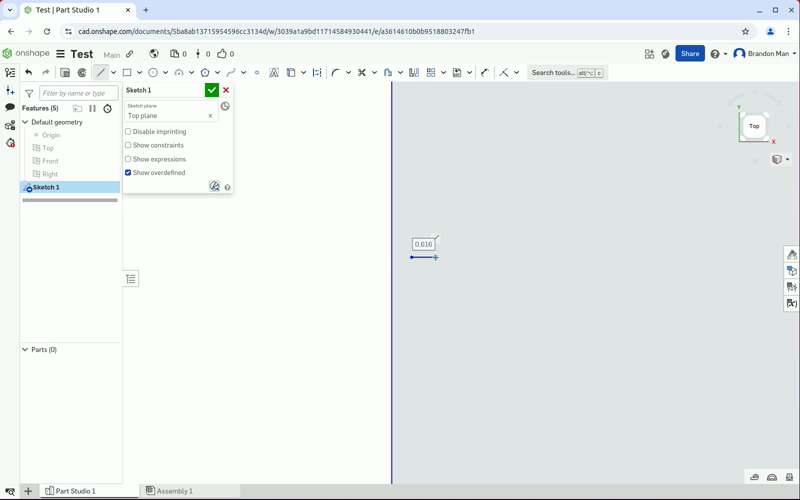
scroll(-6)
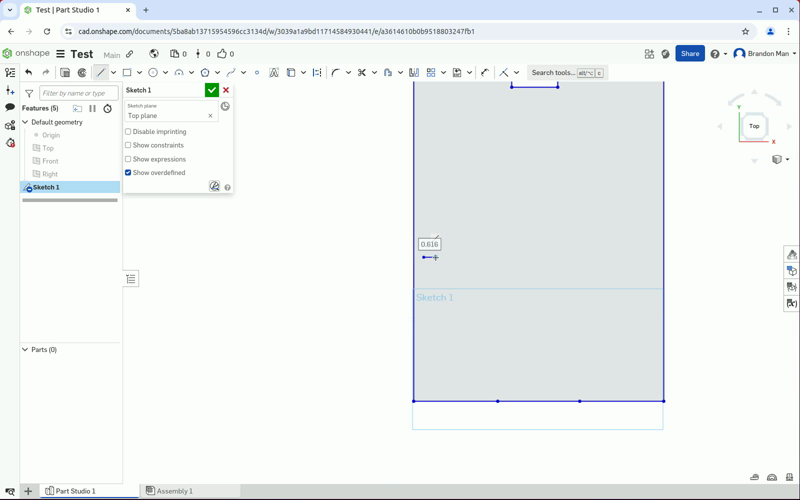
scroll(-6)
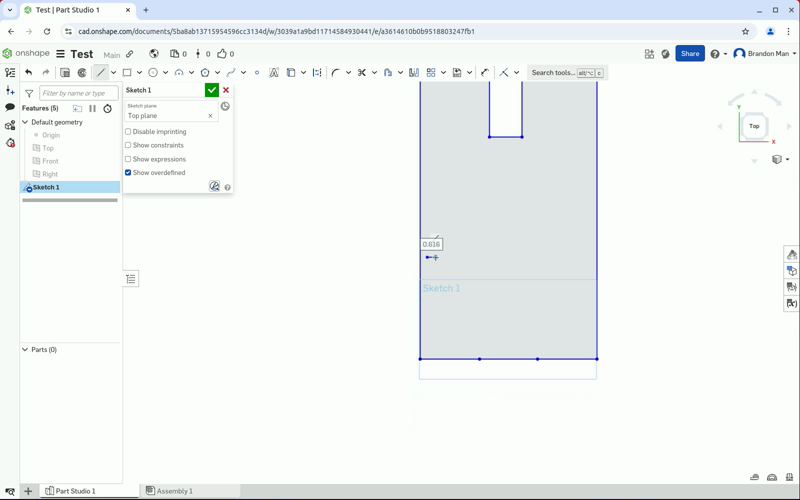
scroll(-6)
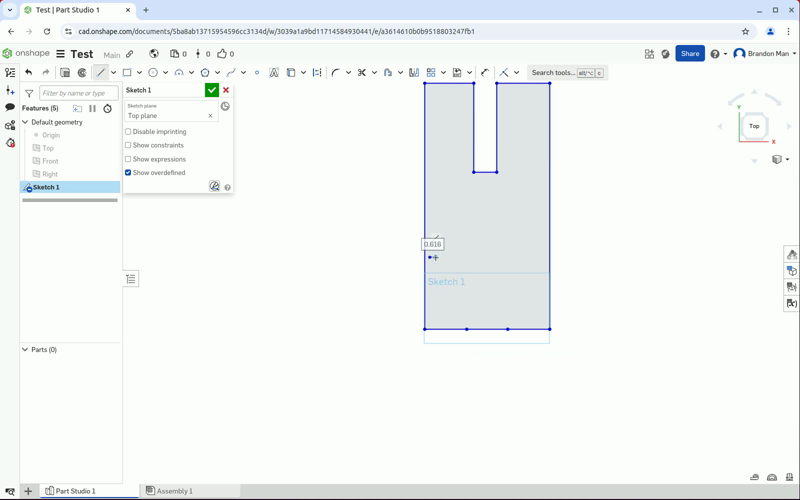
scroll(-6)
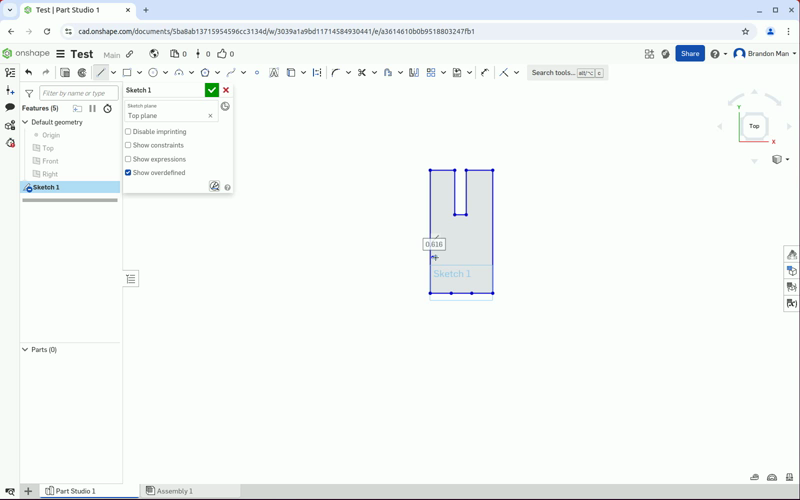
key_up(shift)
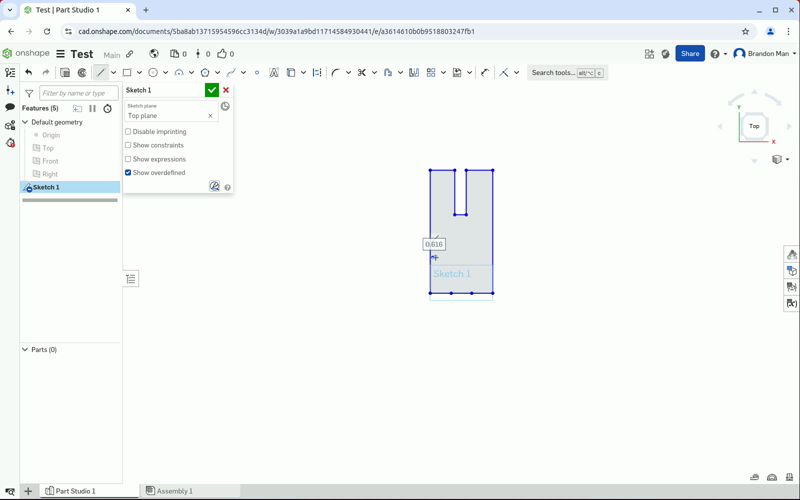
key_down(shift)
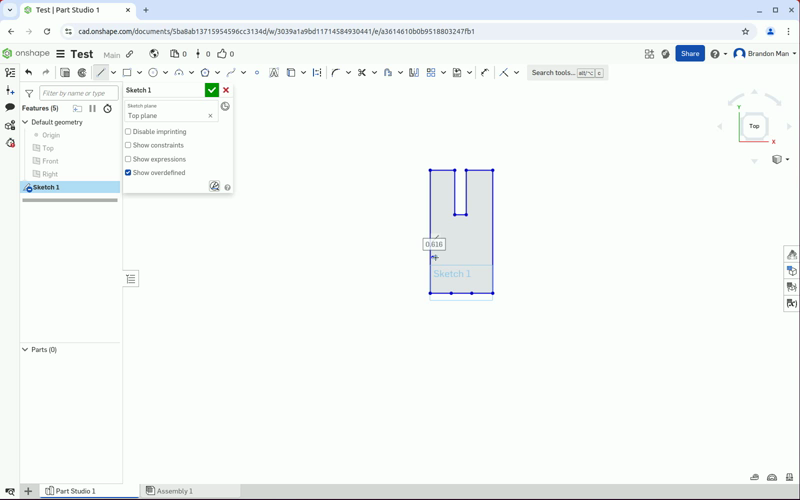
mouse_move(465, 257)
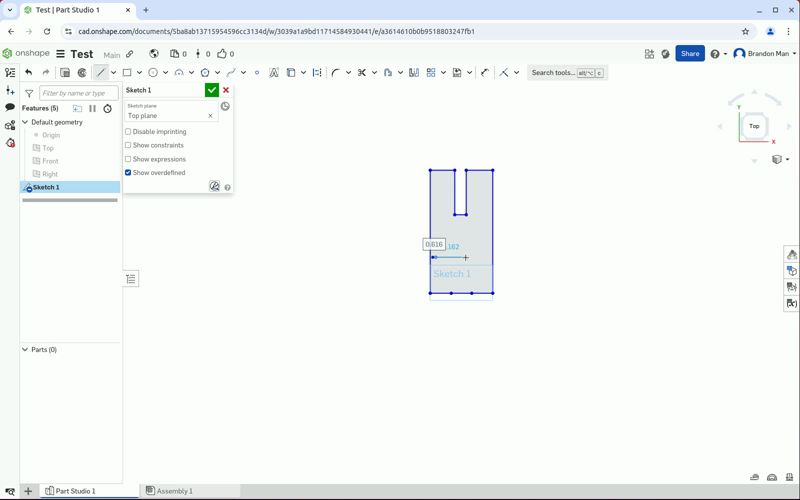
mouse_move(435, 243)
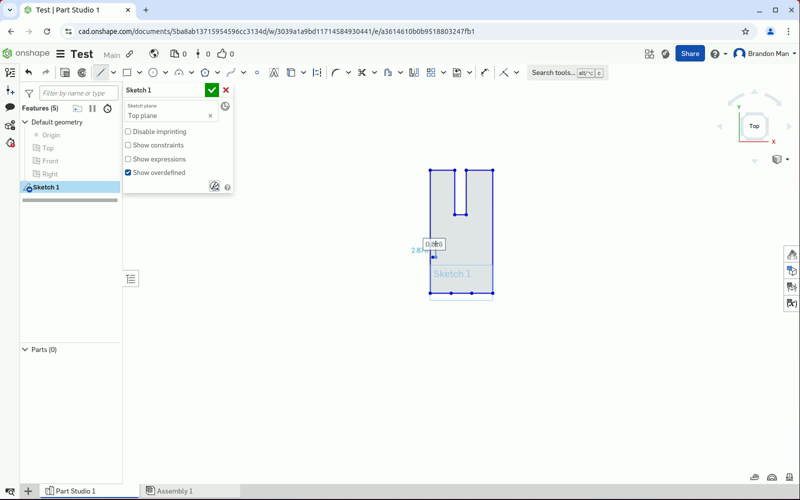
click(435, 243)
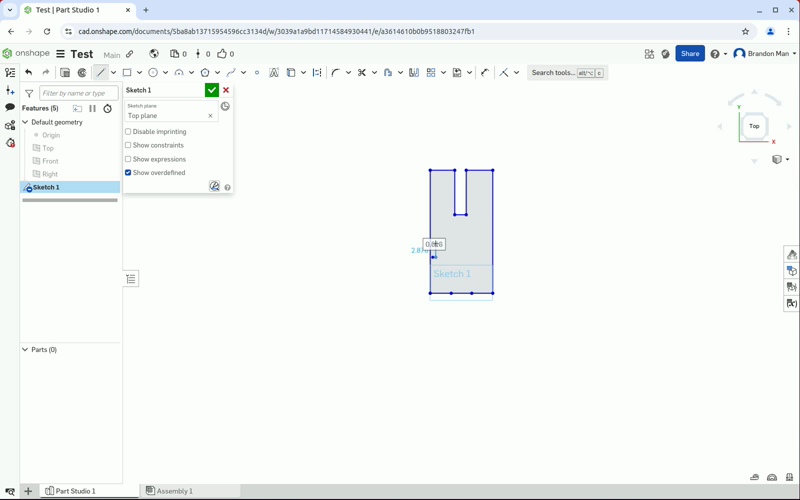
key_up(shift)
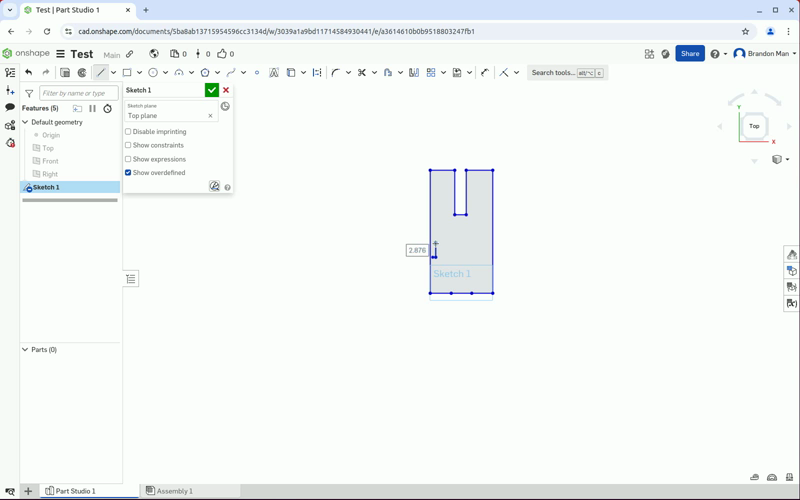
key_down(shift)
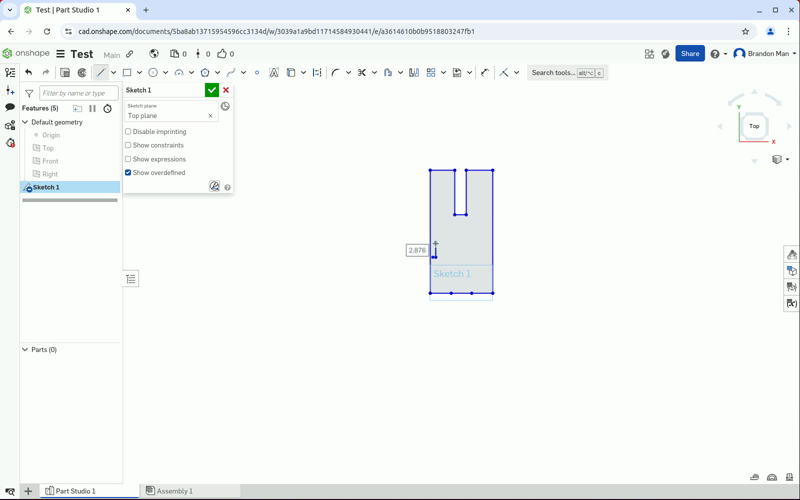
mouse_move(465, 243)
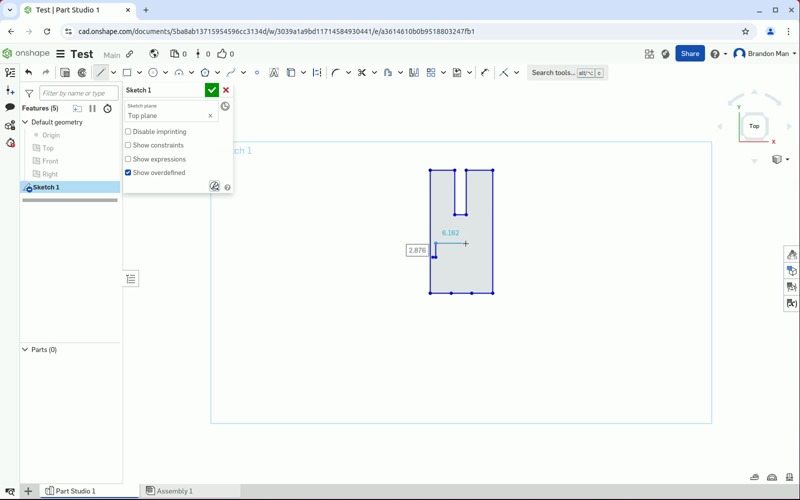
mouse_move(432, 243)
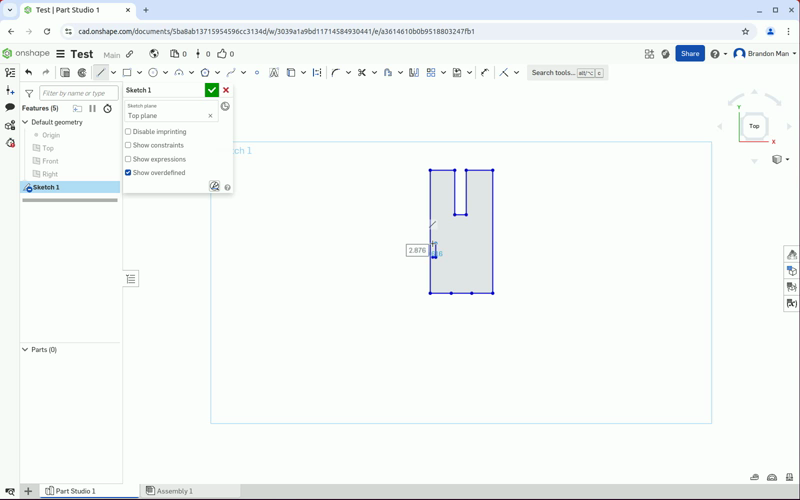
scroll(6)
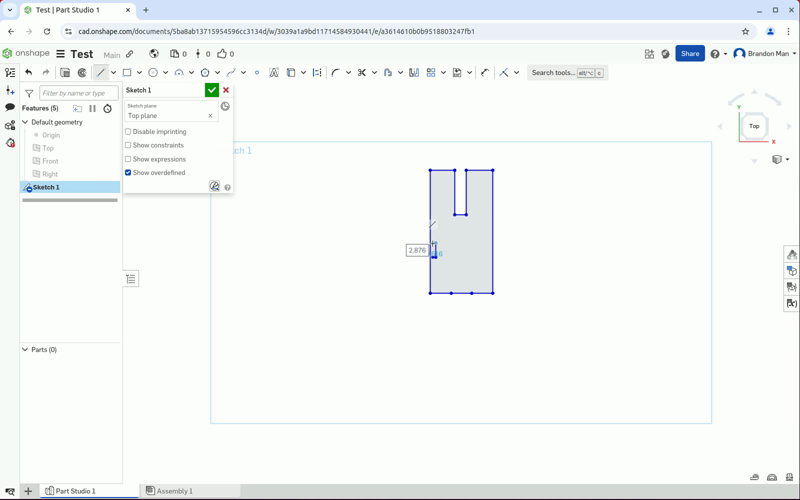
scroll(6)
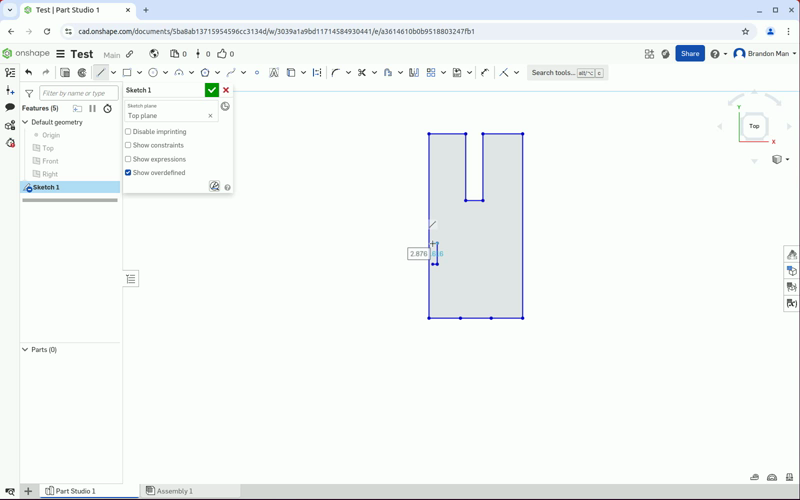
scroll(6)
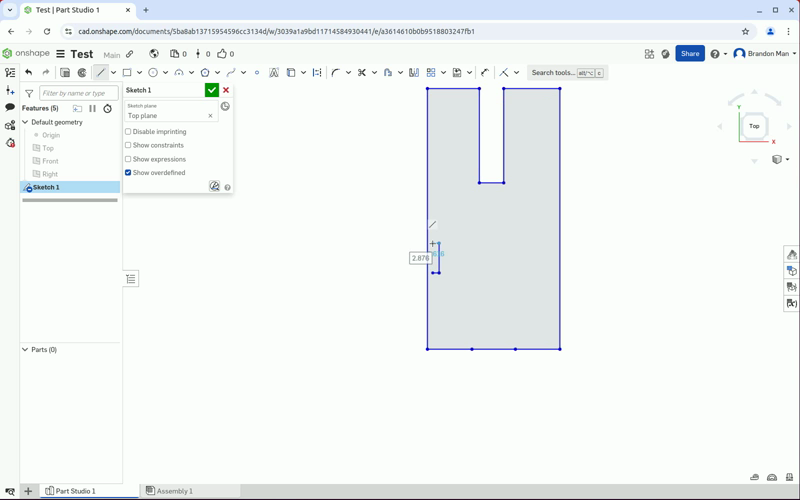
scroll(6)
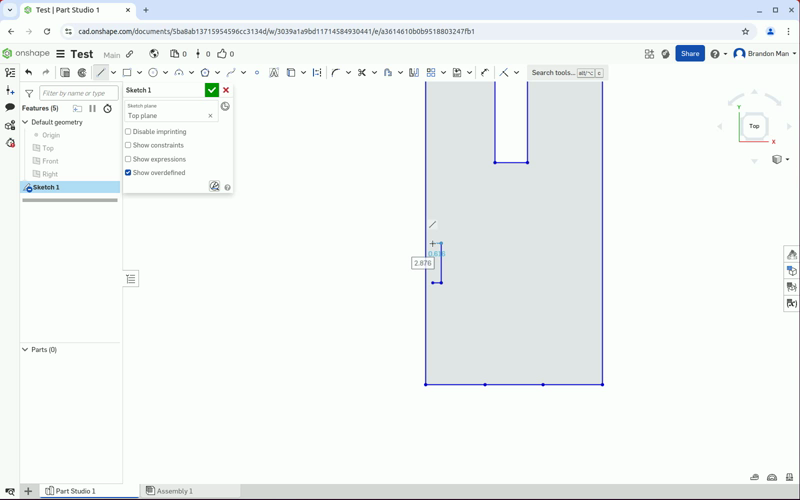
scroll(6)
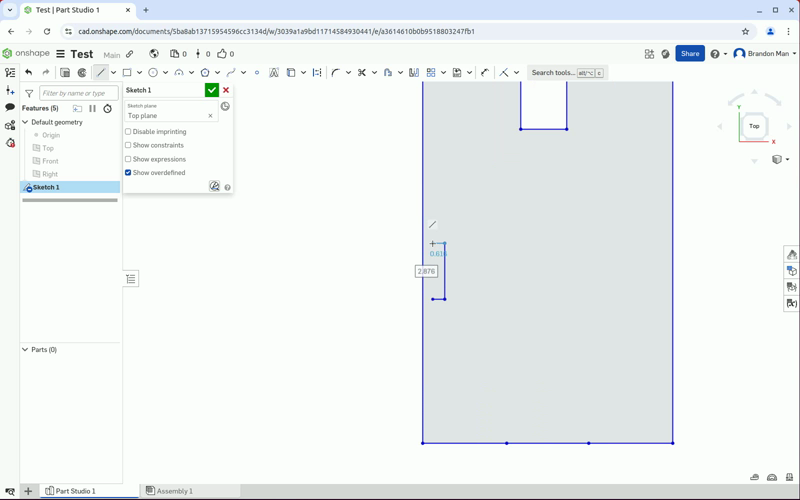
scroll(6)
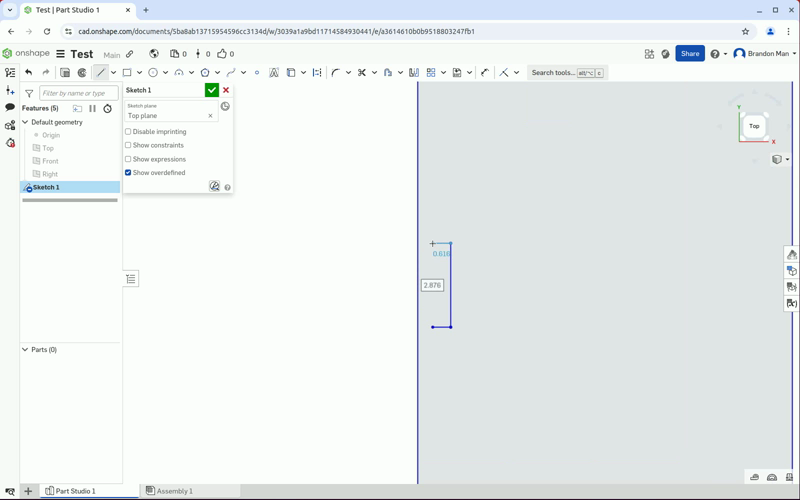
scroll(6)
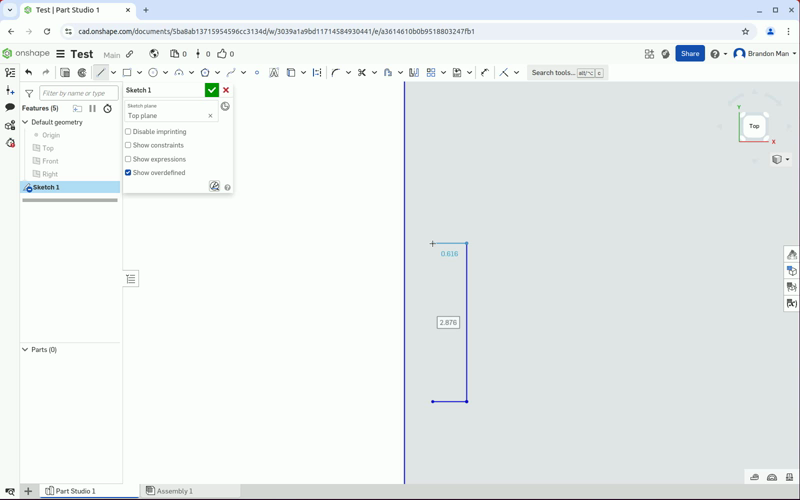
click(432, 243)
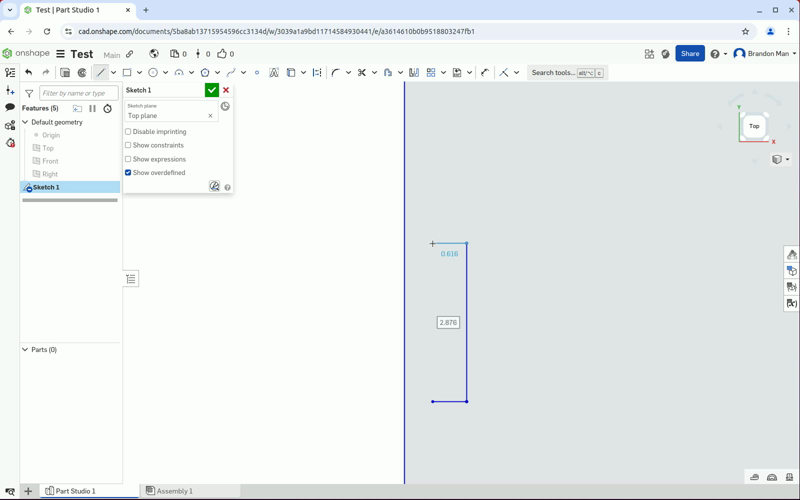
scroll(-6)
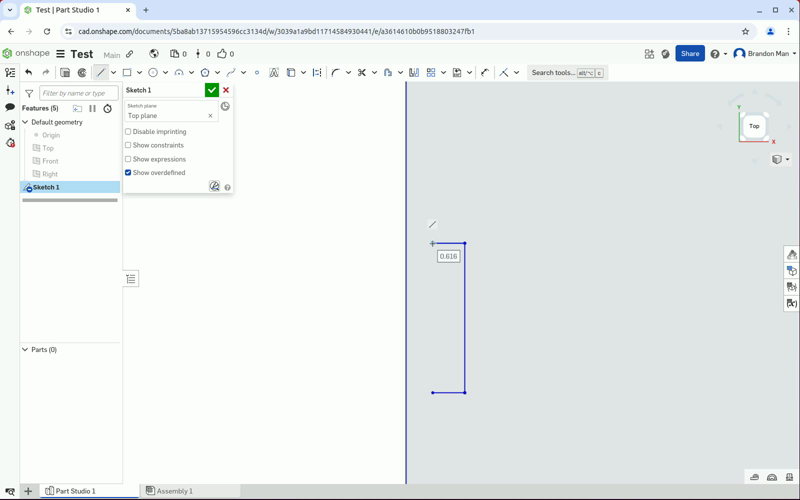
scroll(-6)
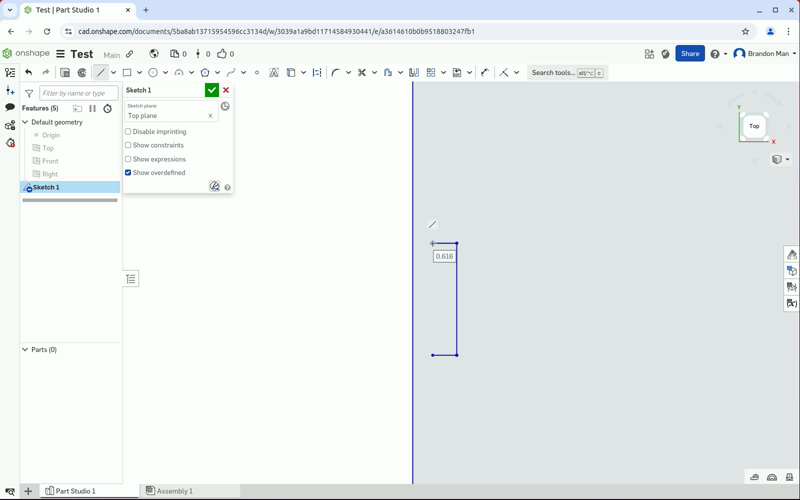
scroll(-6)
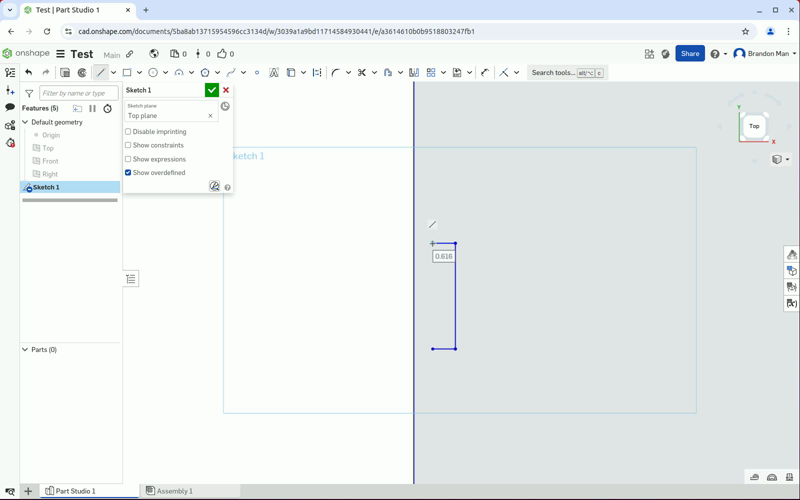
scroll(-6)
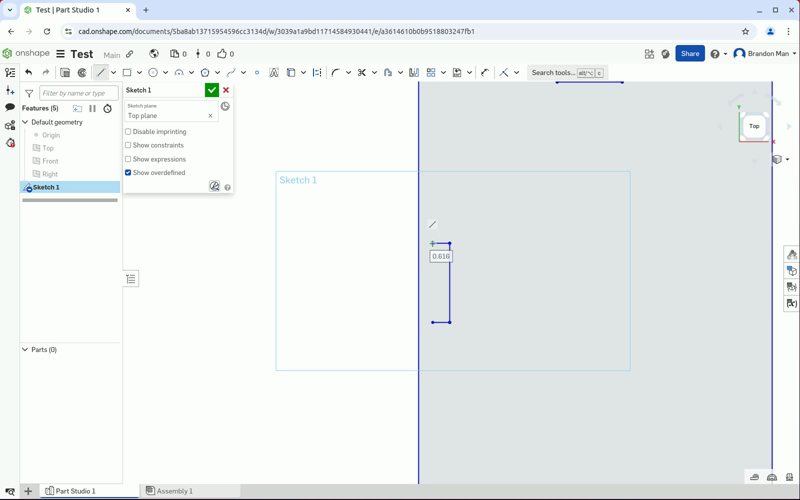
scroll(-6)
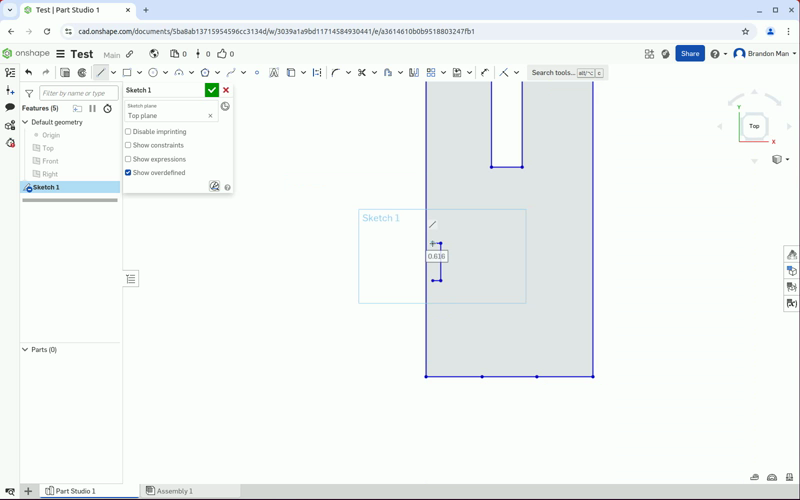
scroll(-6)
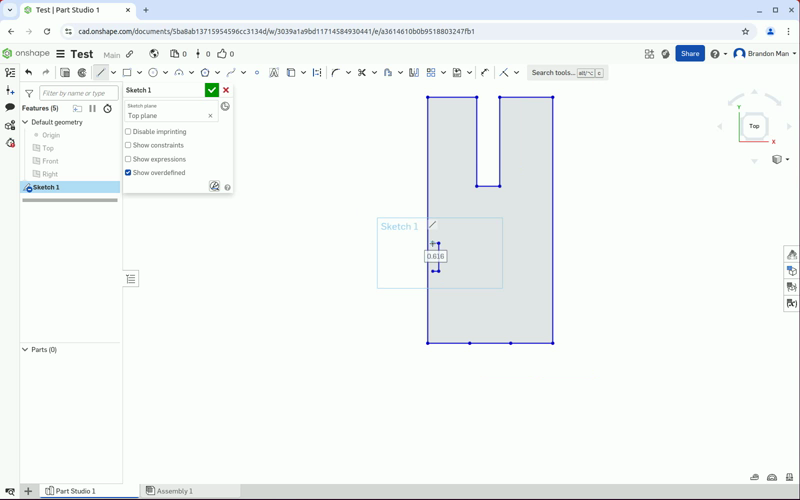
scroll(-6)
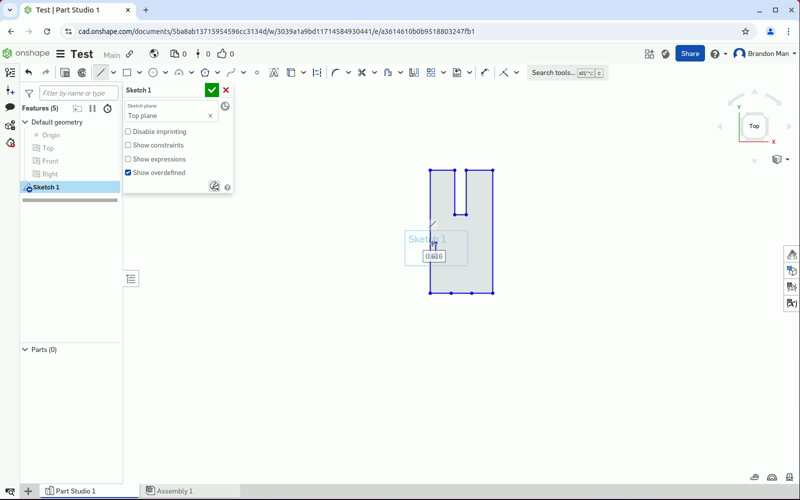
key_up(shift)
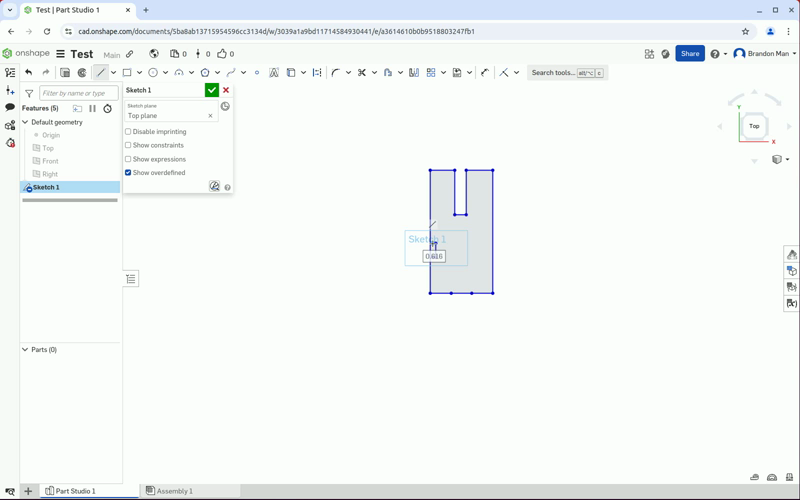
mouse_move(462, 243)
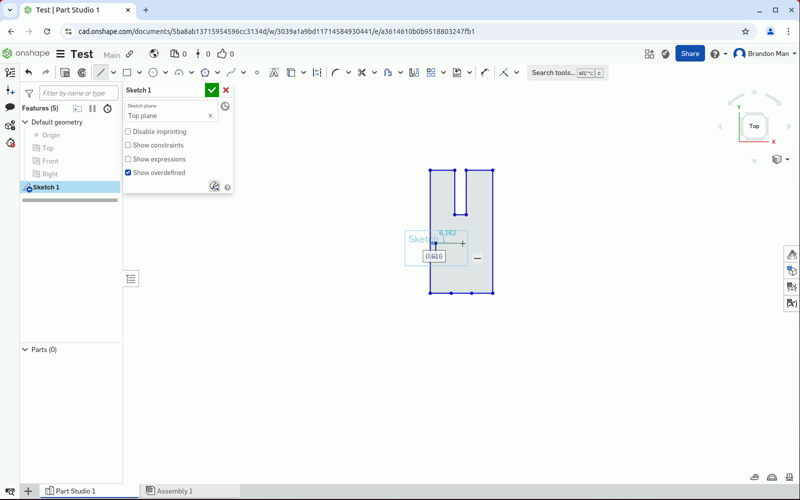
key_down(shift)
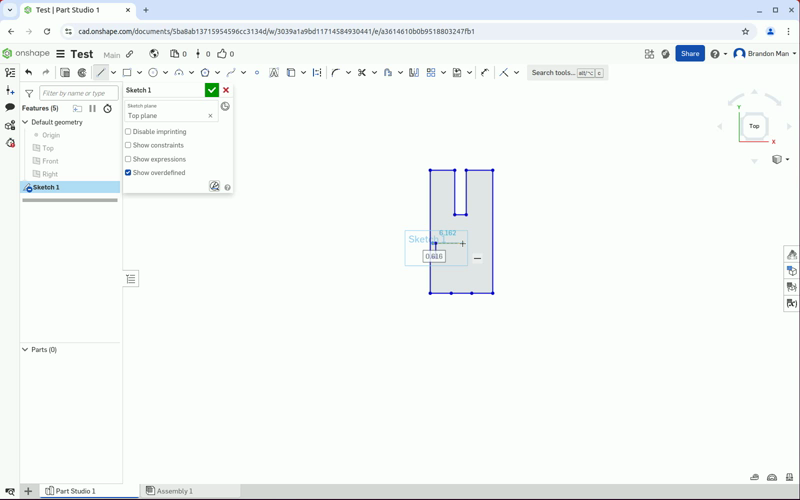
mouse_move(432, 257)
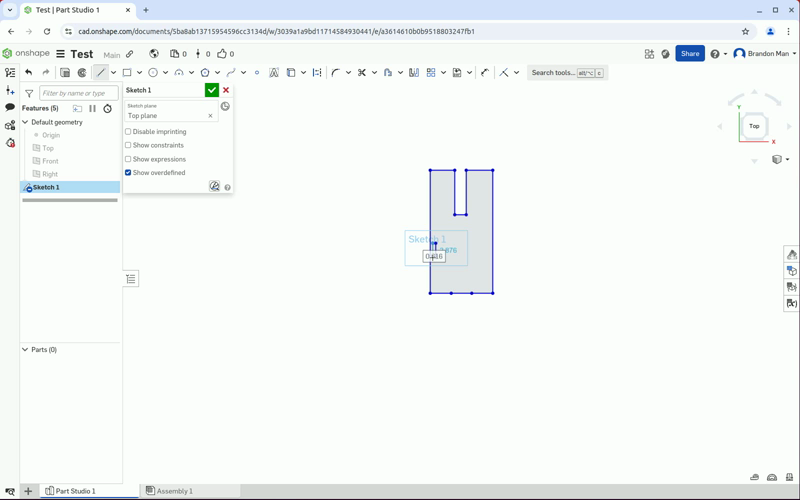
scroll(6)
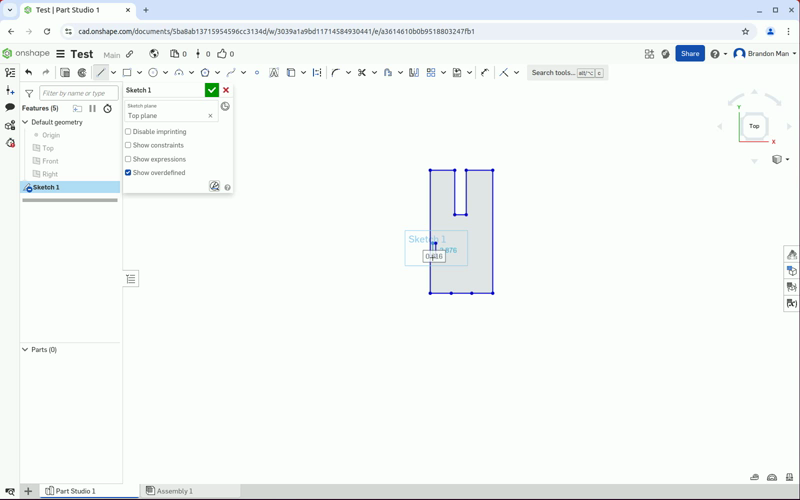
scroll(6)
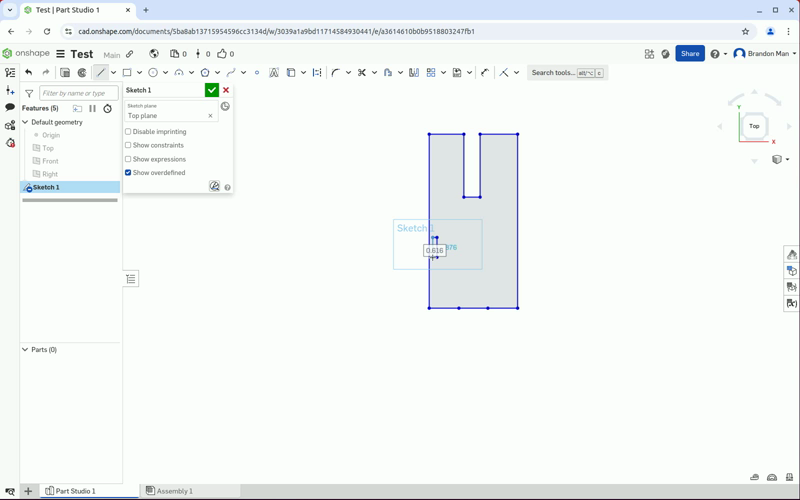
scroll(6)
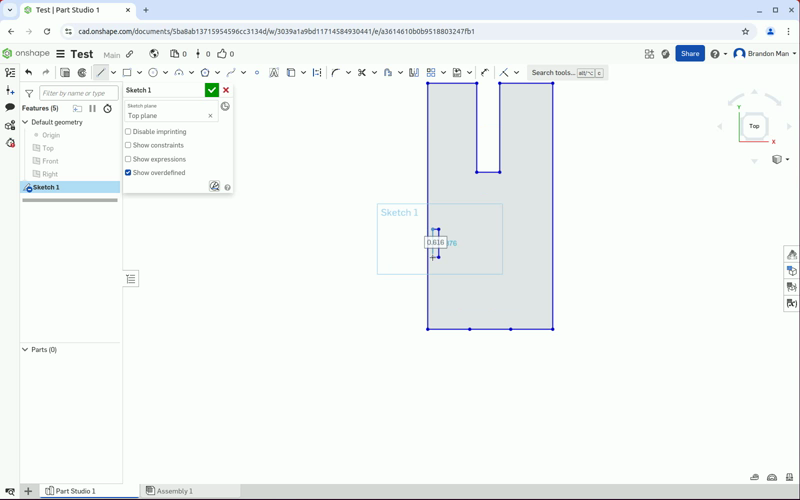
scroll(6)
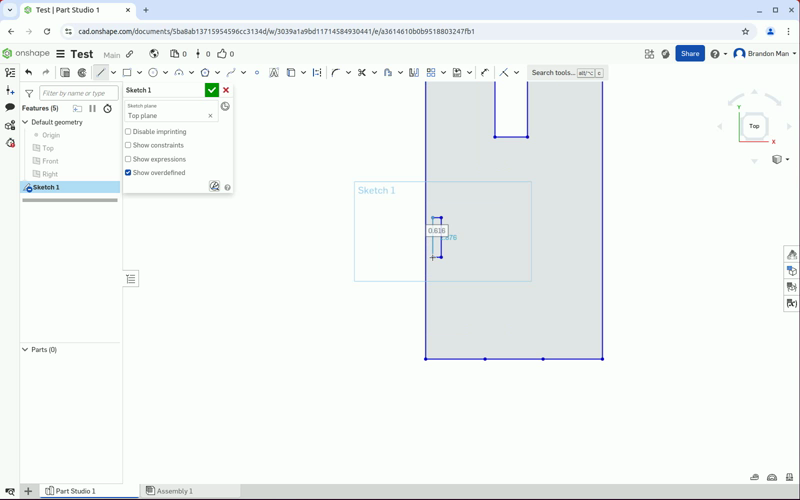
scroll(6)
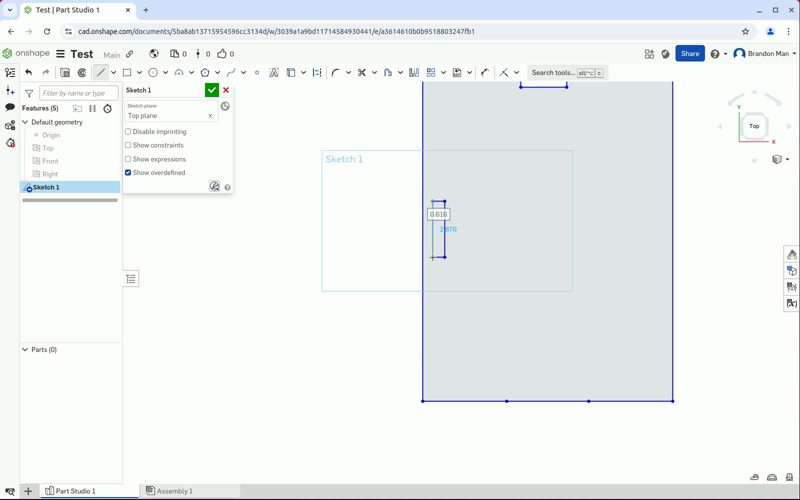
scroll(6)
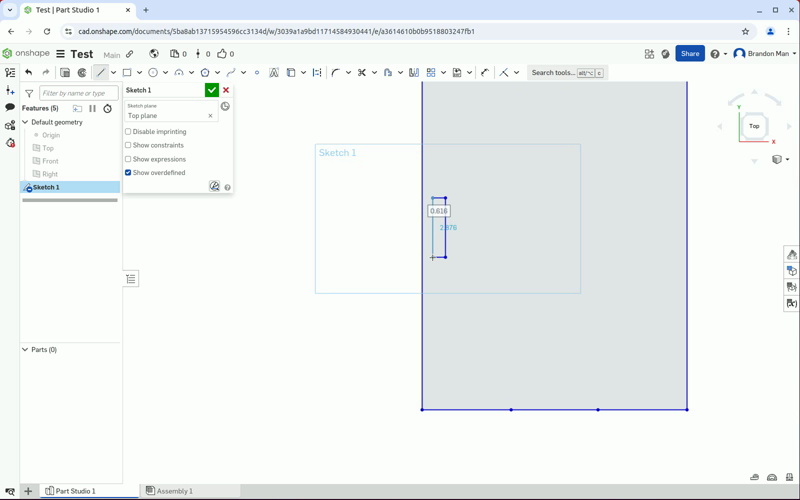
scroll(6)
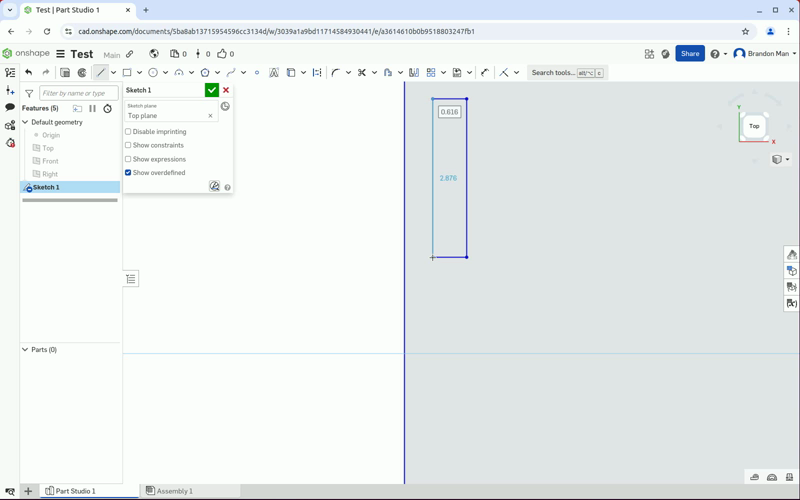
key_up(shift)
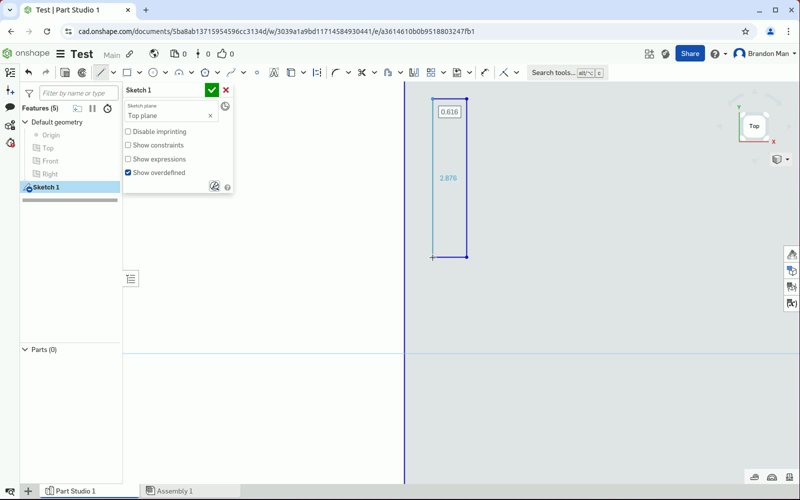
click(432, 257)
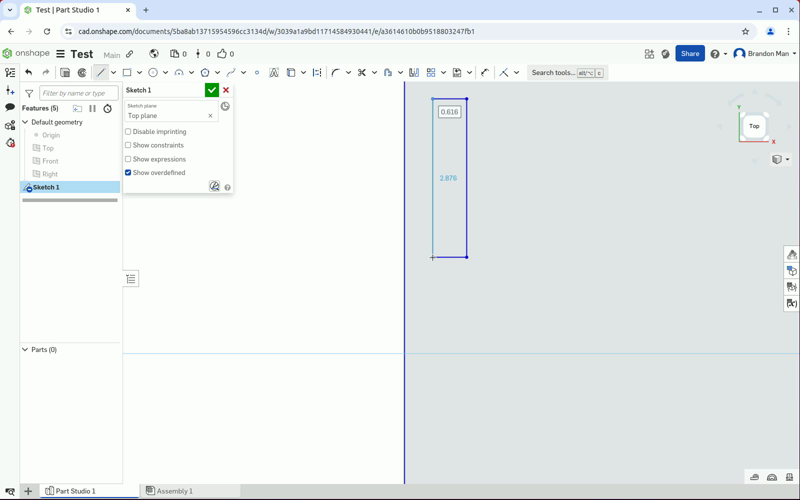
scroll(-6)
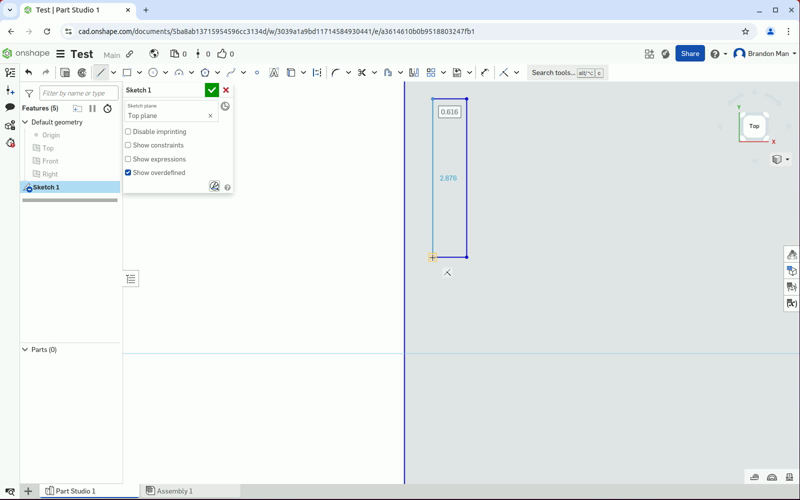
scroll(-6)
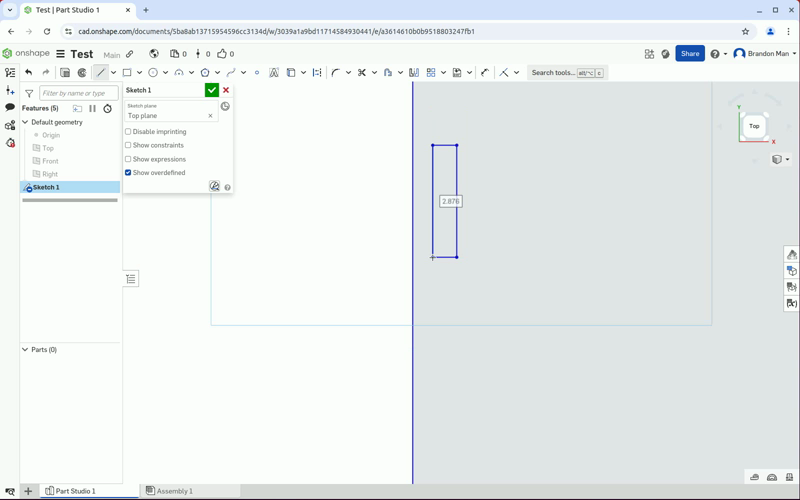
scroll(-6)
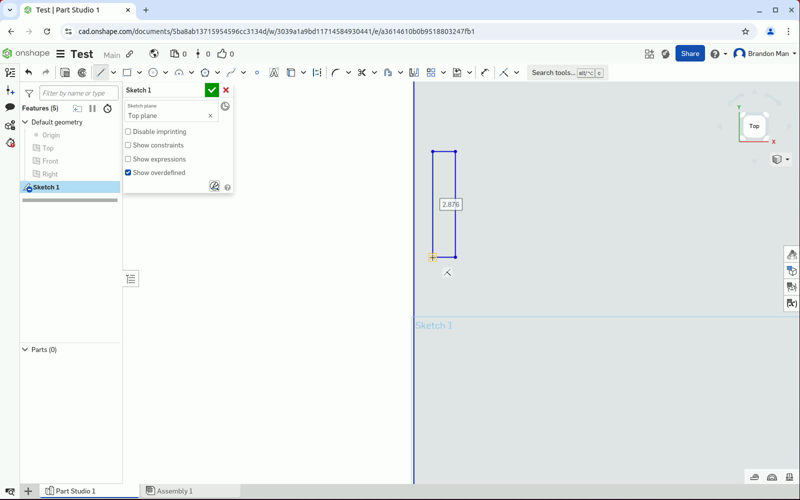
scroll(-6)
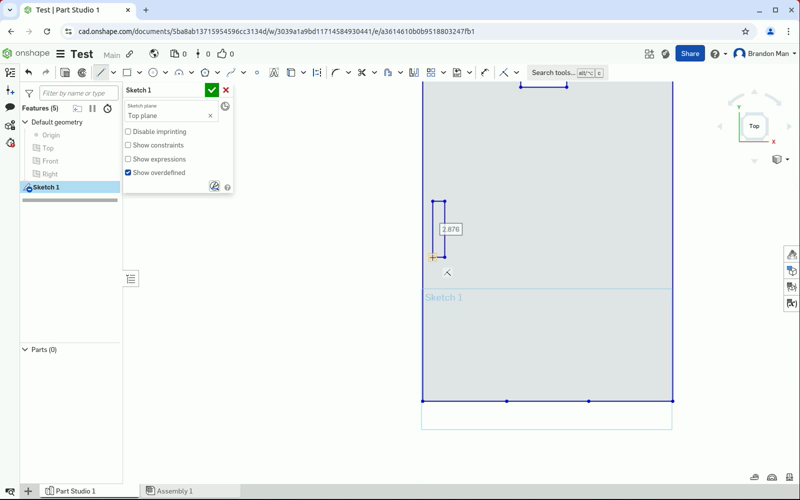
scroll(-6)
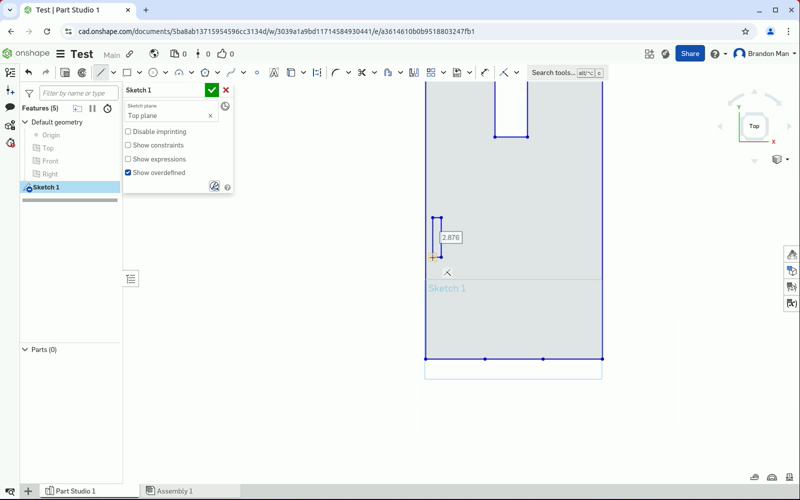
scroll(-6)
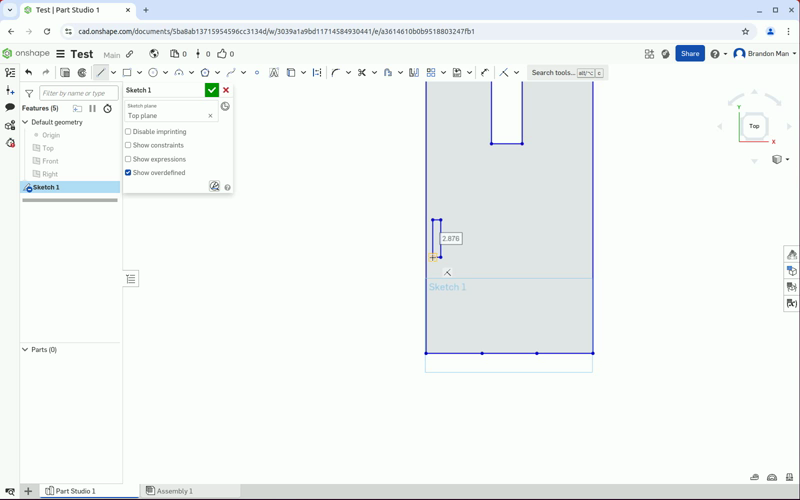
scroll(-6)
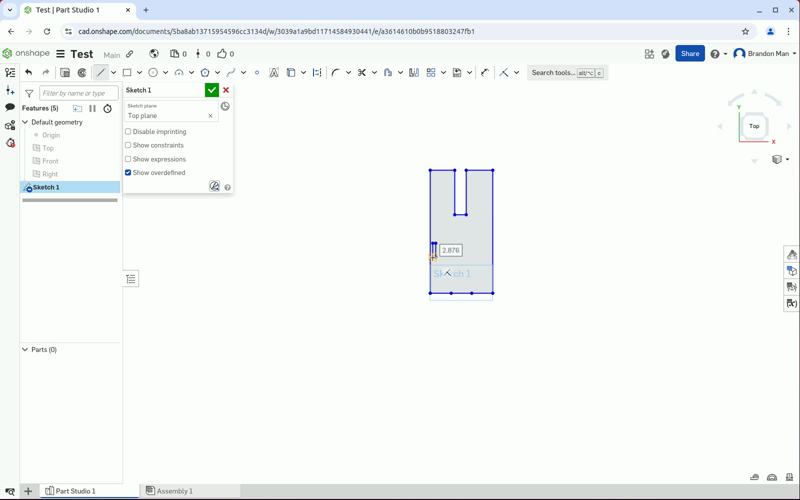
key(esc)
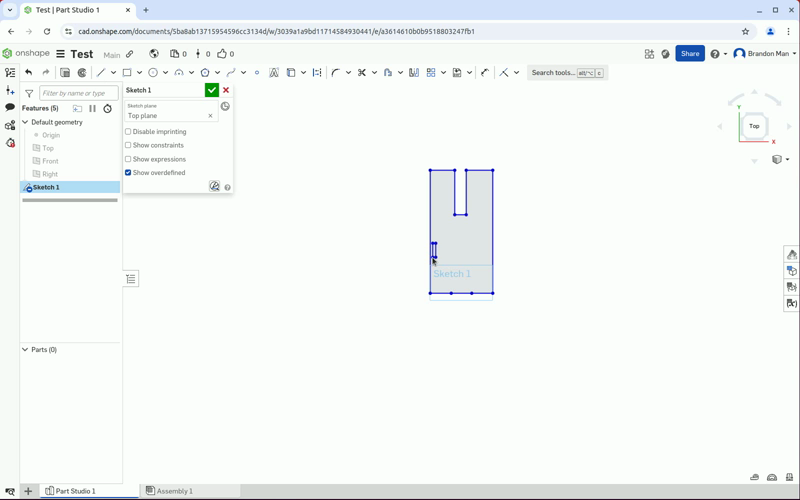
key(l)
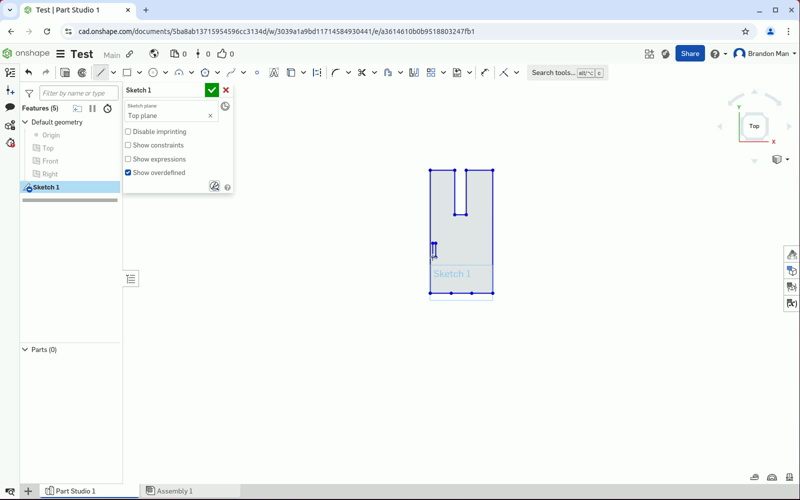
key_down(shift)
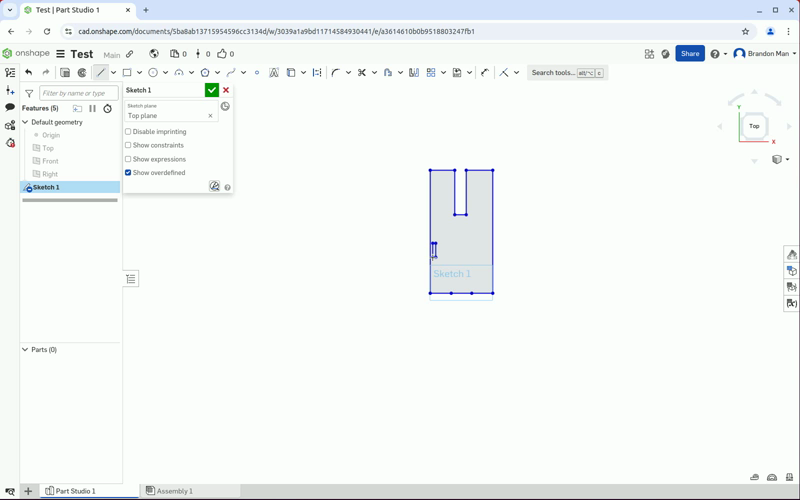
mouse_move(453, 234)
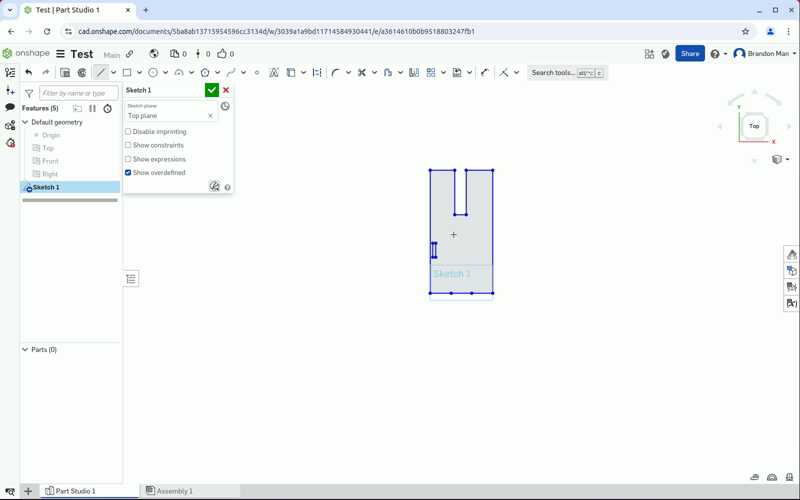
click(453, 234)
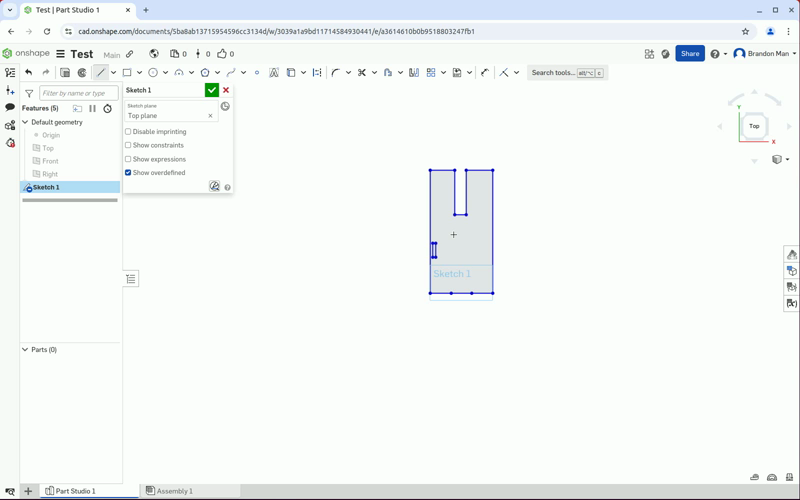
key_up(shift)
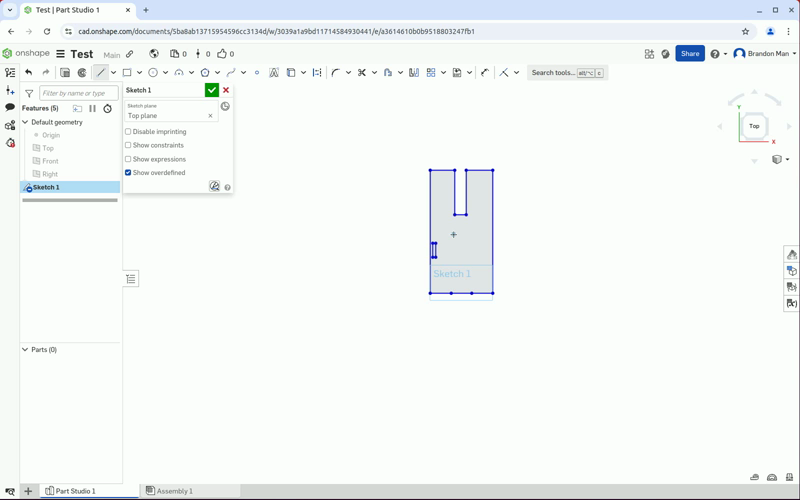
key_down(shift)
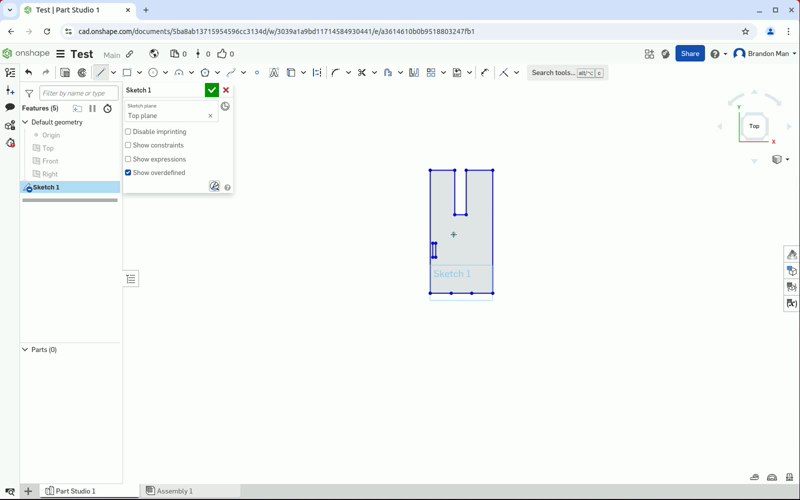
mouse_move(483, 234)
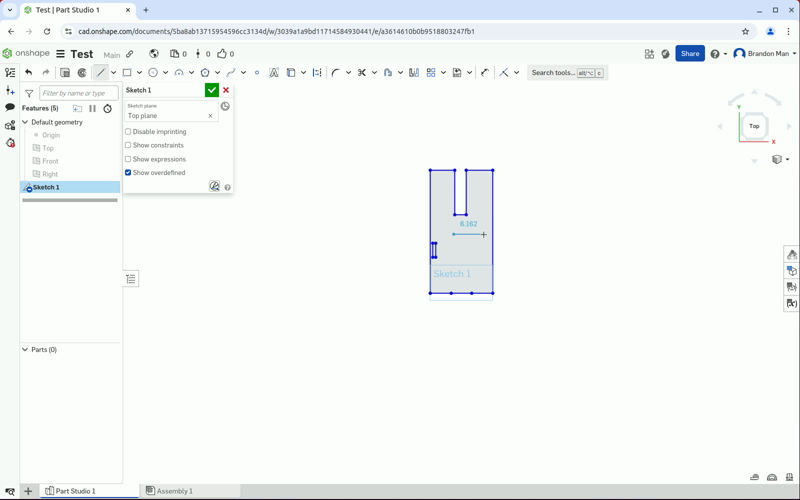
mouse_move(469, 234)
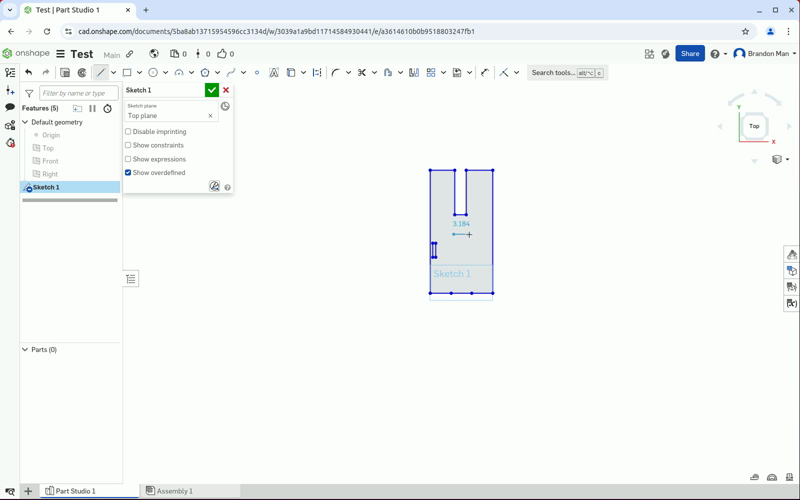
click(469, 234)
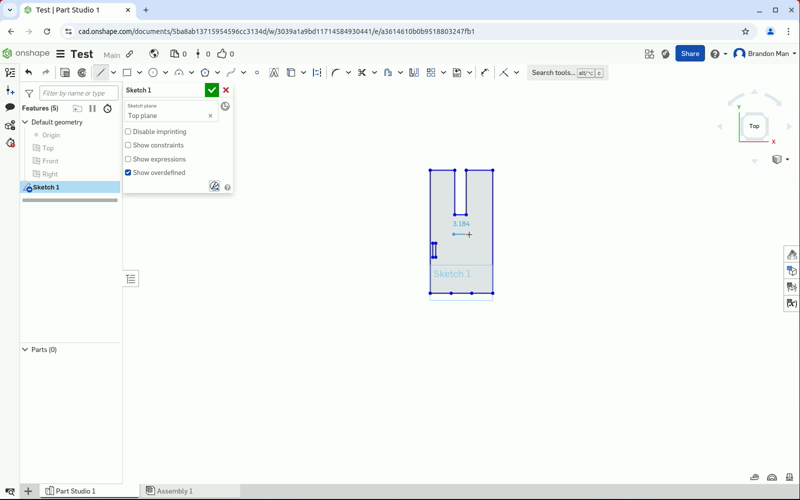
key_up(shift)
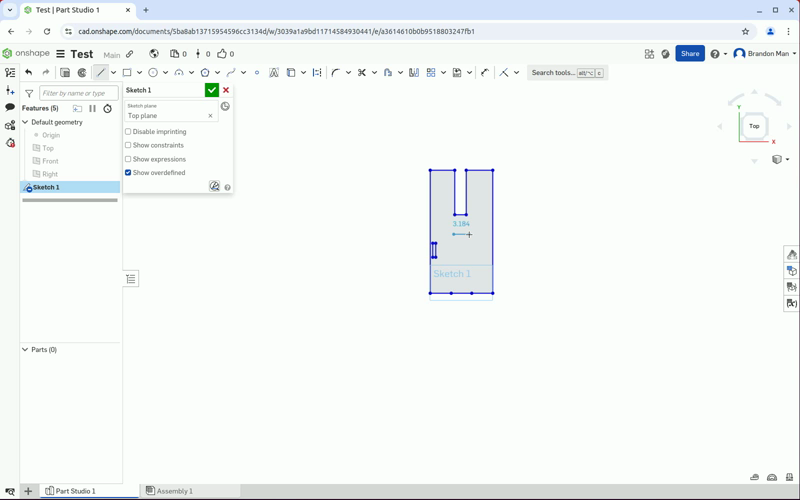
key_down(shift)
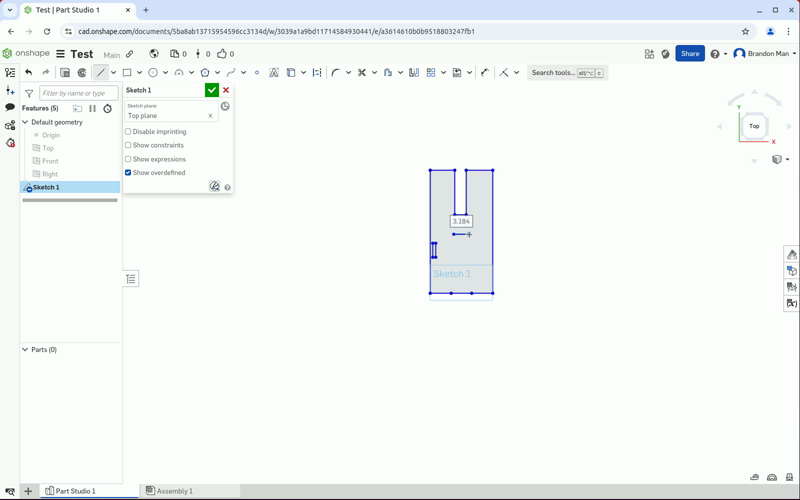
mouse_move(499, 234)
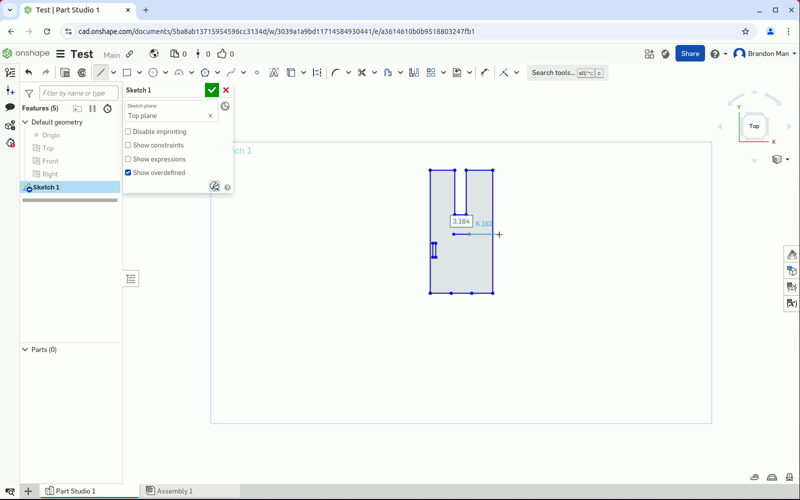
mouse_move(469, 232)
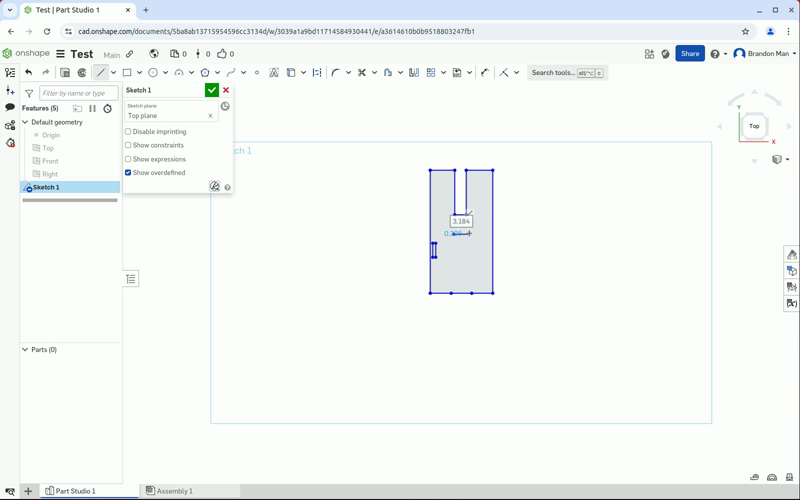
scroll(6)
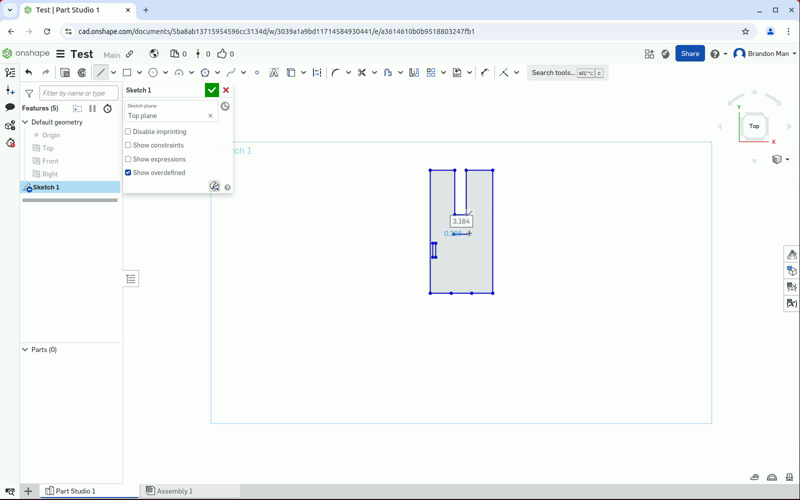
scroll(6)
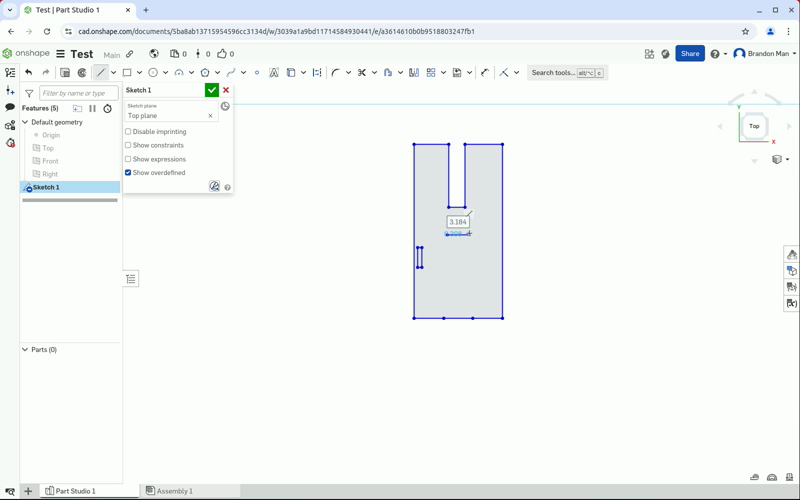
scroll(6)
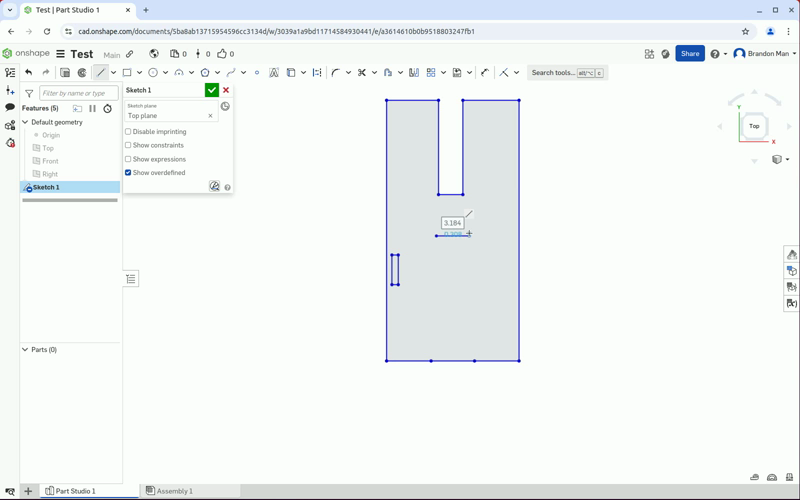
scroll(6)
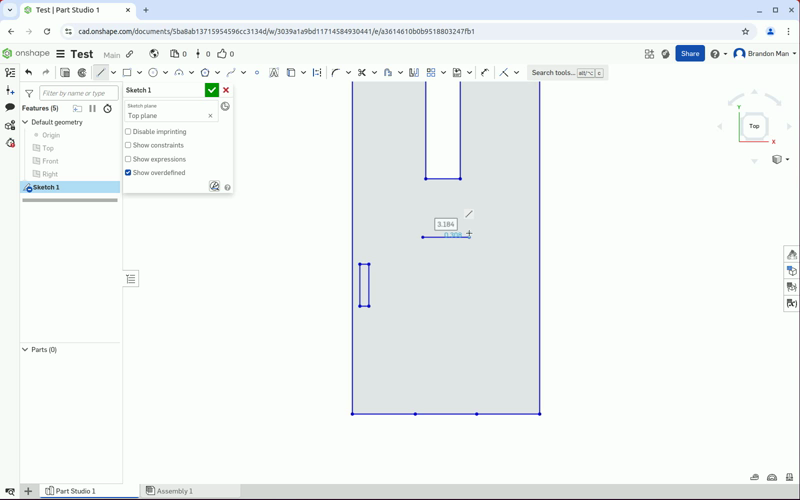
scroll(6)
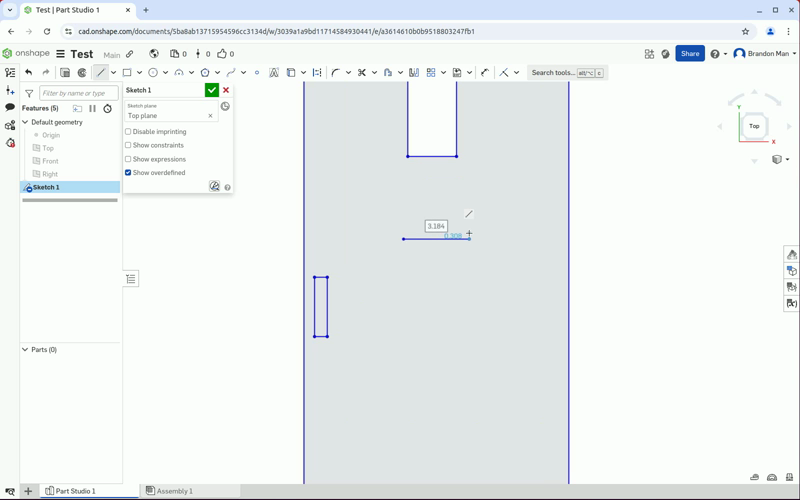
scroll(6)
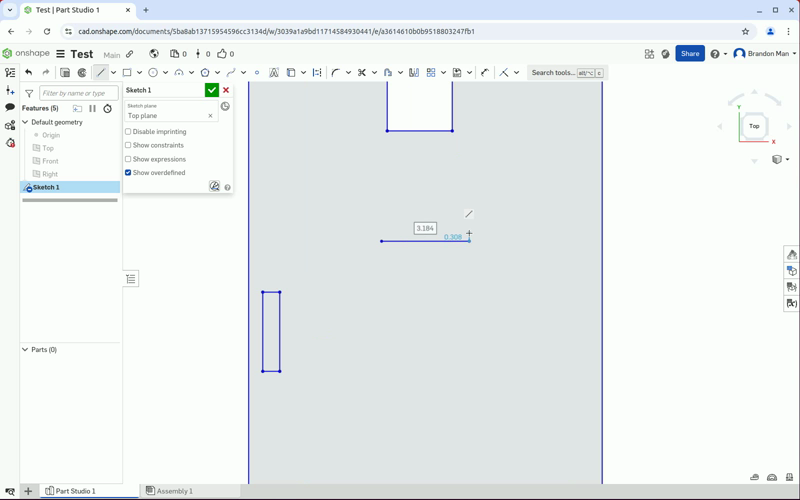
scroll(6)
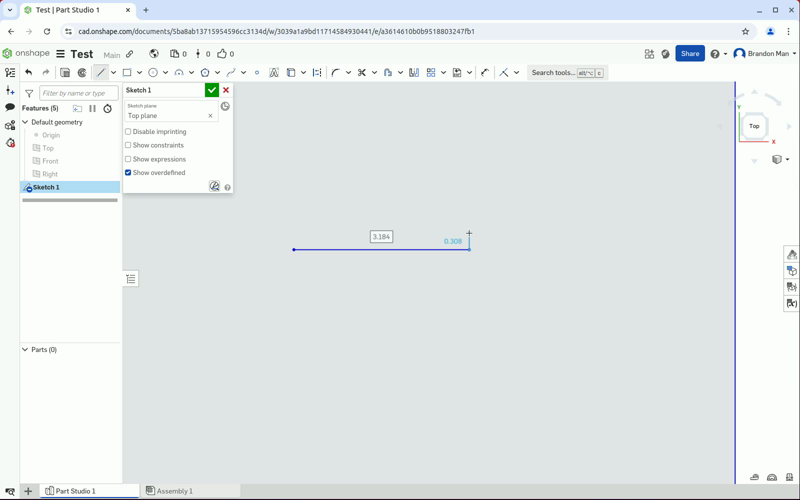
click(469, 232)
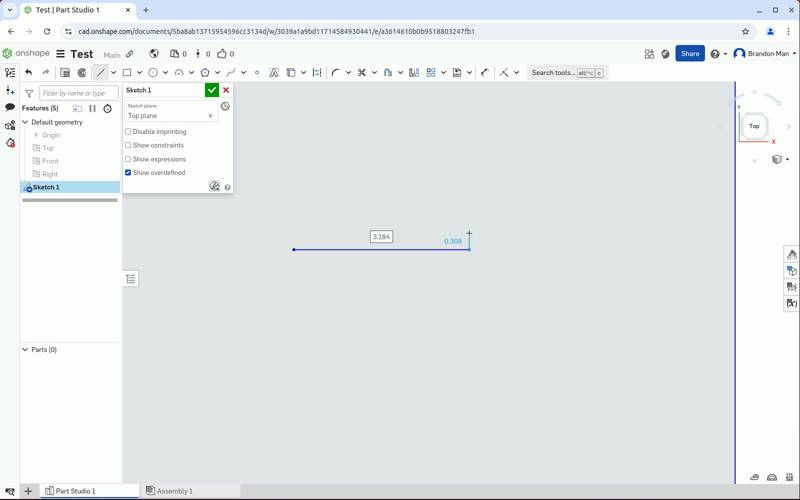
scroll(-6)
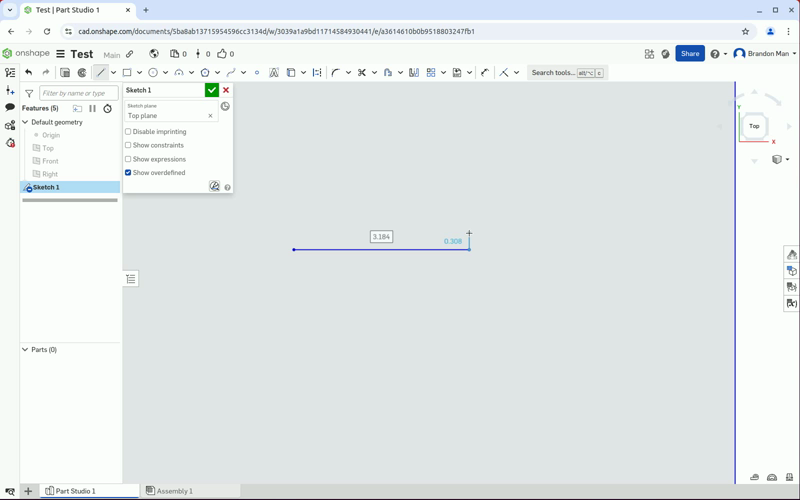
scroll(-6)
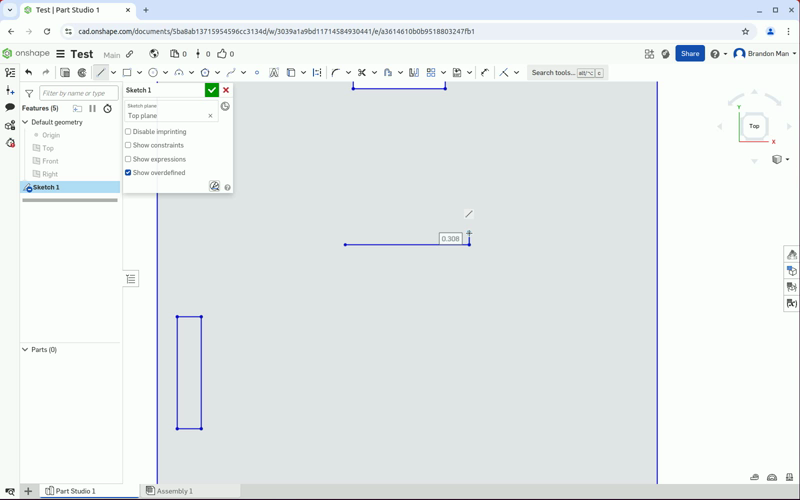
scroll(-6)
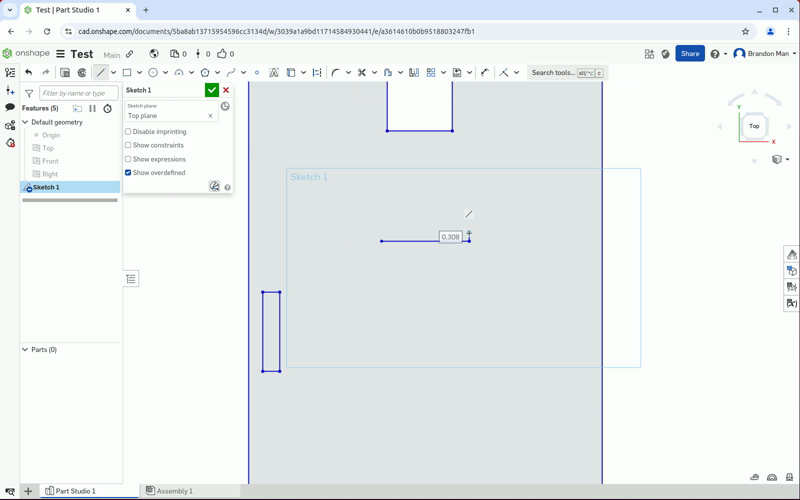
scroll(-6)
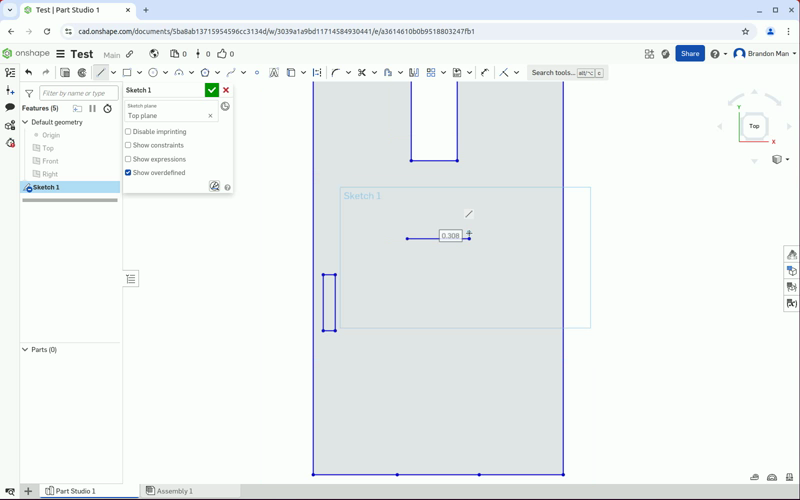
scroll(-6)
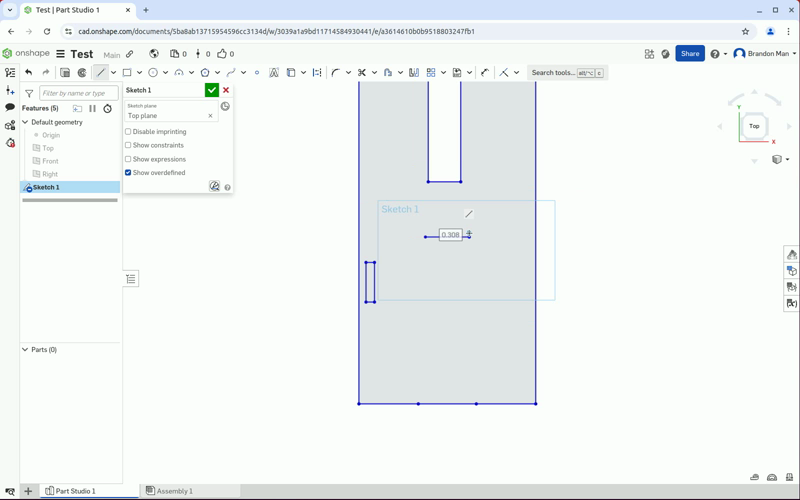
scroll(-6)
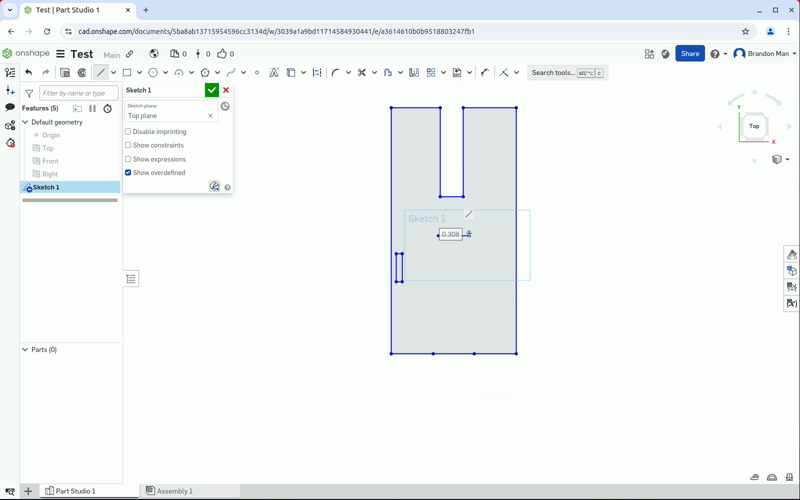
scroll(-6)
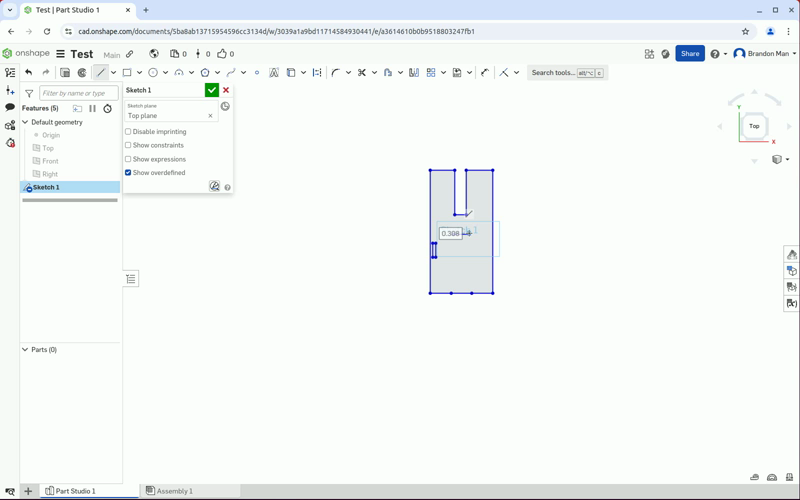
key_up(shift)
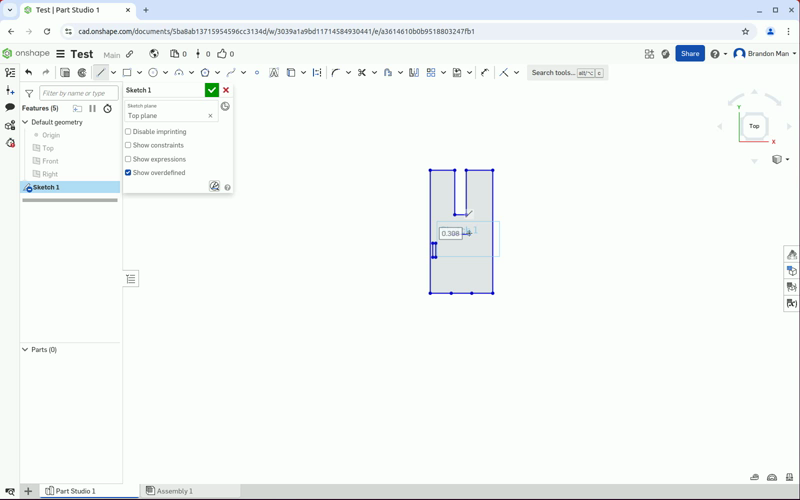
key_down(shift)
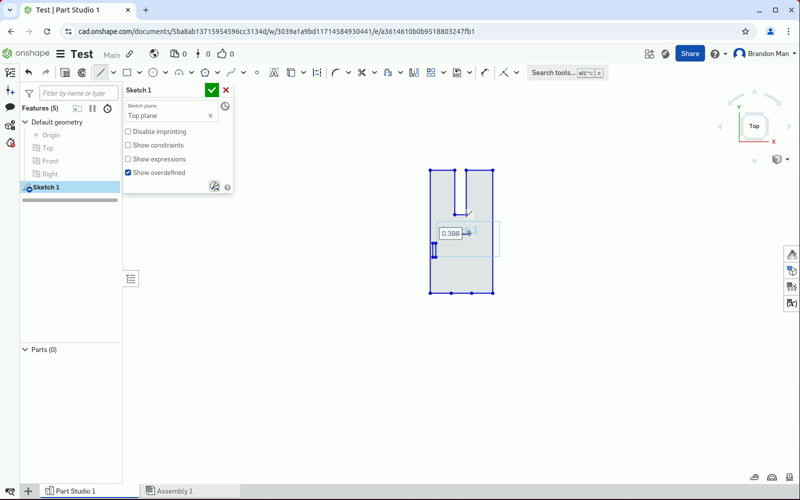
mouse_move(499, 232)
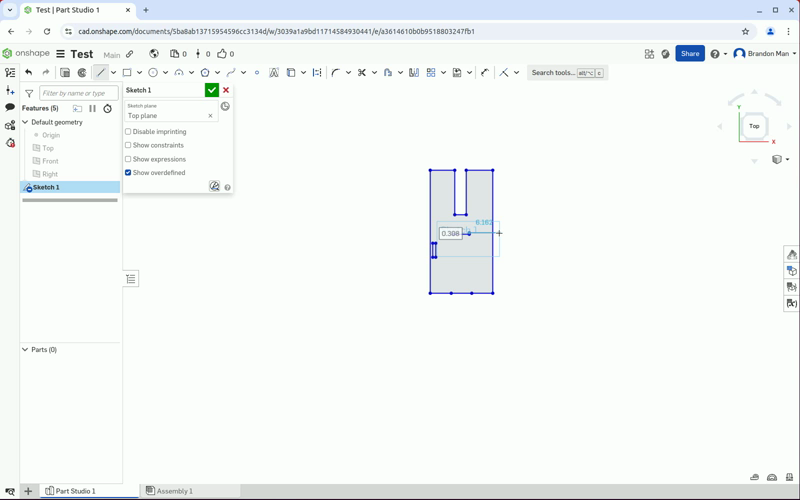
mouse_move(453, 232)
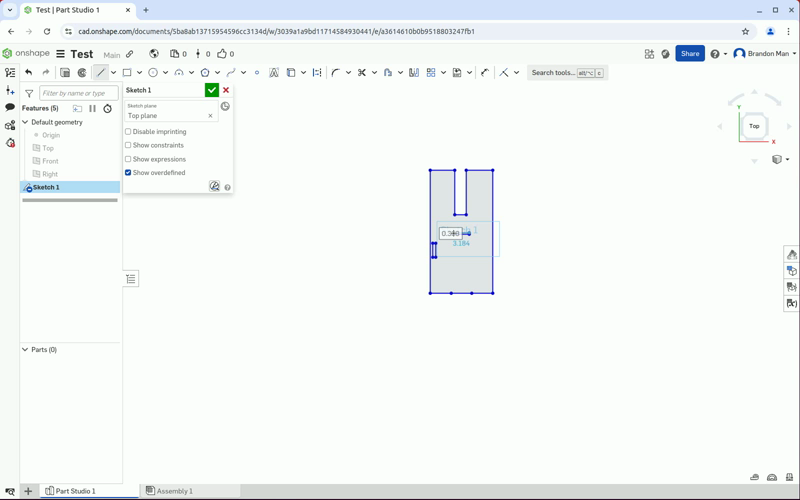
scroll(6)
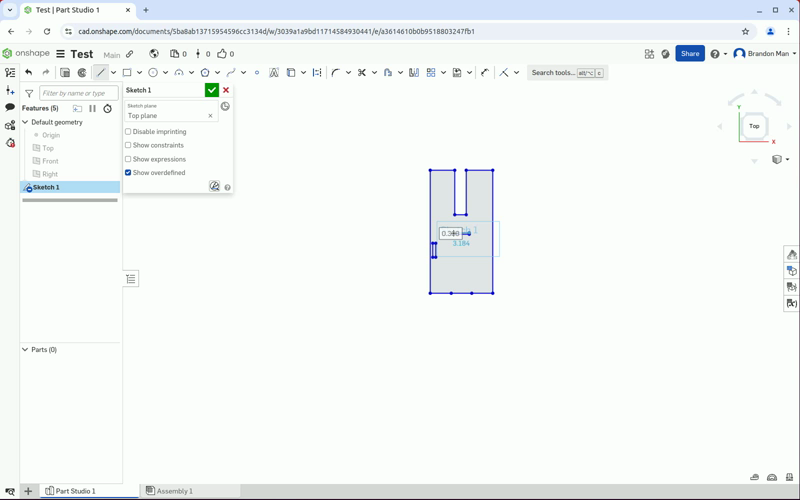
scroll(6)
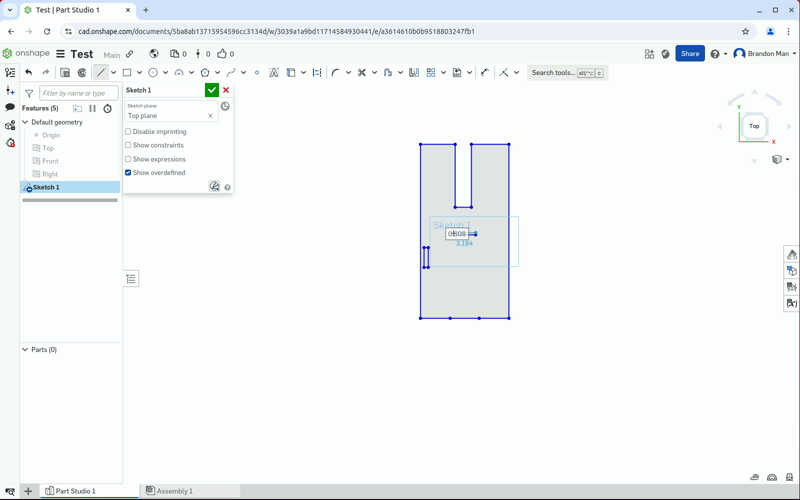
scroll(6)
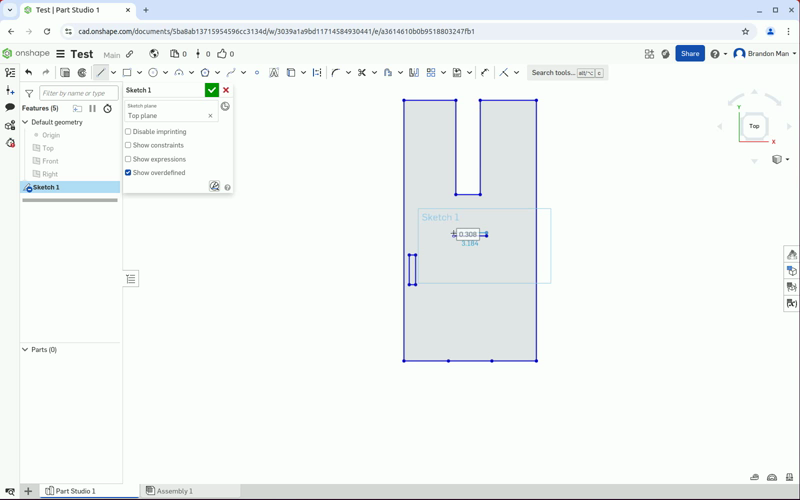
scroll(6)
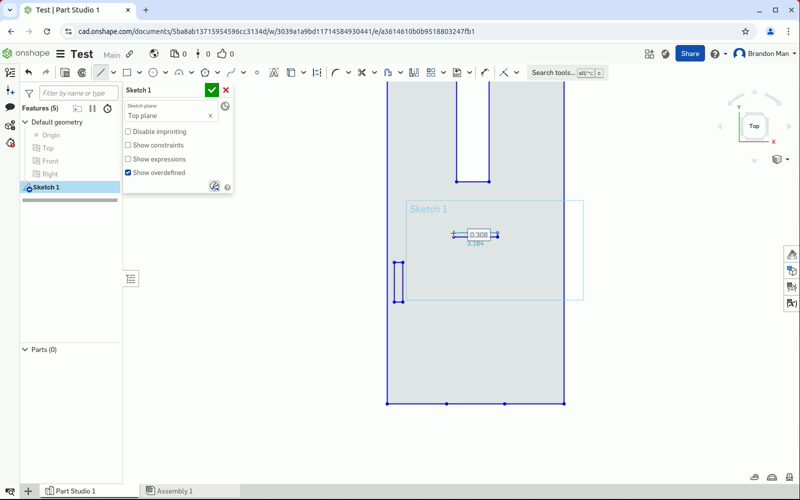
scroll(6)
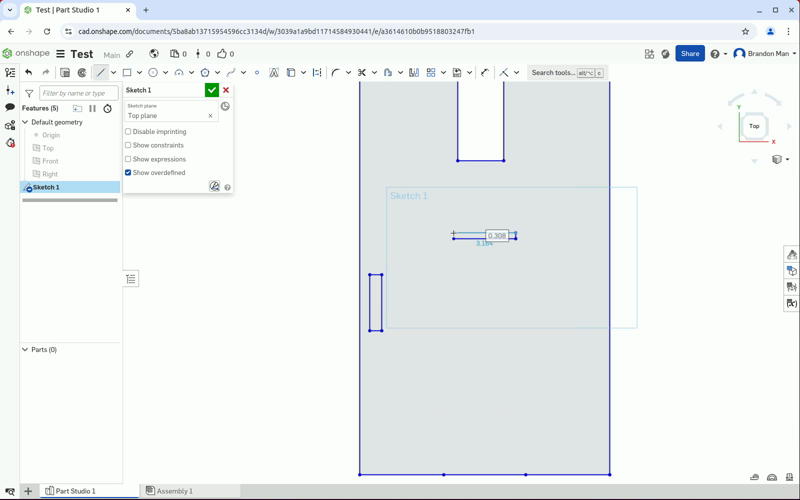
scroll(6)
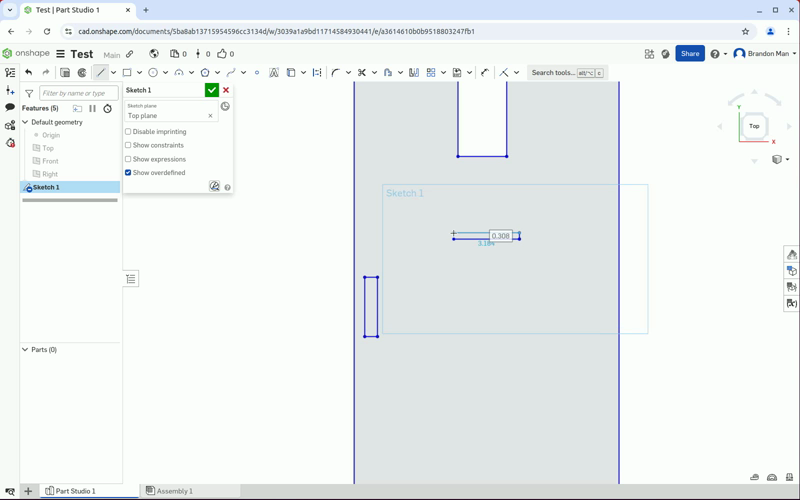
scroll(6)
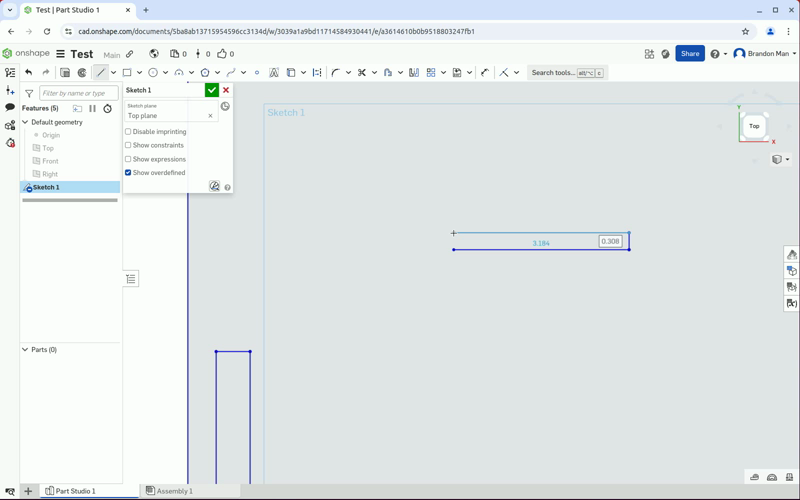
click(453, 232)
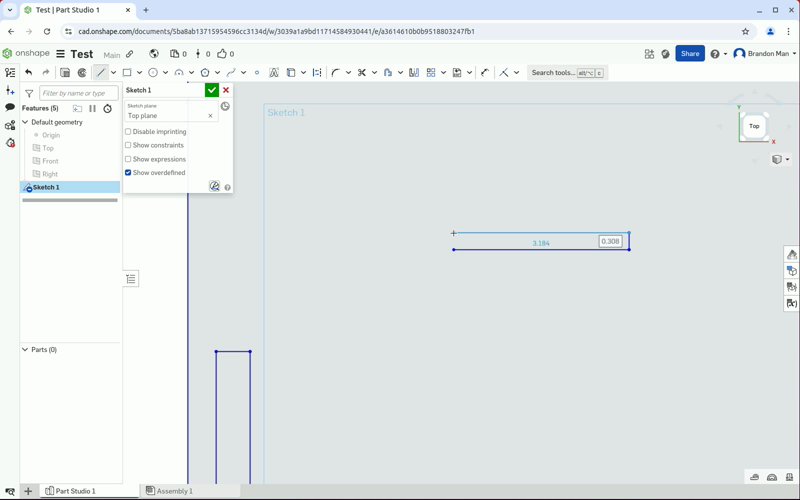
scroll(-6)
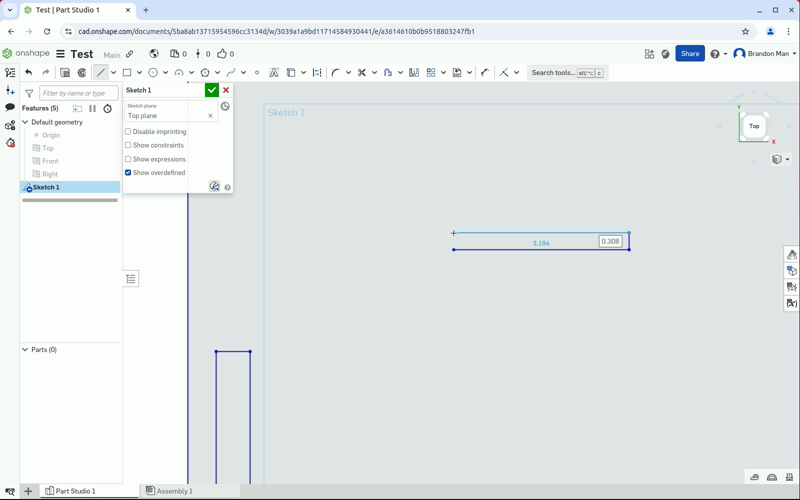
scroll(-6)
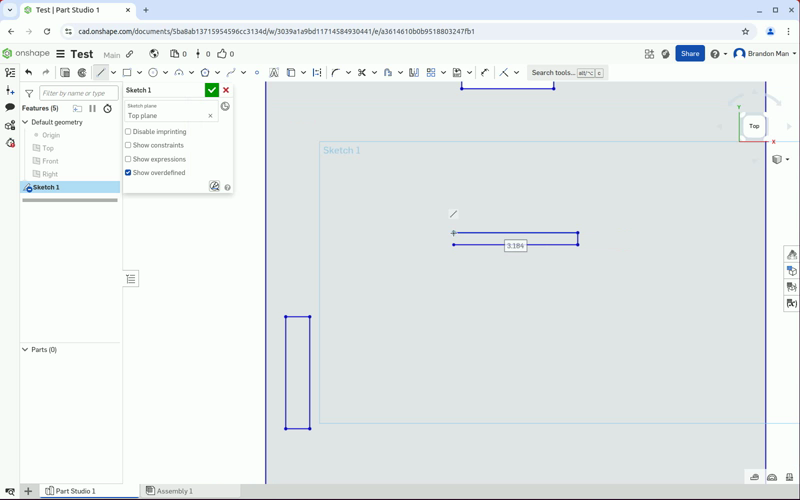
scroll(-6)
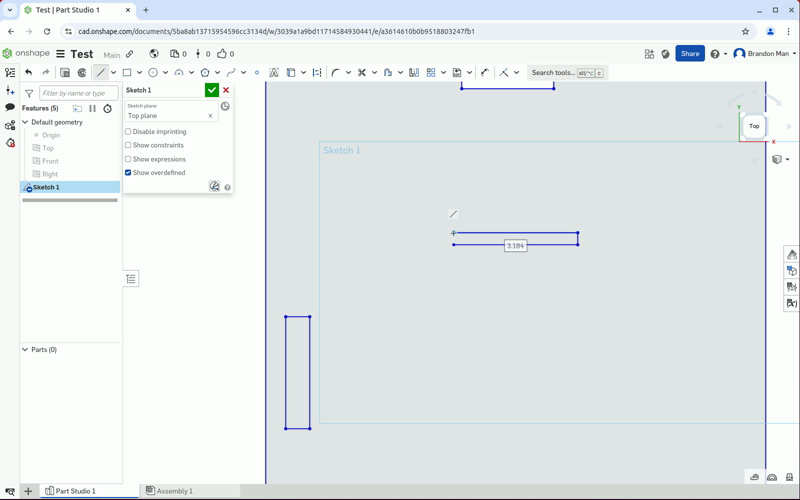
scroll(-6)
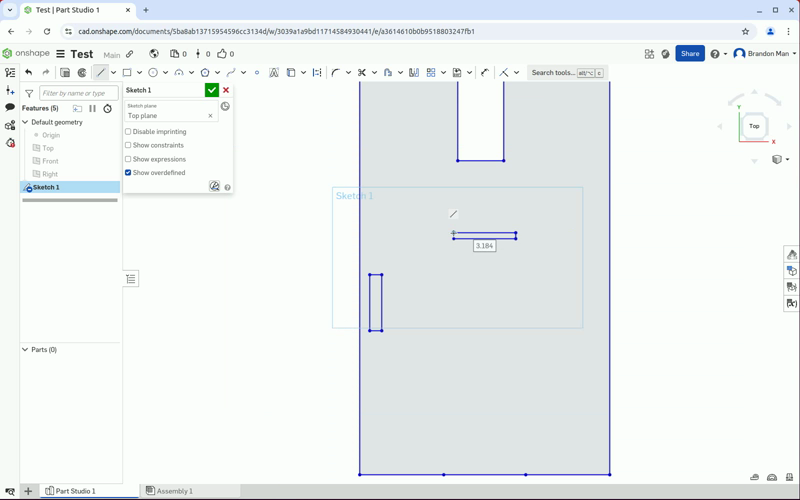
scroll(-6)
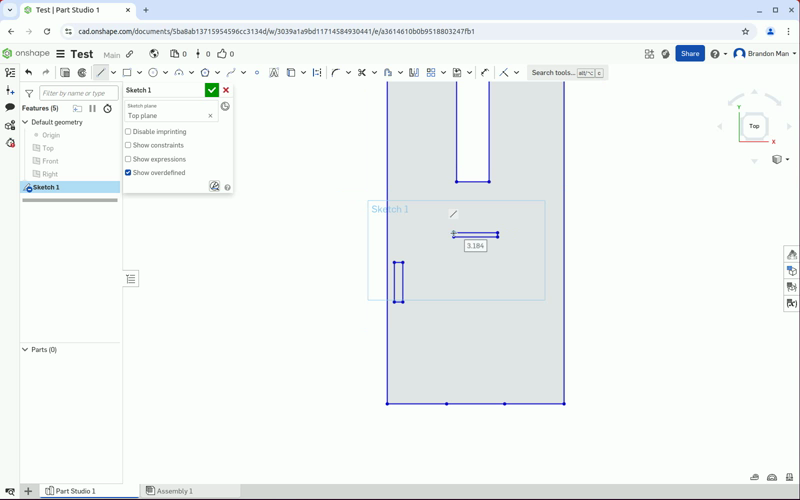
scroll(-6)
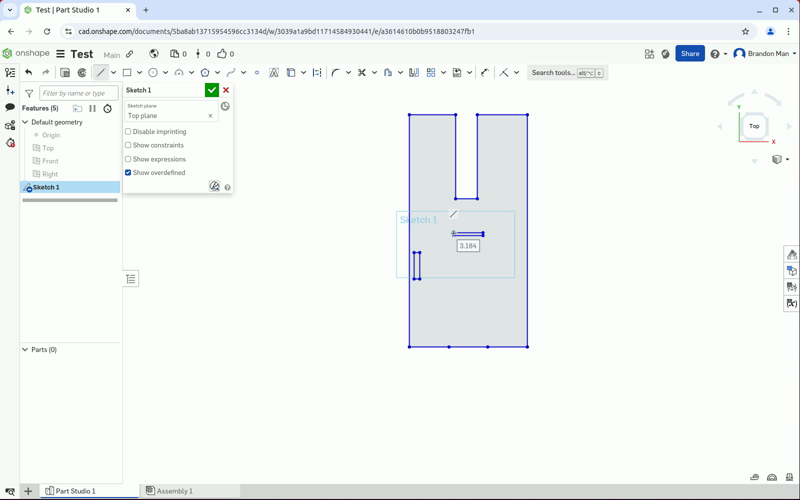
scroll(-6)
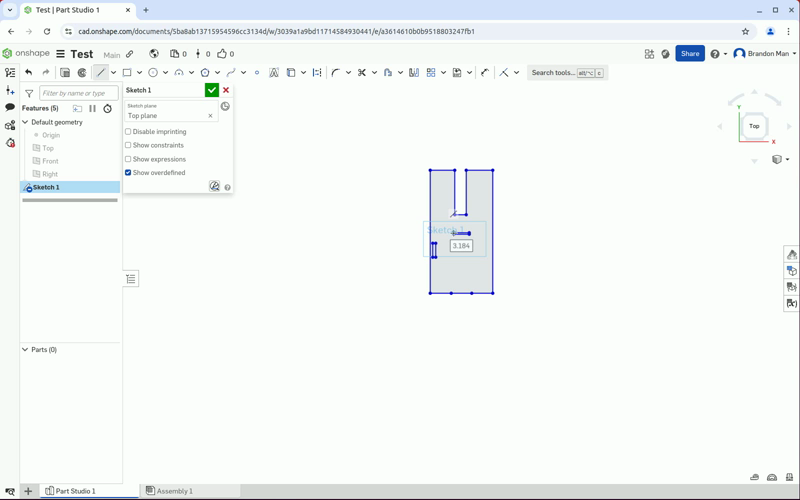
key_up(shift)
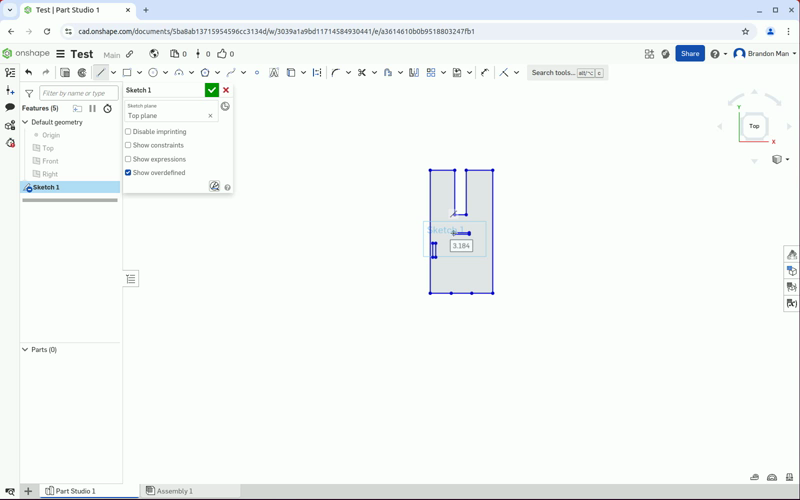
mouse_move(483, 232)
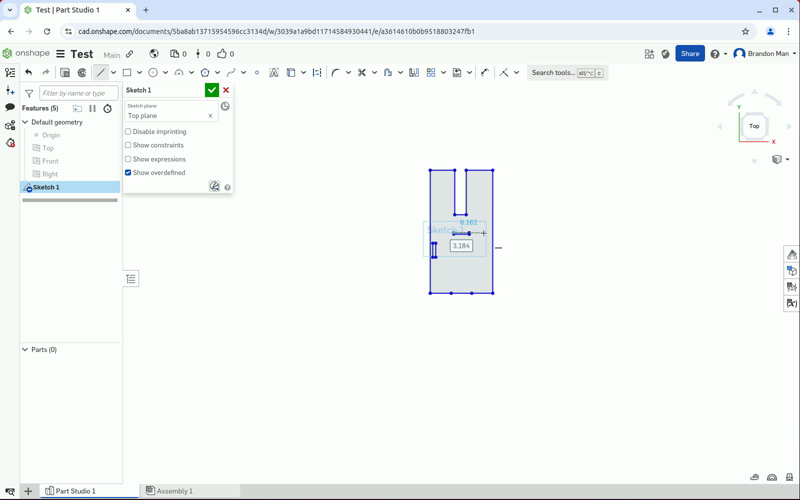
key_down(shift)
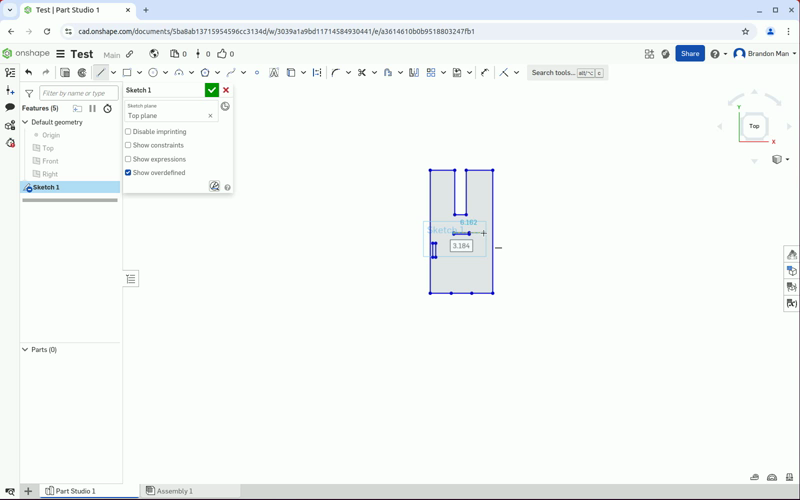
mouse_move(453, 234)
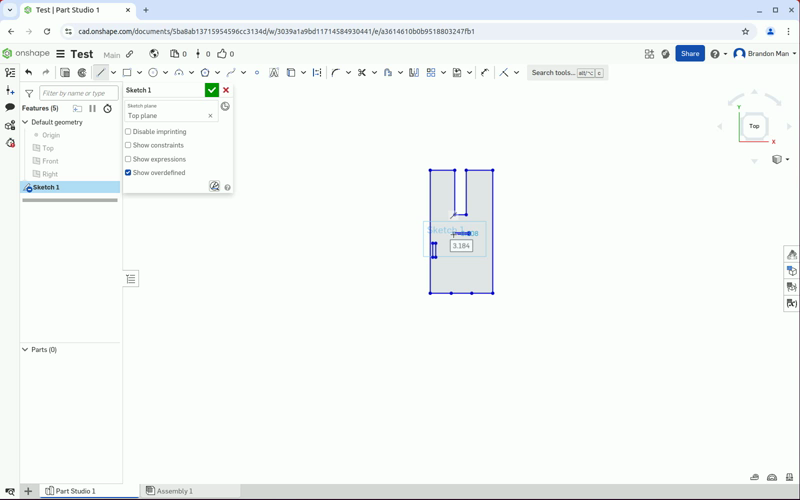
scroll(6)
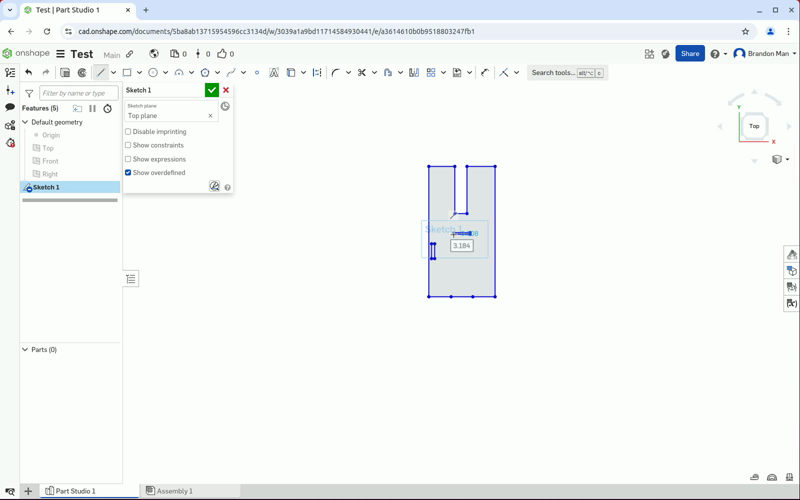
scroll(6)
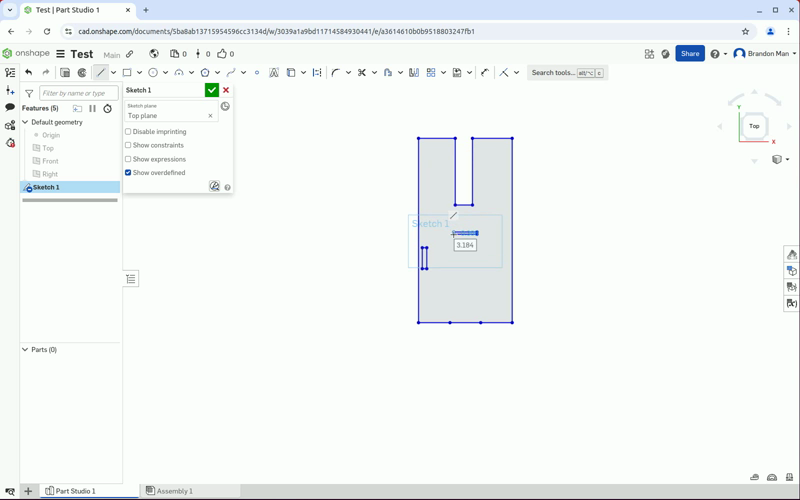
scroll(6)
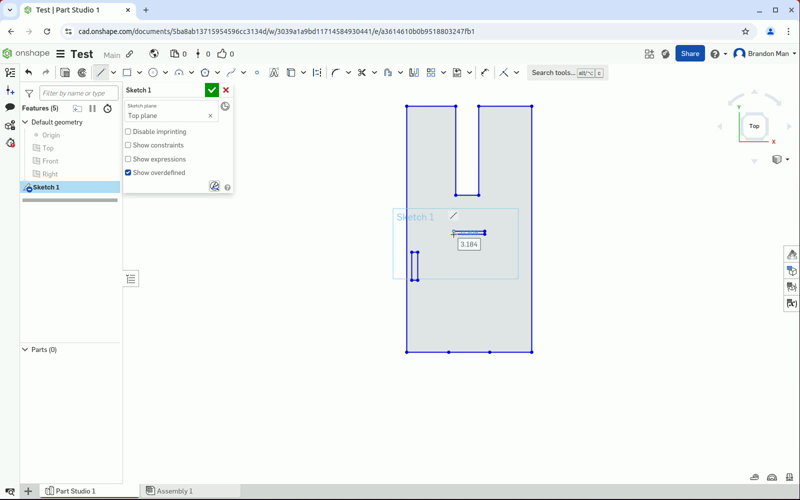
scroll(6)
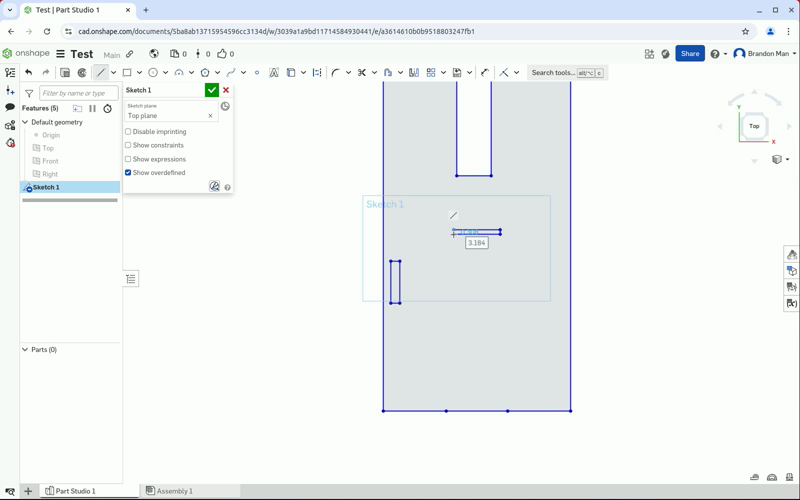
scroll(6)
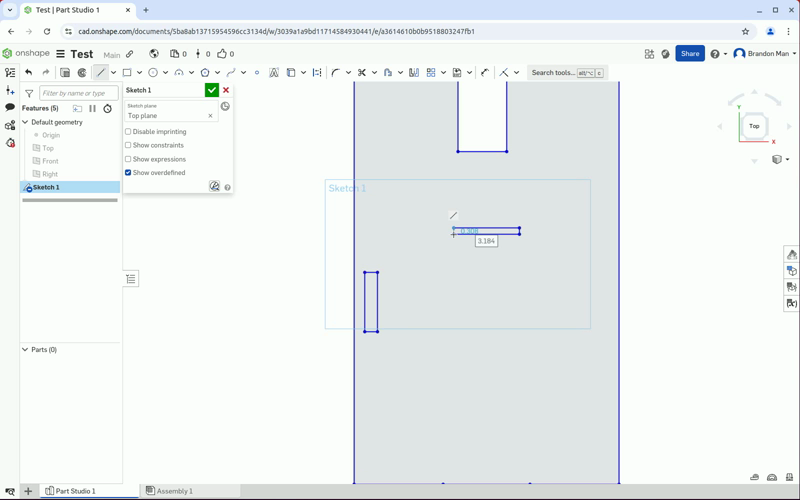
scroll(6)
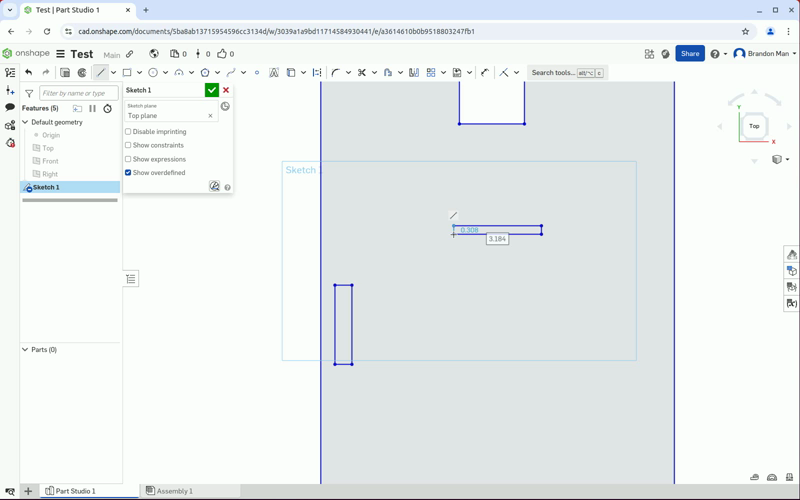
scroll(6)
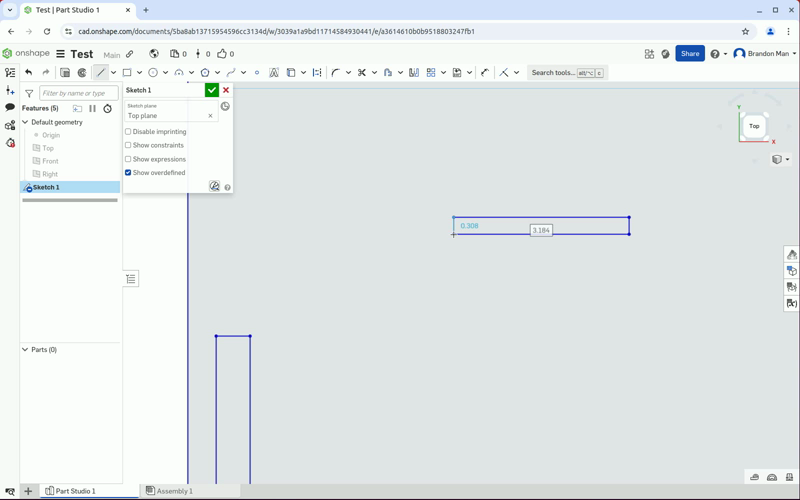
key_up(shift)
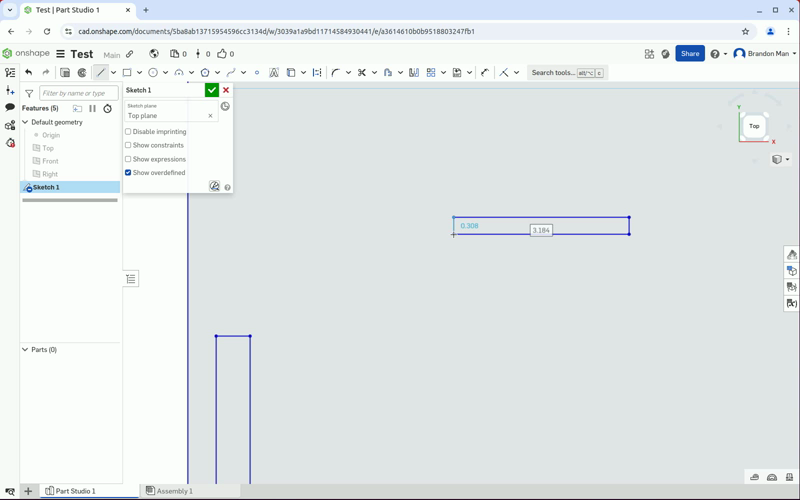
click(453, 234)
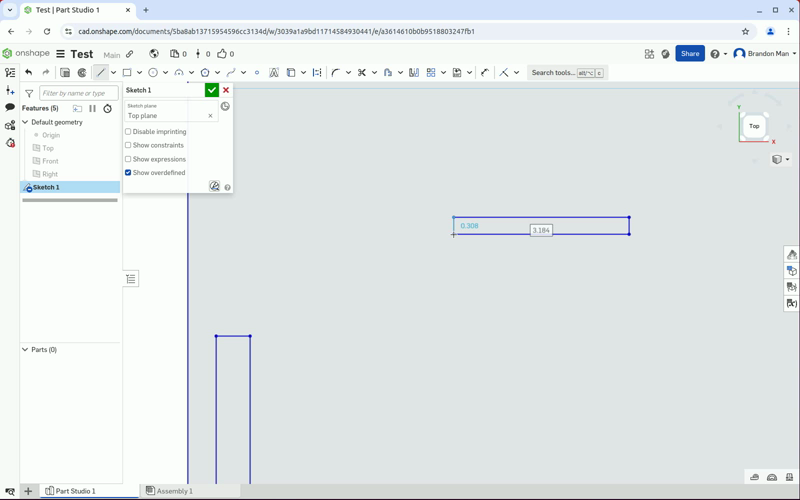
scroll(-6)
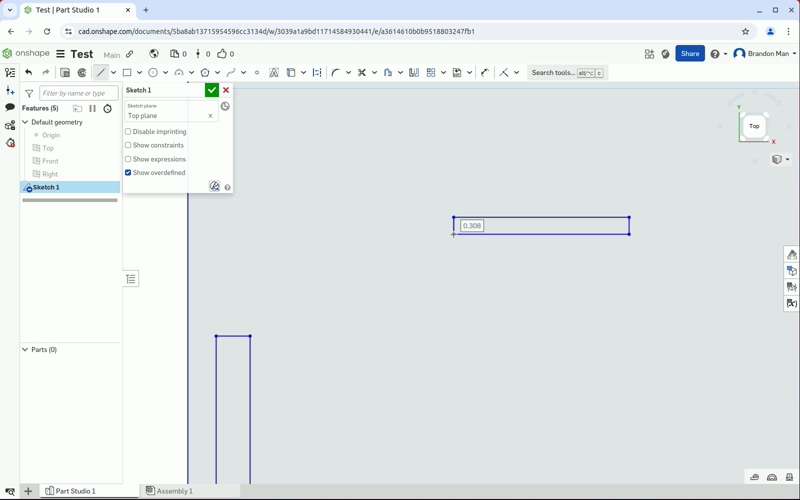
scroll(-6)
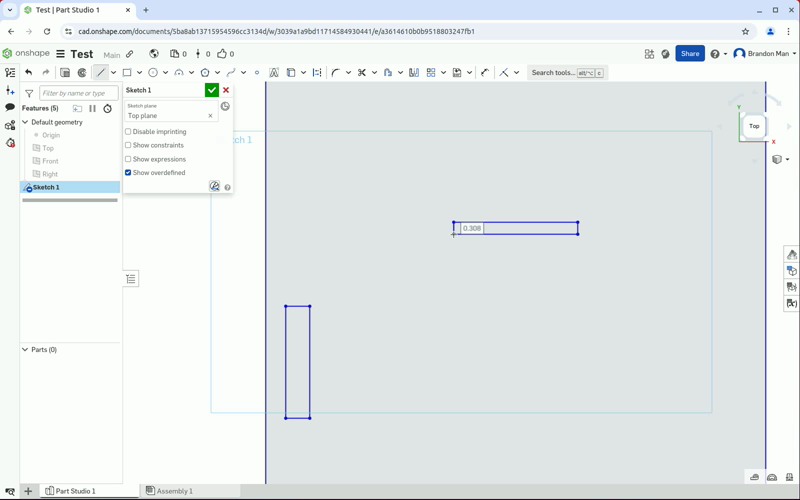
scroll(-6)
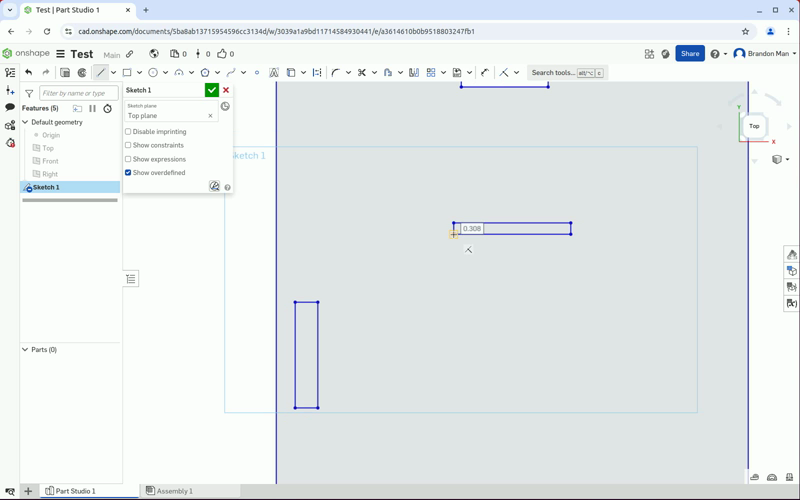
scroll(-6)
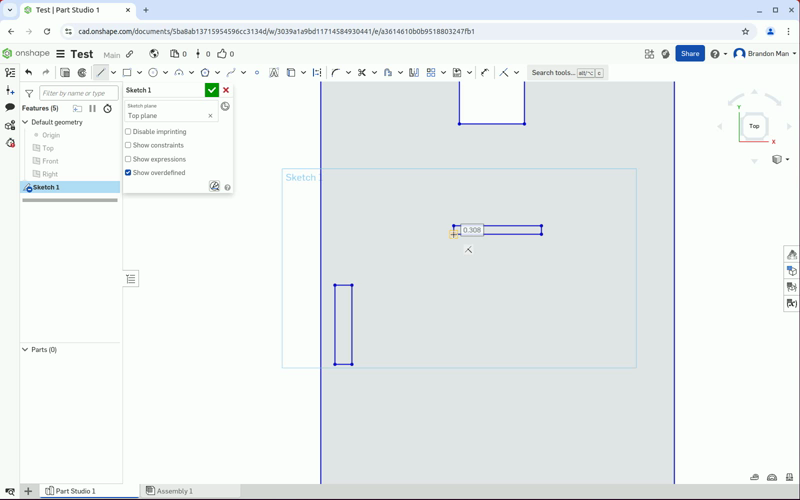
scroll(-6)
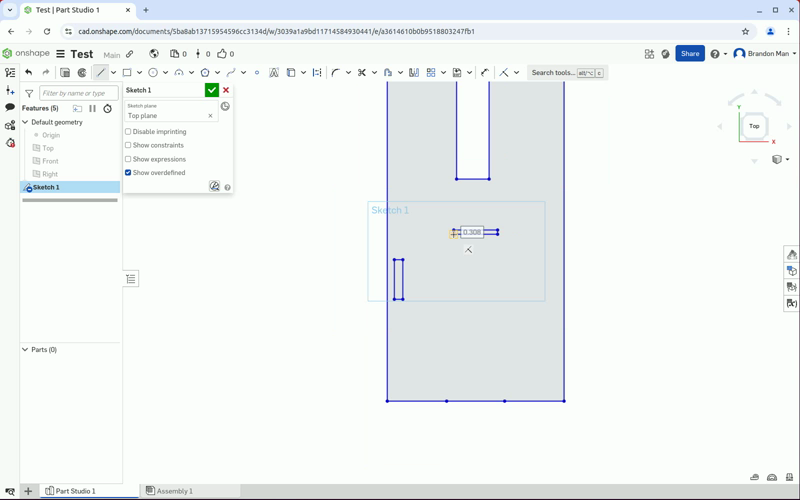
scroll(-6)
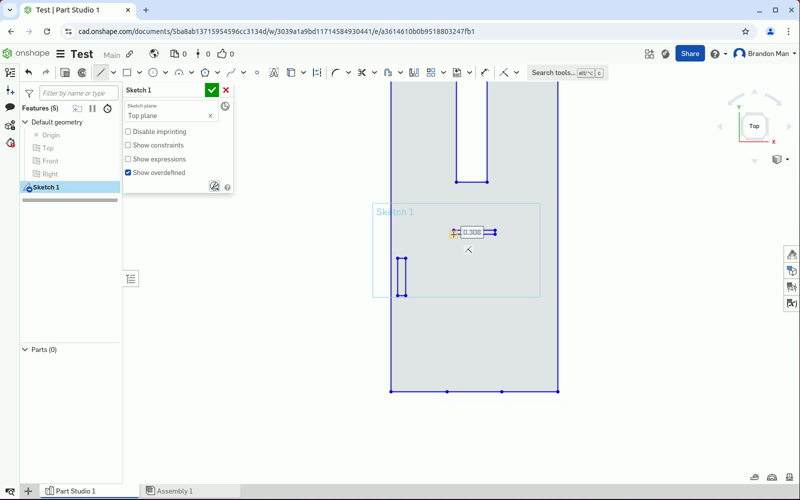
scroll(-6)
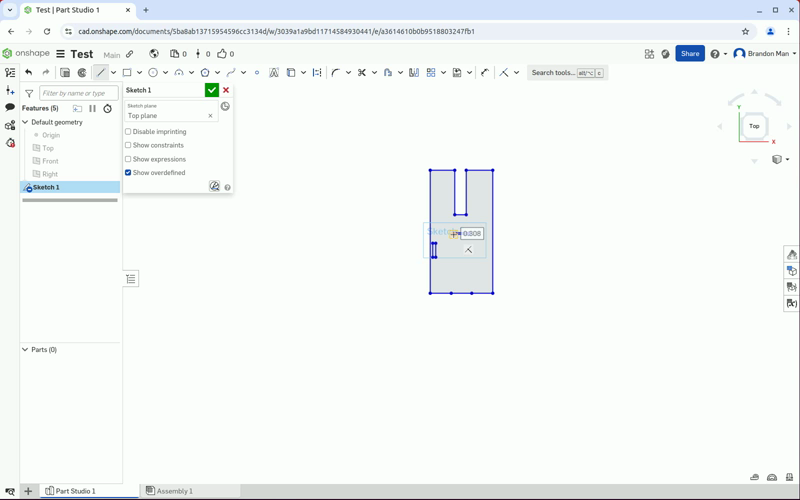
key(esc)
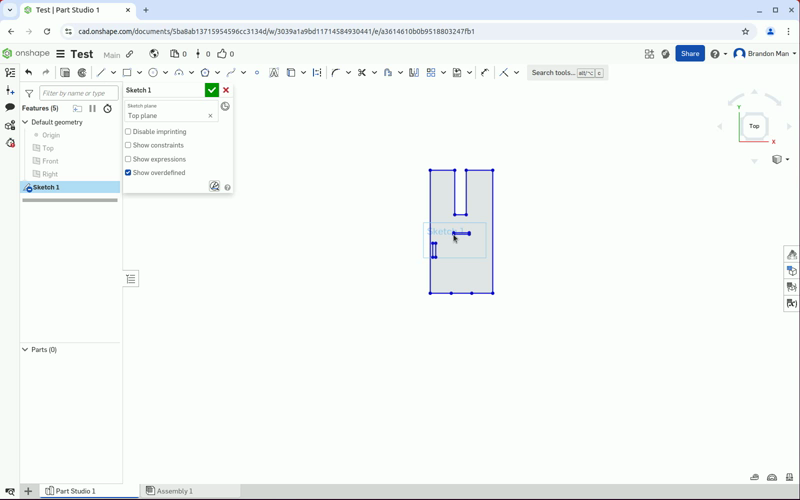
key(l)
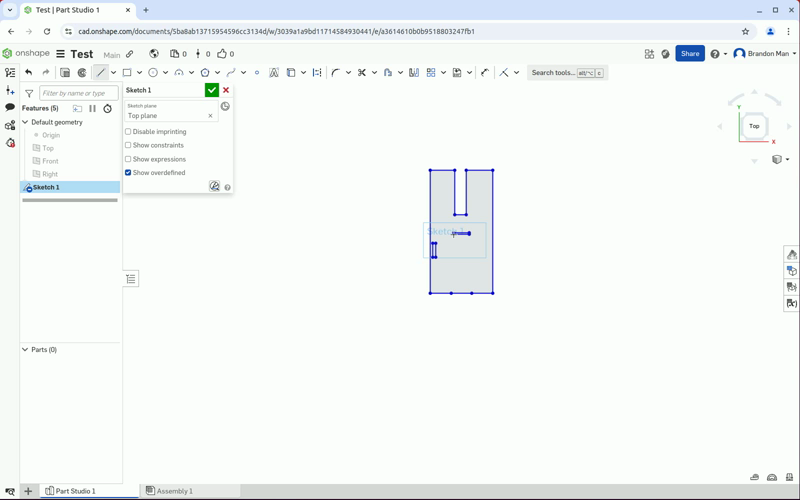
key_down(shift)
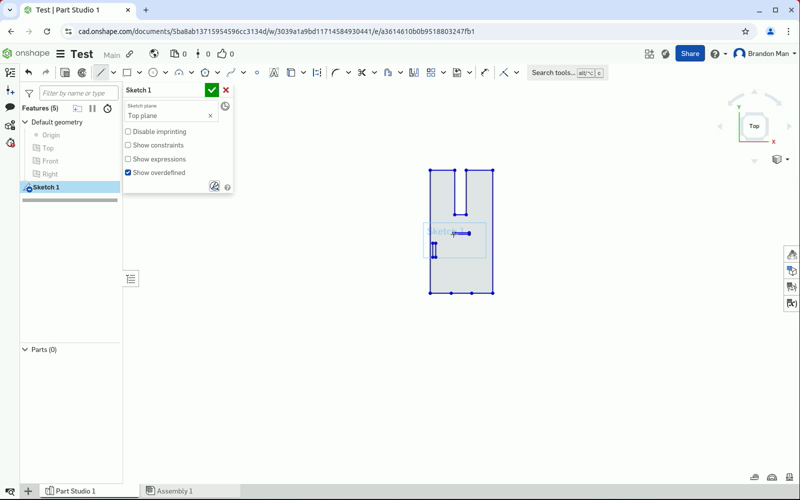
mouse_move(487, 257)
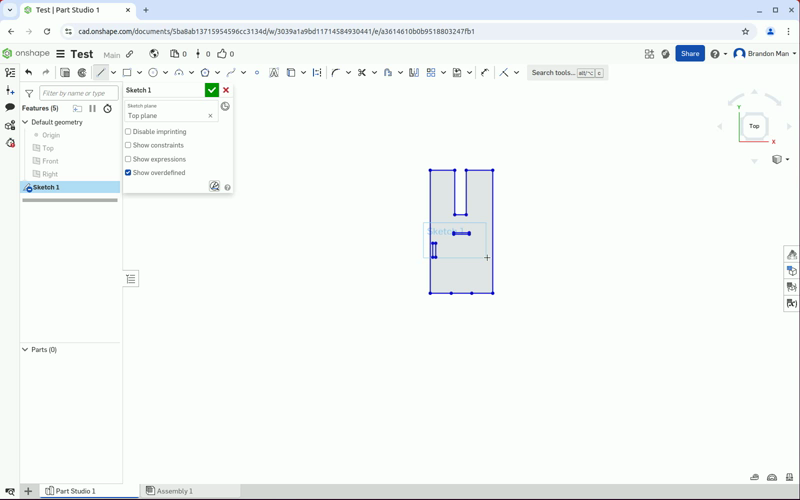
click(487, 257)
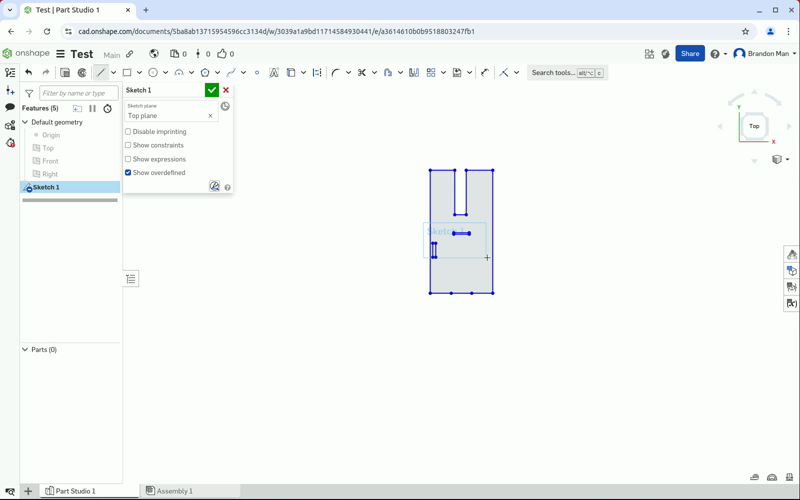
key_up(shift)
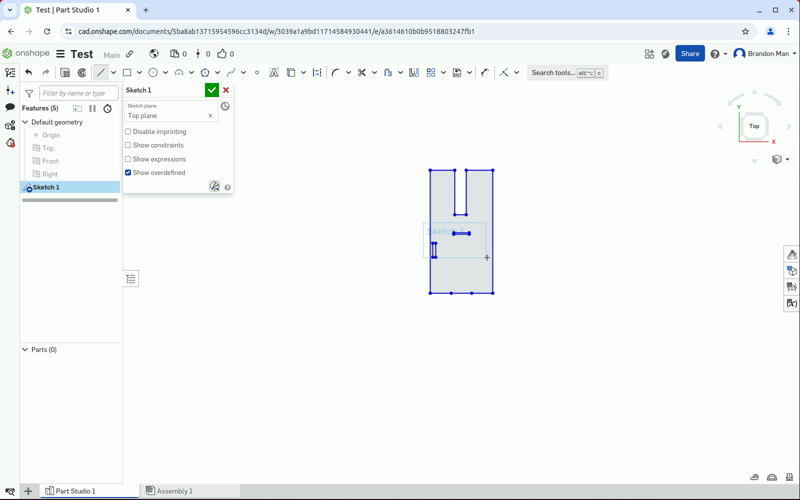
key_down(shift)
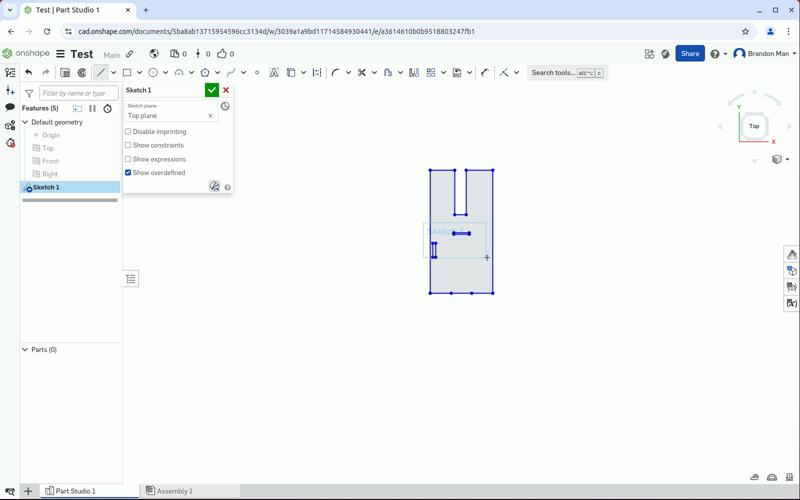
mouse_move(517, 257)
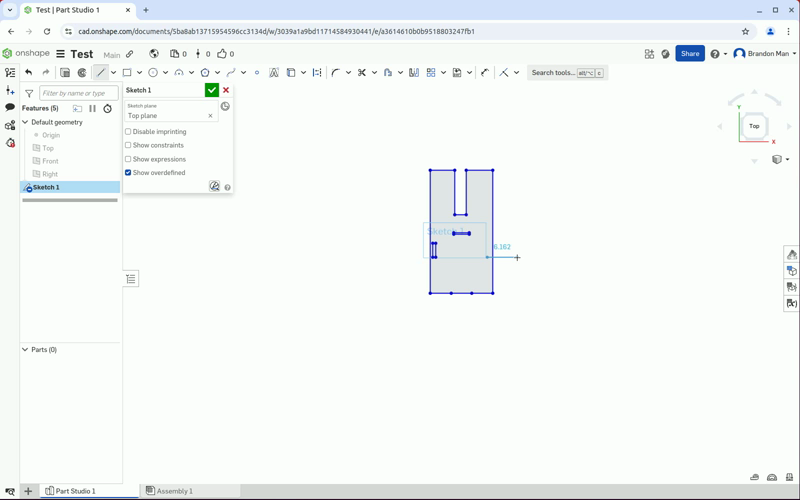
mouse_move(489, 257)
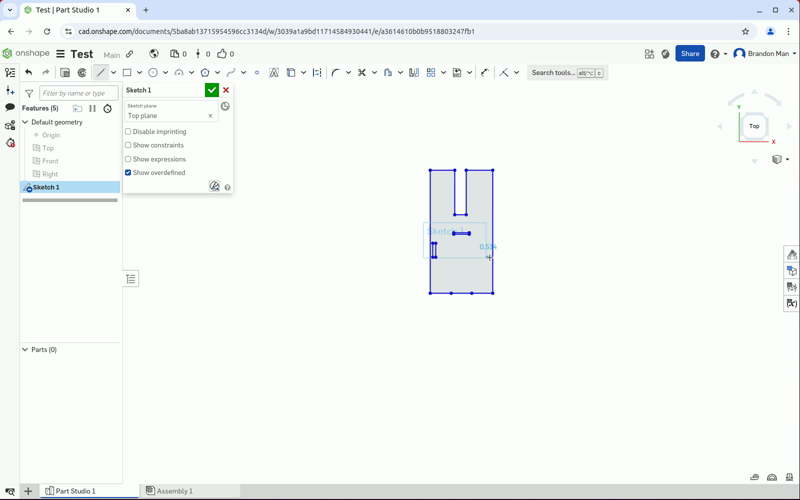
scroll(6)
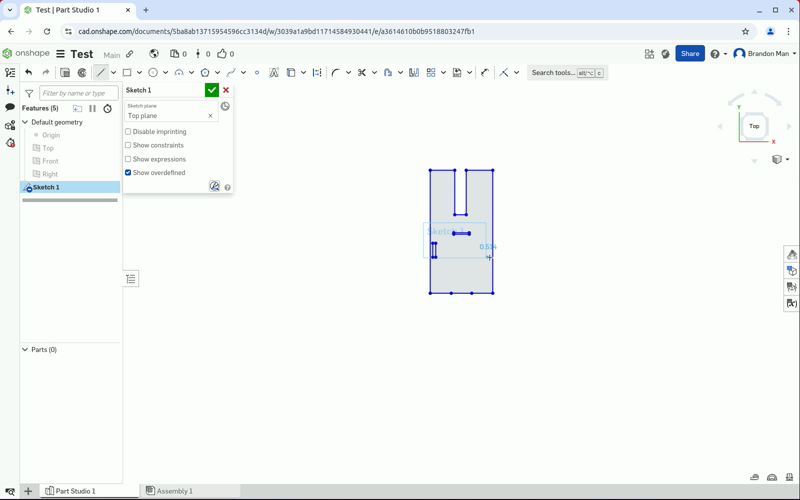
scroll(6)
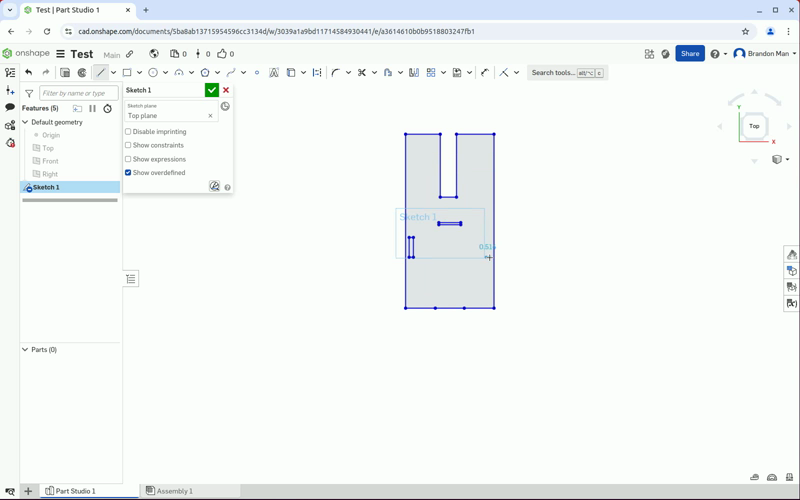
scroll(6)
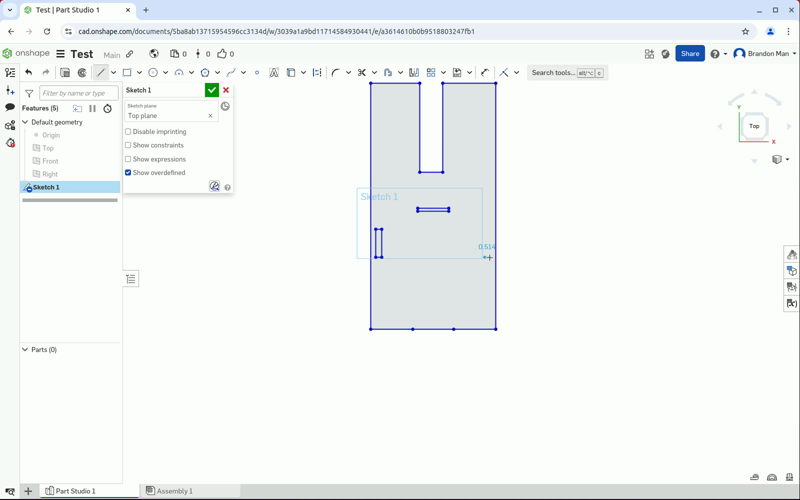
scroll(6)
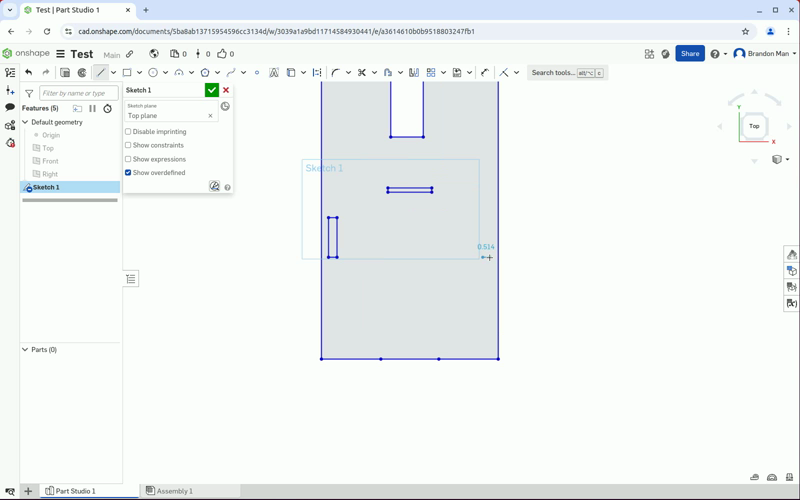
scroll(6)
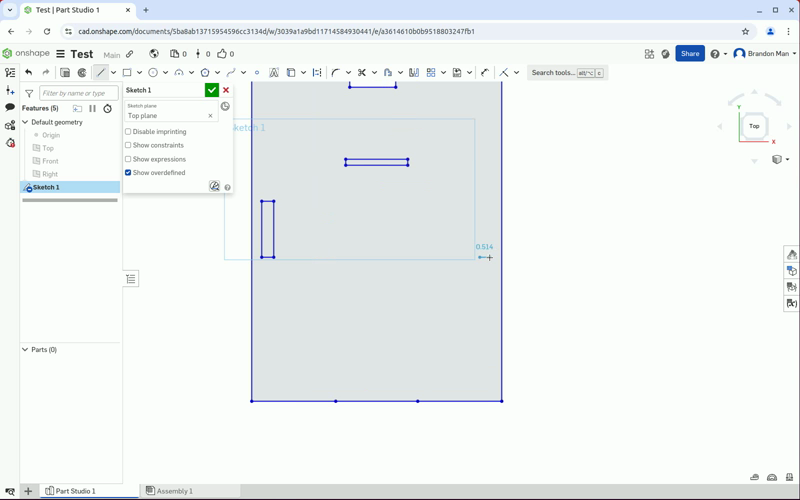
scroll(6)
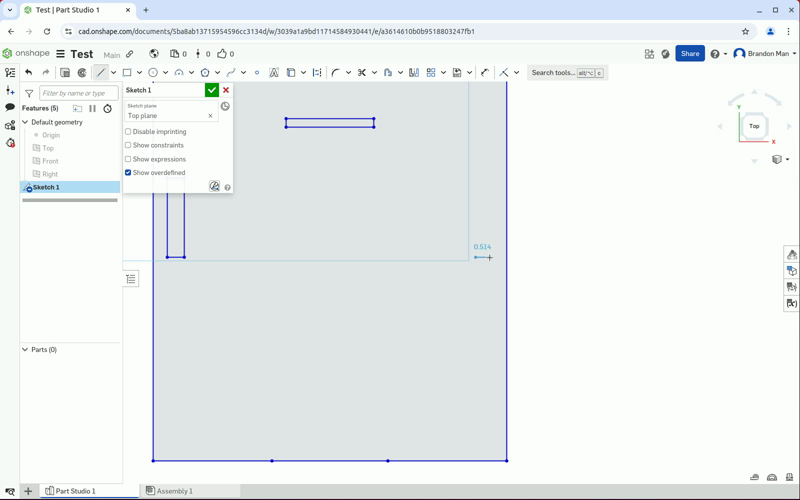
scroll(6)
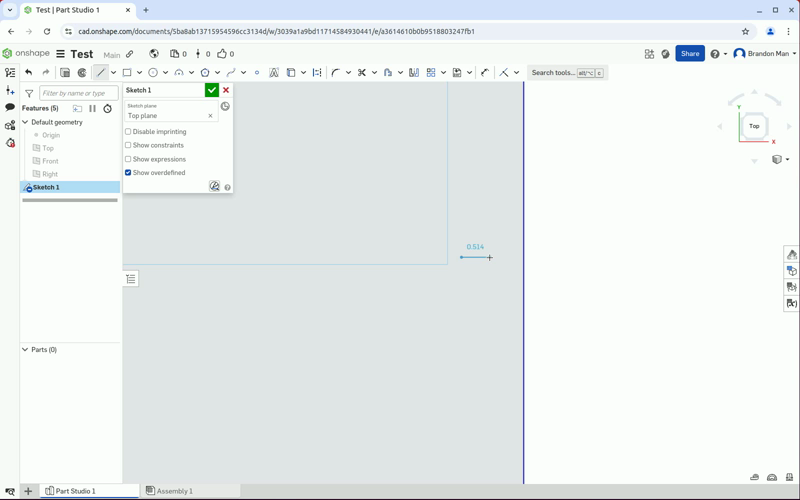
click(489, 257)
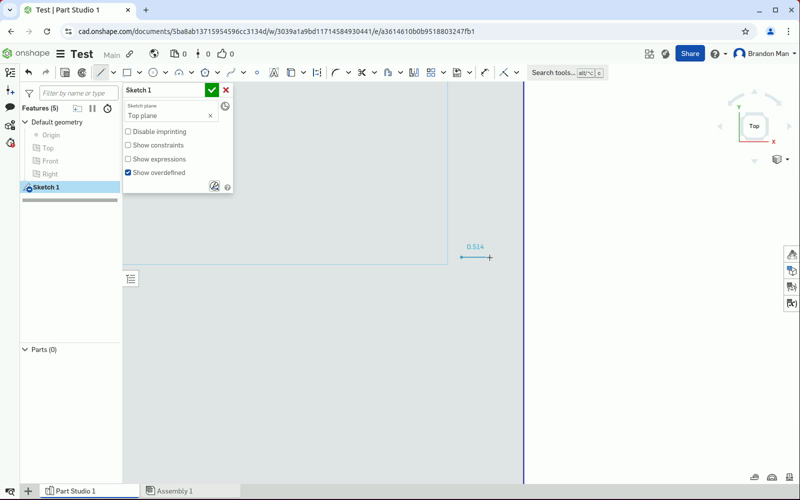
scroll(-6)
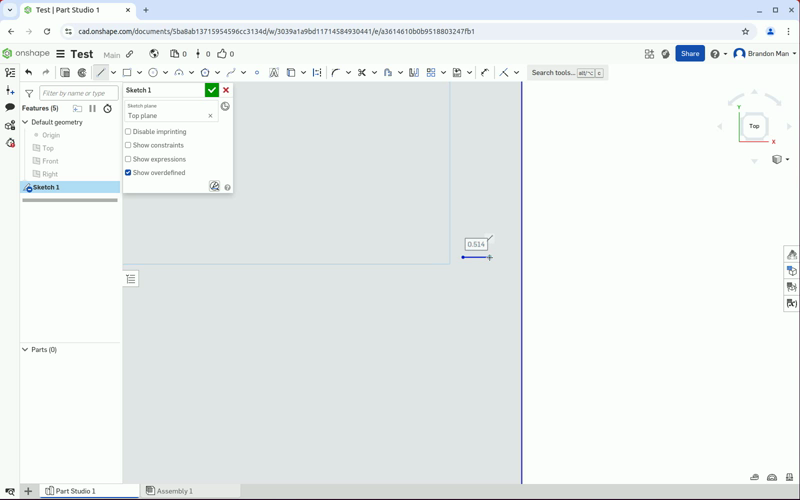
scroll(-6)
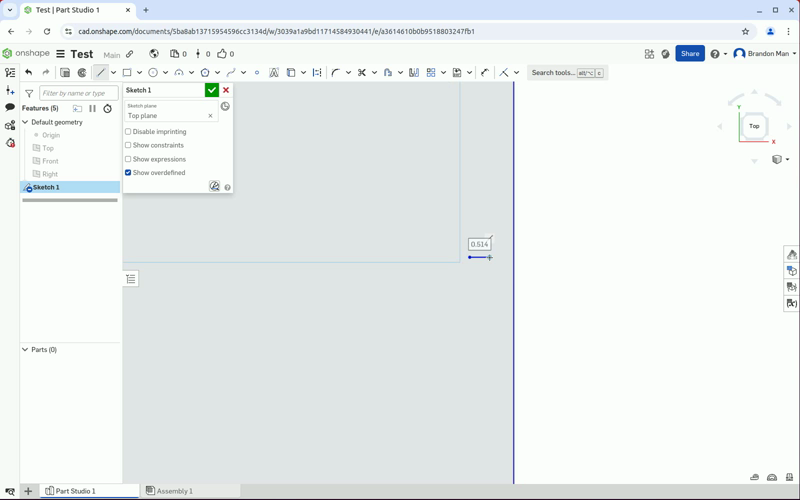
scroll(-6)
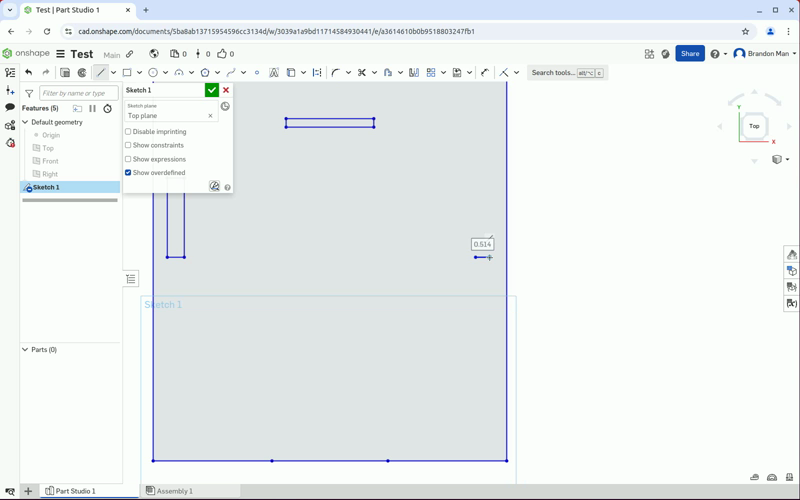
scroll(-6)
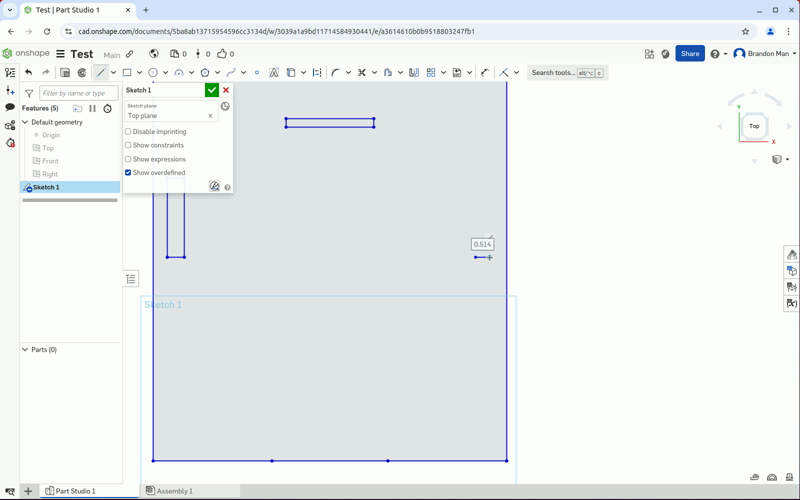
scroll(-6)
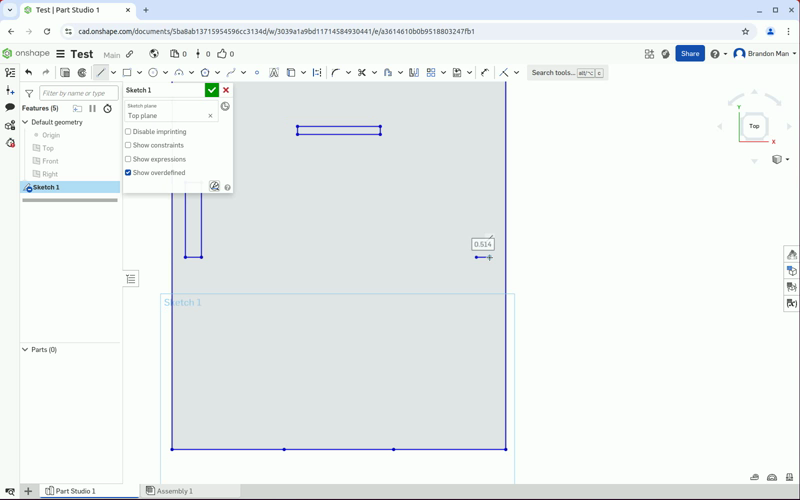
scroll(-6)
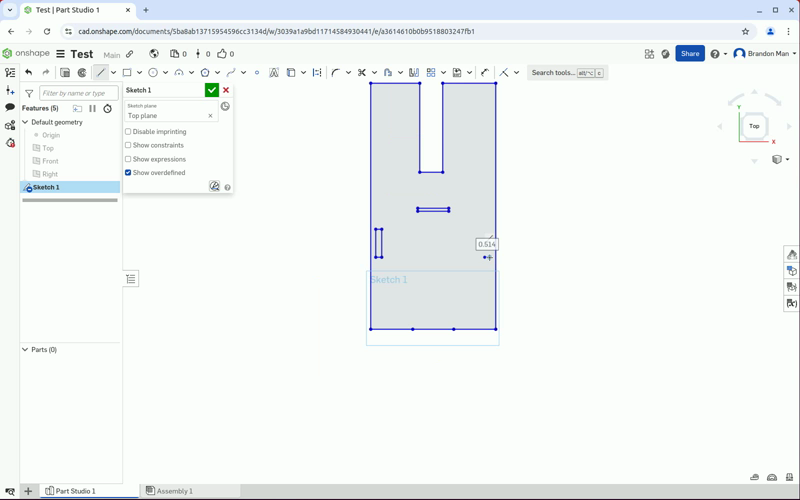
scroll(-6)
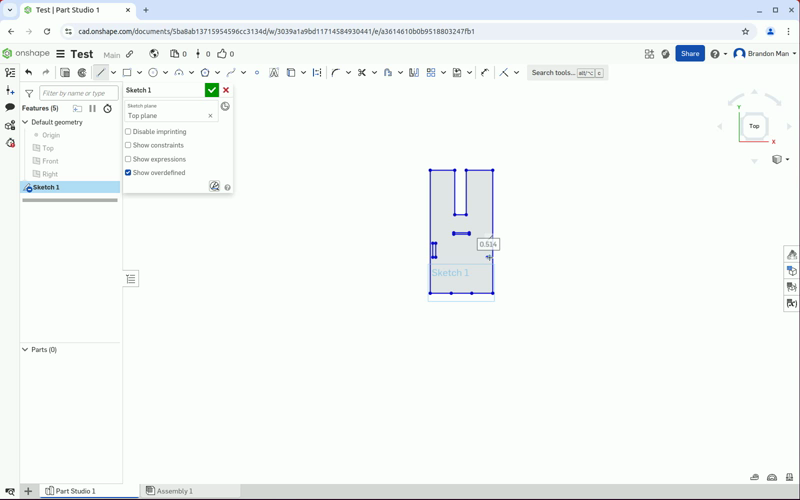
key_up(shift)
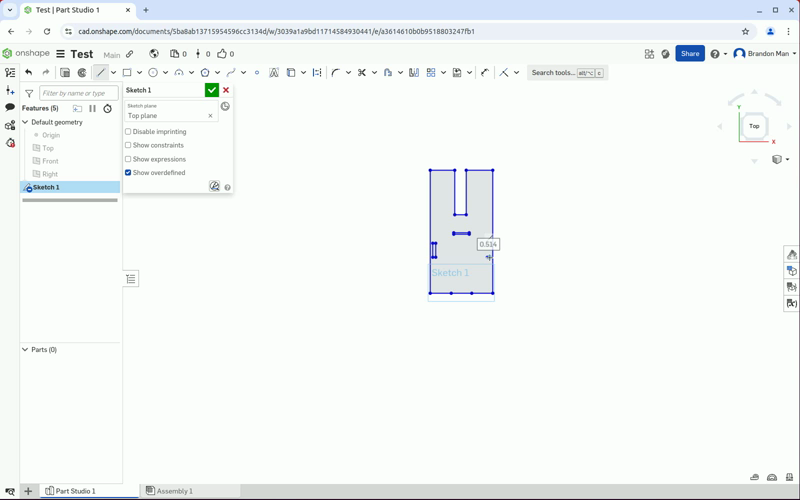
key_down(shift)
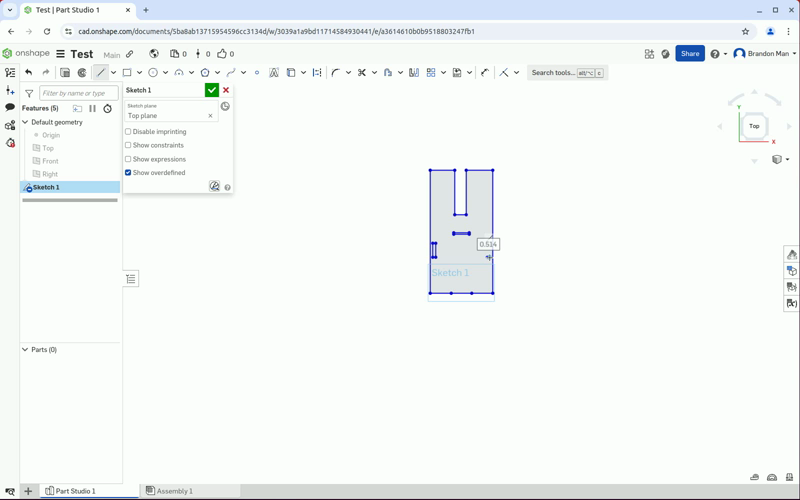
mouse_move(519, 257)
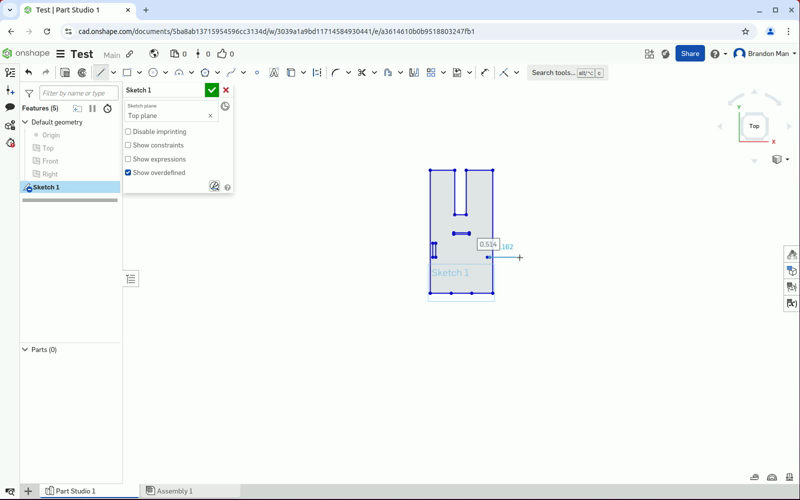
mouse_move(489, 243)
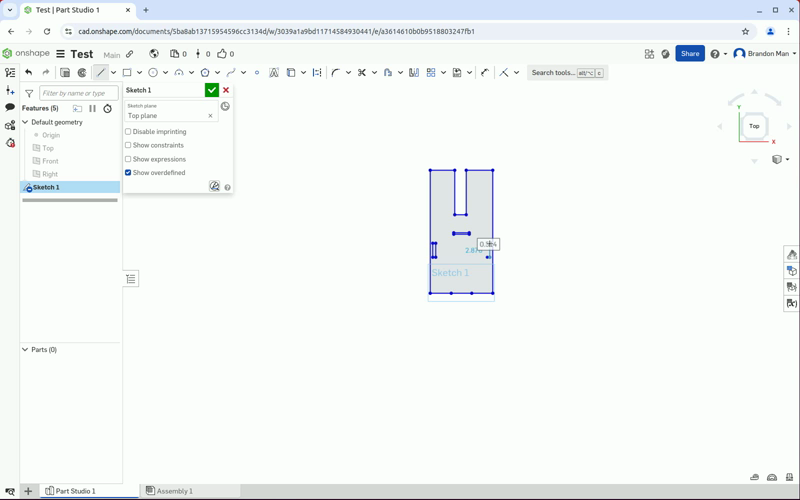
click(489, 243)
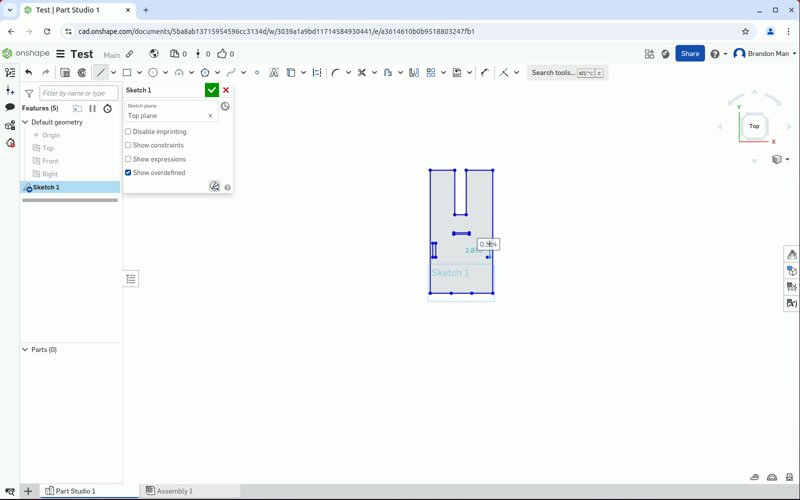
key_up(shift)
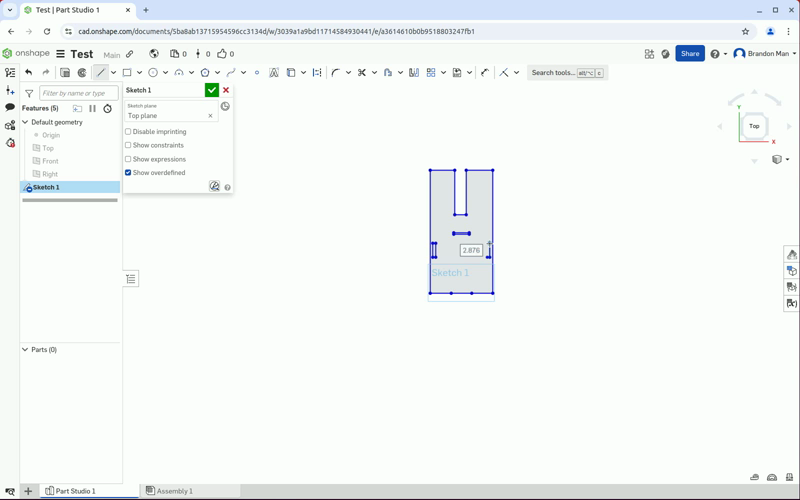
key_down(shift)
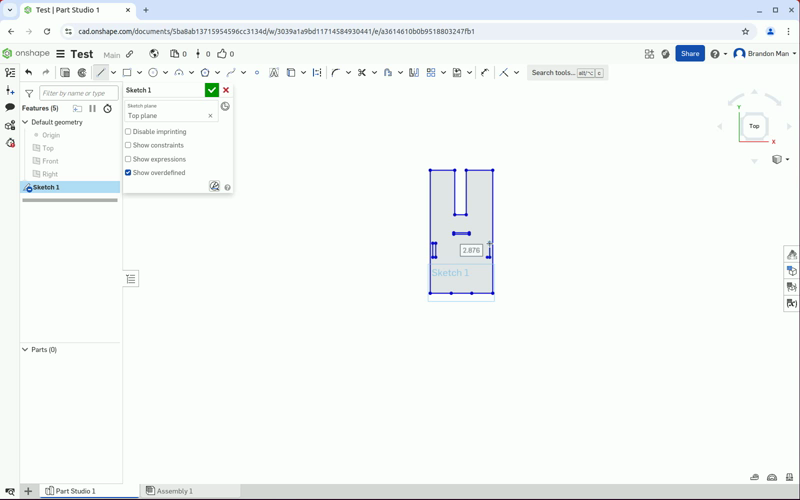
mouse_move(519, 243)
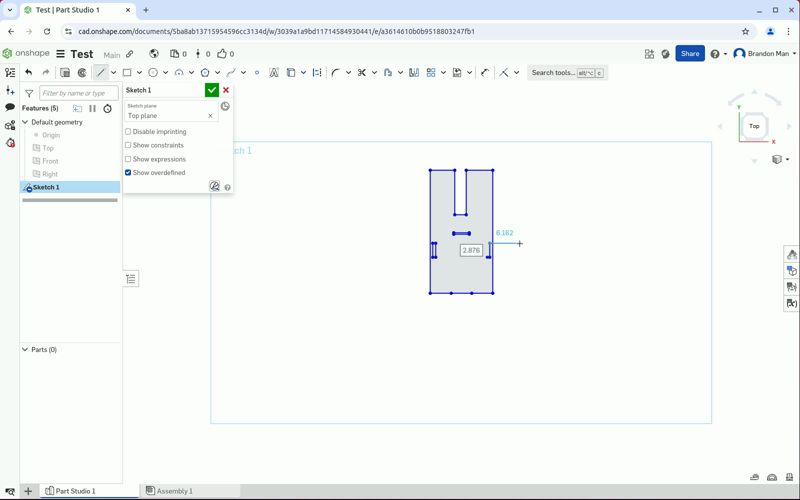
mouse_move(487, 243)
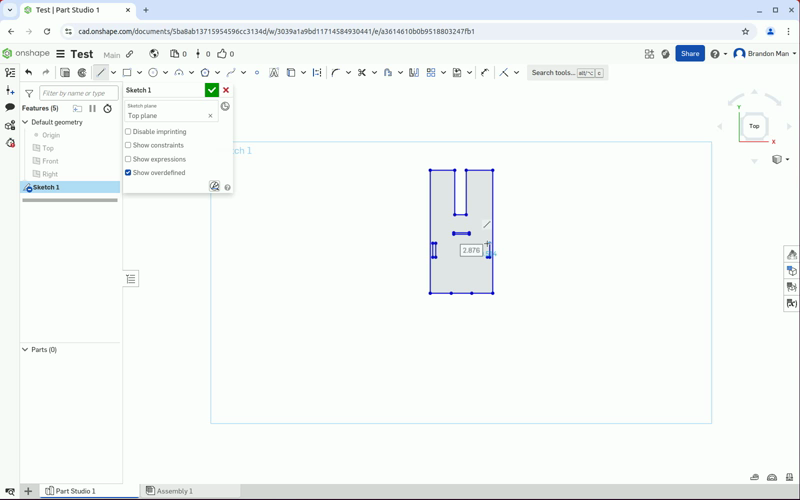
scroll(6)
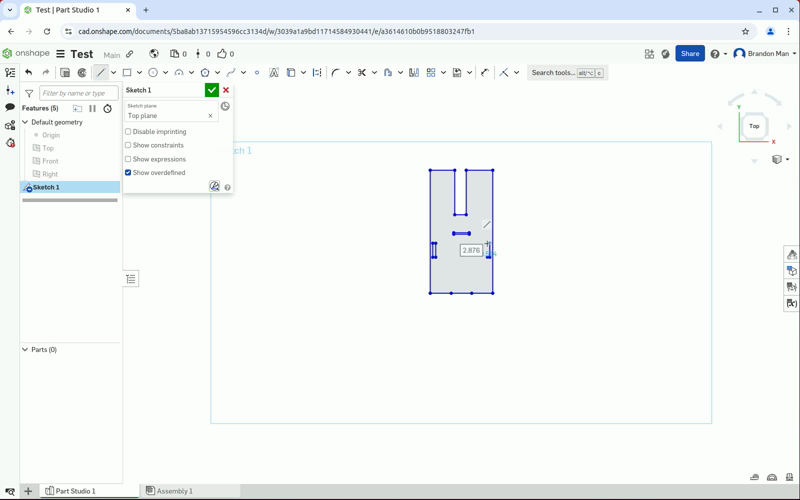
scroll(6)
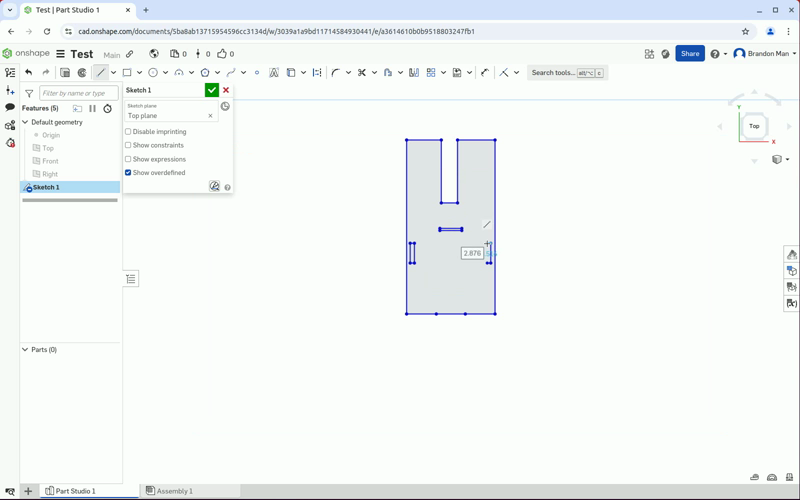
scroll(6)
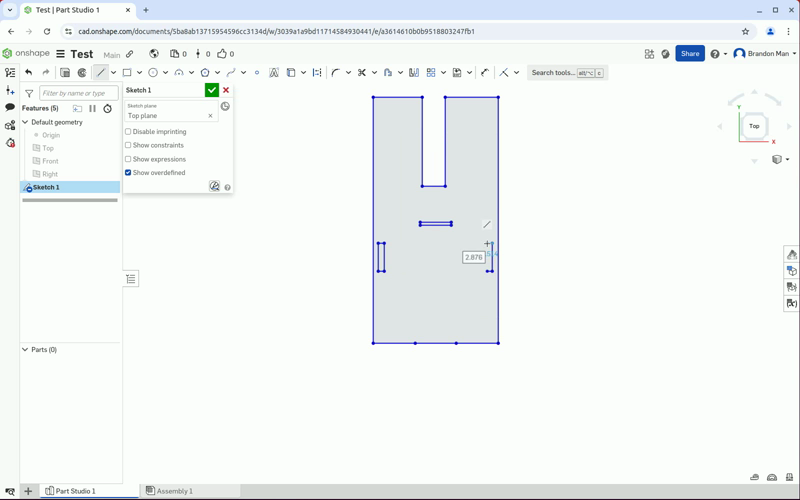
scroll(6)
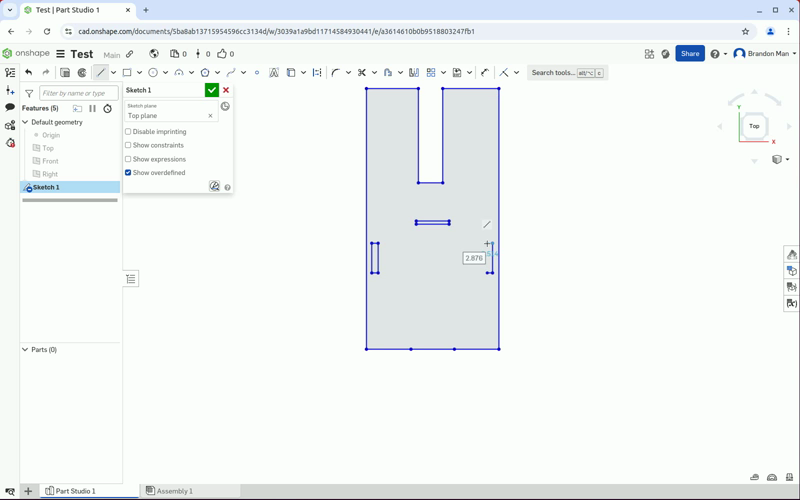
scroll(6)
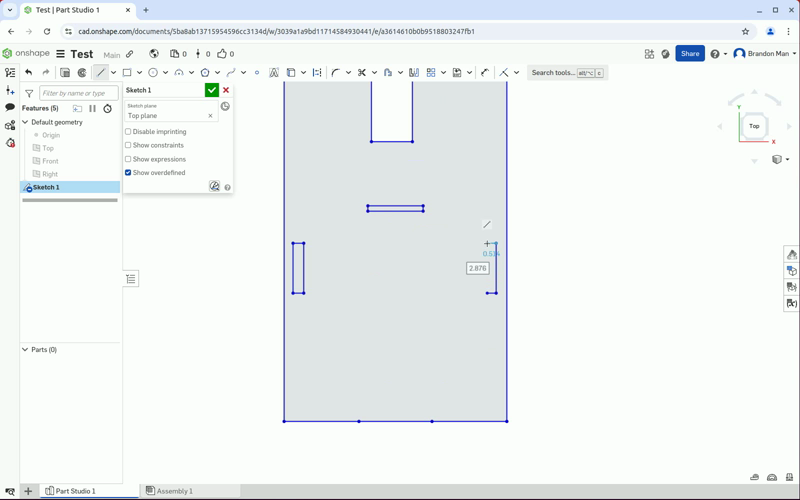
scroll(6)
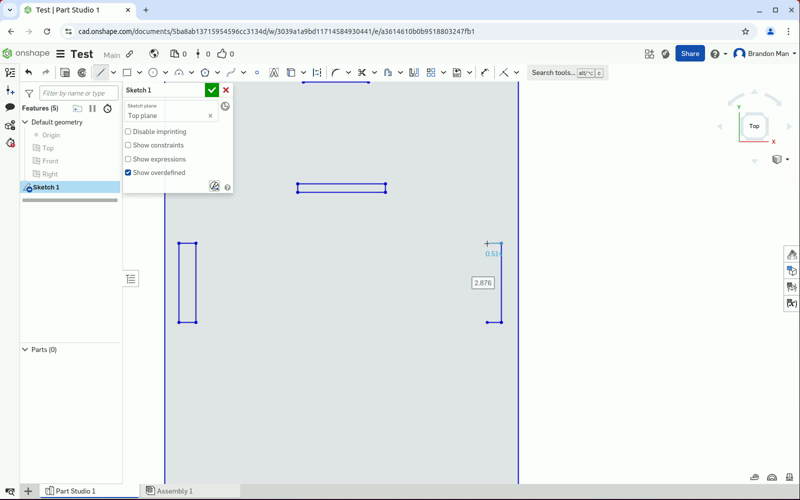
scroll(6)
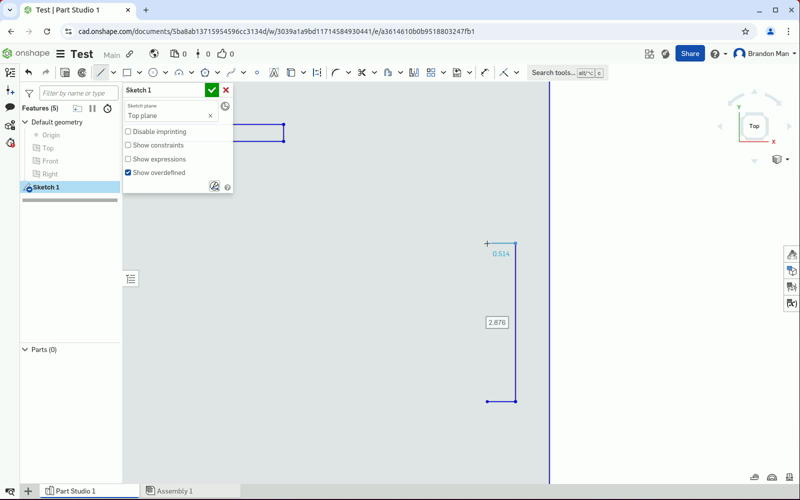
click(487, 243)
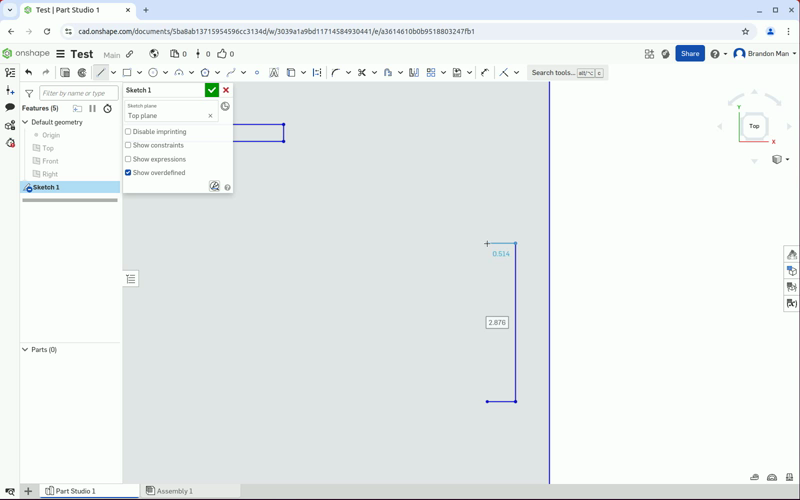
scroll(-6)
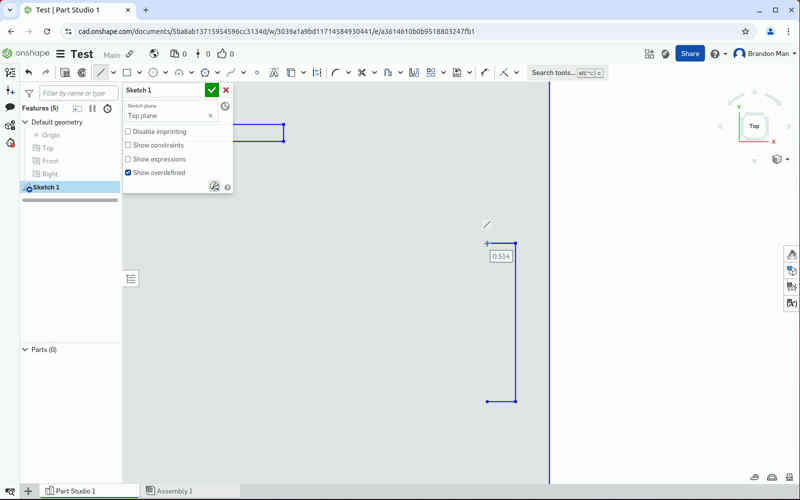
scroll(-6)
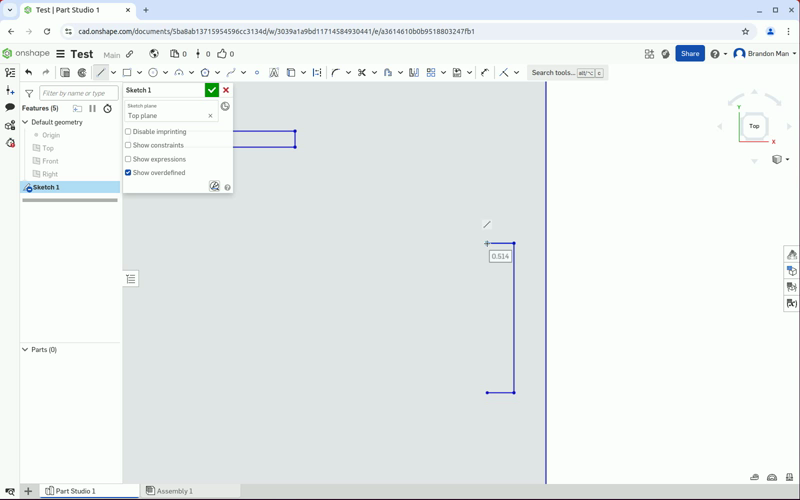
scroll(-6)
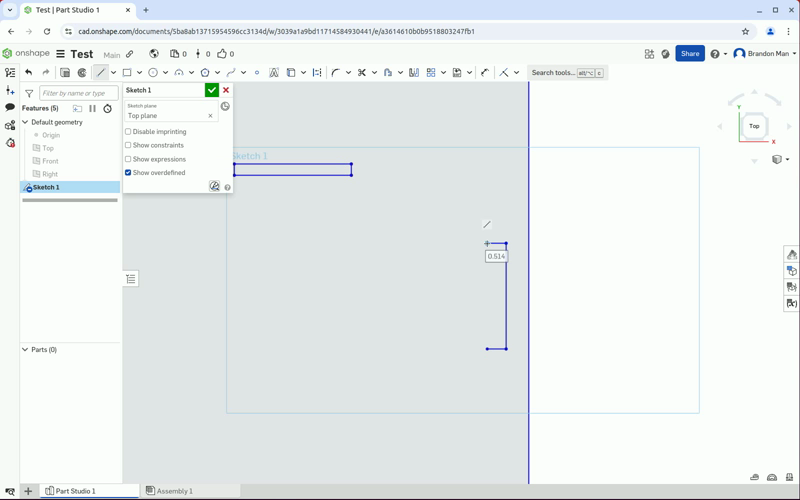
scroll(-6)
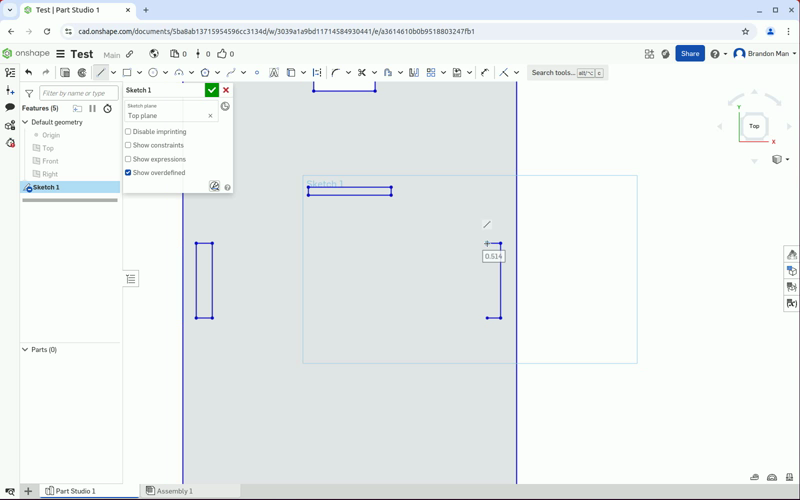
scroll(-6)
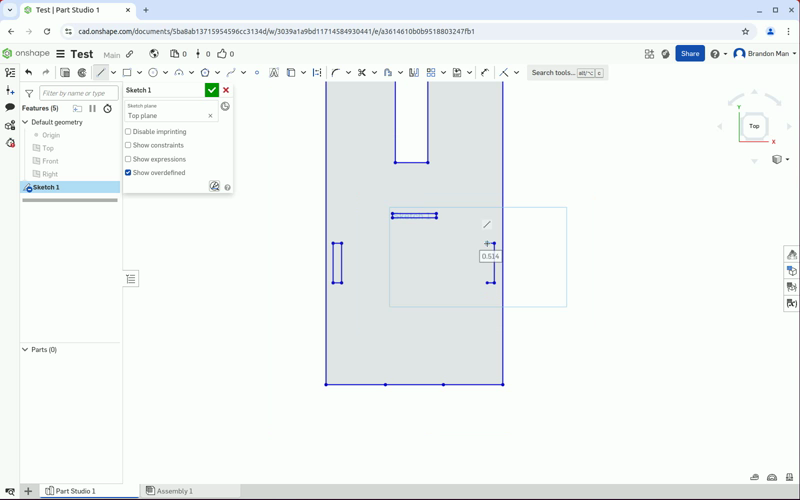
scroll(-6)
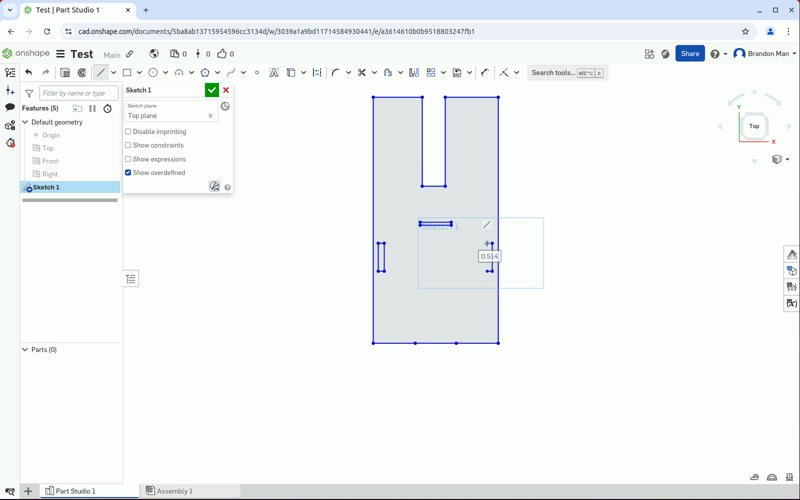
scroll(-6)
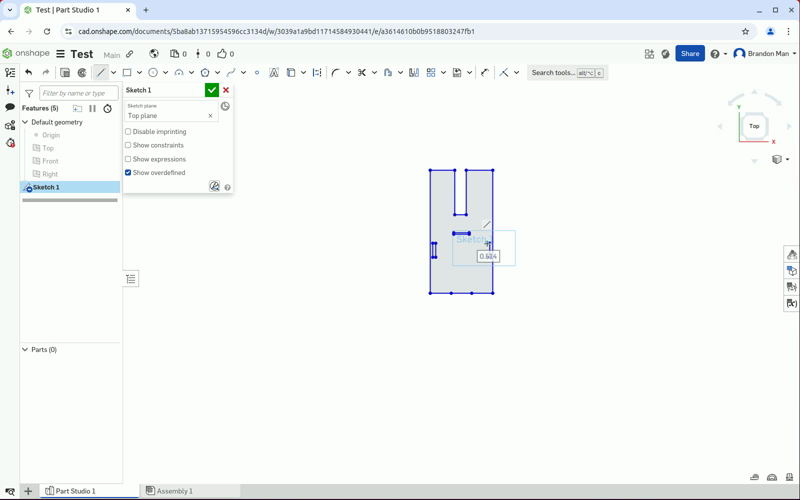
key_up(shift)
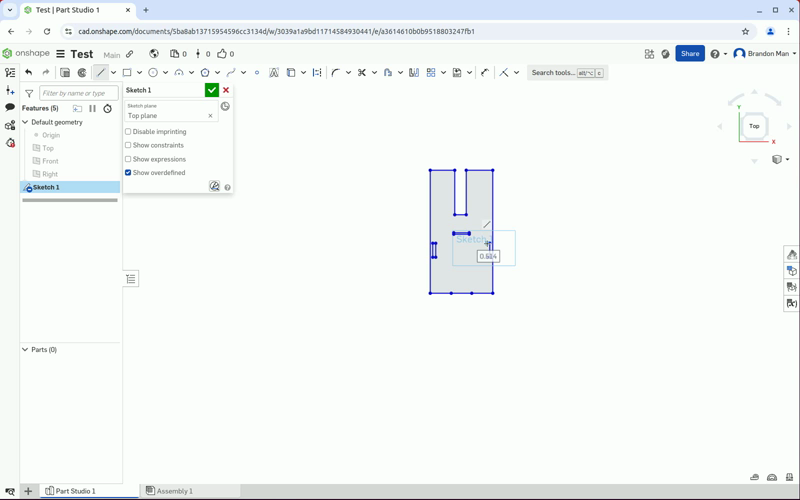
mouse_move(517, 243)
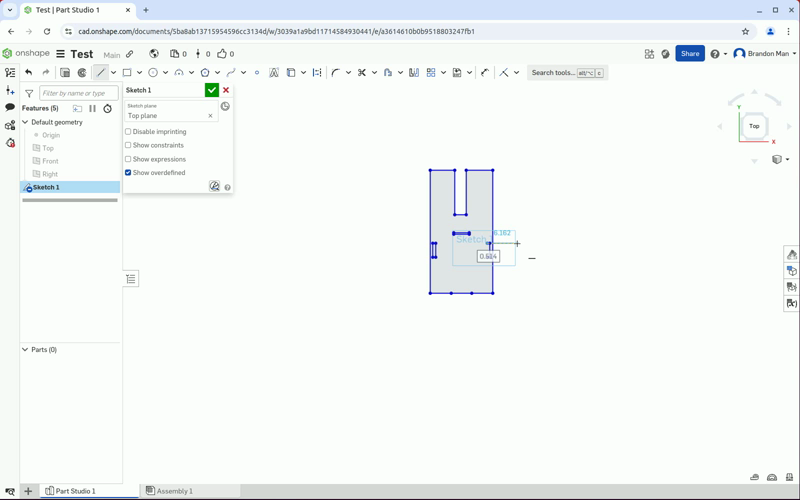
key_down(shift)
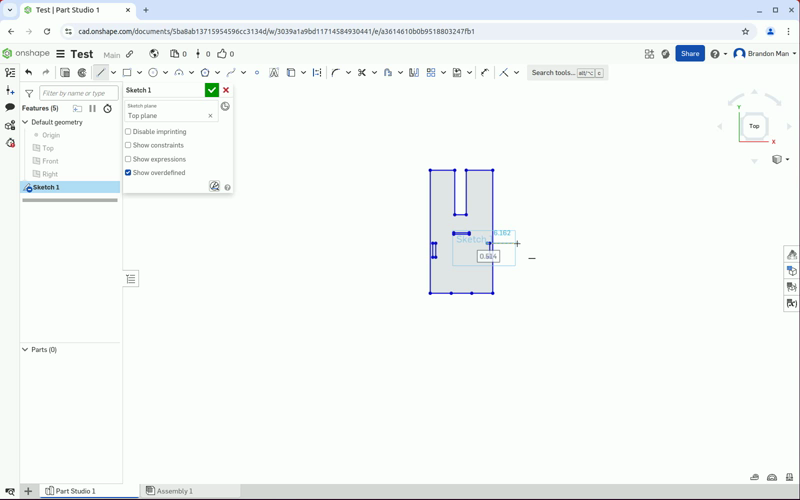
mouse_move(487, 257)
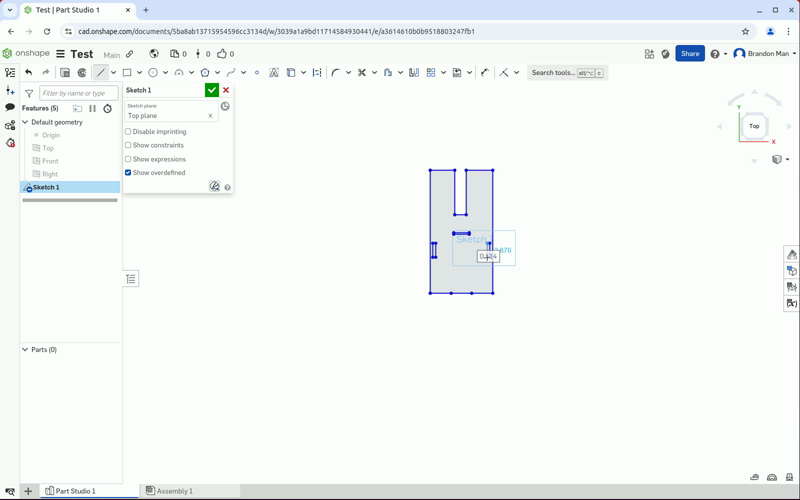
scroll(6)
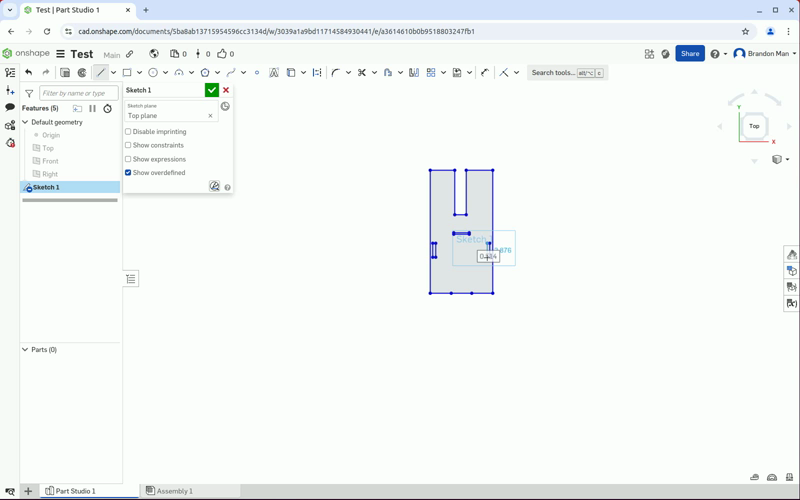
scroll(6)
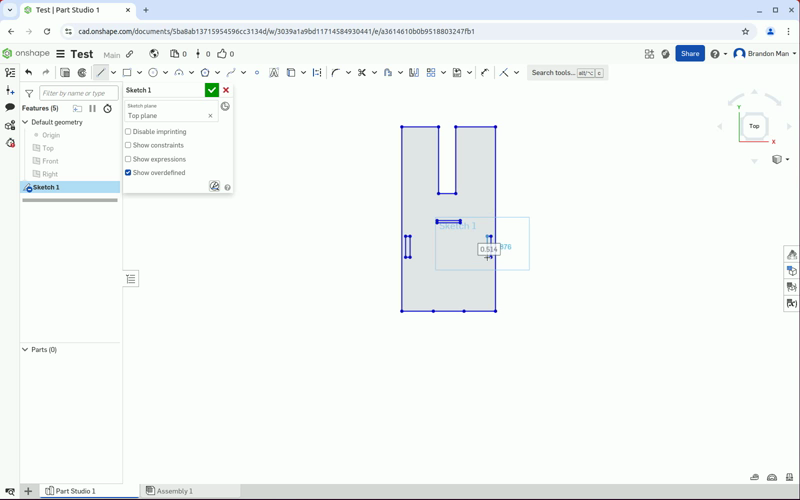
scroll(6)
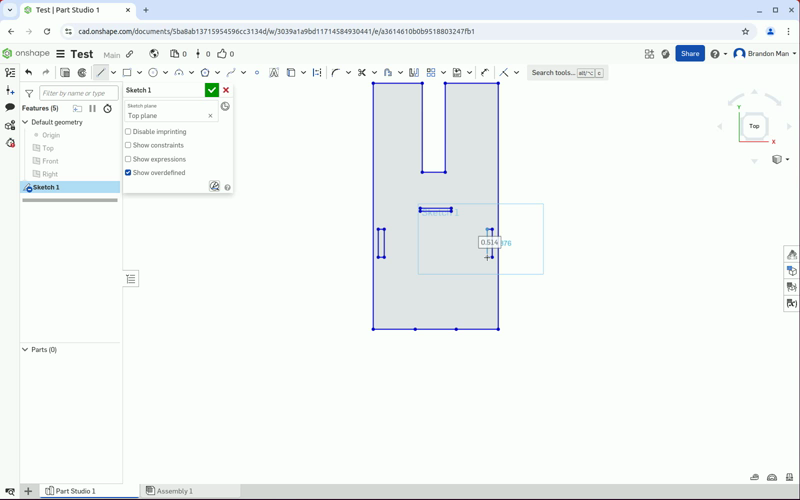
scroll(6)
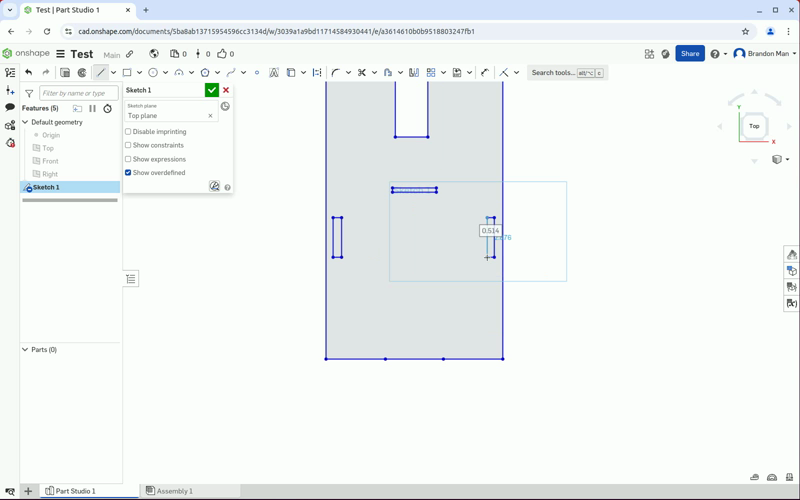
scroll(6)
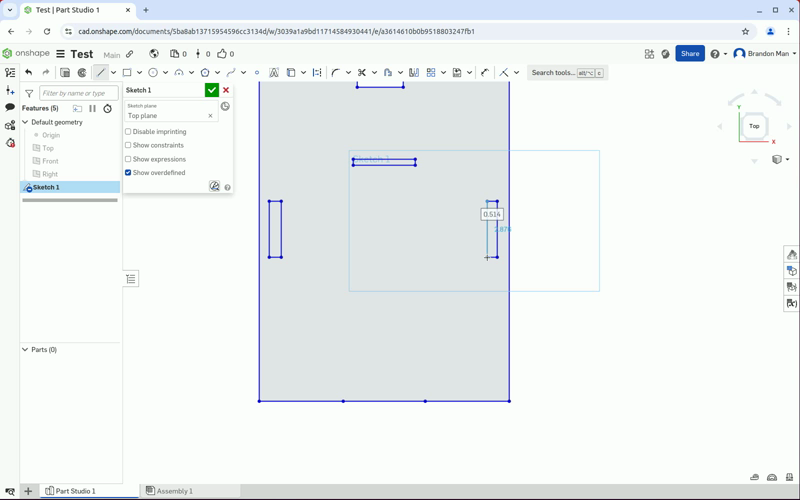
scroll(6)
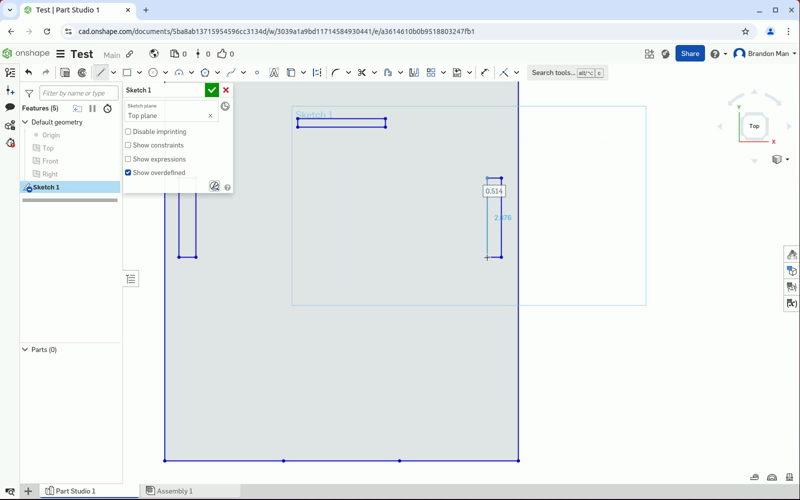
scroll(6)
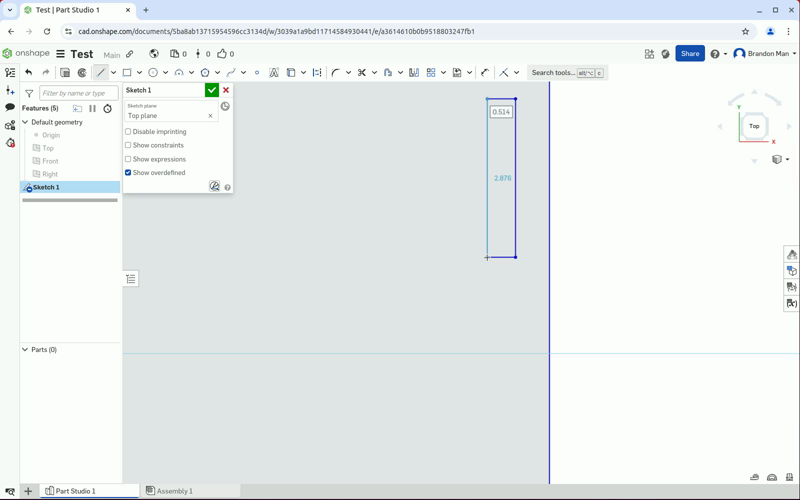
key_up(shift)
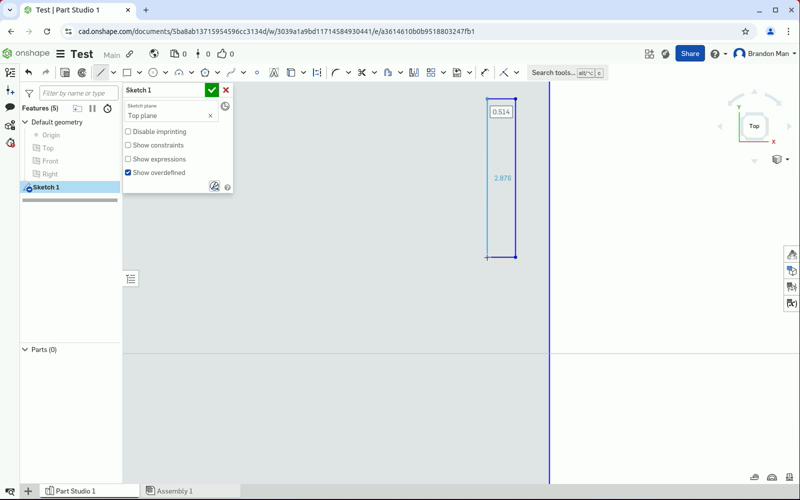
click(487, 257)
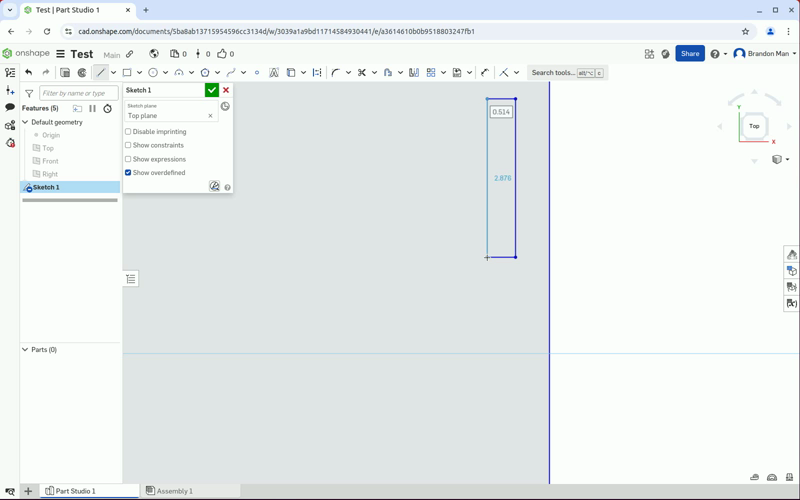
scroll(-6)
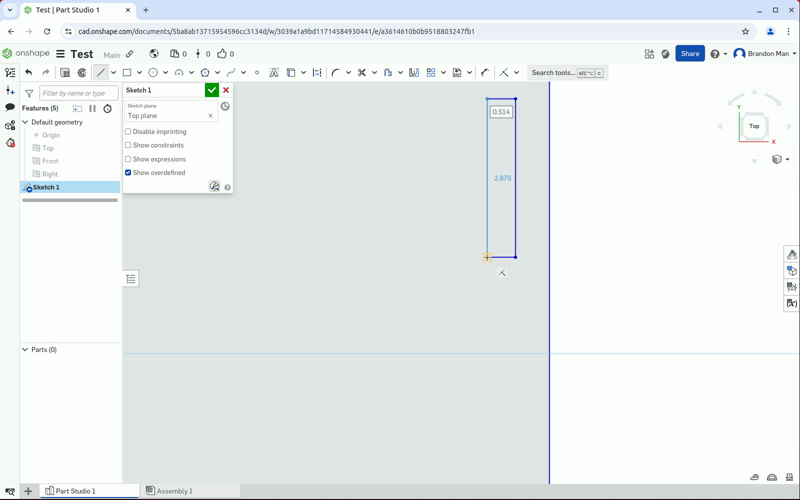
scroll(-6)
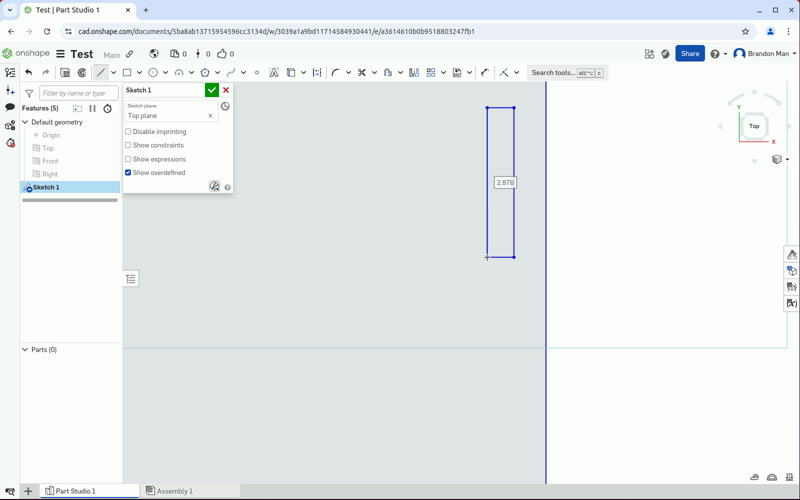
scroll(-6)
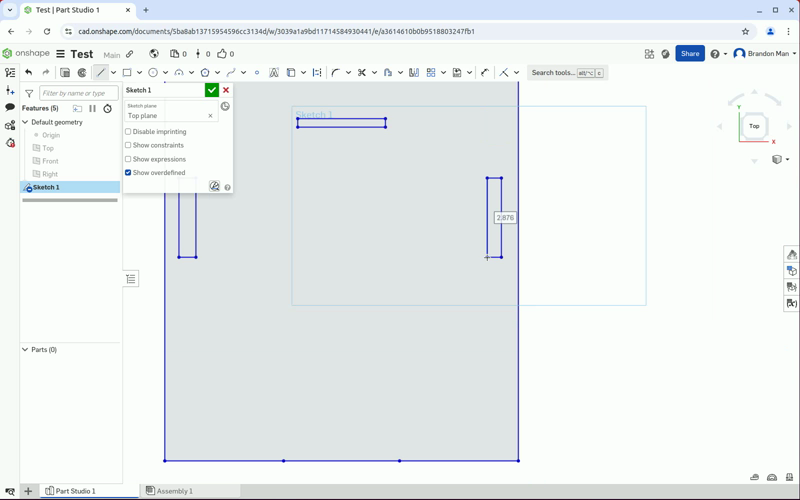
scroll(-6)
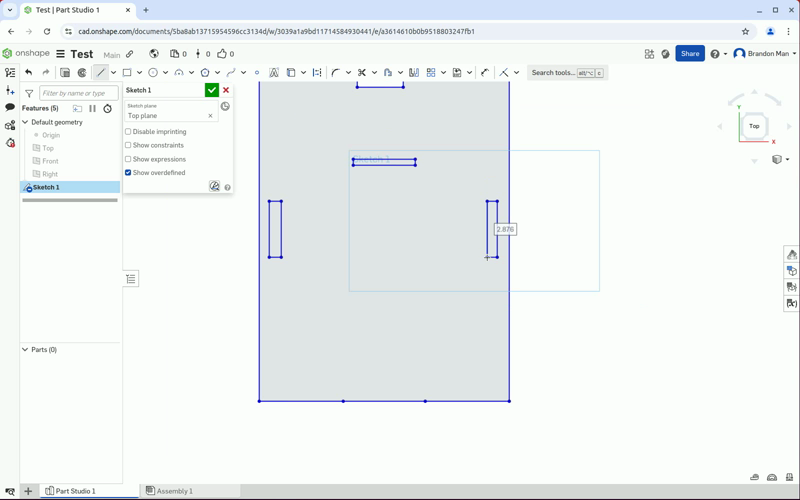
scroll(-6)
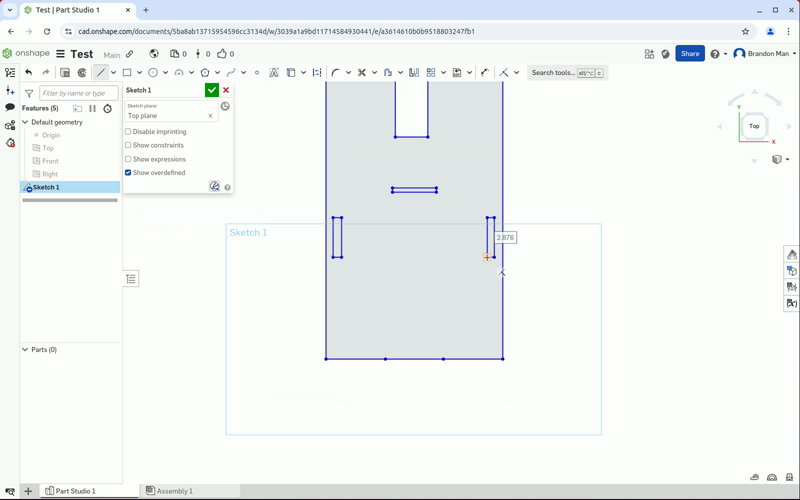
scroll(-6)
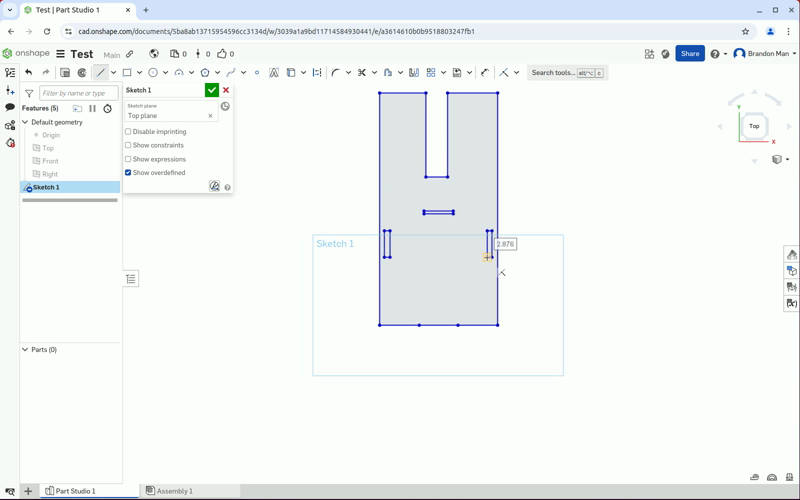
scroll(-6)
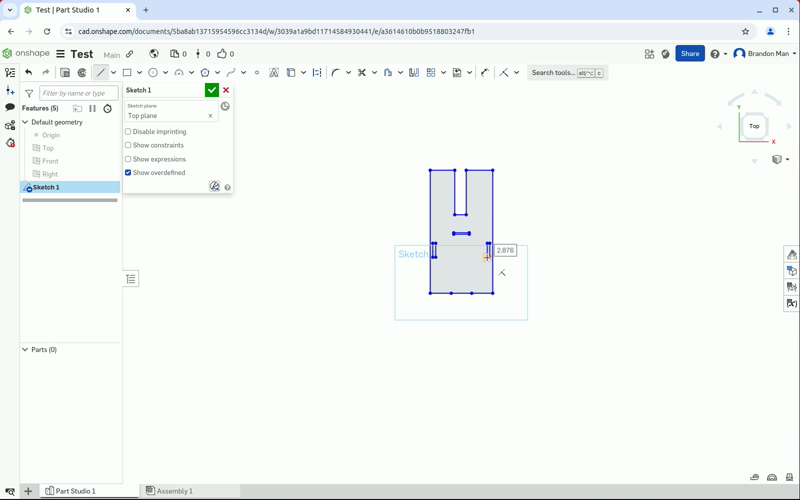
key(esc)
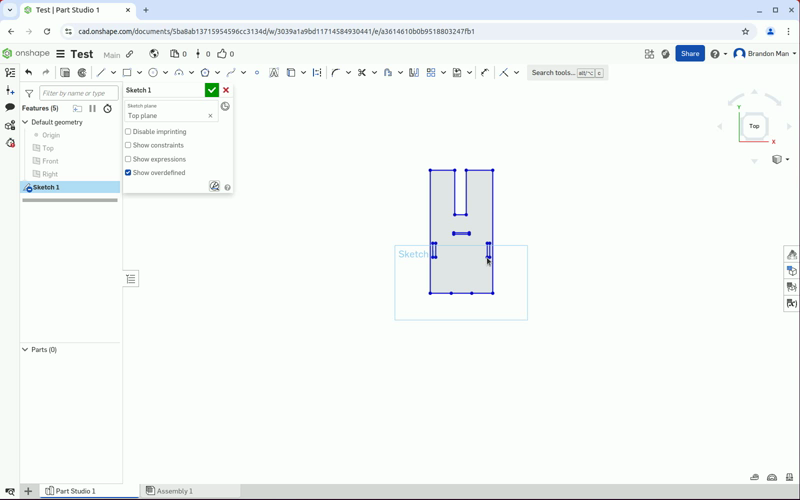
mouse_move(448, 218)
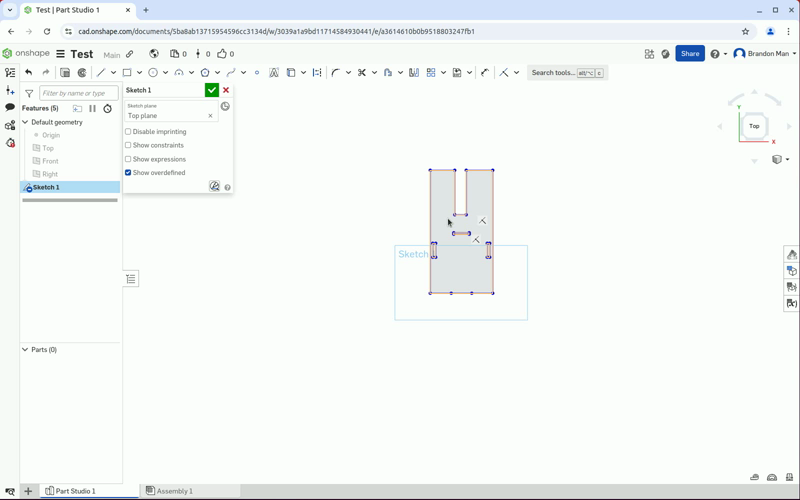
click(448, 218)
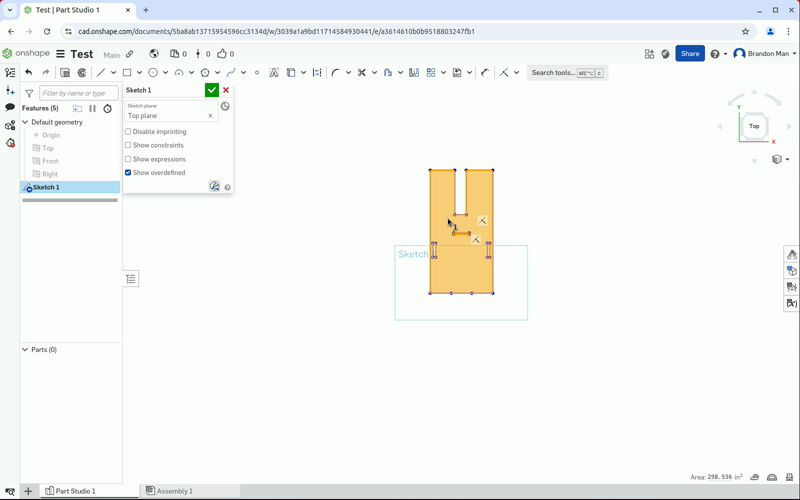
mouse_move(73, 352)
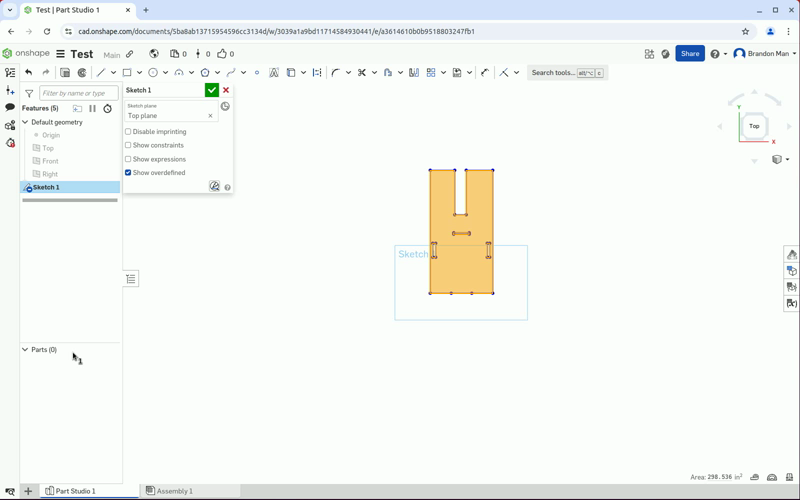
key(shift+y)
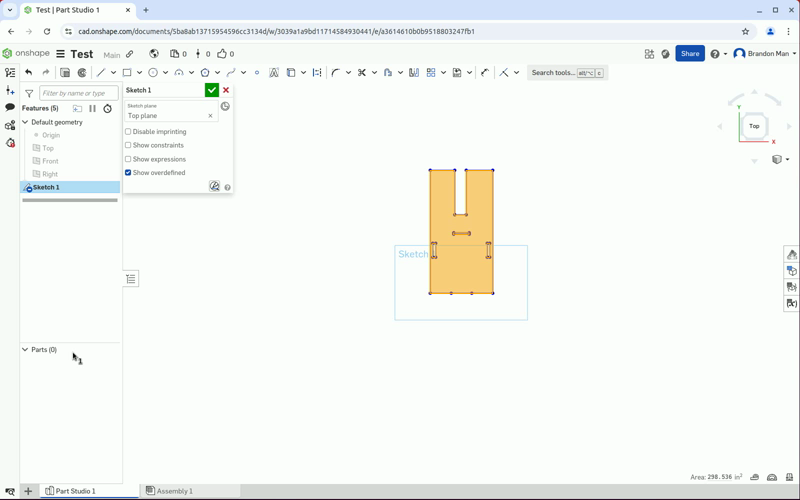
key(shift+e)
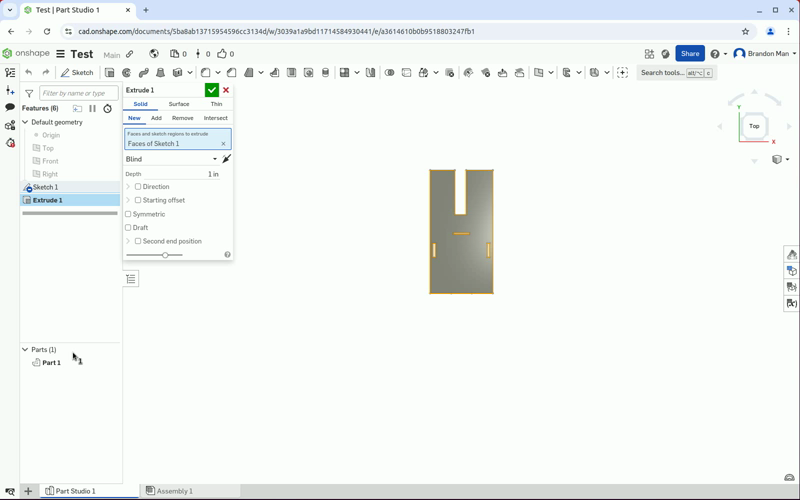
mouse_move(143, 106)
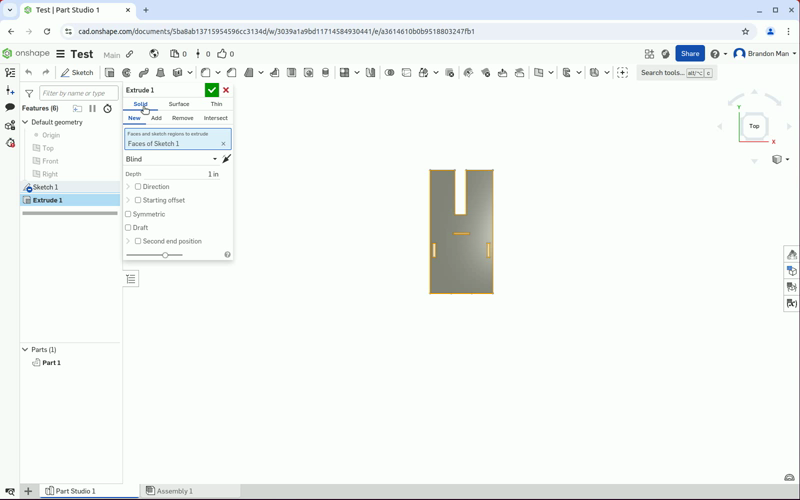
click(143, 106)
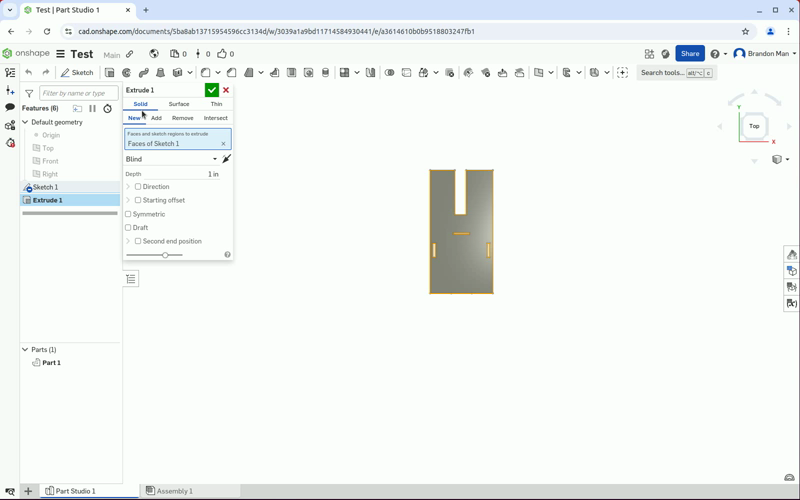
mouse_move(137, 120)
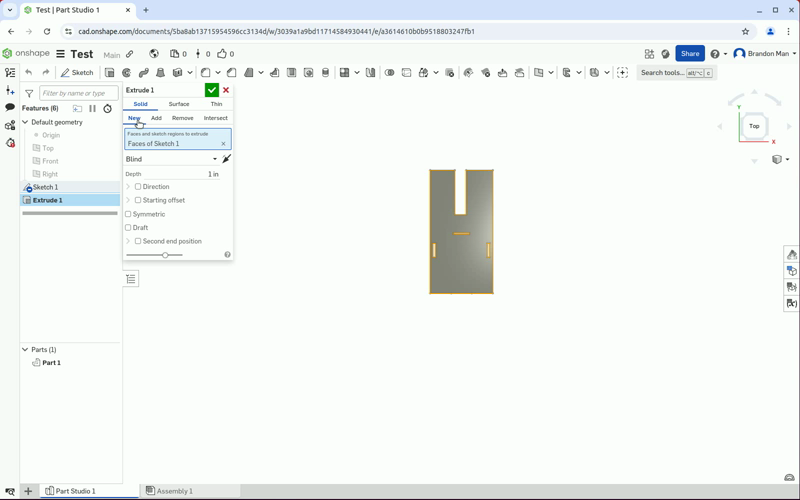
click(137, 120)
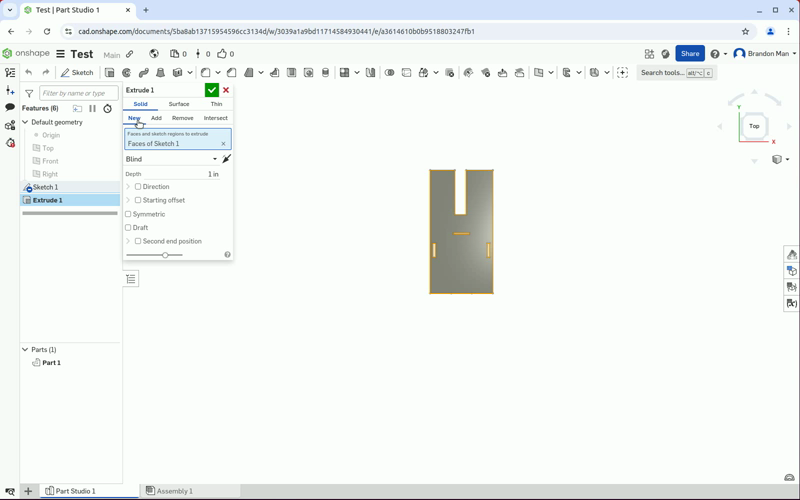
key(tab, 4)
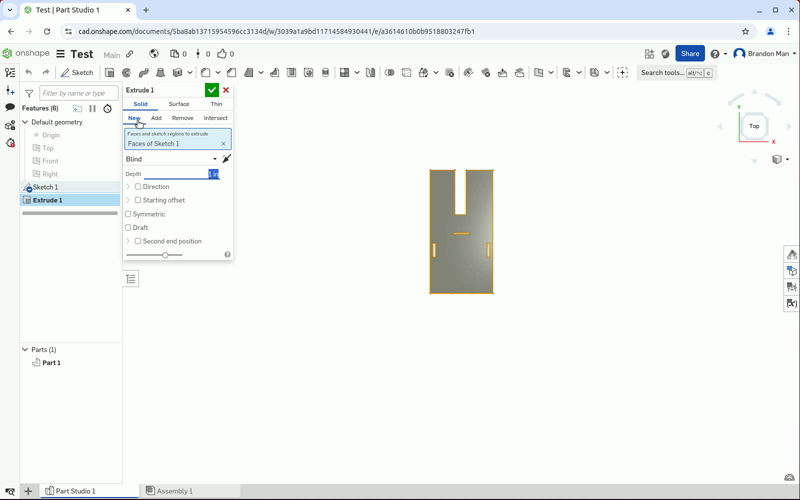
text(0.481)
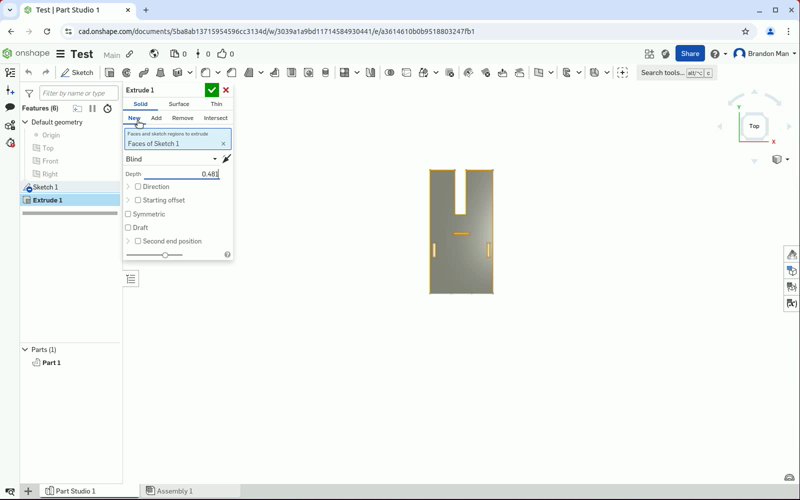
key(enter)
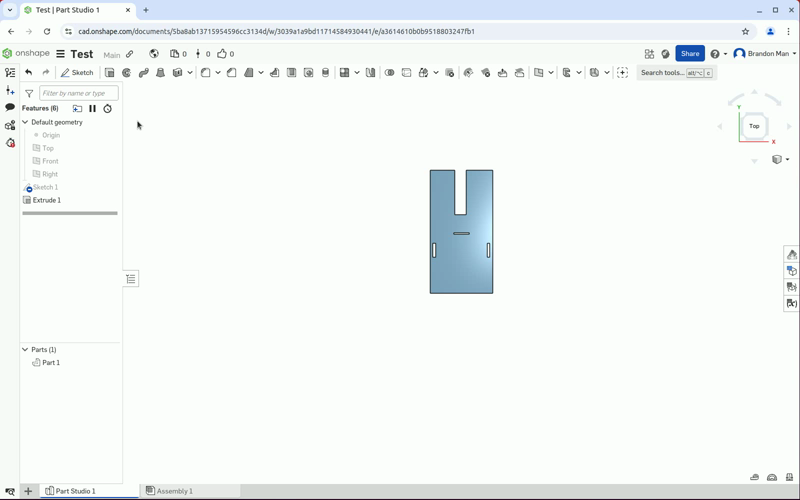
key(shift+h)
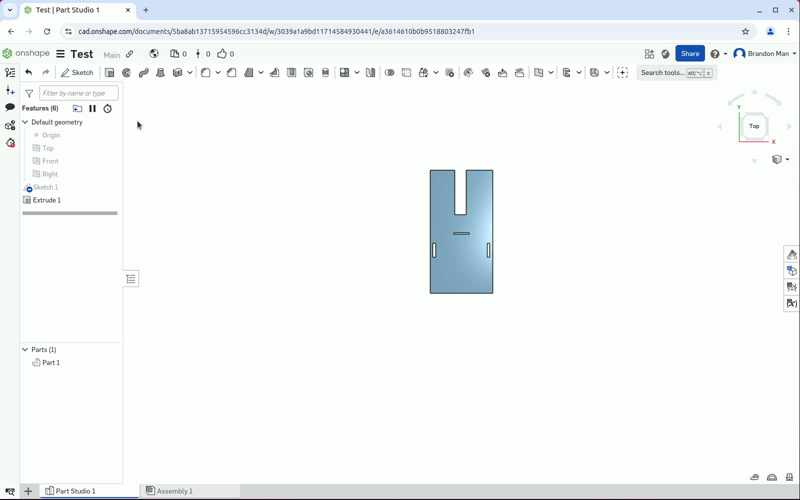
key(shift+h)
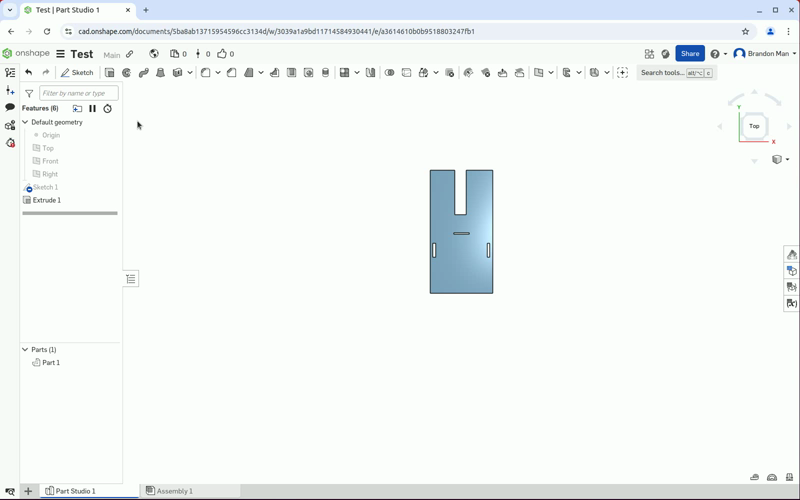
mouse_move(73, 189)
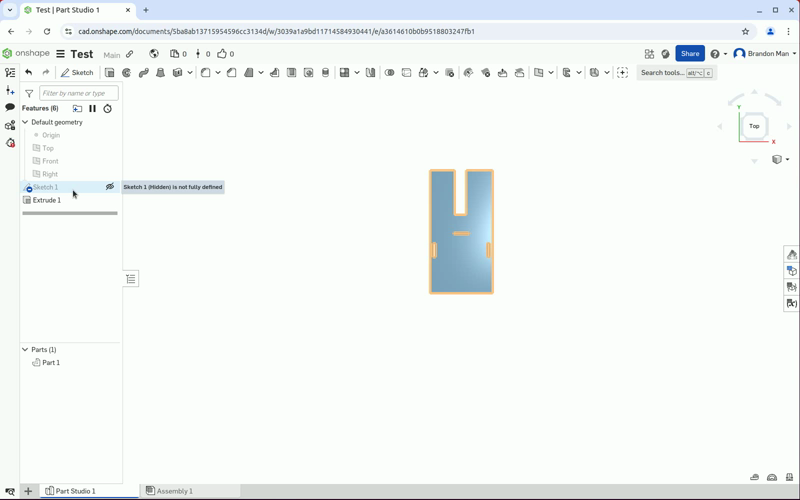
click(73, 189)
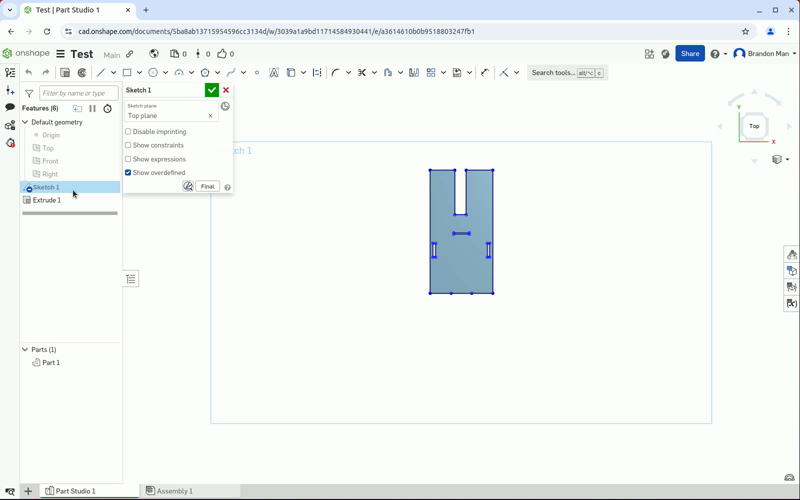
mouse_move(229, 92)
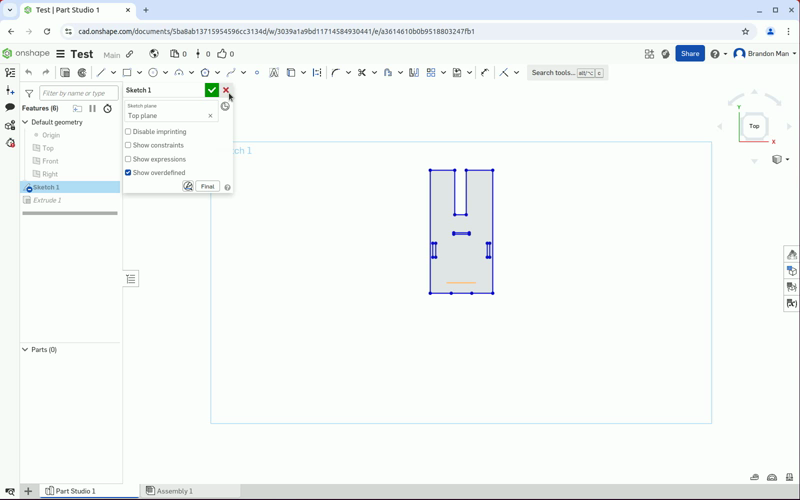
click(229, 92)
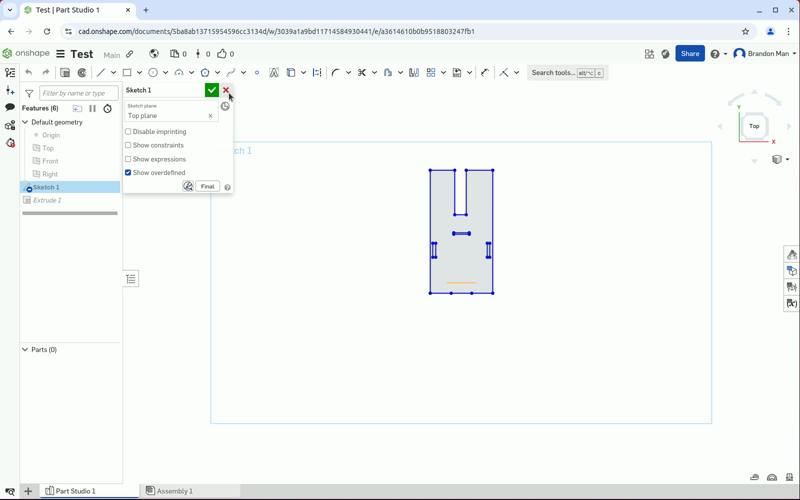
key(shift+s)
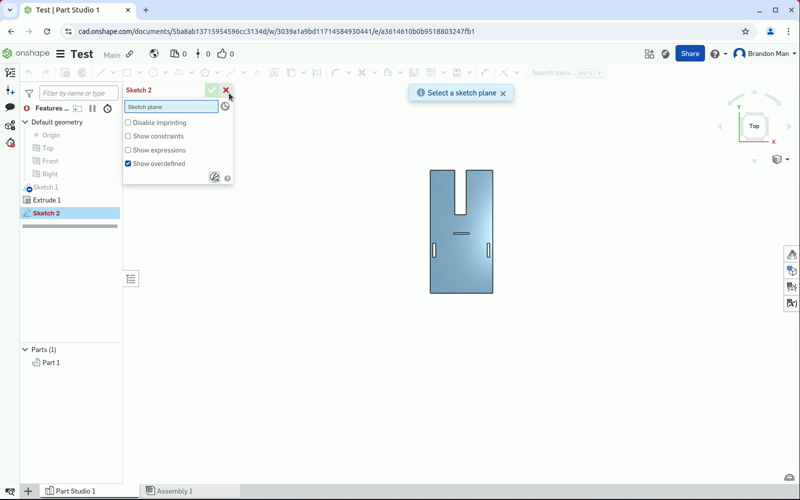
mouse_move(73, 150)
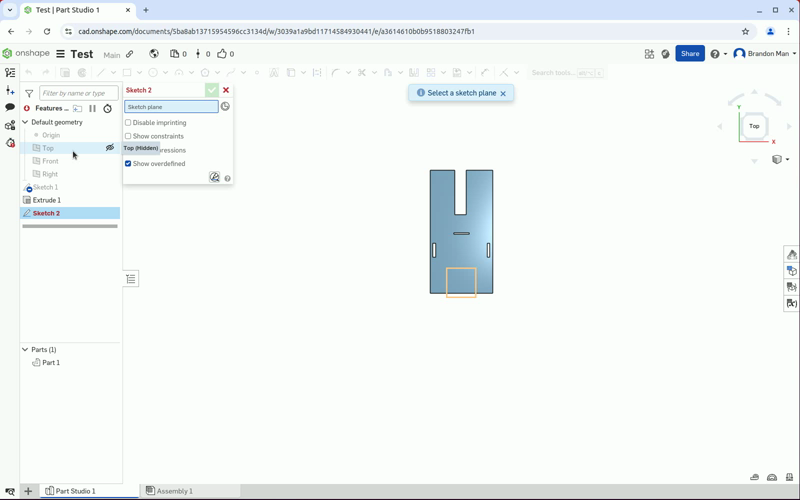
click(73, 150)
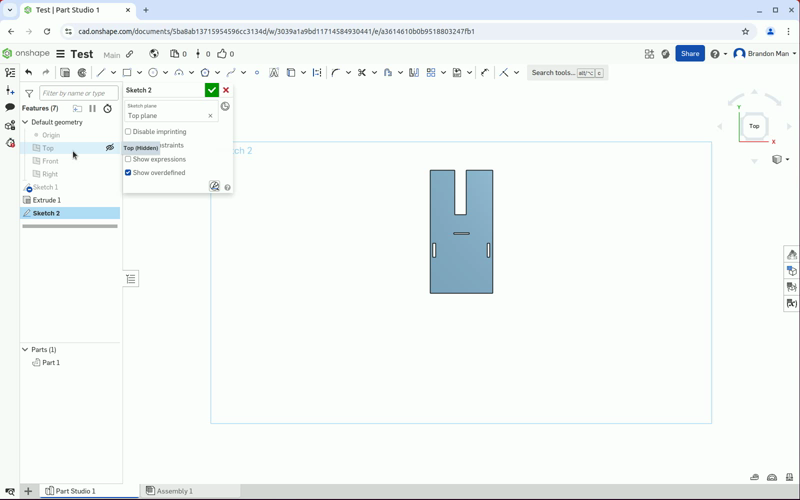
mouse_move(73, 352)
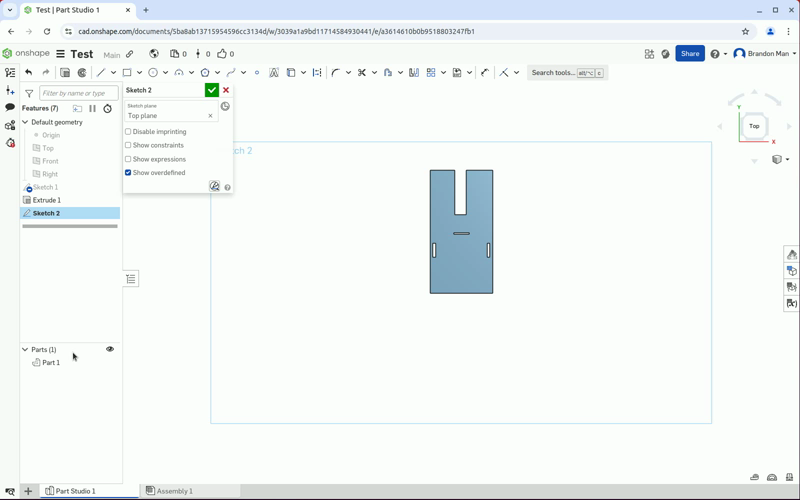
key(y)
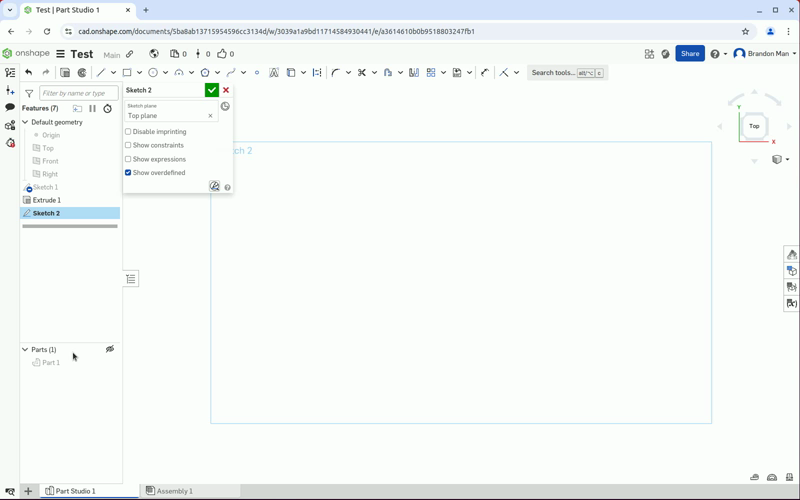
key(l)
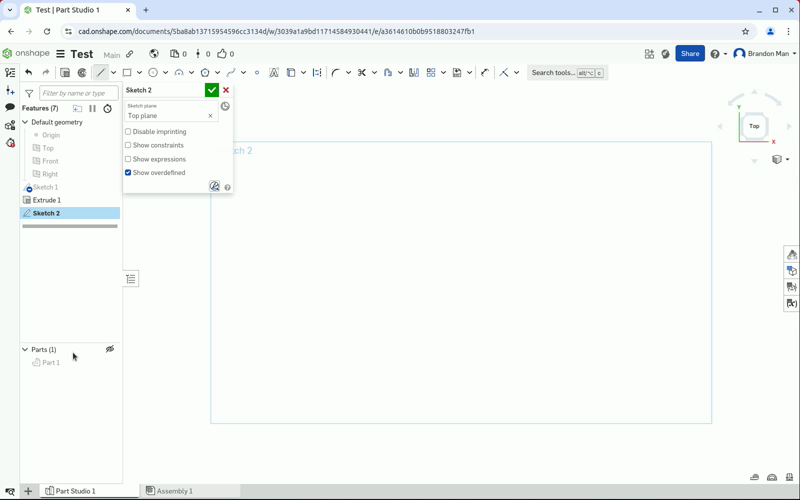
key_down(shift)
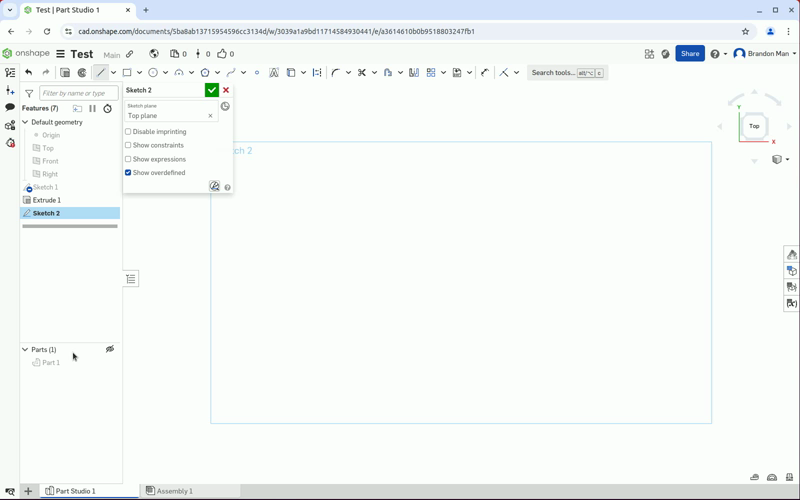
mouse_move(450, 313)
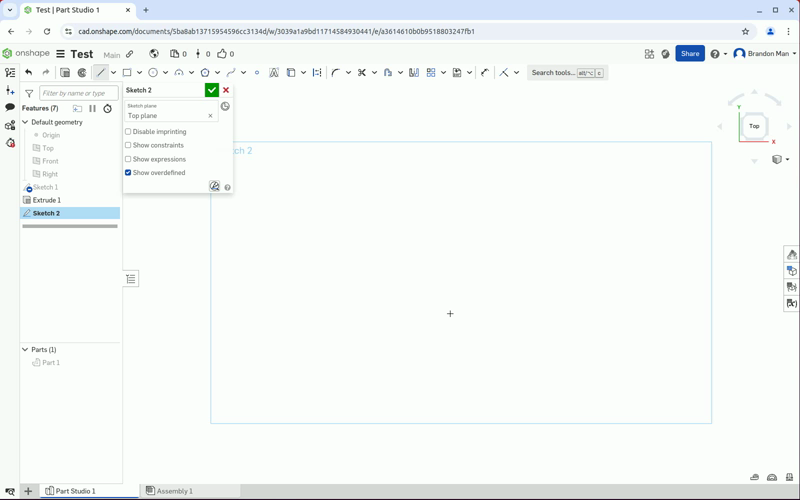
click(450, 313)
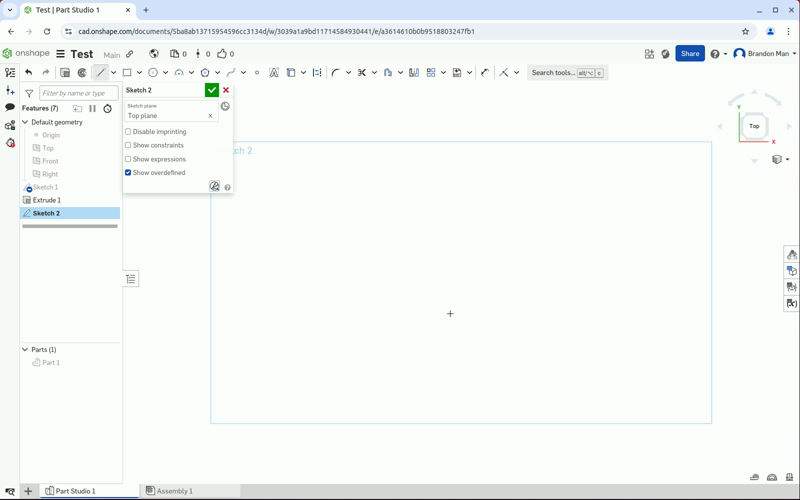
key_up(shift)
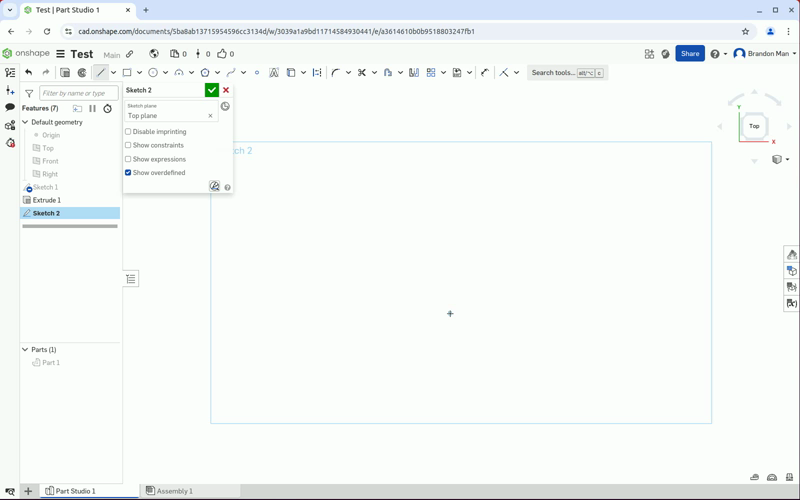
key_down(shift)
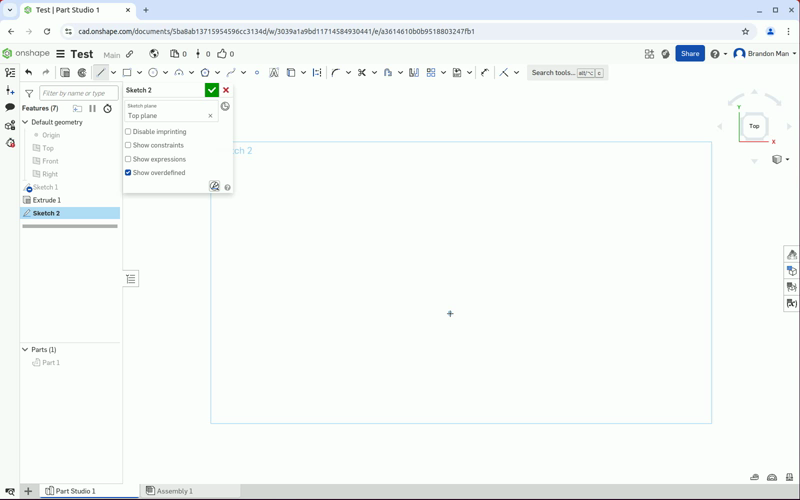
mouse_move(480, 313)
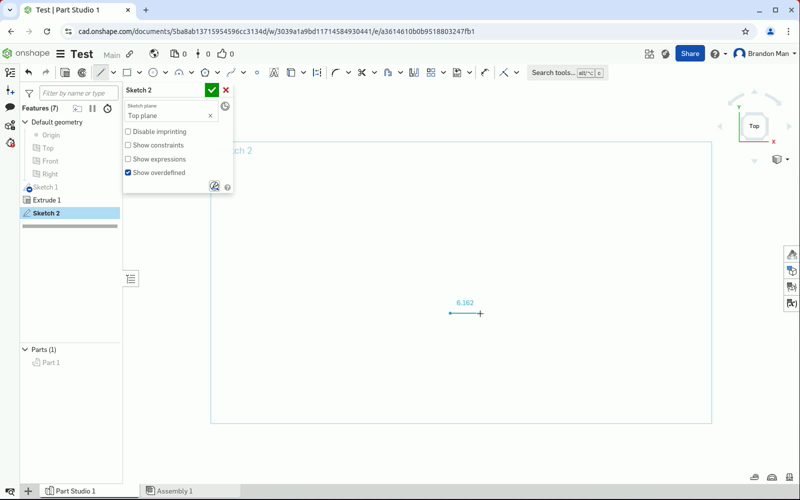
mouse_move(471, 313)
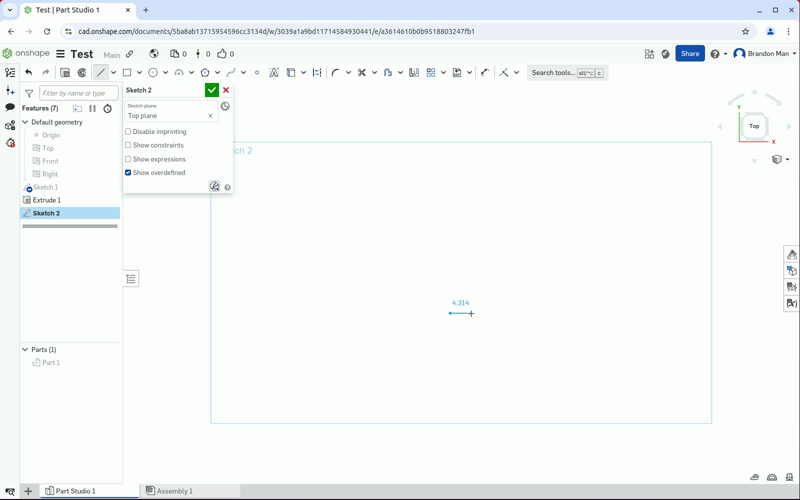
click(471, 313)
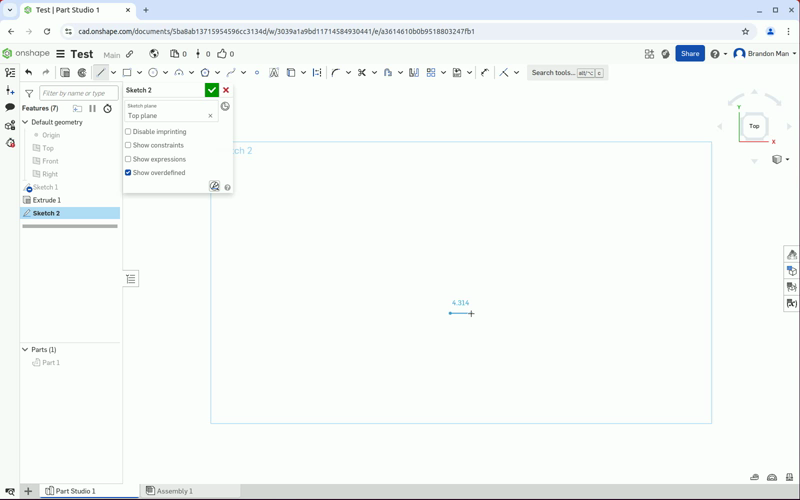
key_up(shift)
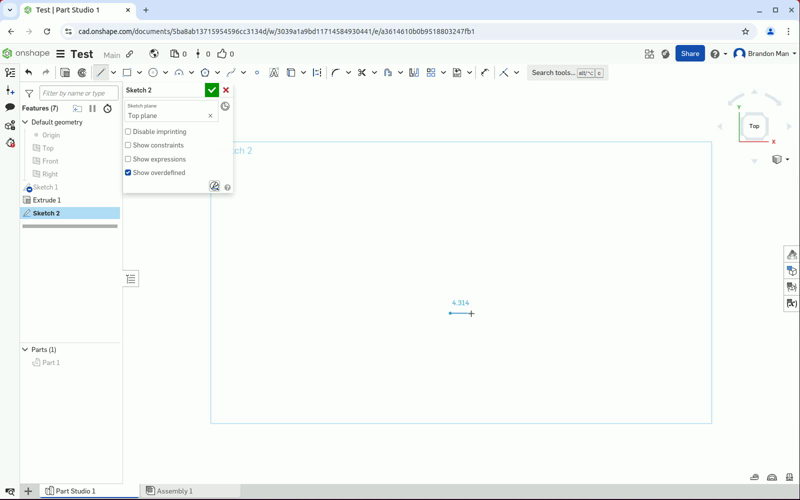
key_down(shift)
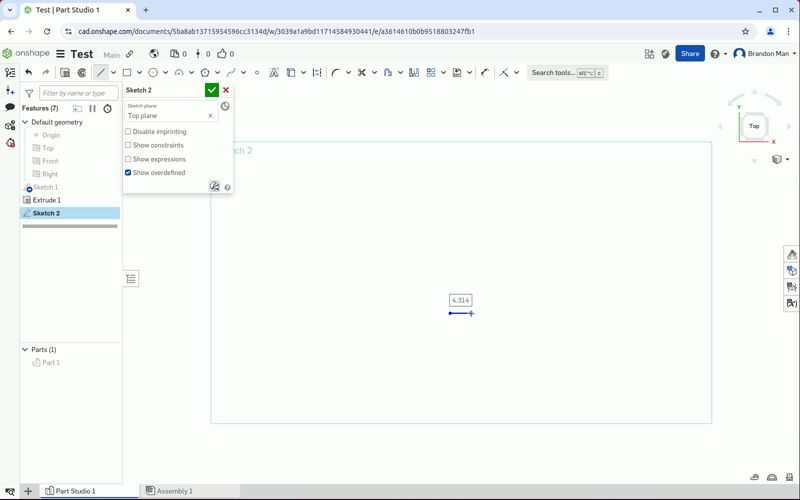
mouse_move(501, 313)
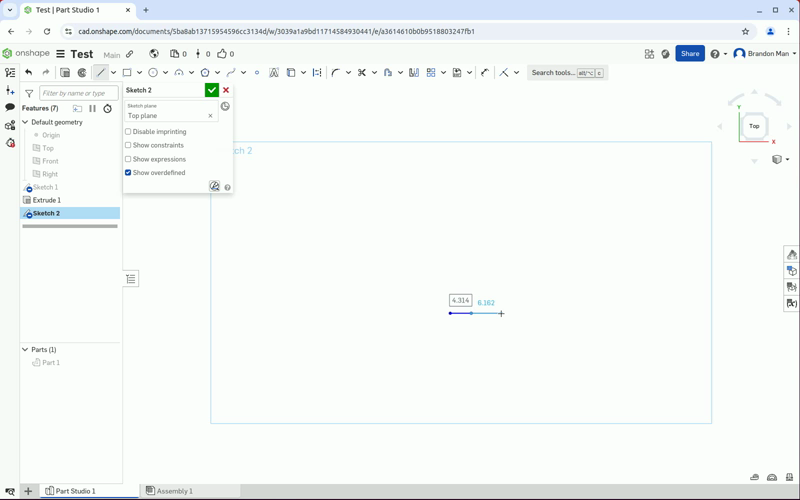
mouse_move(471, 292)
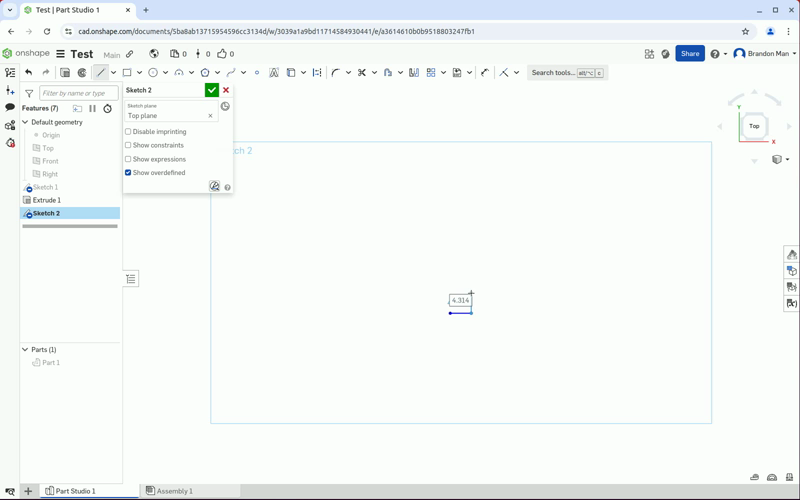
click(471, 292)
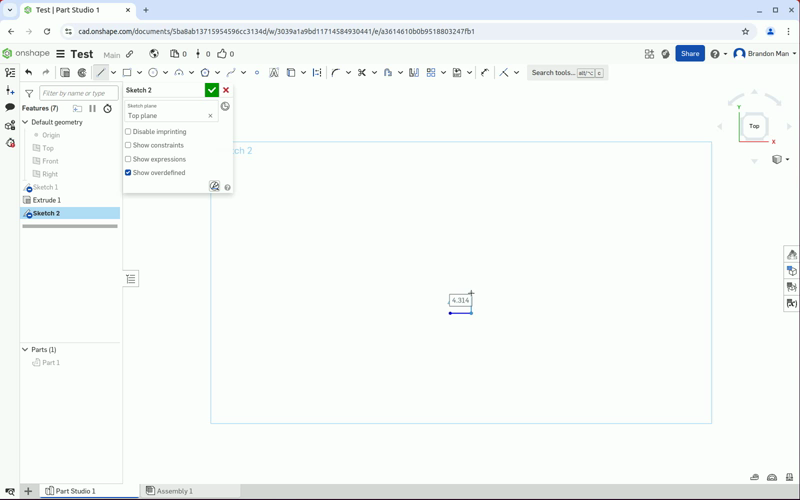
key_up(shift)
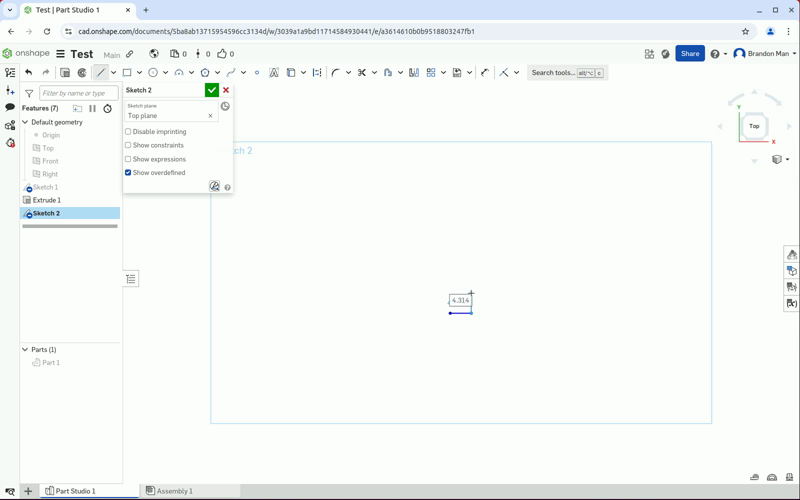
key_down(shift)
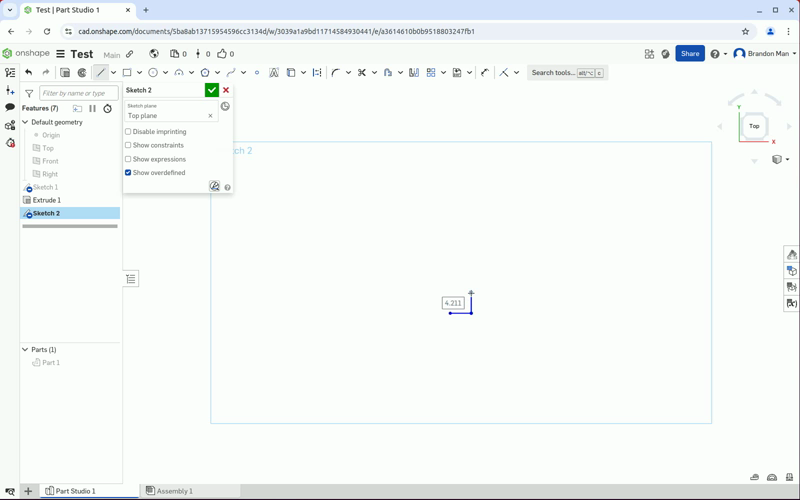
mouse_move(501, 292)
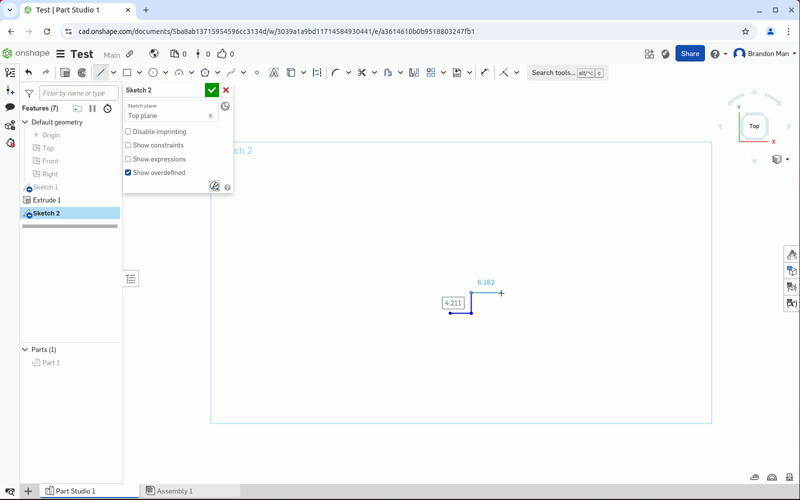
mouse_move(450, 292)
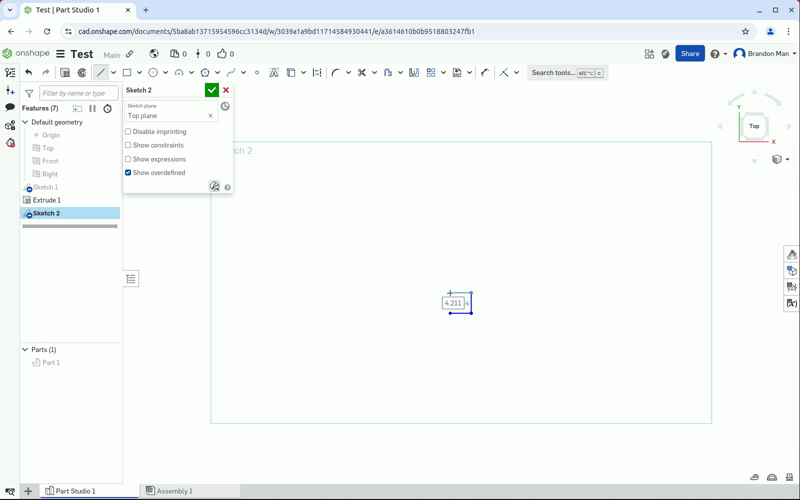
click(450, 292)
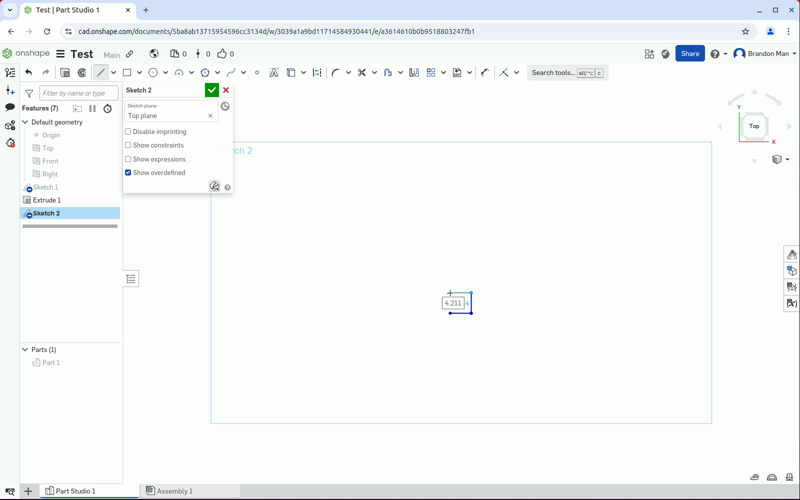
key_up(shift)
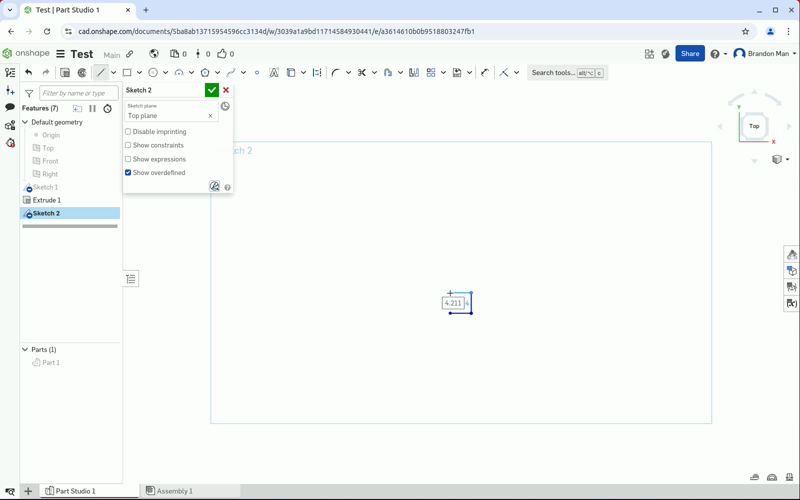
mouse_move(480, 292)
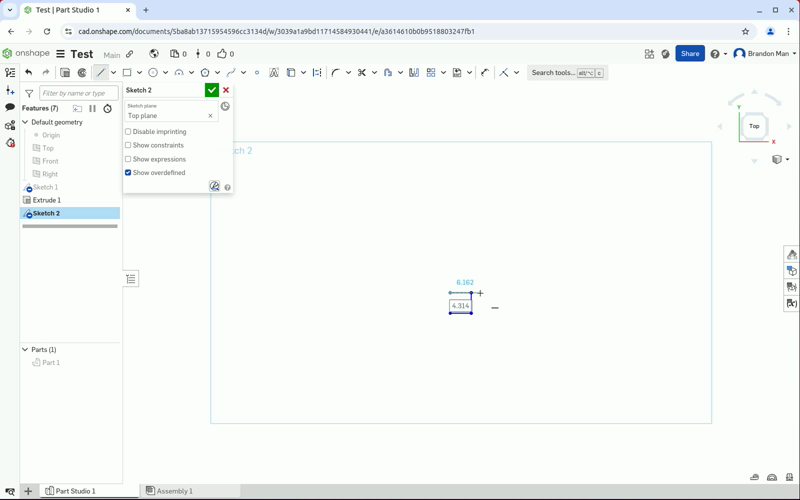
key_down(shift)
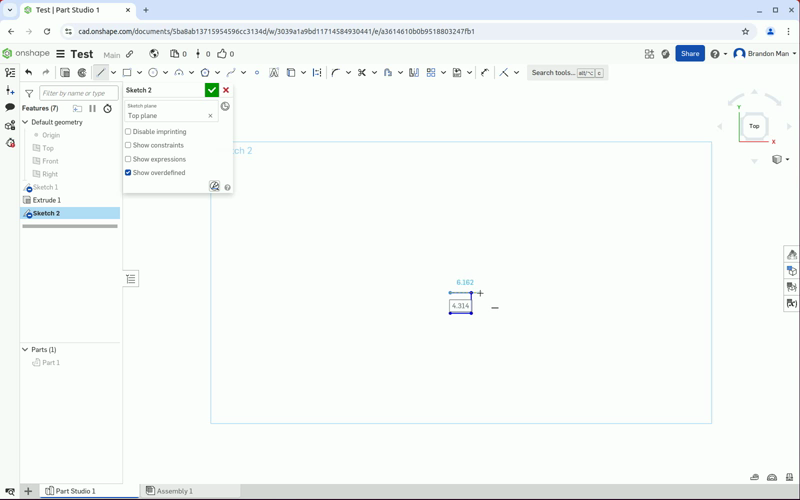
mouse_move(450, 313)
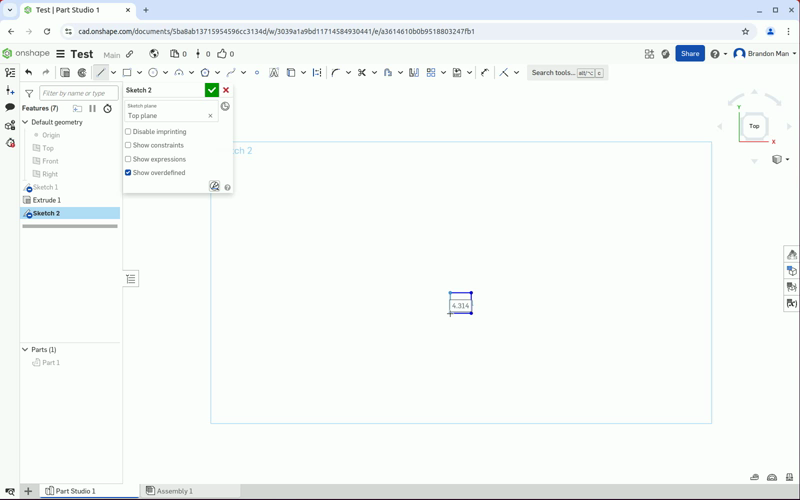
key_up(shift)
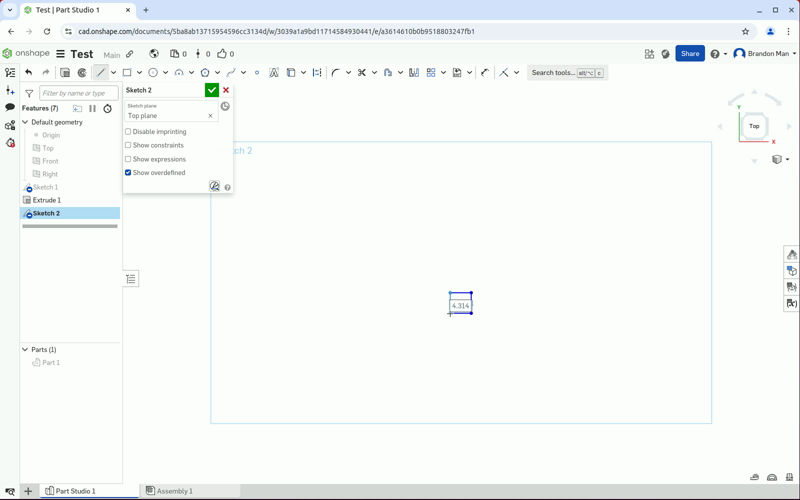
click(450, 313)
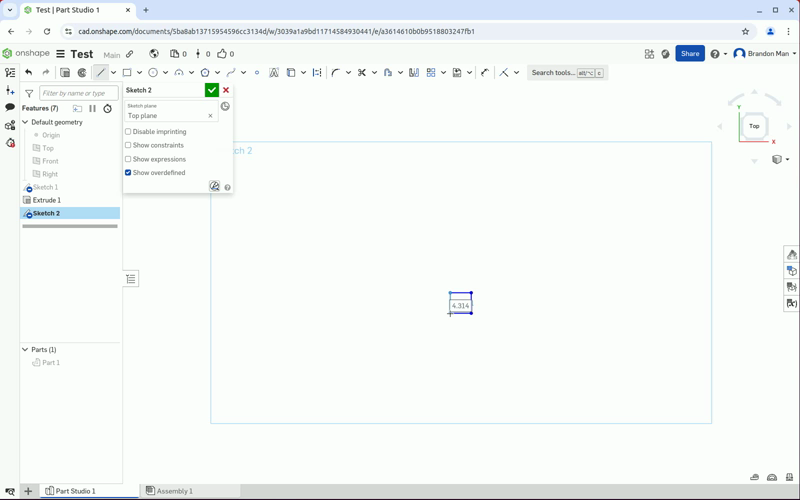
key(esc)
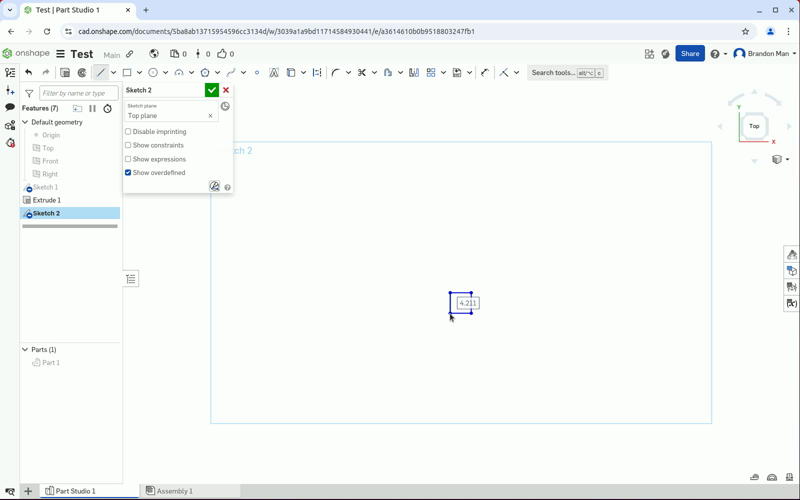
key(c)
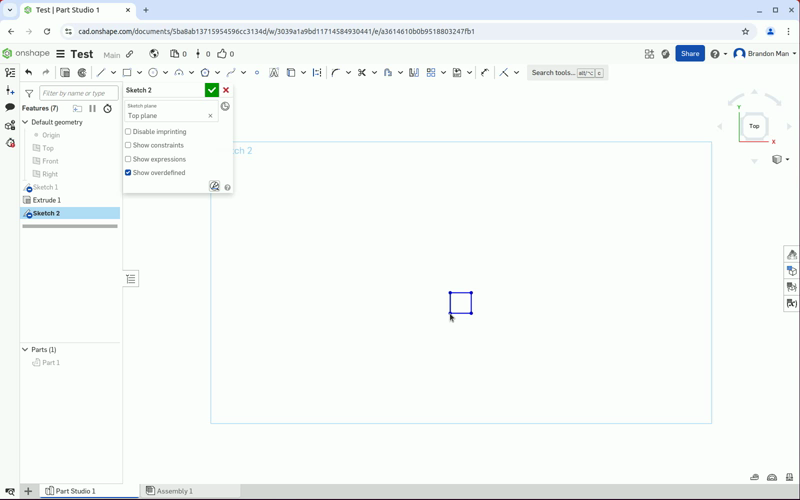
key_down(shift)
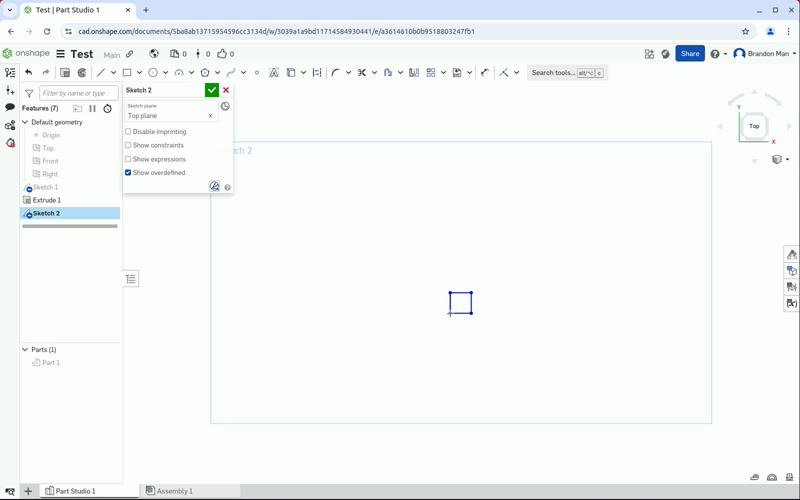
mouse_move(460, 302)
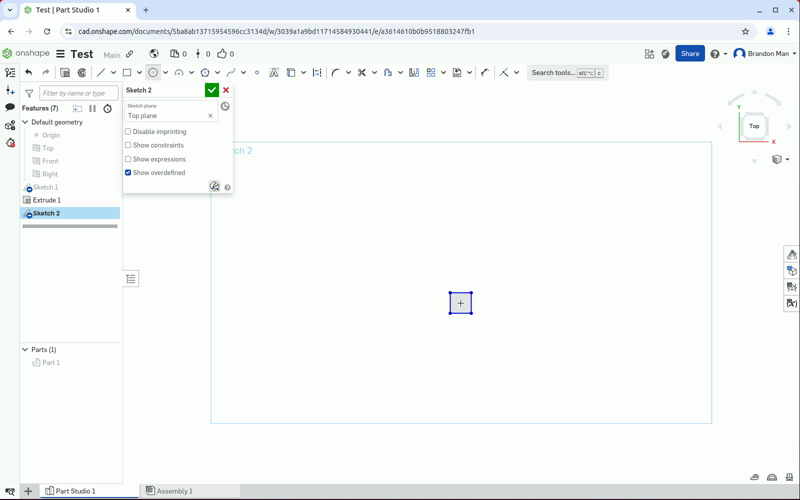
click(460, 302)
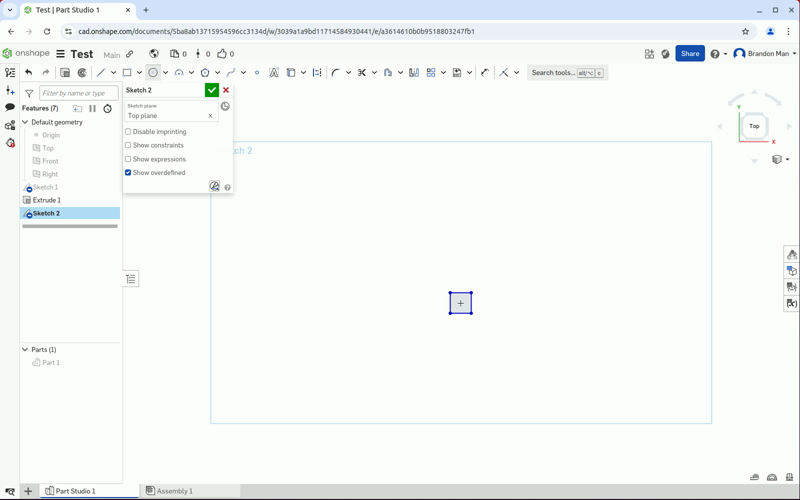
key_up(shift)
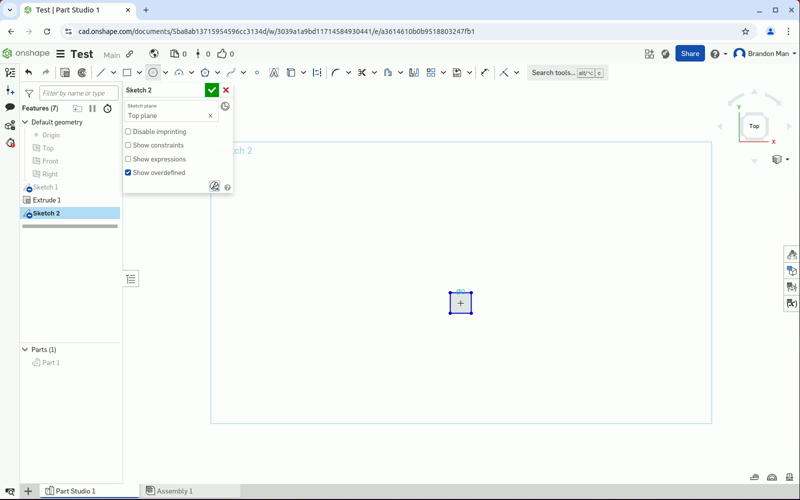
mouse_move(461, 302)
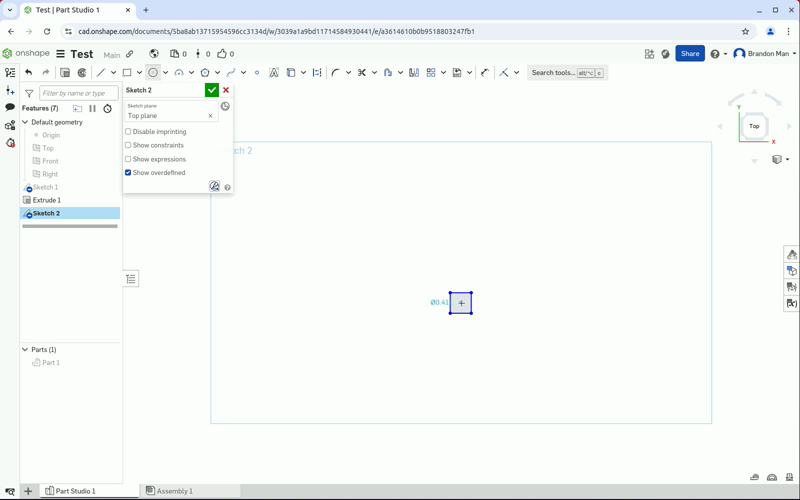
scroll(6)
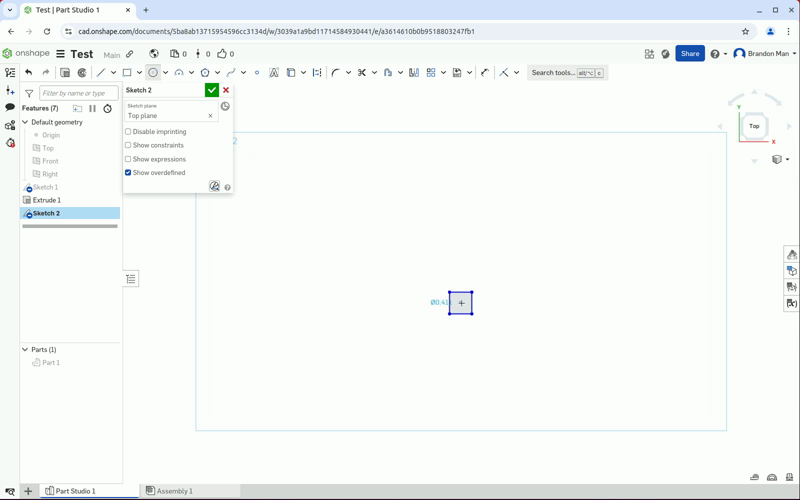
scroll(6)
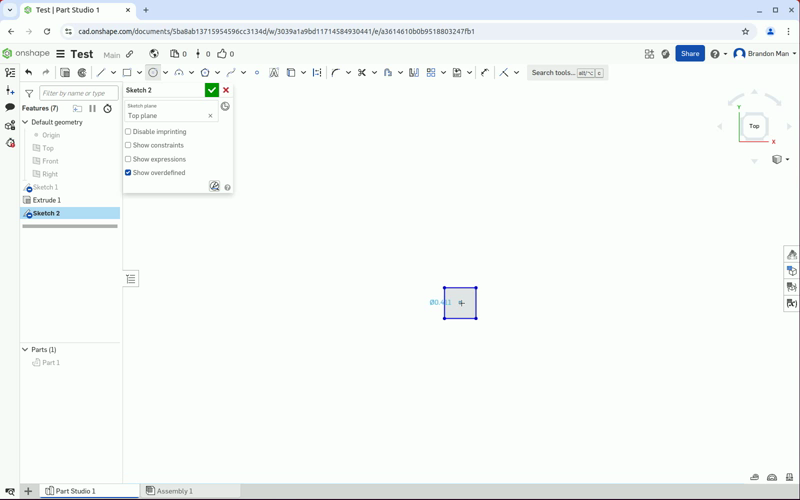
scroll(6)
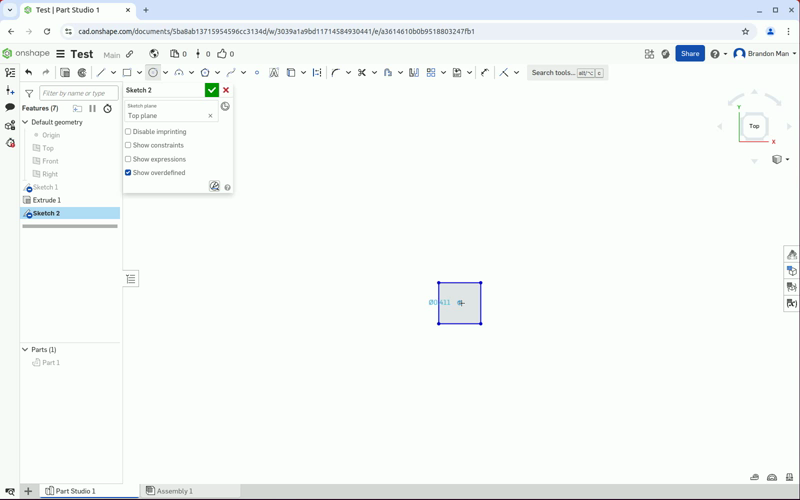
scroll(6)
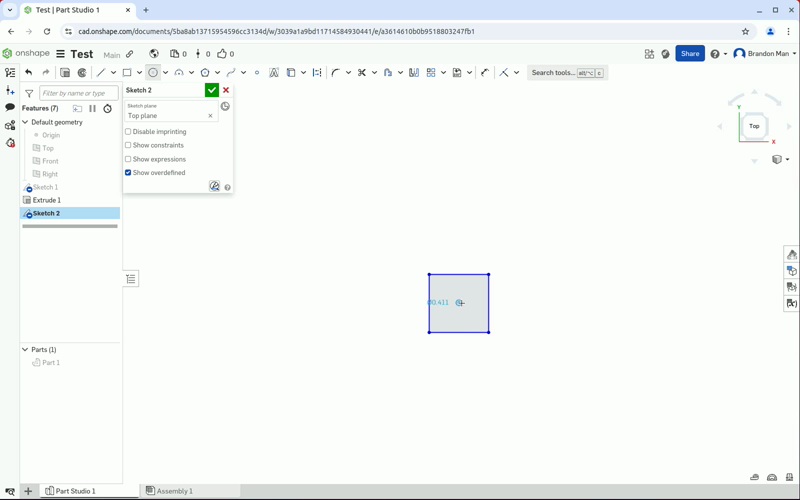
scroll(6)
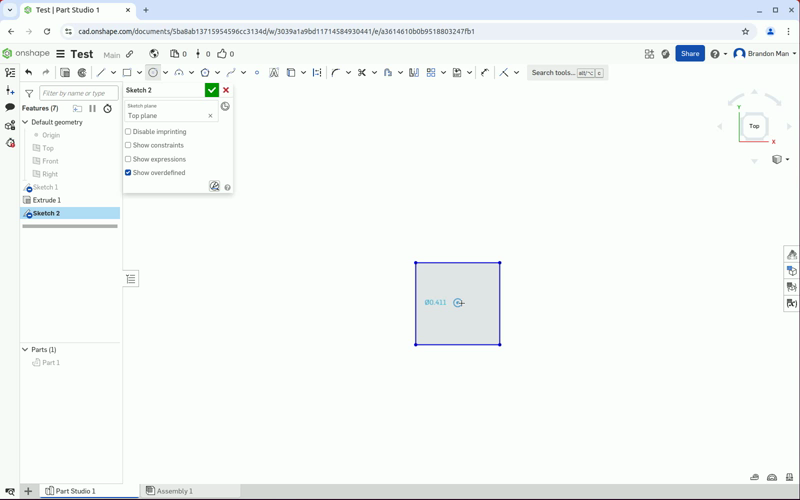
scroll(6)
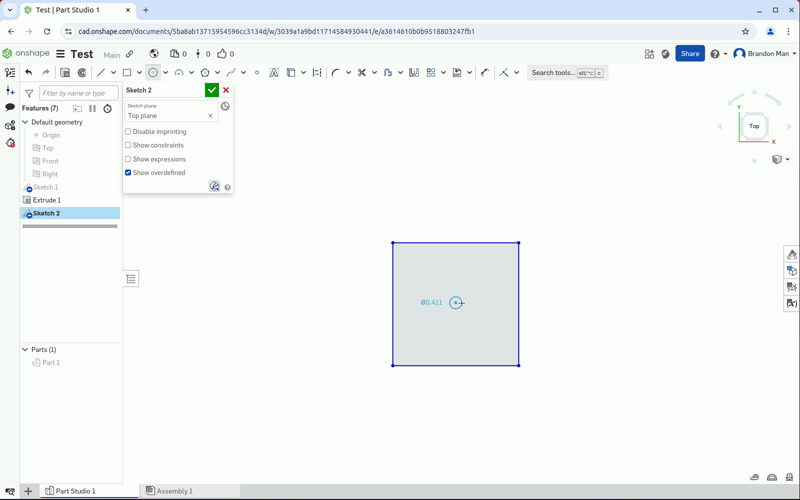
scroll(6)
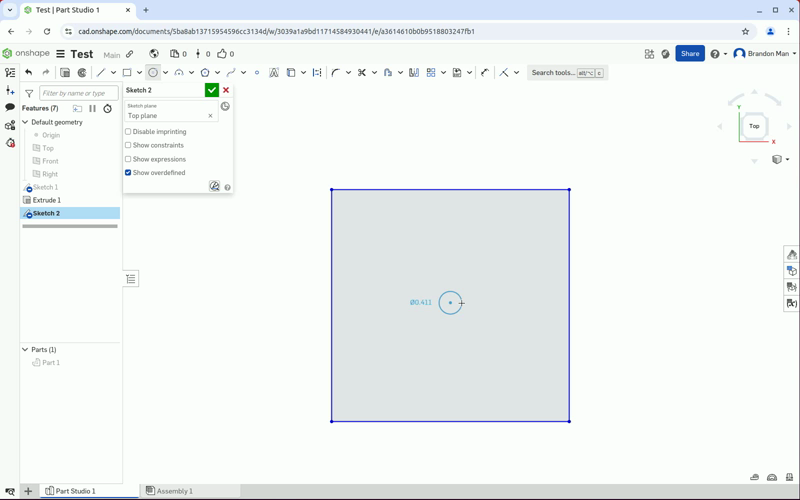
click(461, 302)
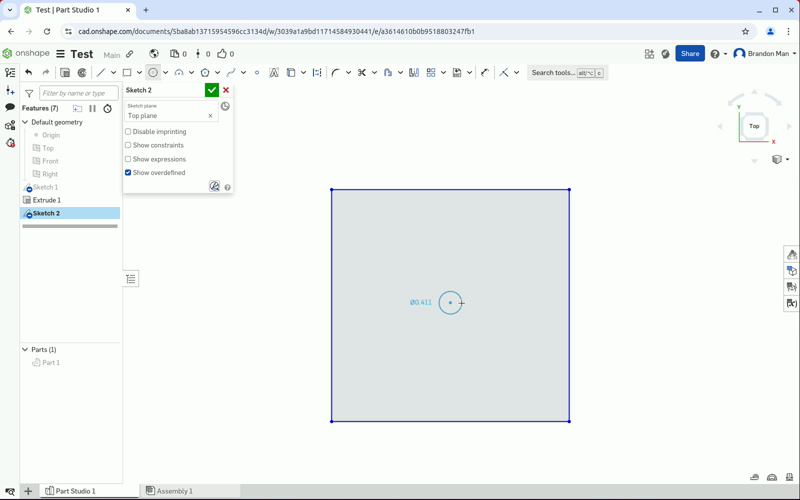
scroll(-6)
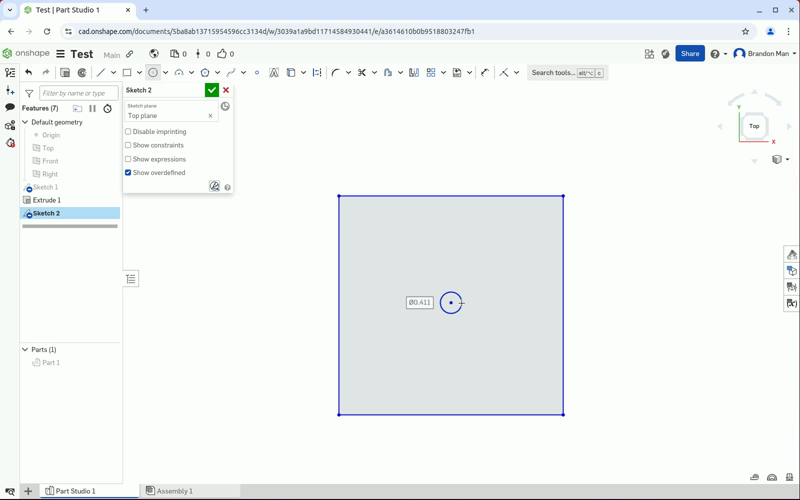
scroll(-6)
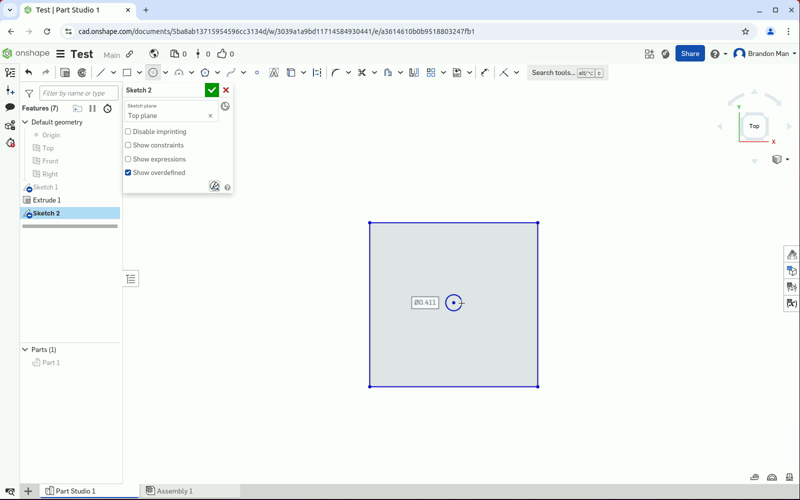
scroll(-6)
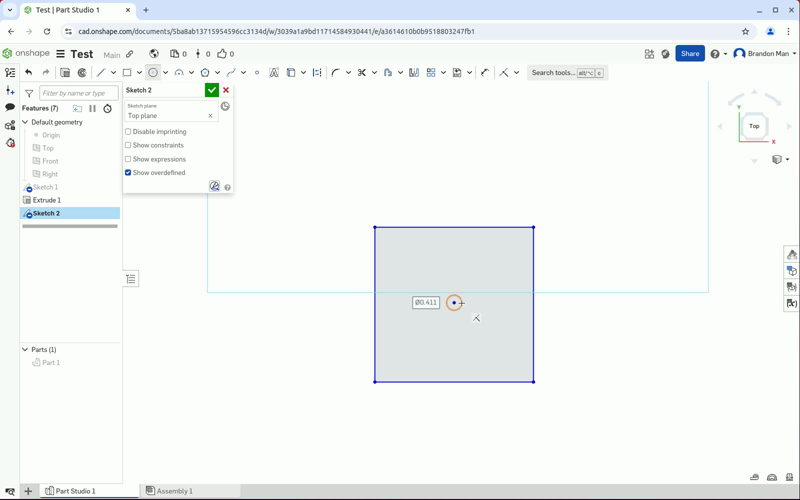
scroll(-6)
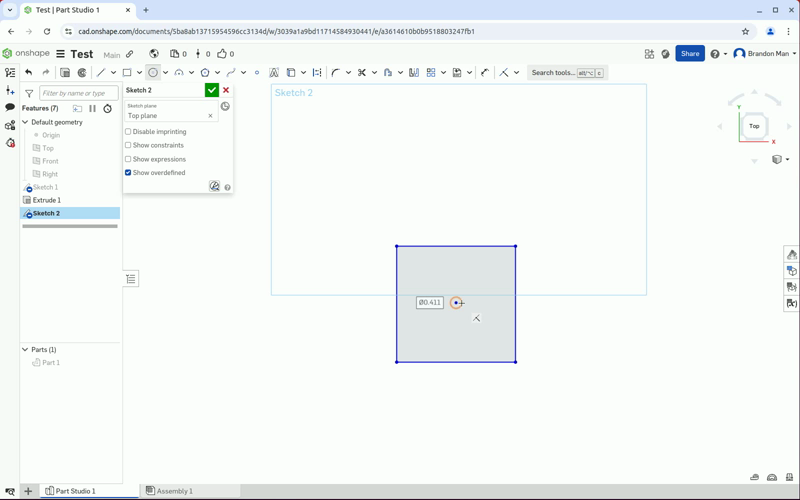
scroll(-6)
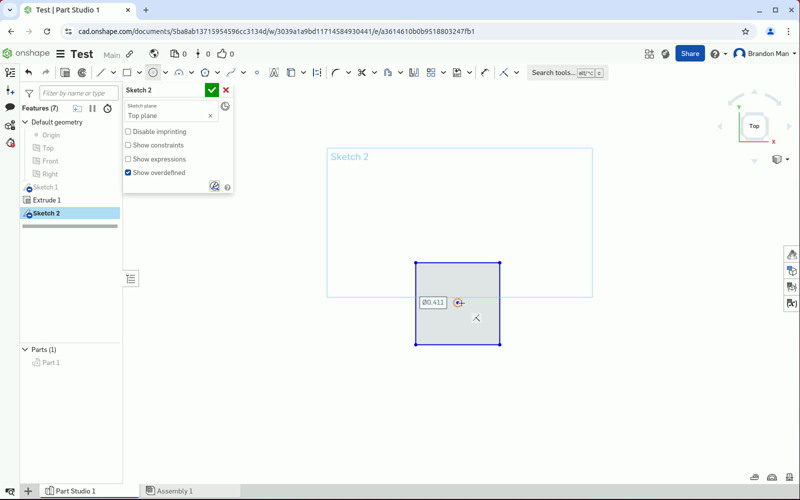
scroll(-6)
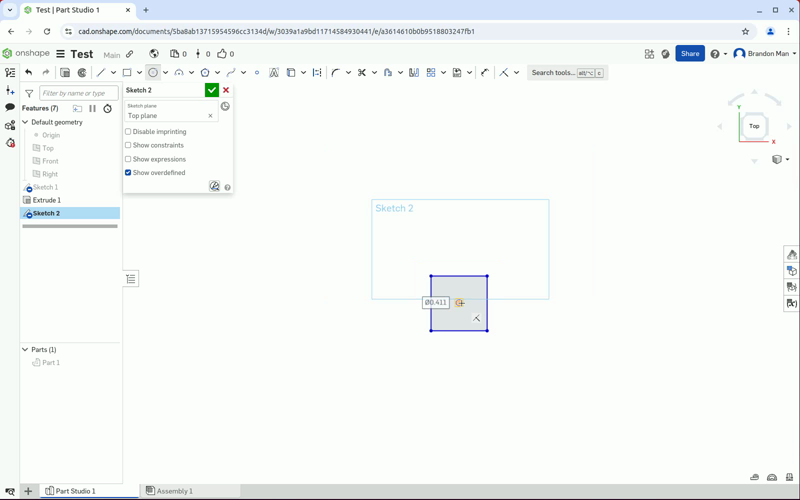
scroll(-6)
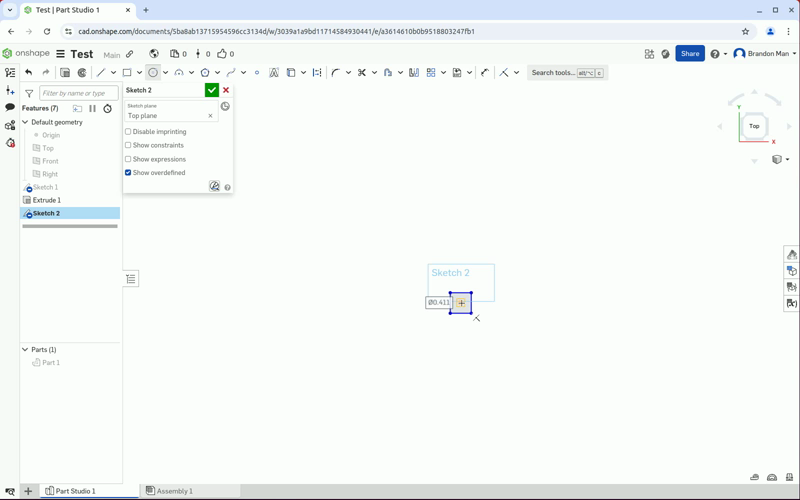
key(esc)
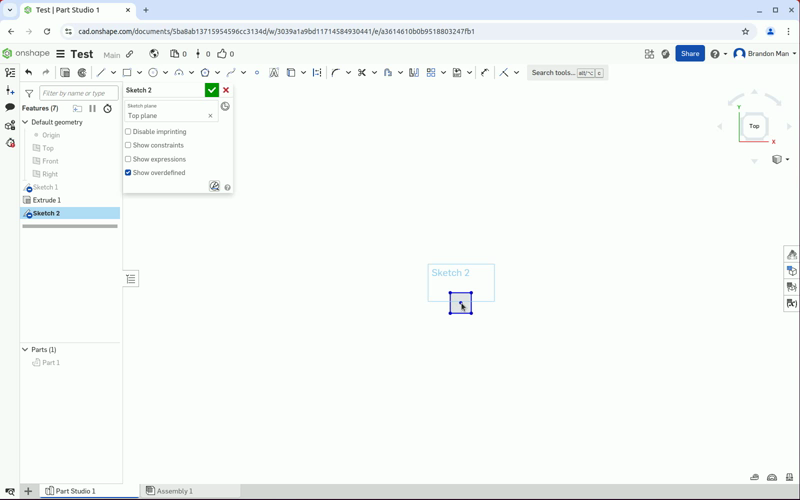
mouse_move(456, 303)
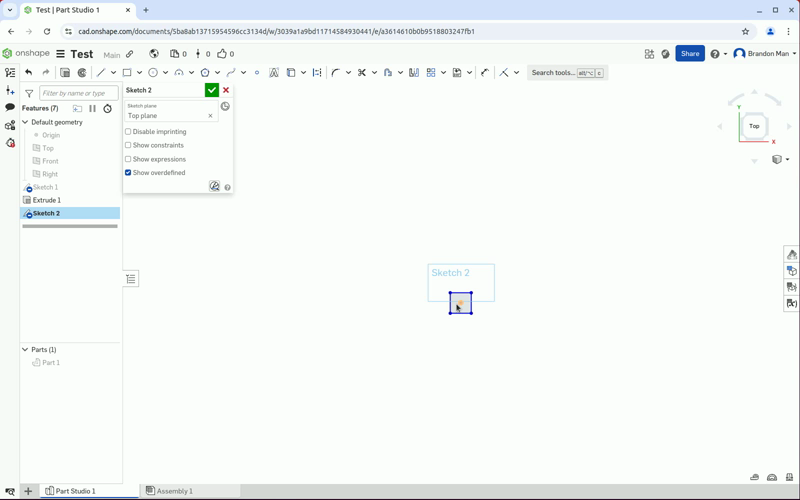
scroll(6)
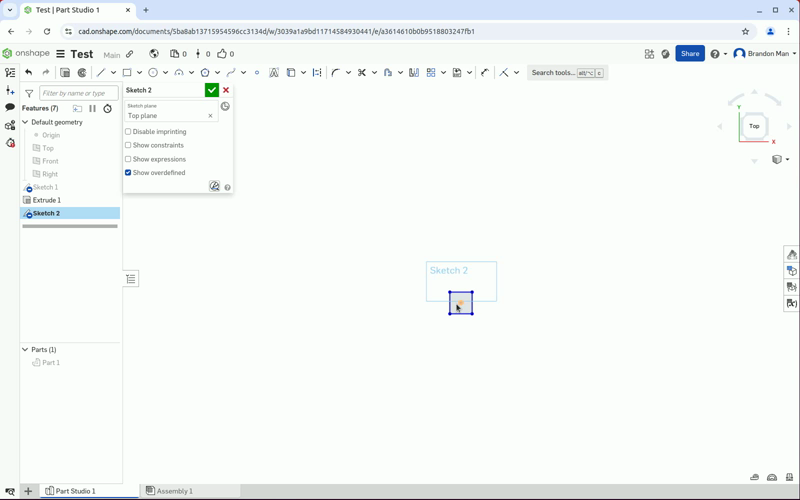
scroll(6)
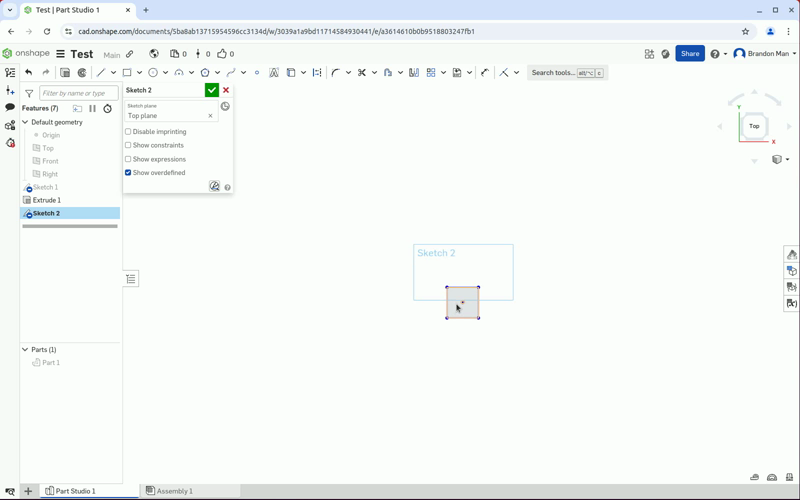
scroll(6)
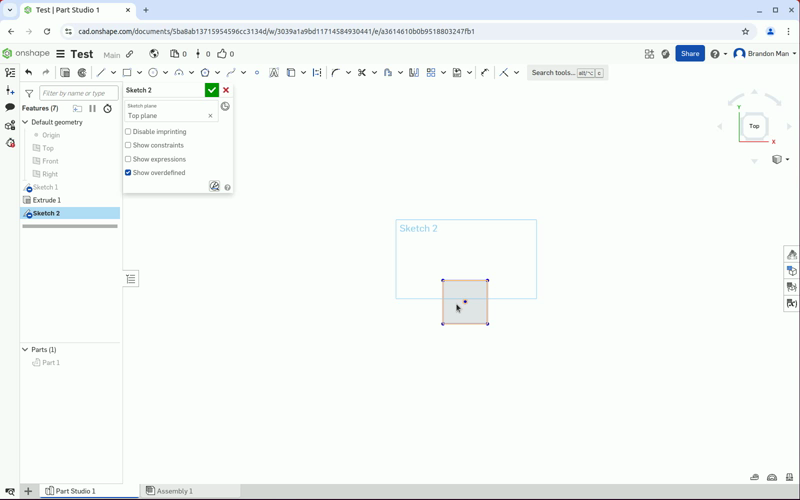
scroll(6)
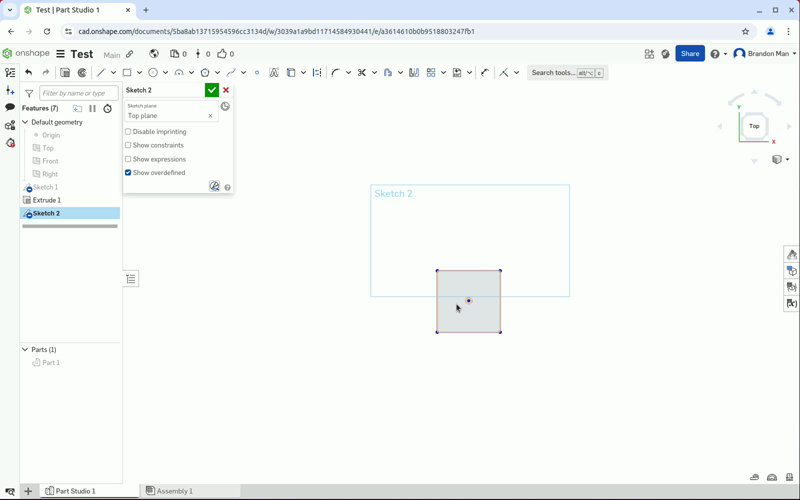
scroll(6)
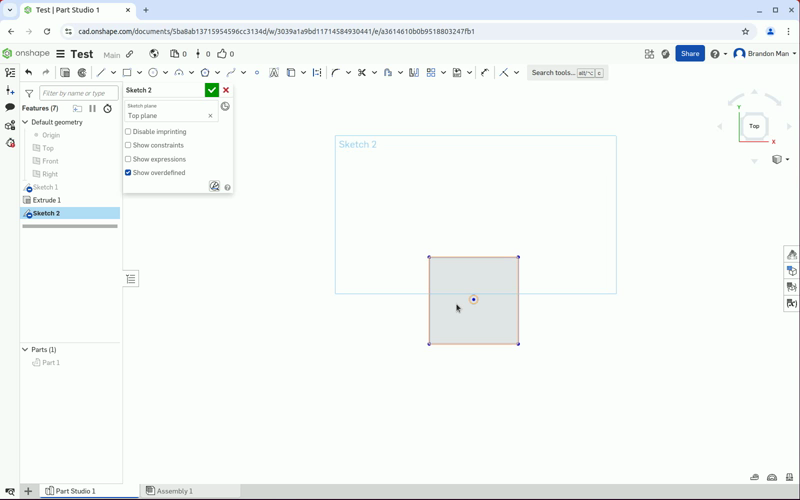
scroll(6)
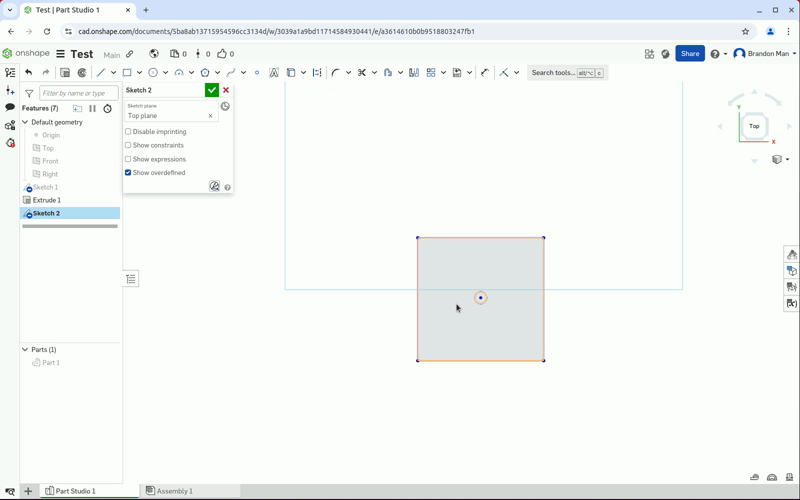
scroll(6)
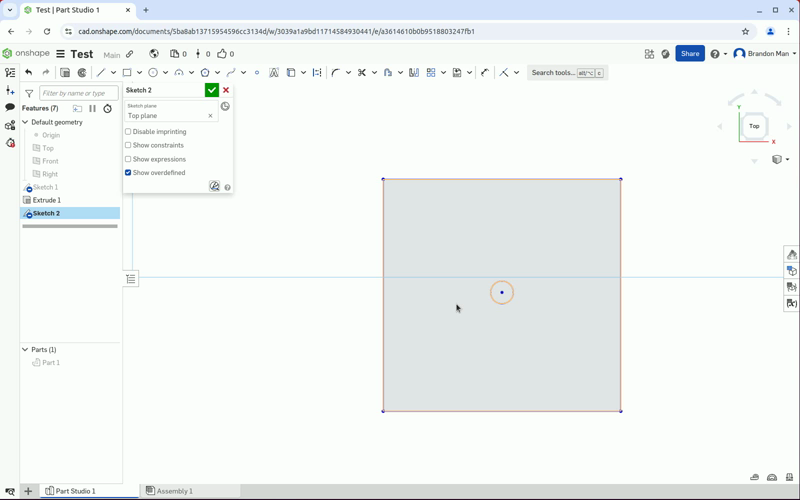
click(456, 303)
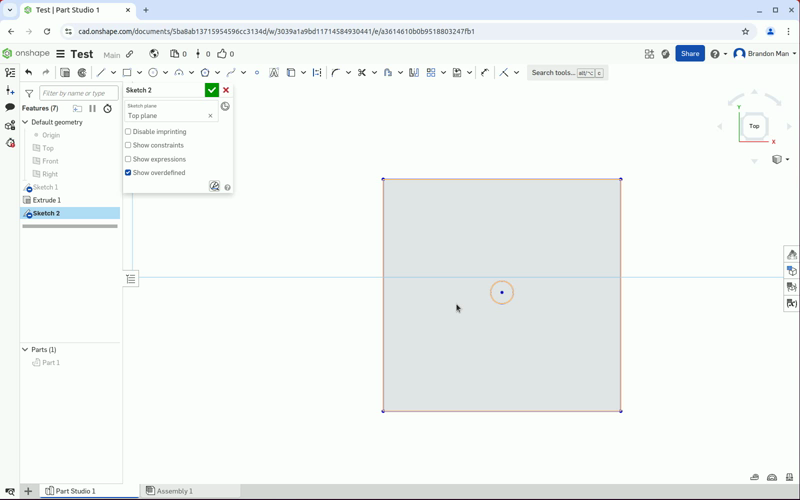
scroll(-6)
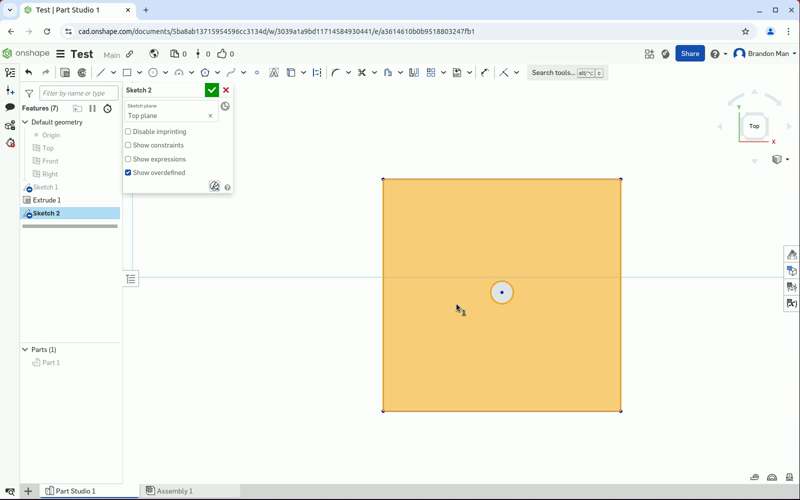
scroll(-6)
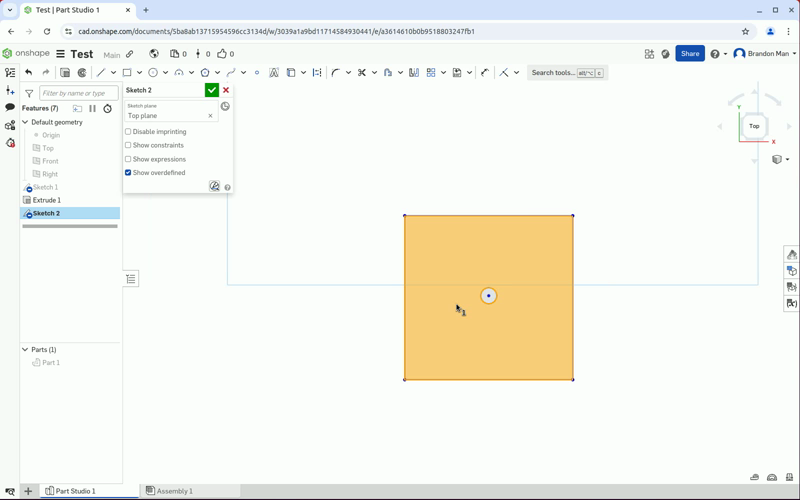
scroll(-6)
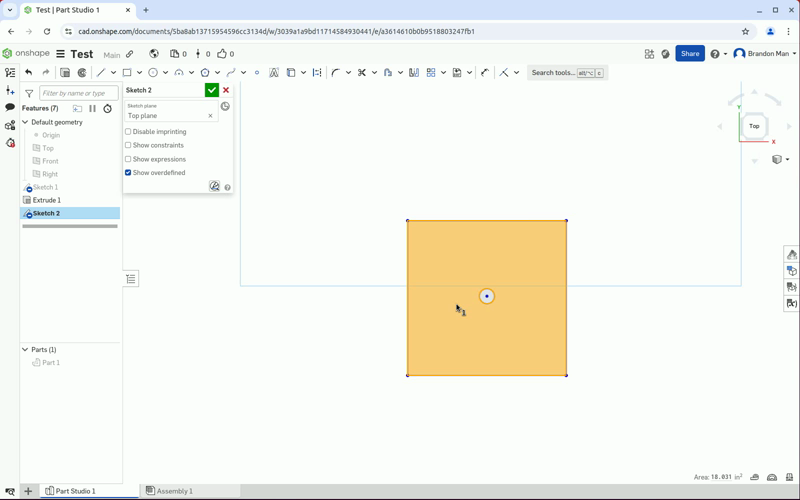
scroll(-6)
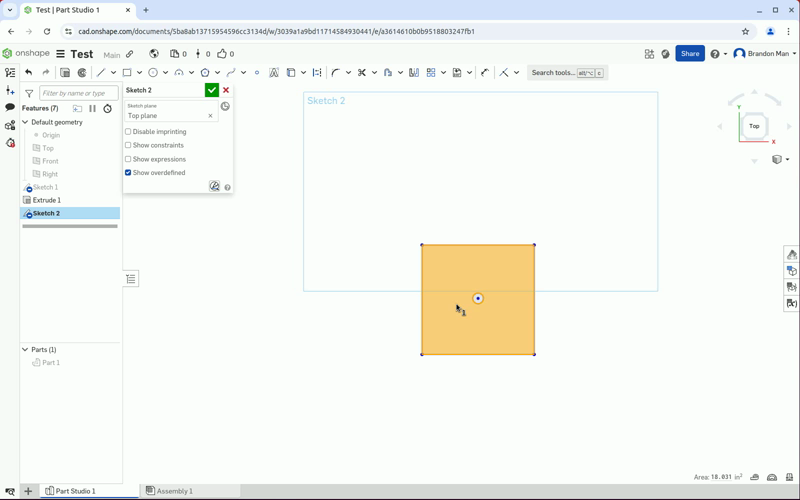
scroll(-6)
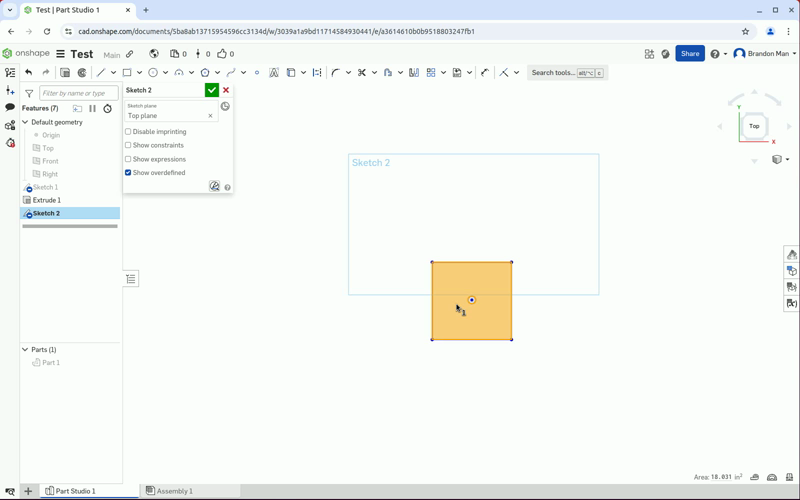
scroll(-6)
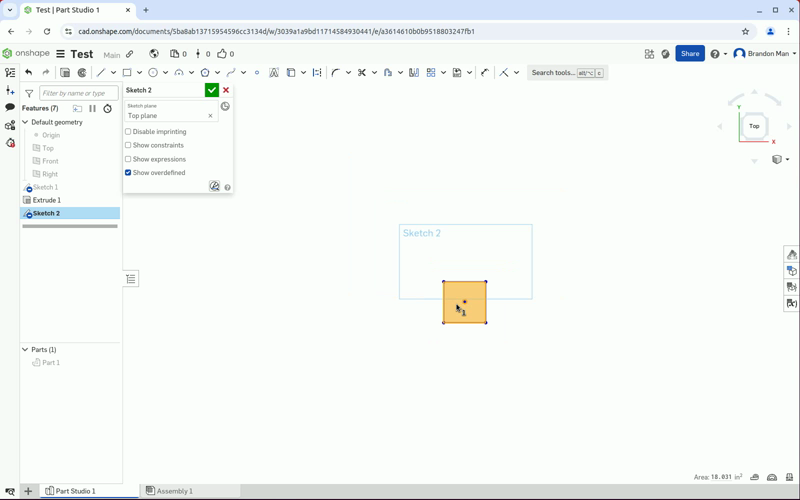
scroll(-6)
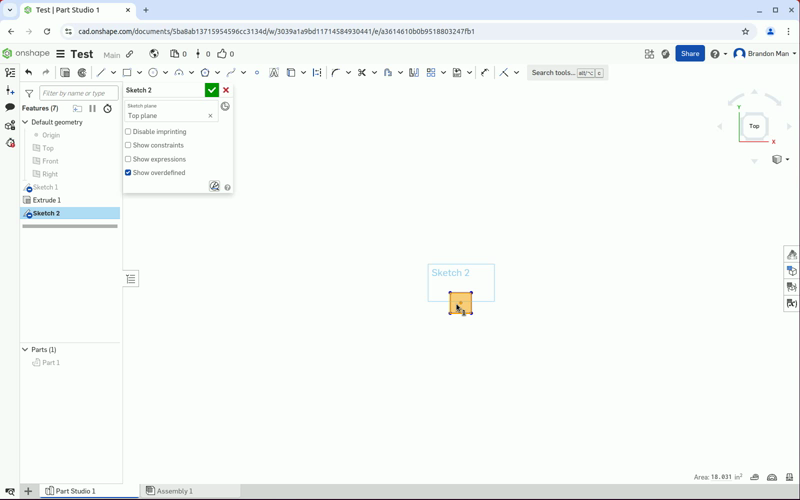
mouse_move(73, 352)
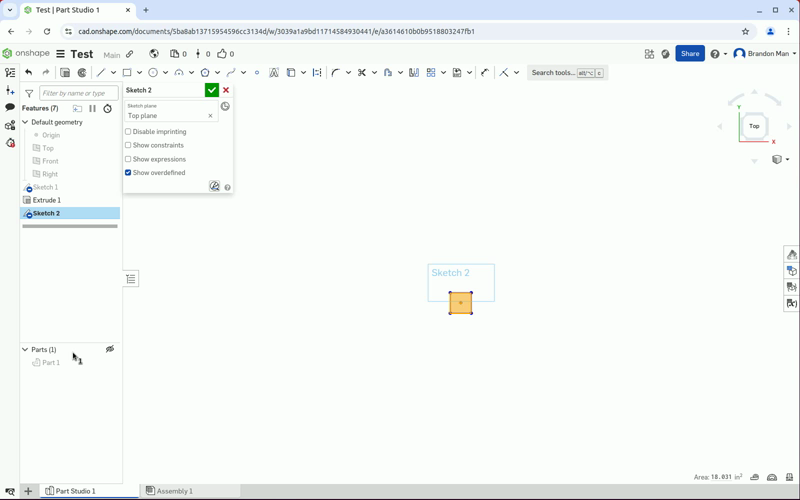
key(shift+y)
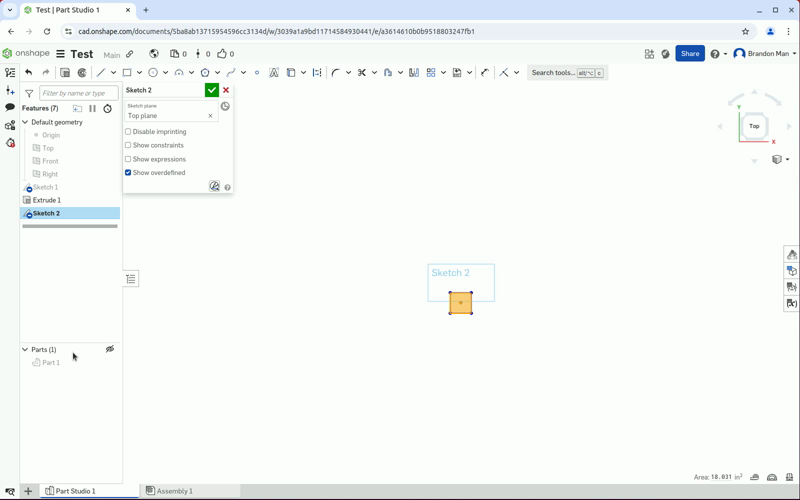
key(shift+e)
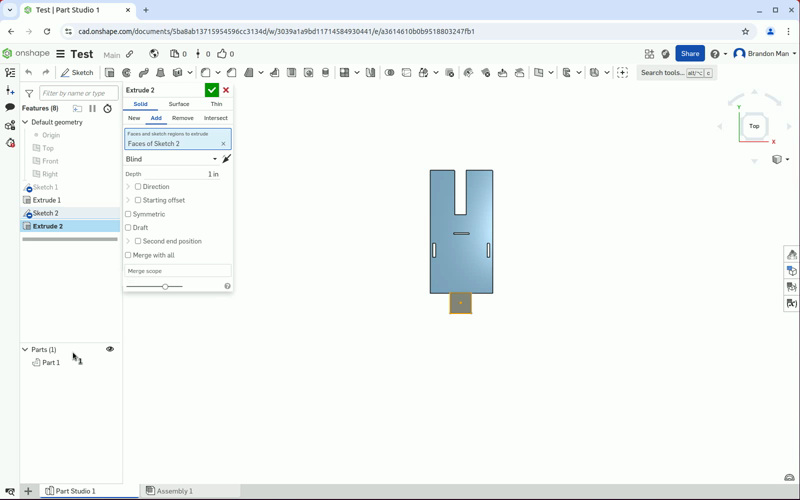
mouse_move(143, 106)
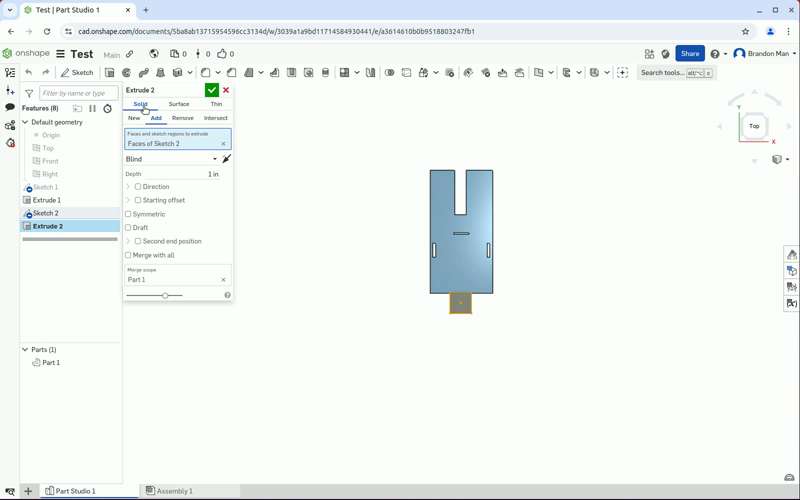
click(143, 106)
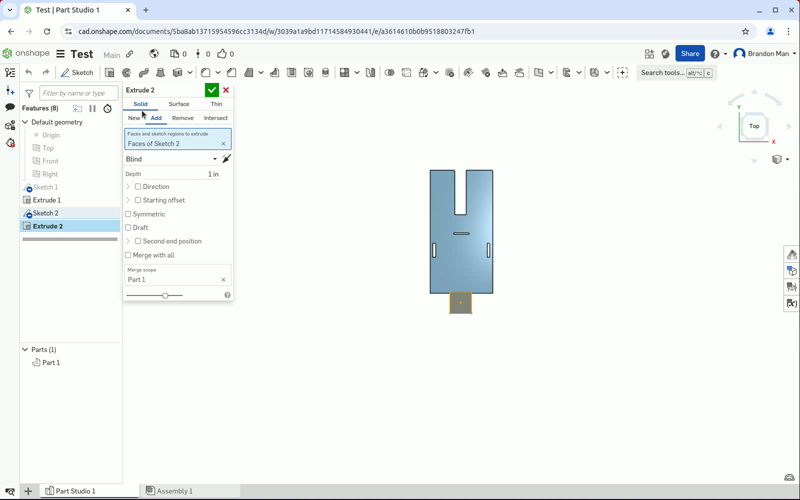
mouse_move(137, 120)
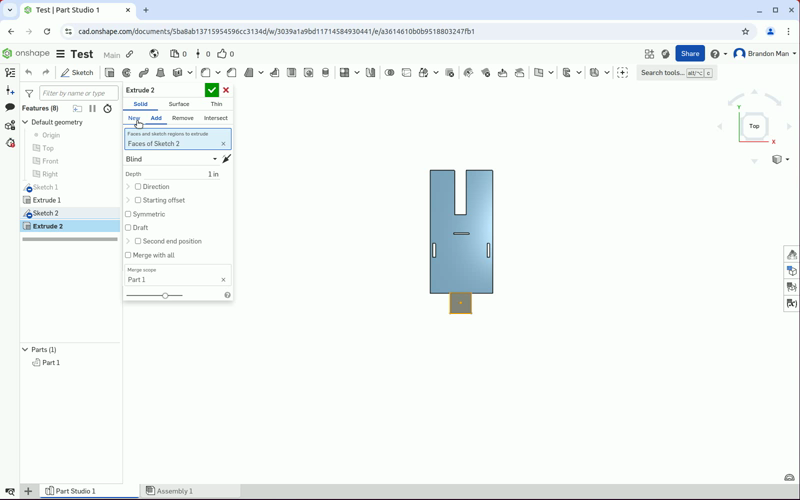
click(137, 120)
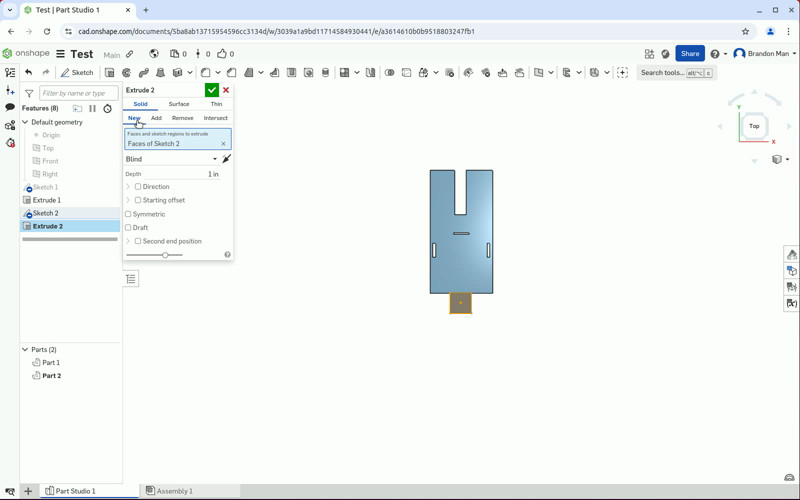
key(tab, 4)
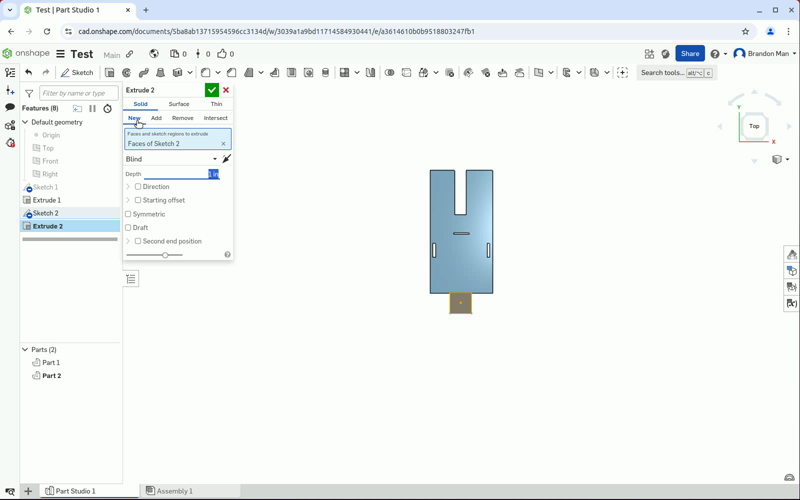
text(0.481)
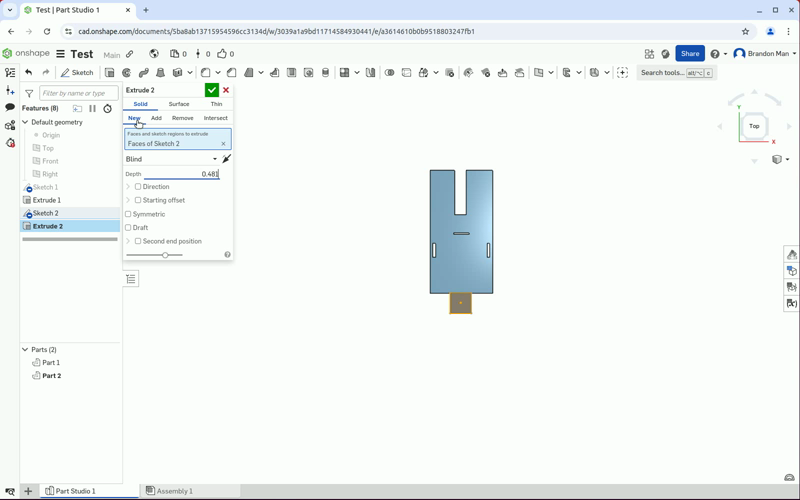
key(enter)
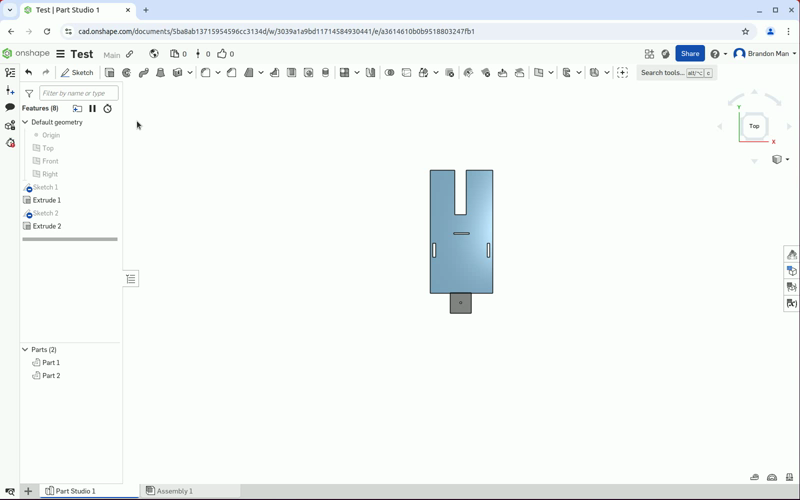
key(shift+h)
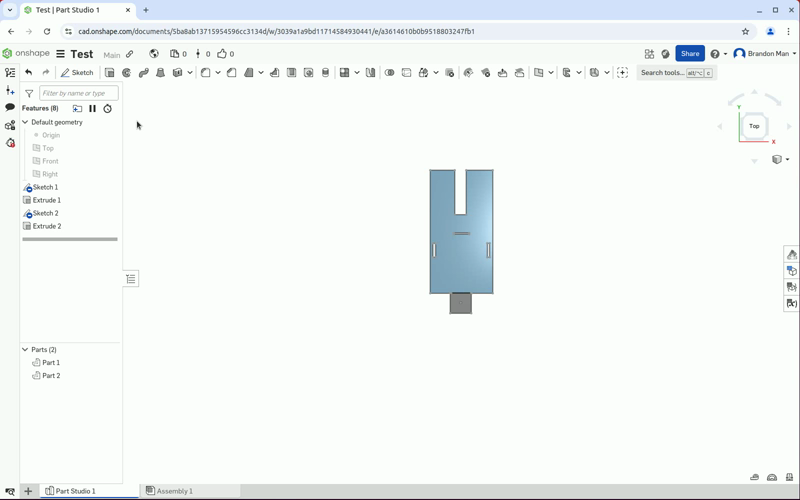
key(shift+h)
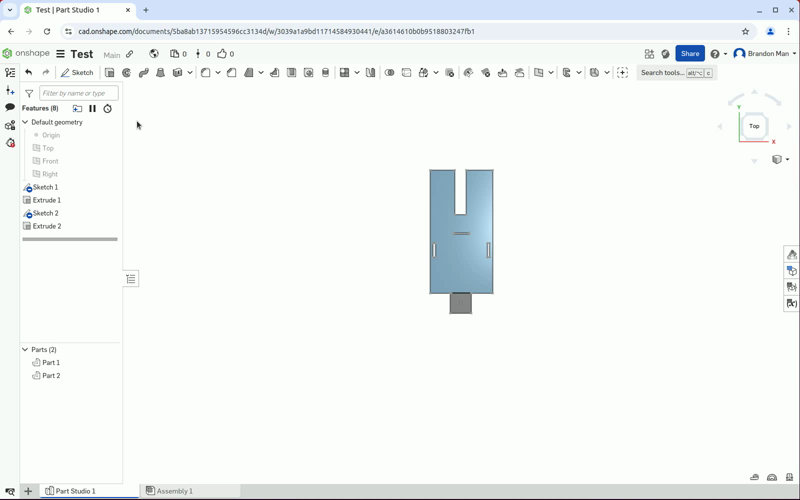
key(shift+7)
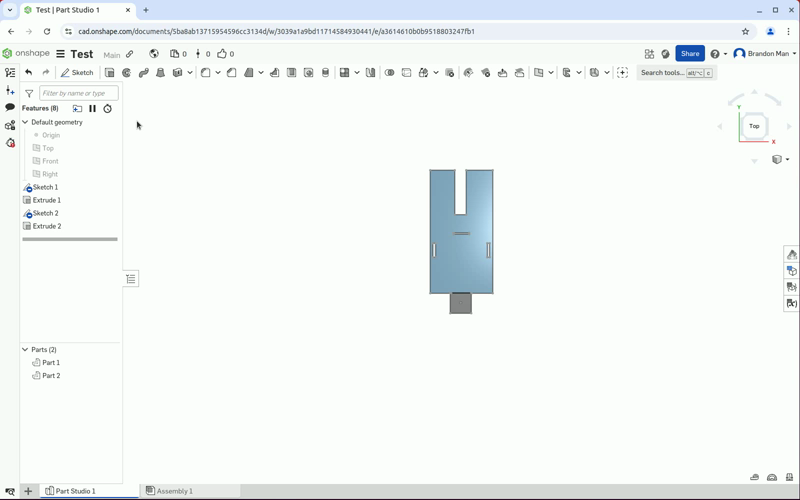
key(up, 3)
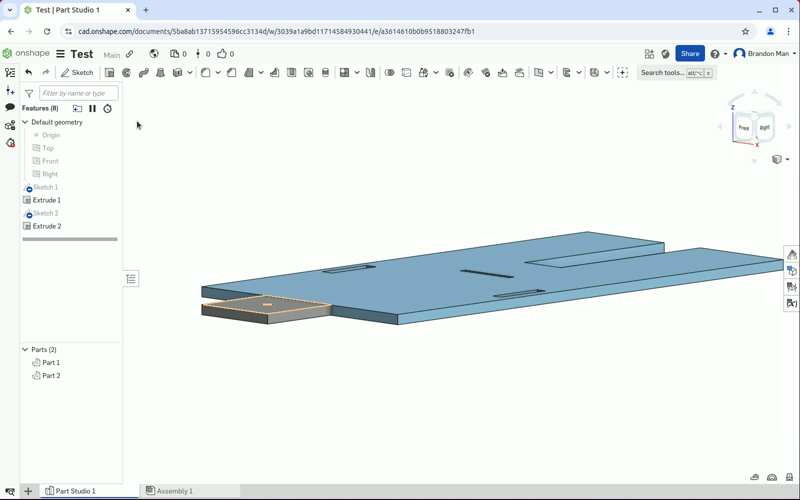
key(left, 3)
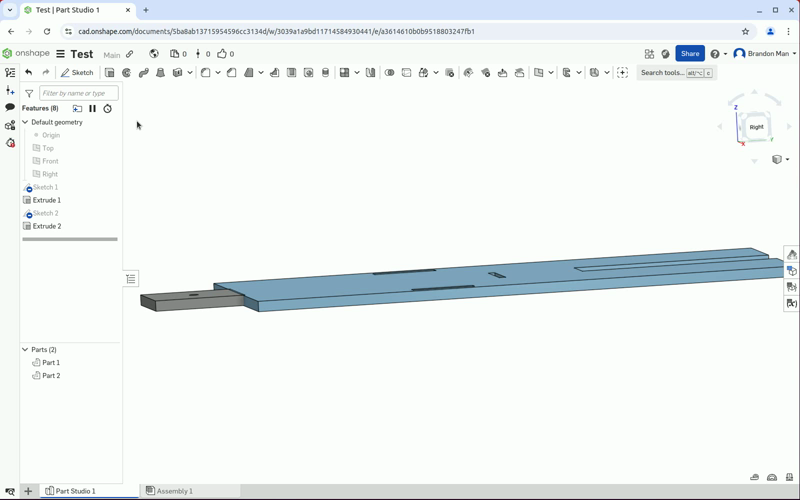
key(right, 3)
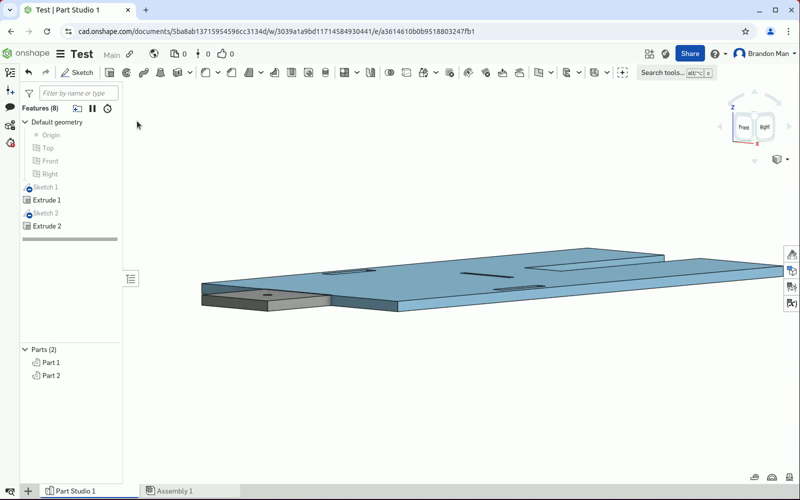
key(down, 3)
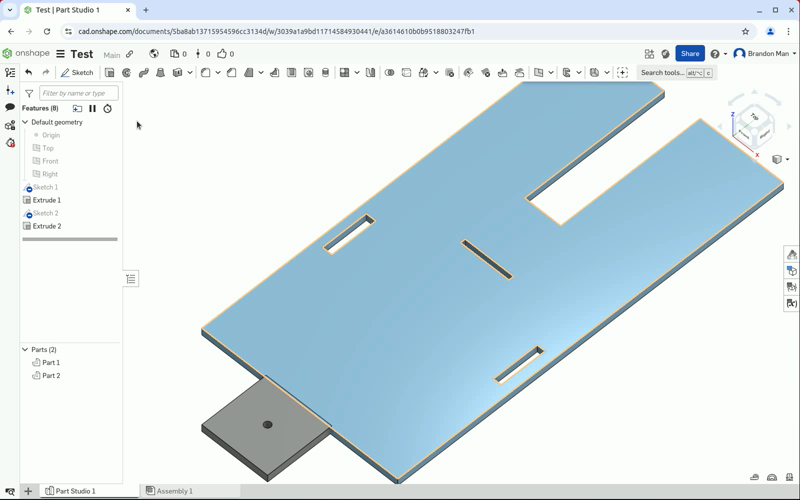
mouse_move(73, 189)
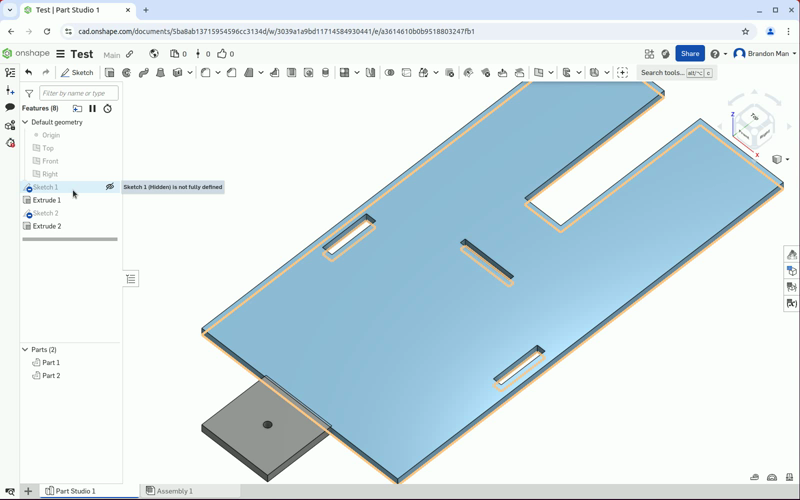
click(73, 189)